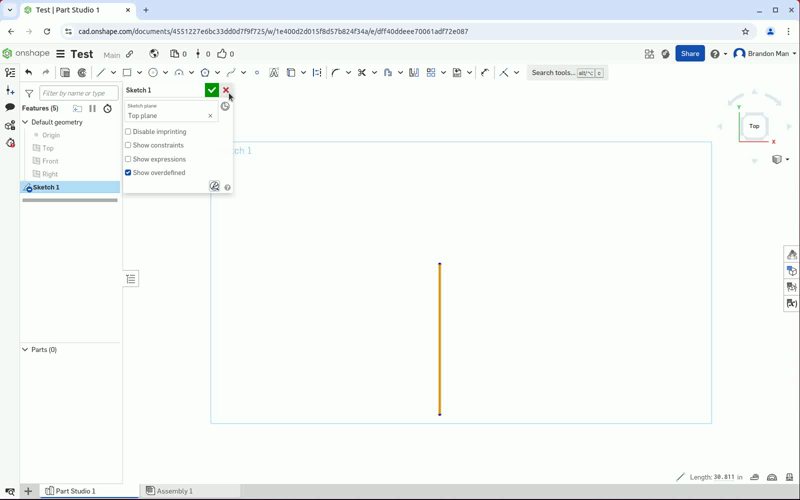
key(shift+h)
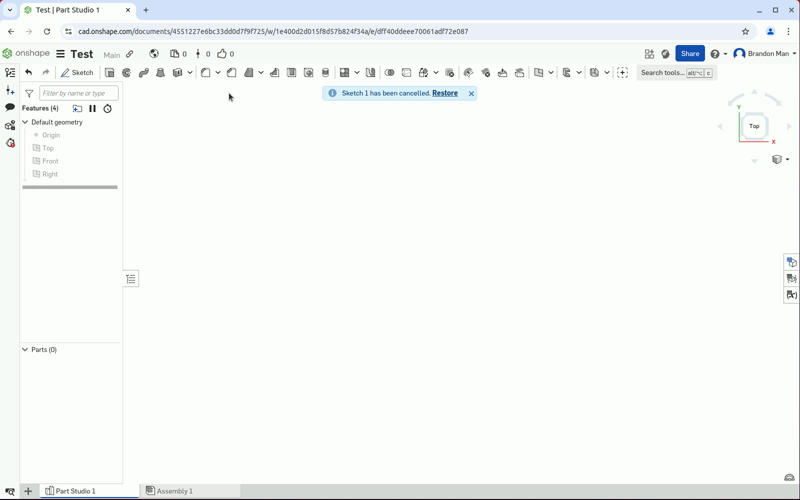
mouse_move(73, 352)
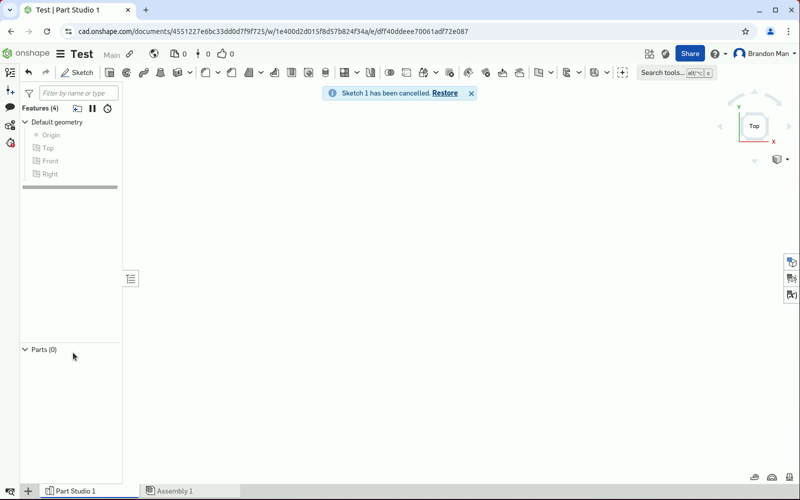
key(y)
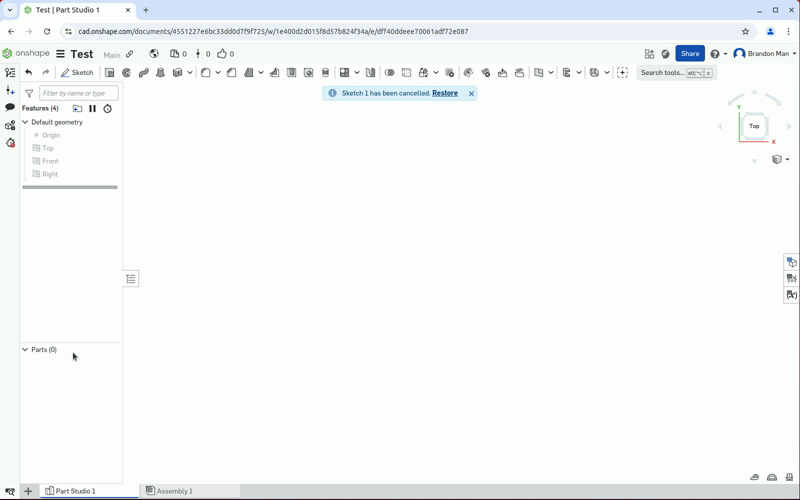
key(shift+p)
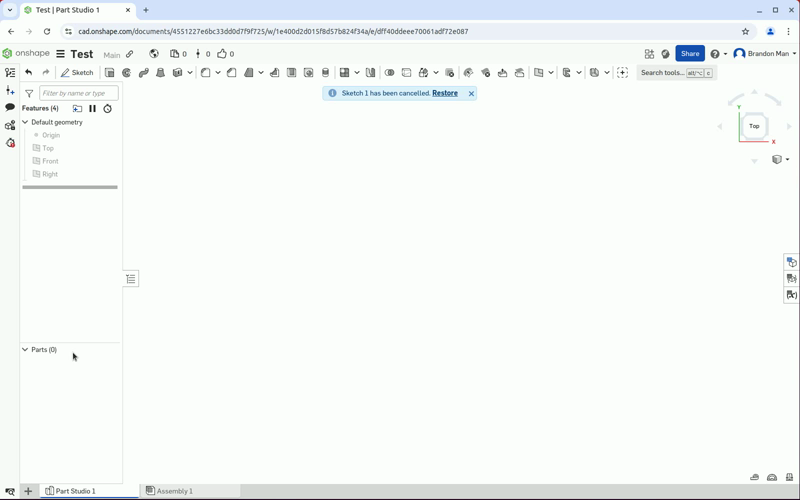
key(space)
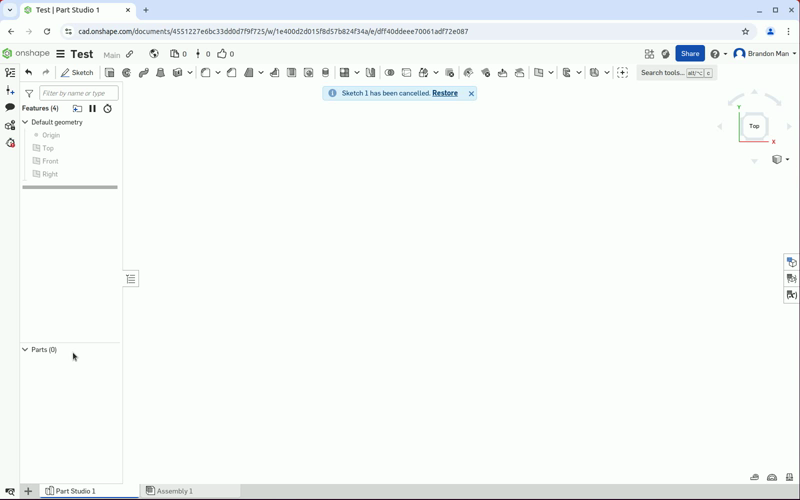
key_down(shift)
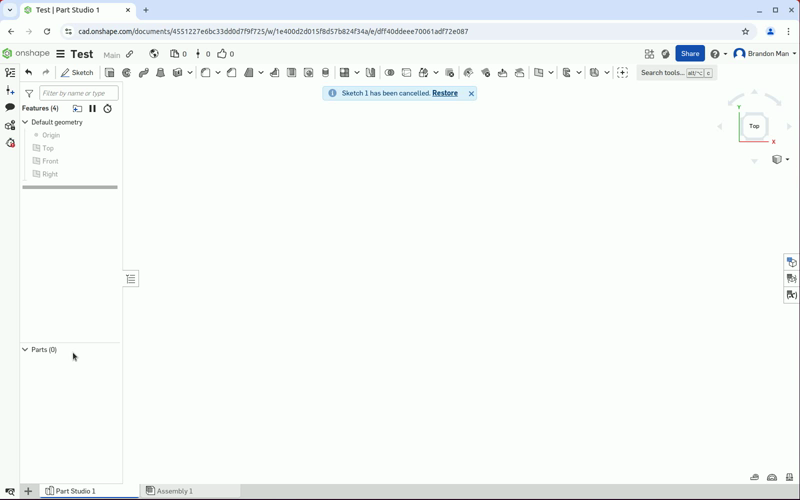
key(up)
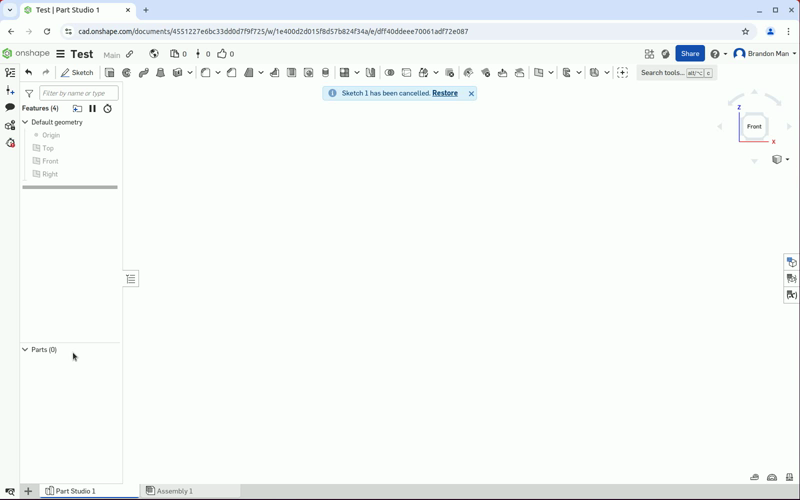
key_up(shift)
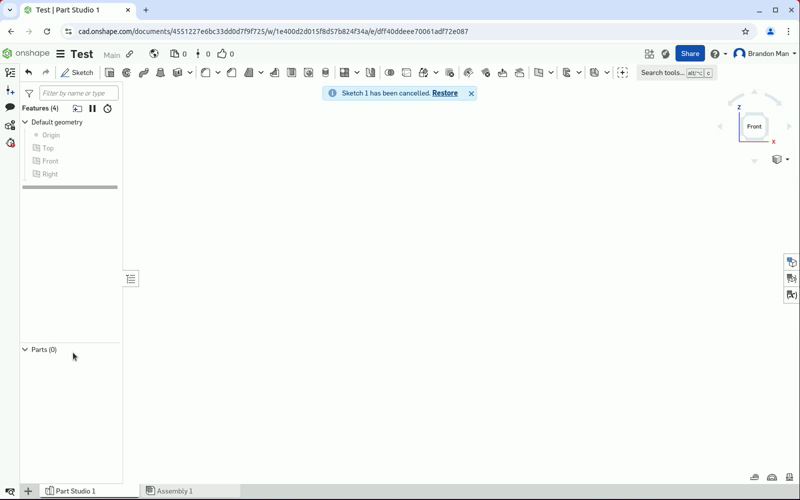
key(space)
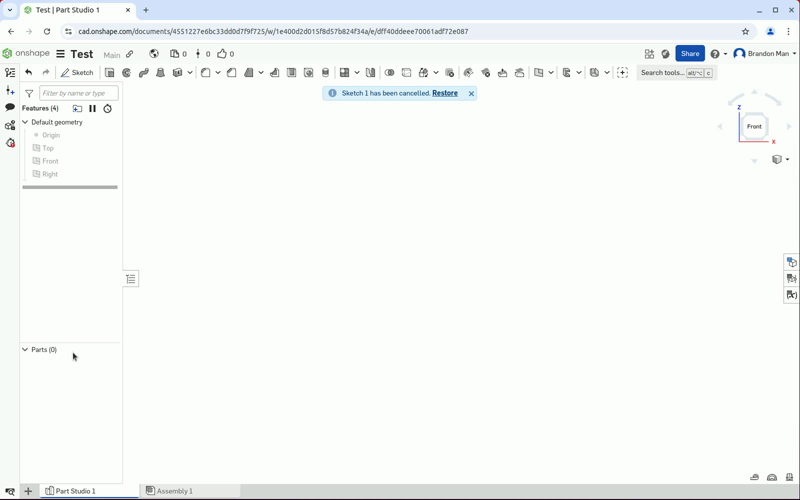
key_down(shift)
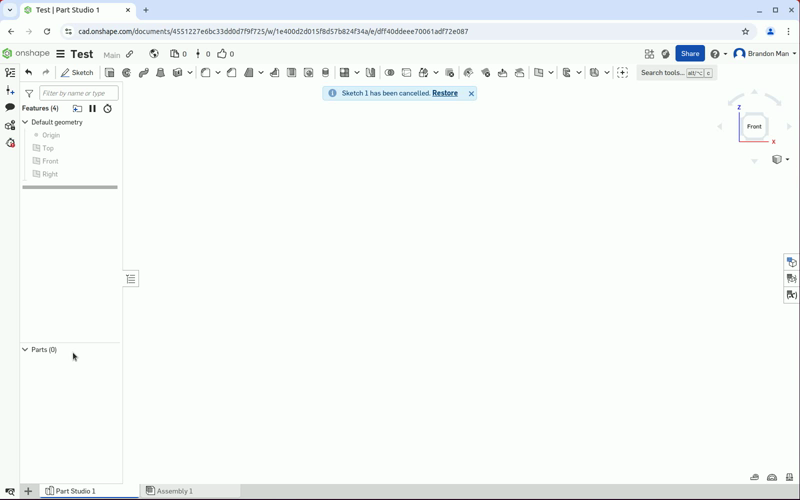
key(left)
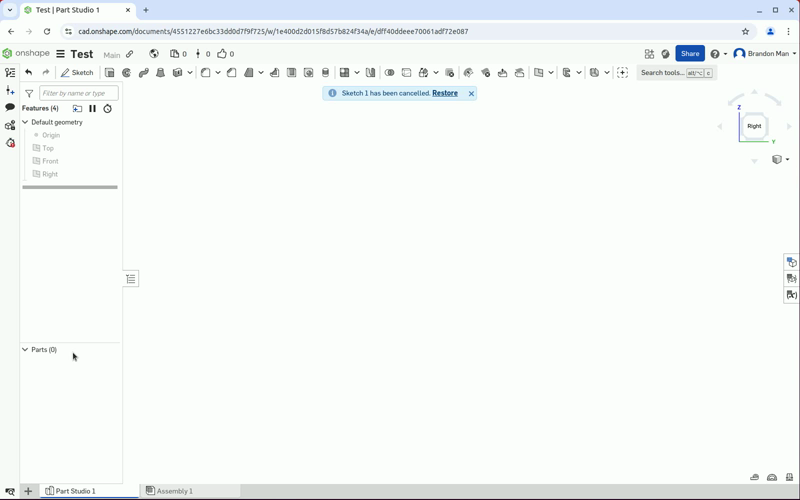
key_up(shift)
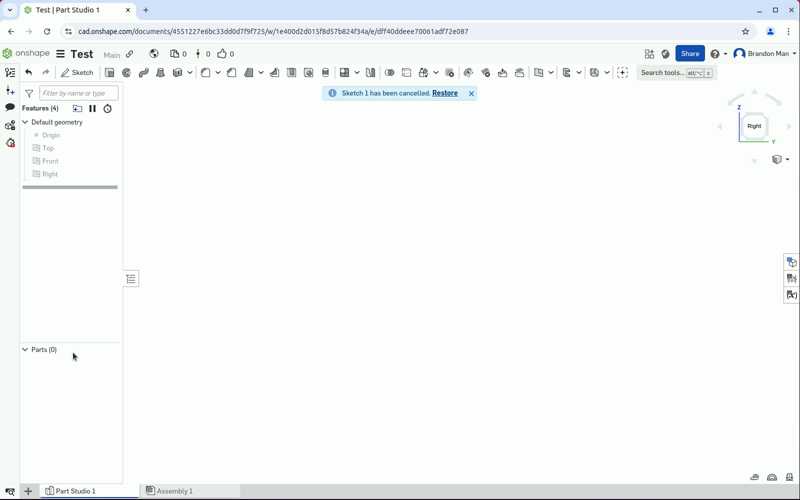
mouse_move(73, 352)
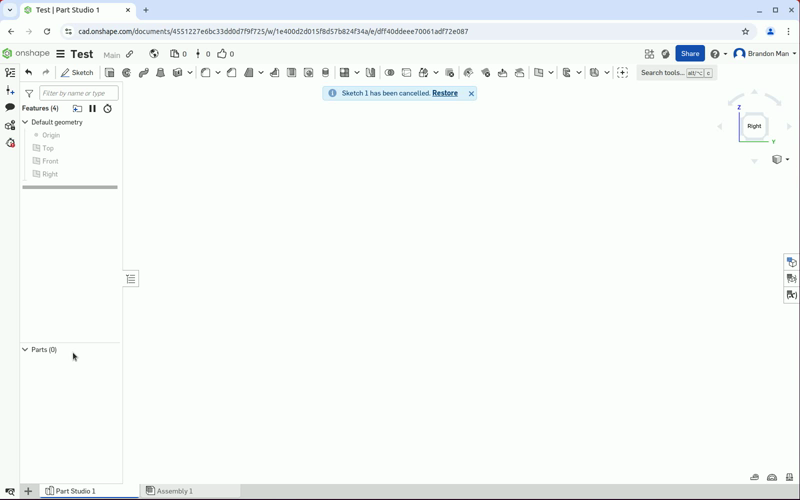
key(shift+y)
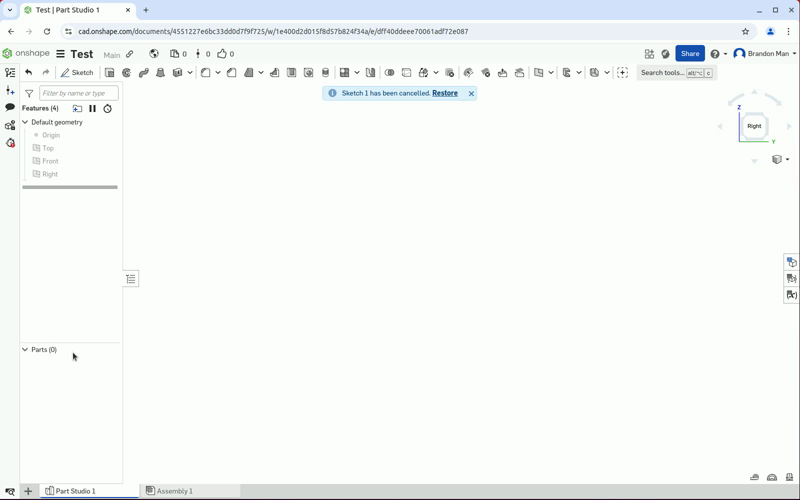
key(shift+s)
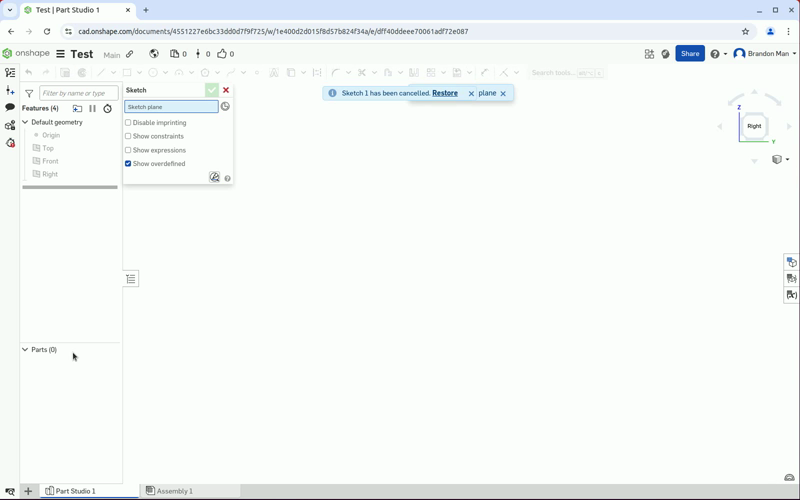
mouse_move(73, 176)
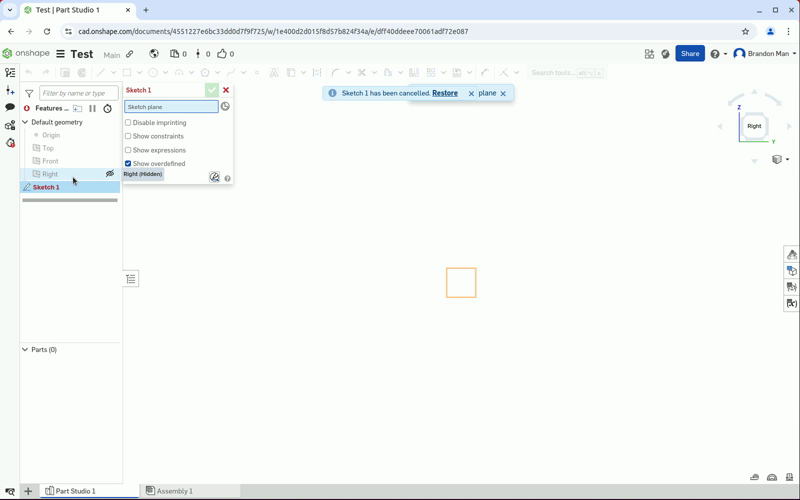
click(73, 176)
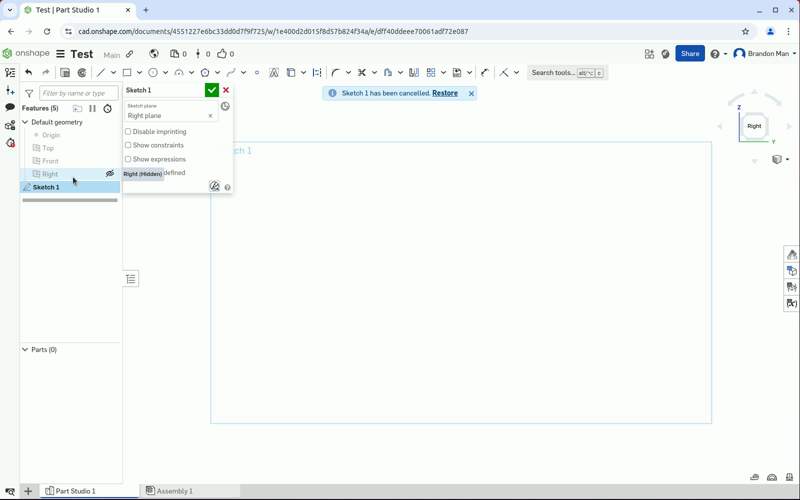
mouse_move(73, 352)
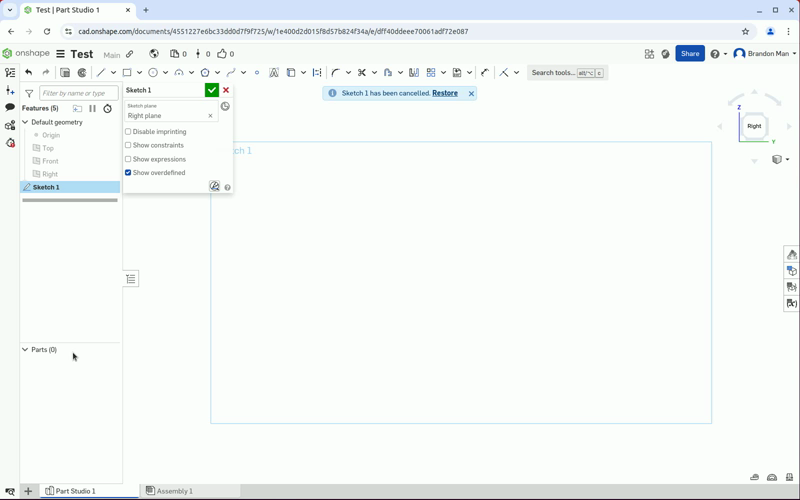
key(y)
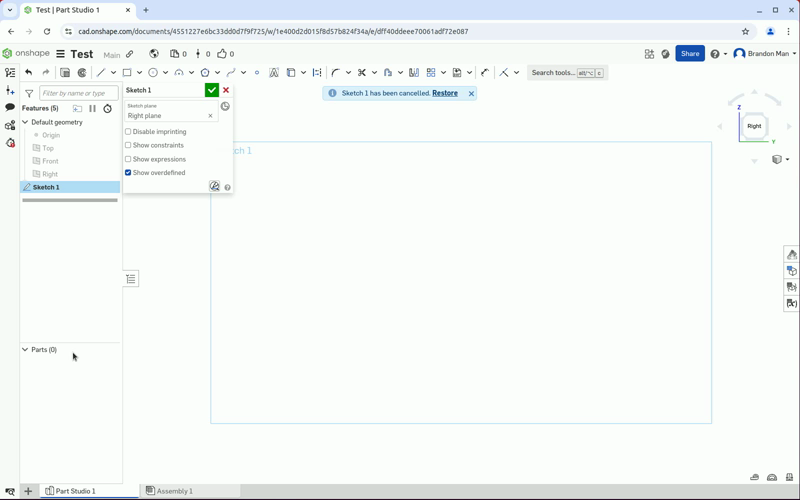
key(l)
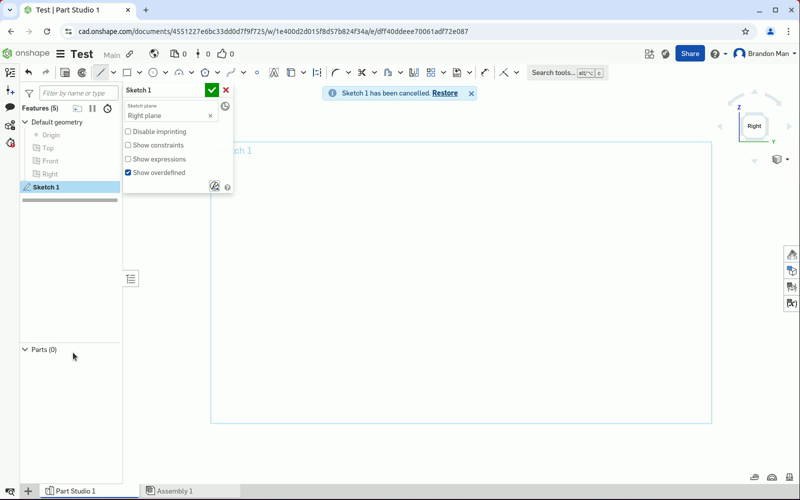
key_down(shift)
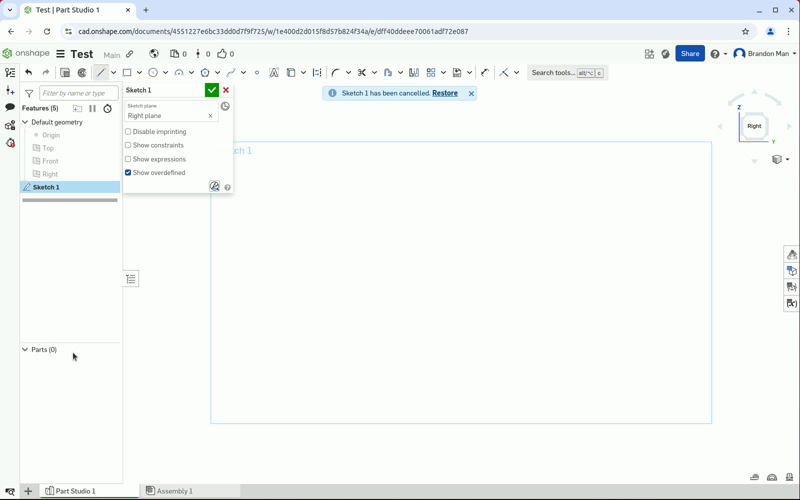
mouse_move(460, 282)
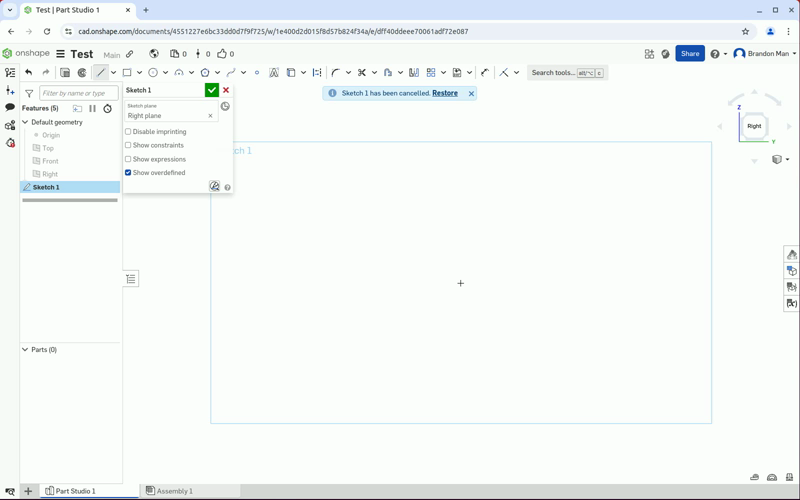
click(460, 282)
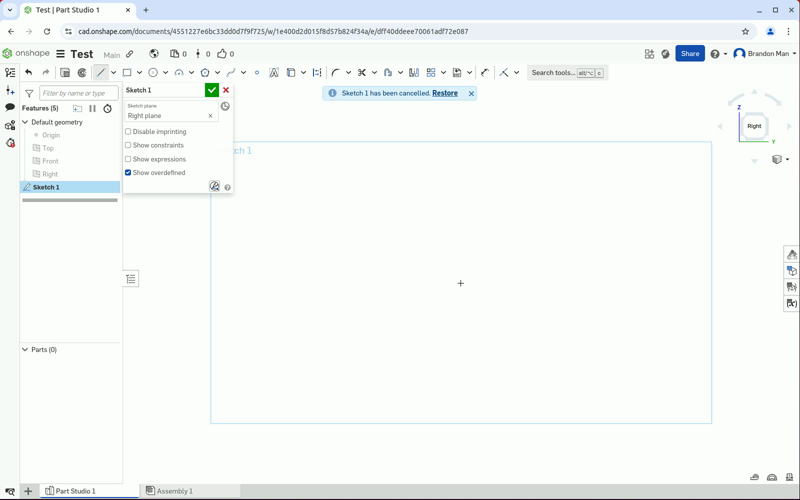
key_up(shift)
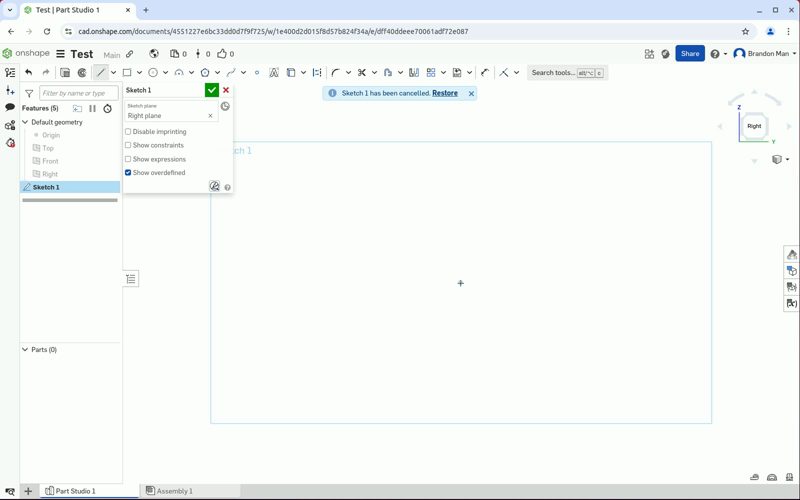
key_down(shift)
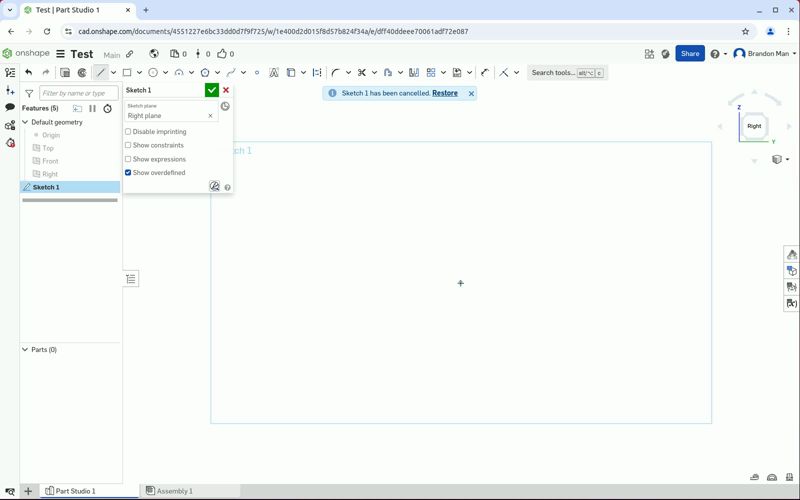
mouse_move(490, 282)
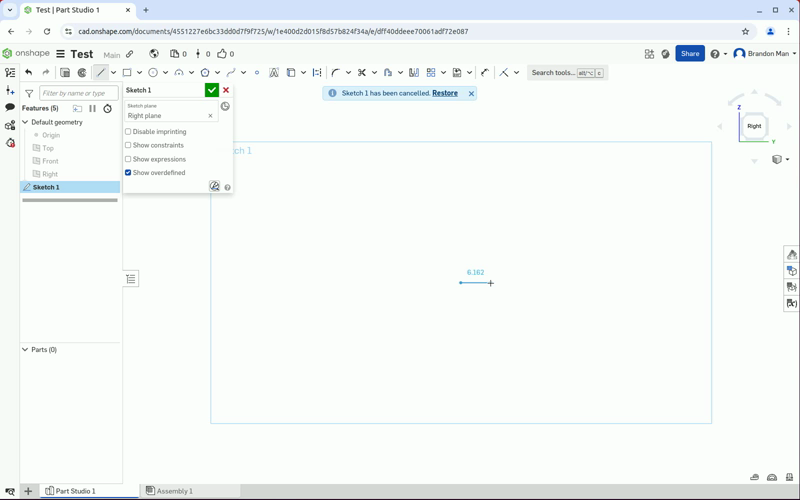
mouse_move(503, 282)
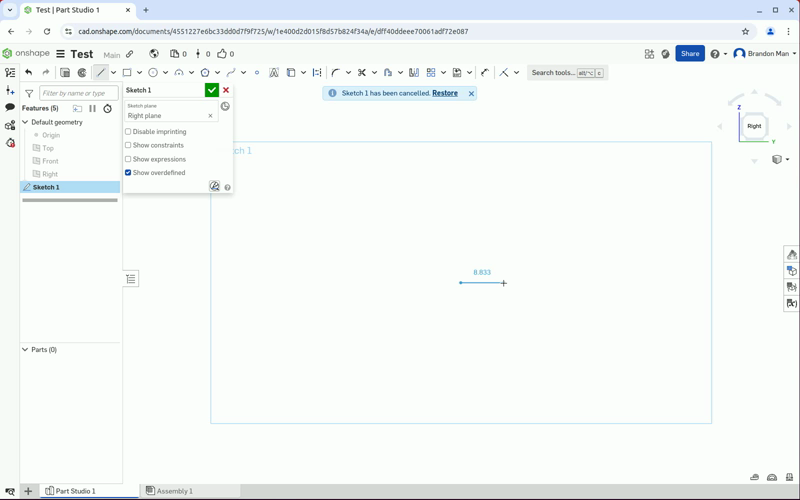
click(503, 282)
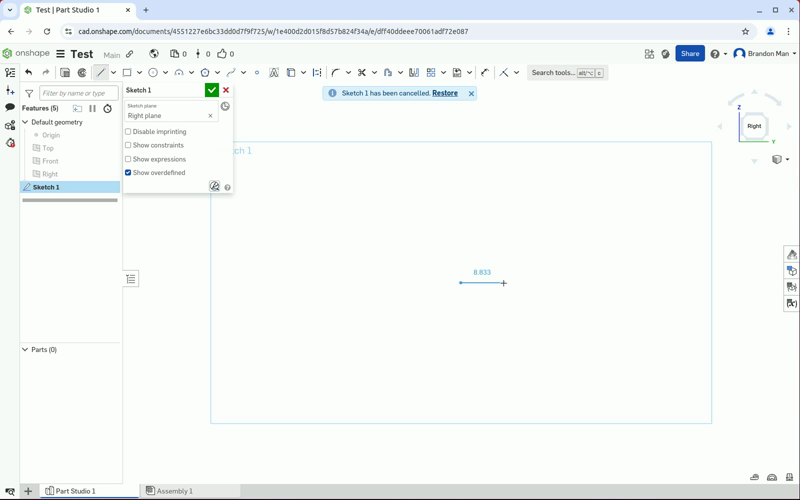
key_up(shift)
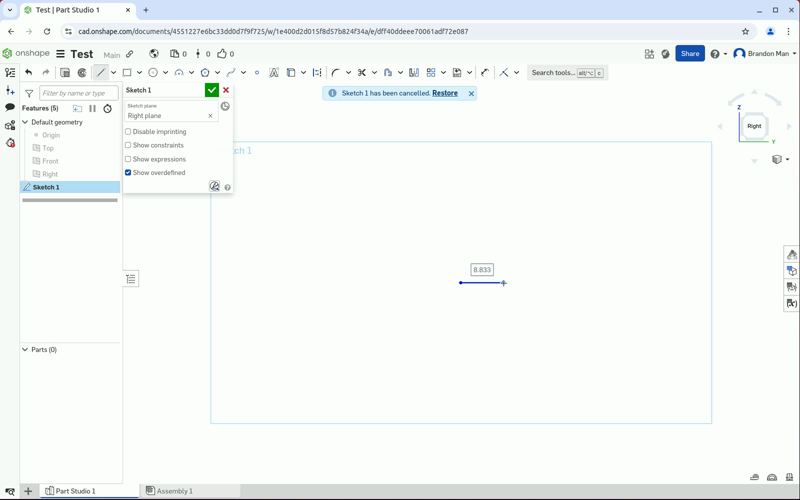
key_down(shift)
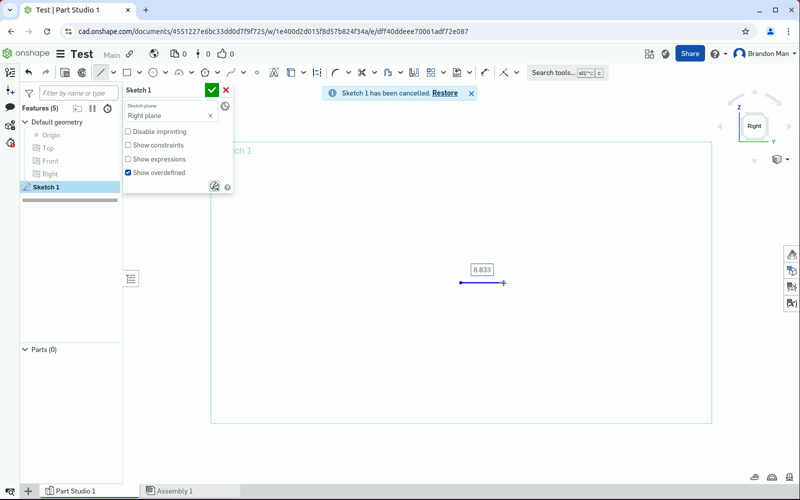
mouse_move(533, 282)
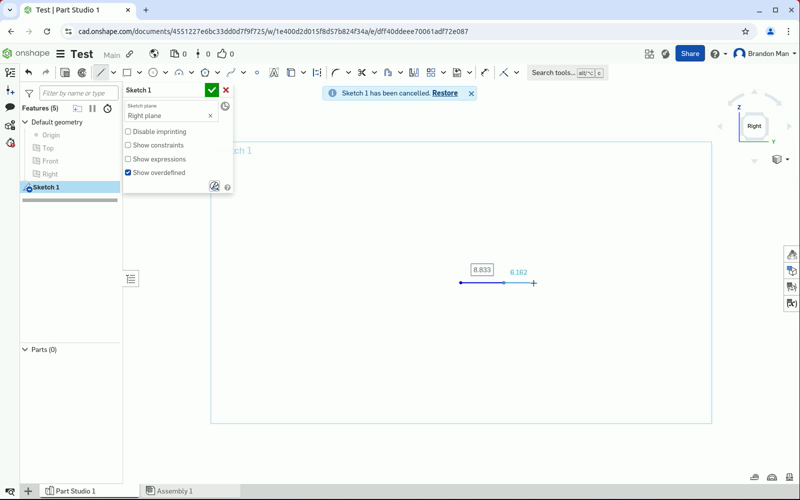
mouse_move(503, 240)
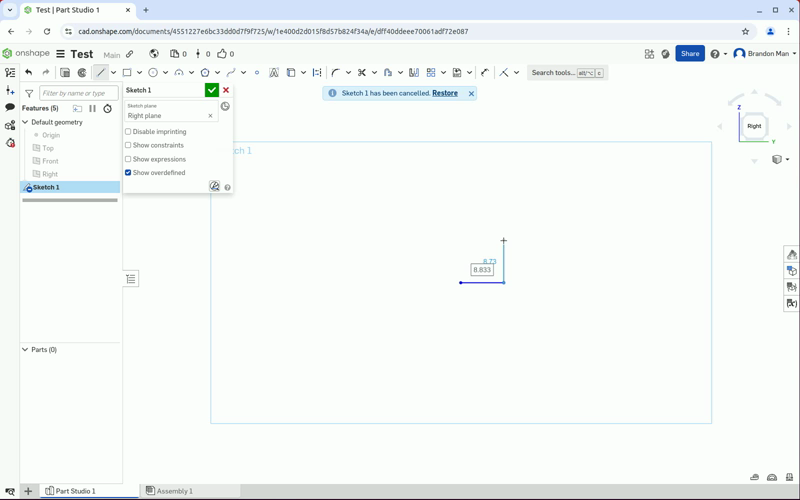
click(503, 240)
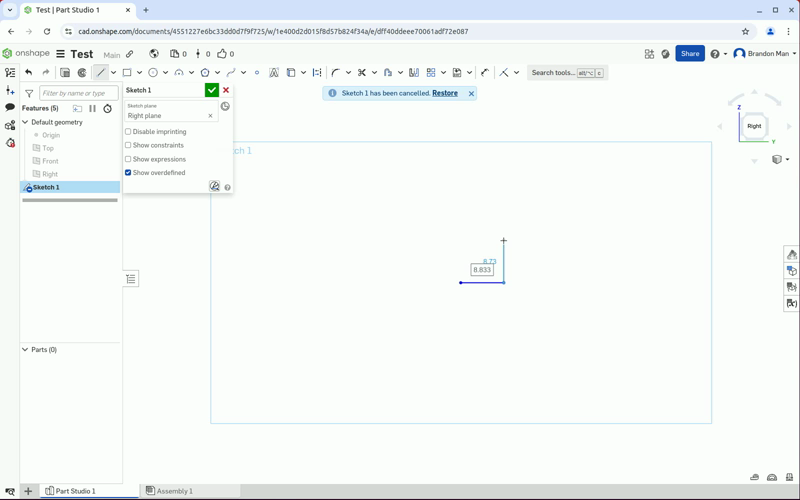
key_up(shift)
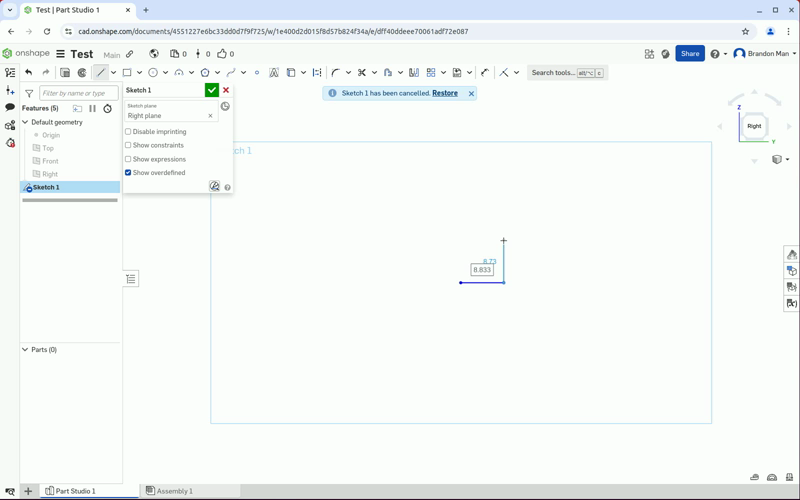
key_down(shift)
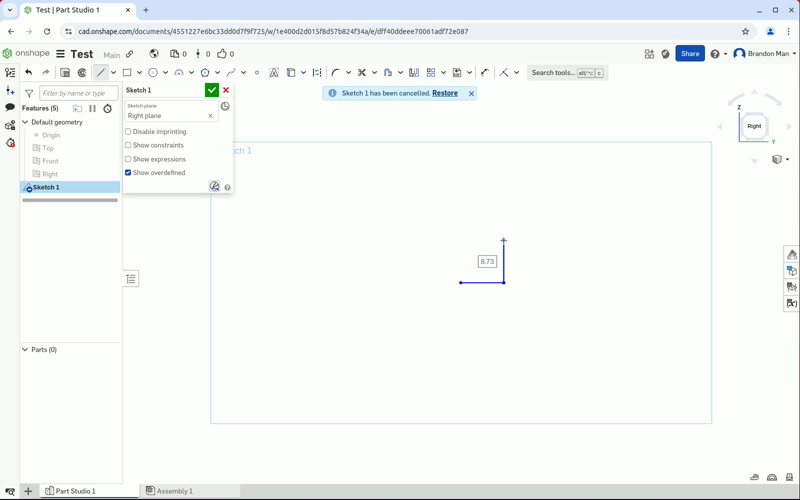
mouse_move(533, 240)
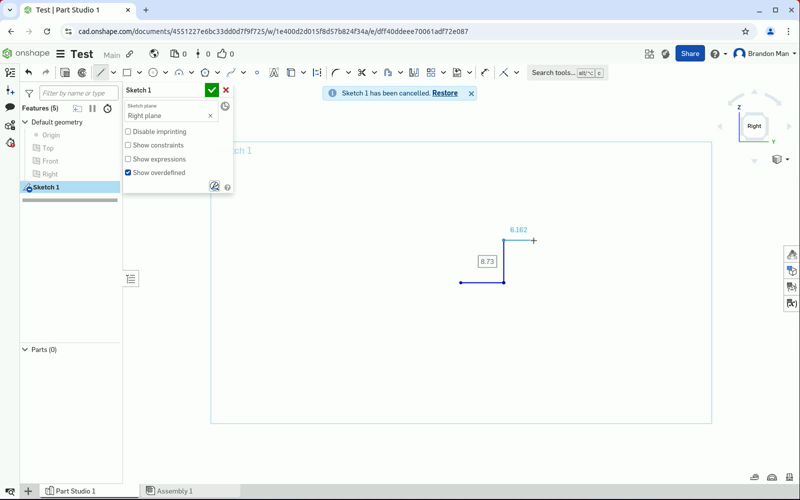
mouse_move(460, 240)
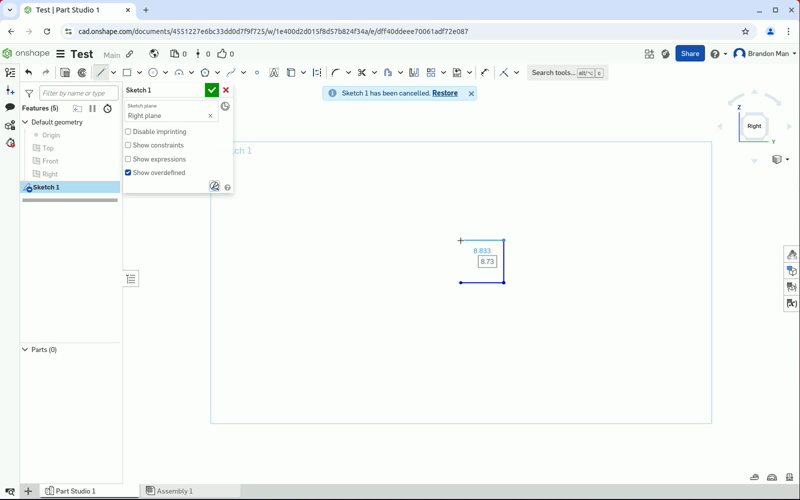
click(460, 240)
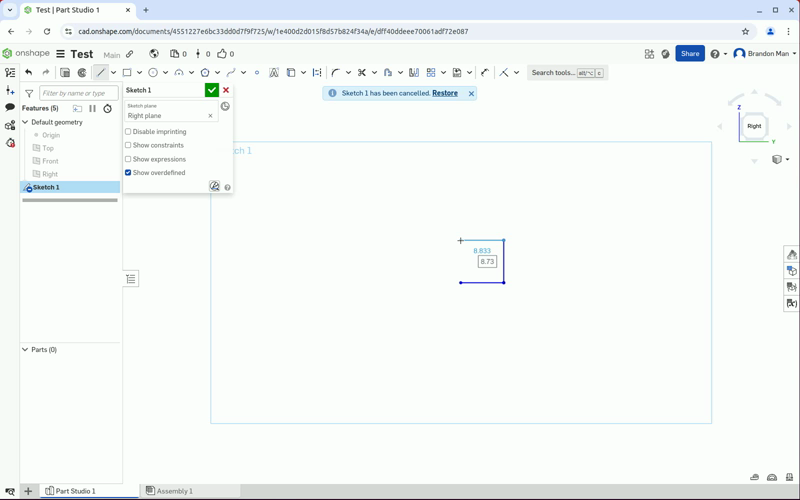
key_up(shift)
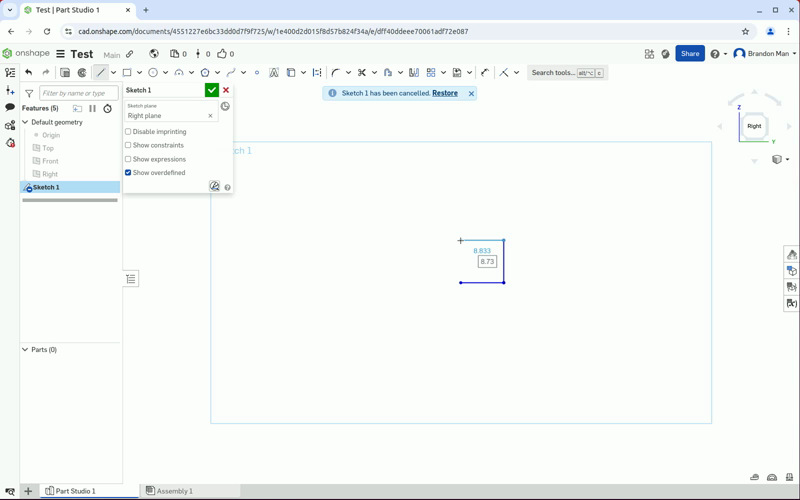
mouse_move(490, 240)
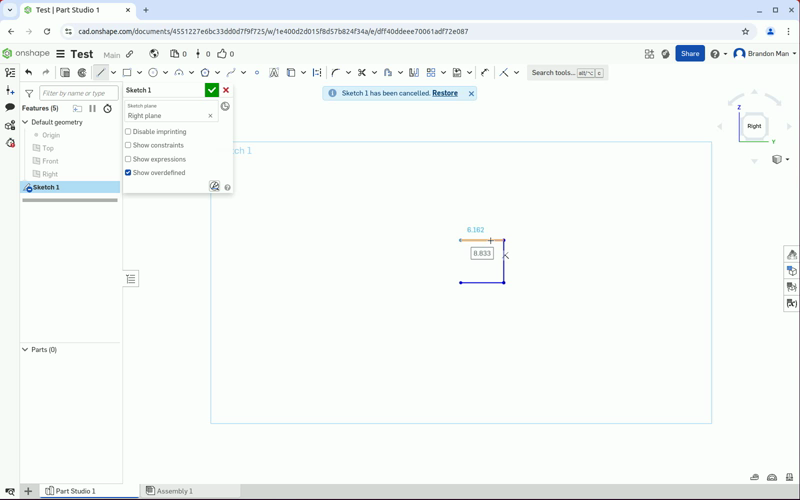
key_down(shift)
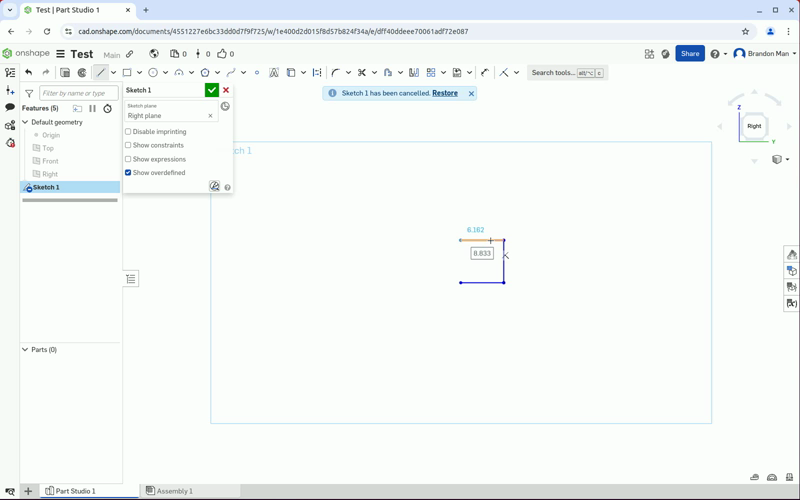
mouse_move(460, 282)
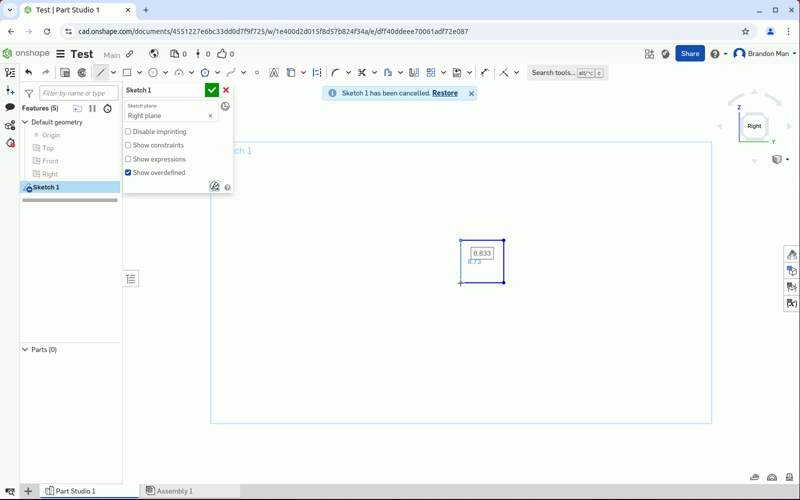
key_up(shift)
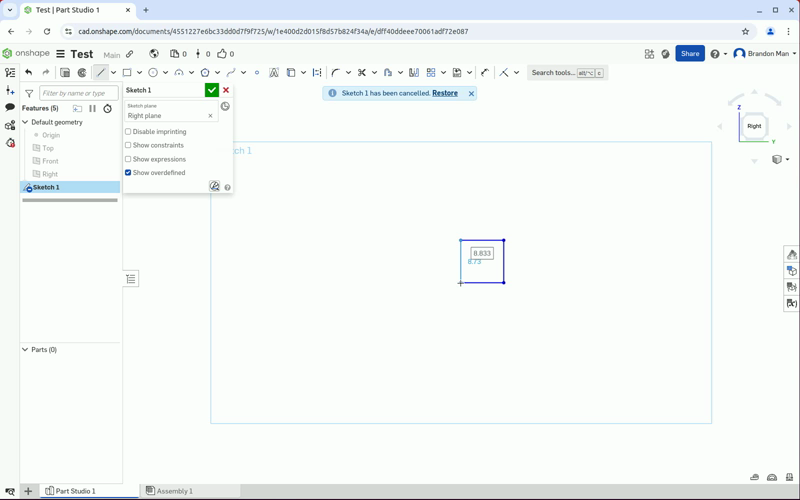
click(460, 282)
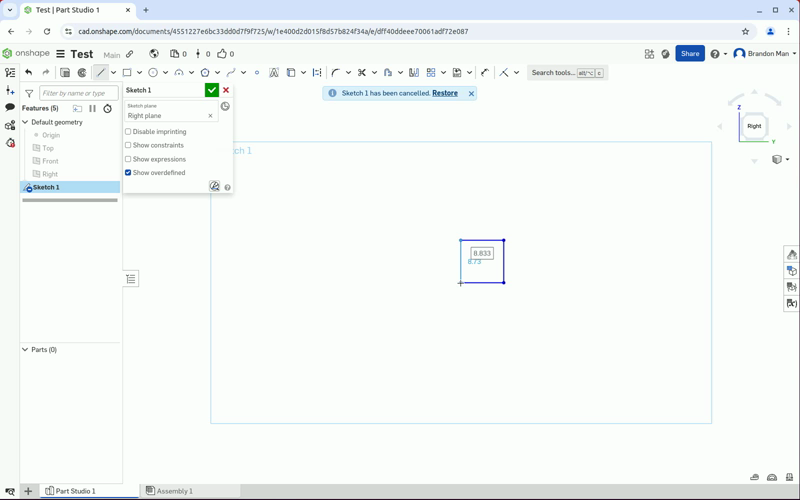
key(esc)
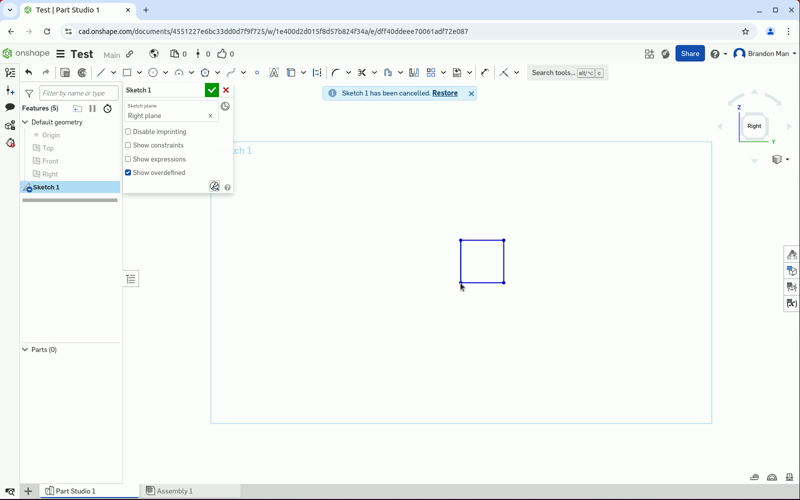
mouse_move(487, 241)
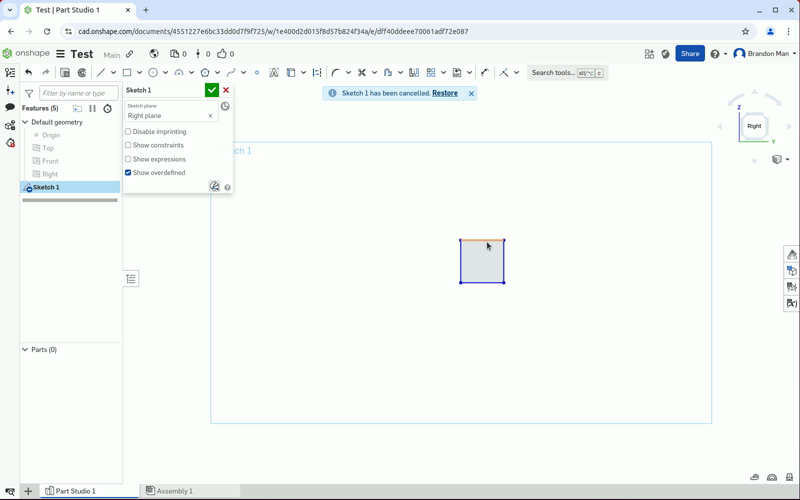
click(487, 241)
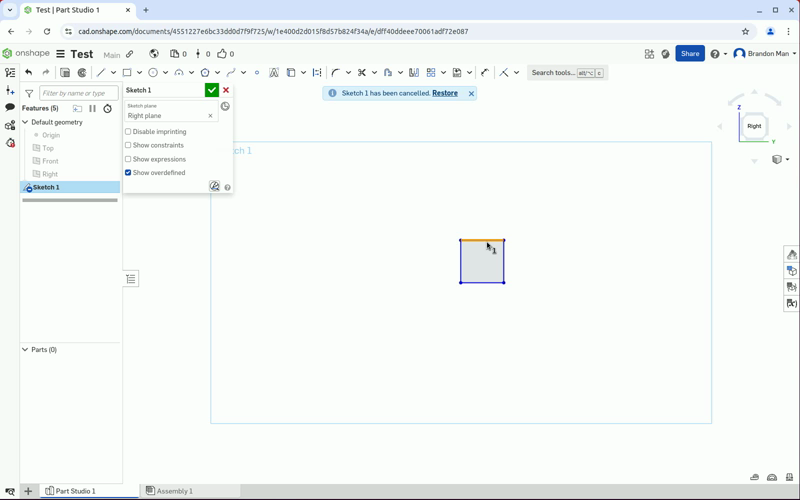
mouse_move(73, 352)
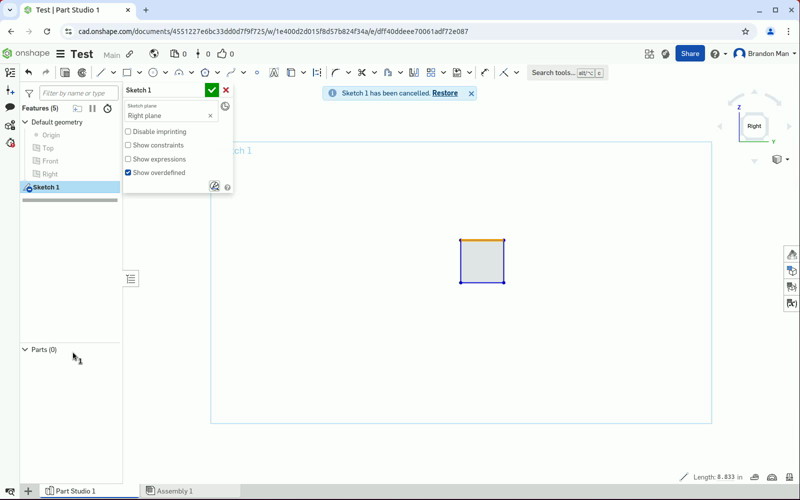
key(shift+y)
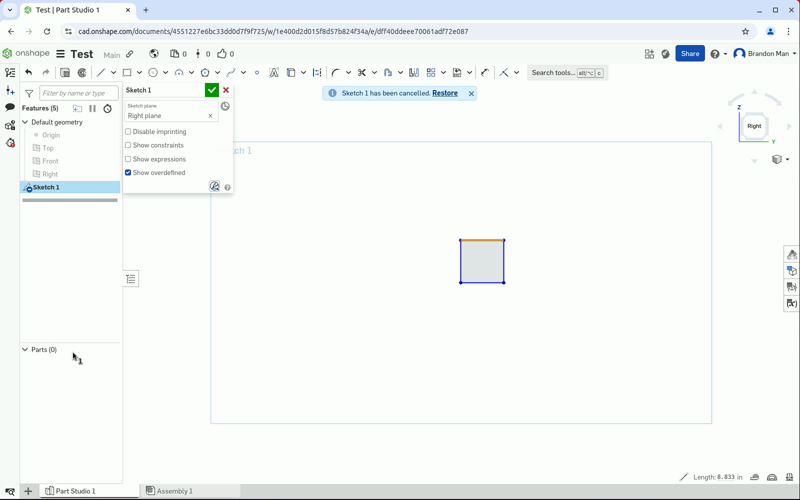
key(shift+e)
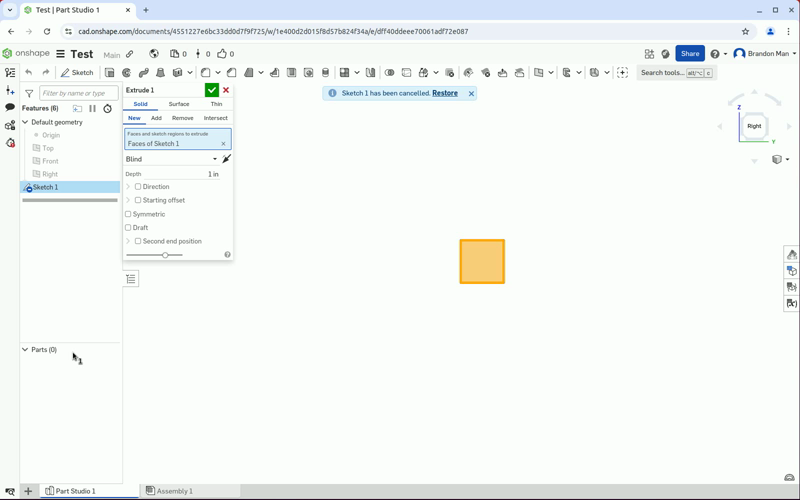
mouse_move(143, 106)
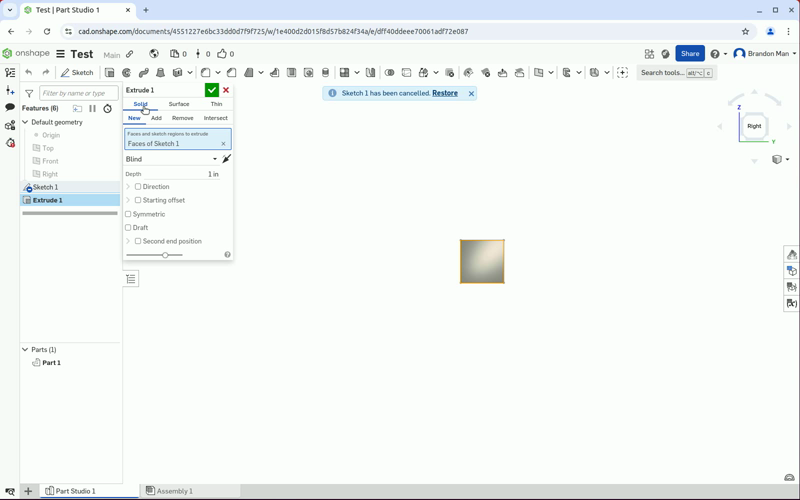
click(143, 106)
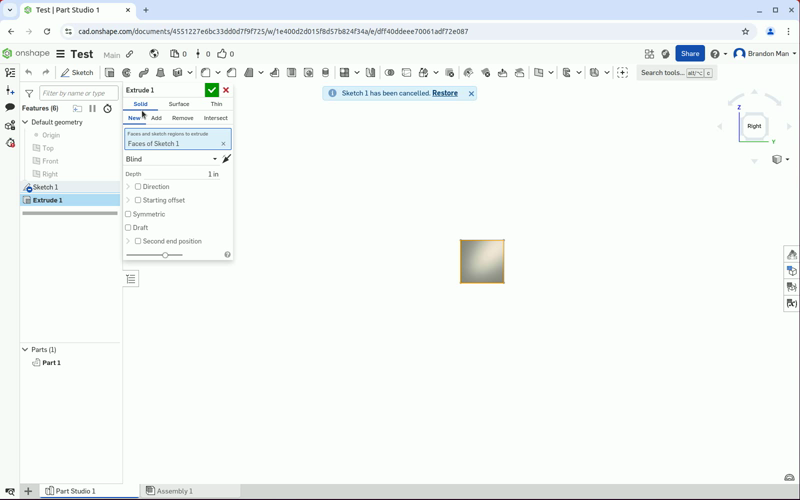
mouse_move(137, 120)
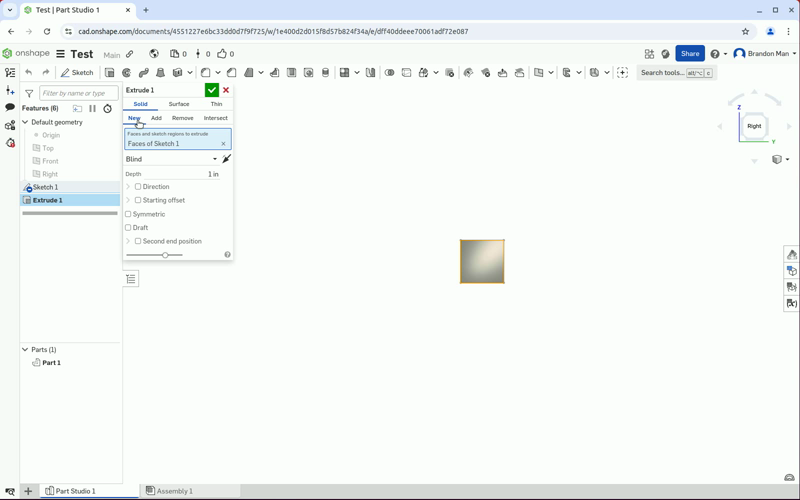
click(137, 120)
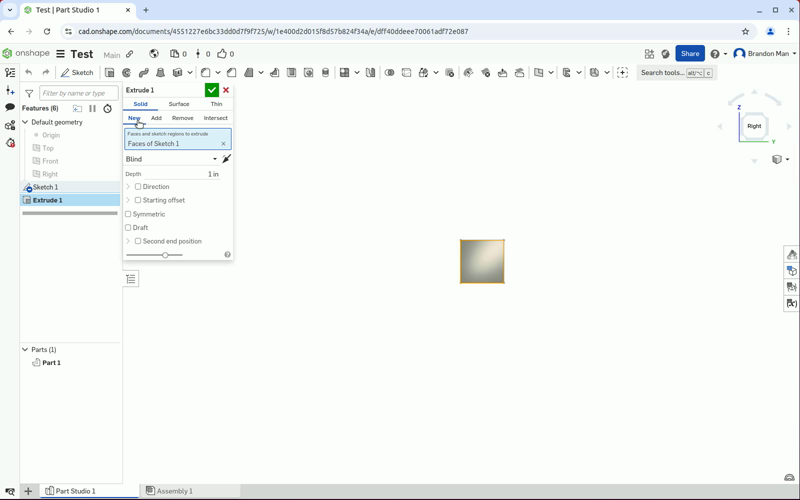
key(tab, 4)
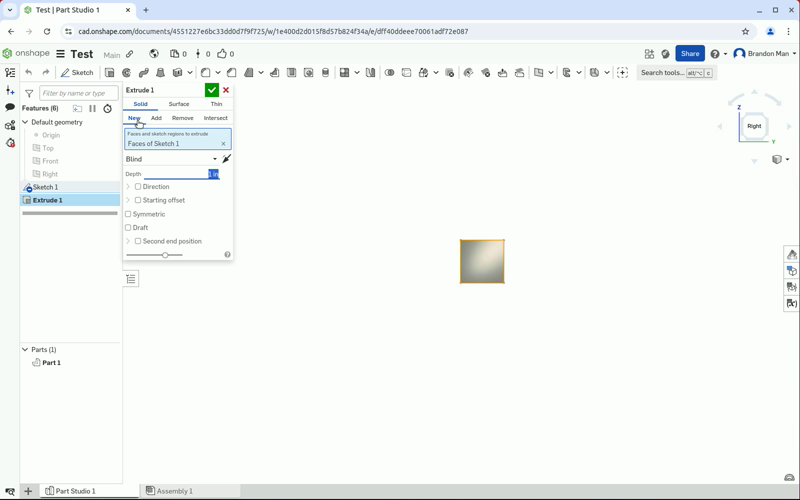
text(11.554)
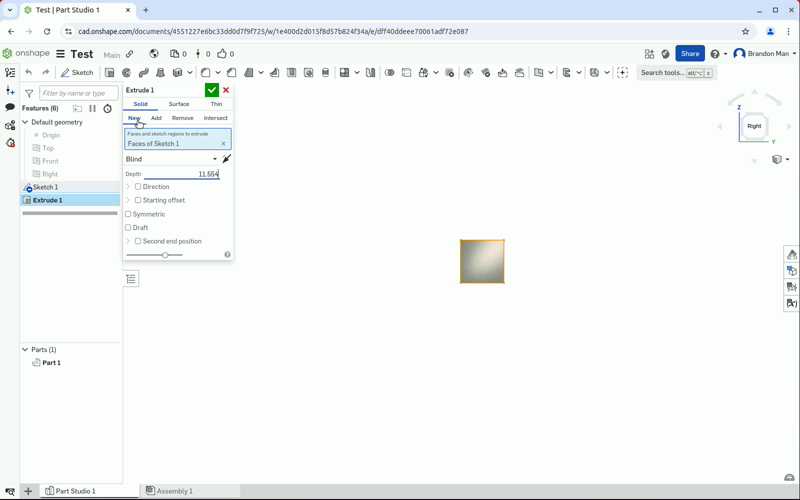
key(enter)
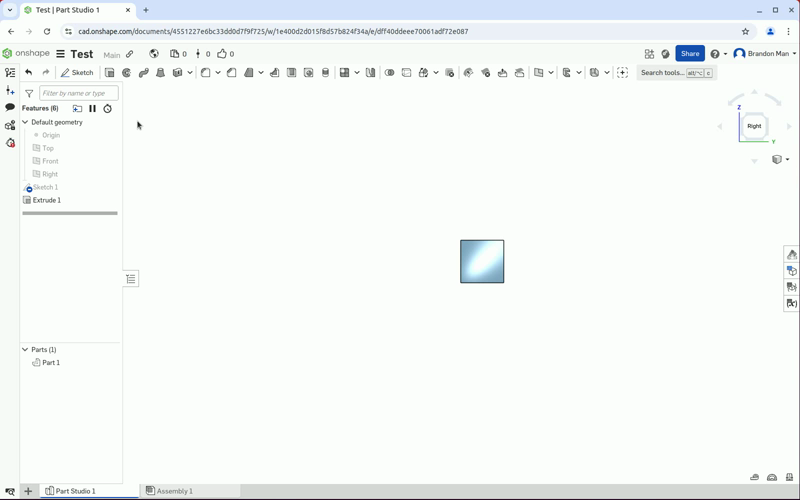
key(shift+h)
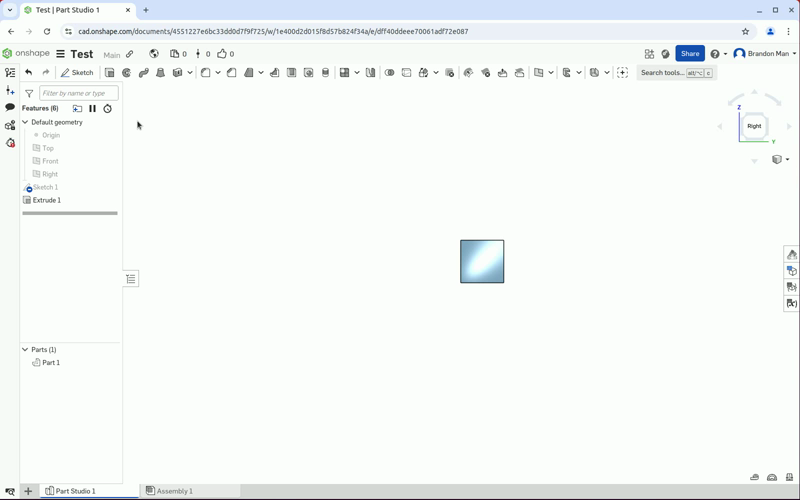
key(shift+h)
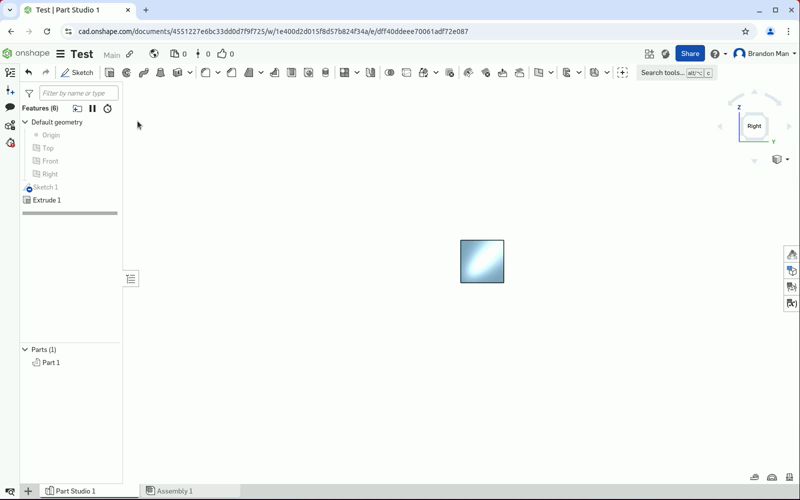
mouse_move(73, 189)
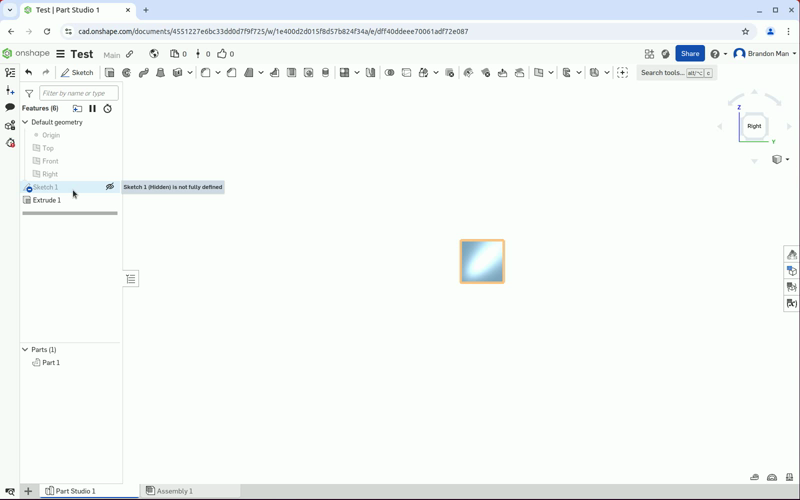
click(73, 189)
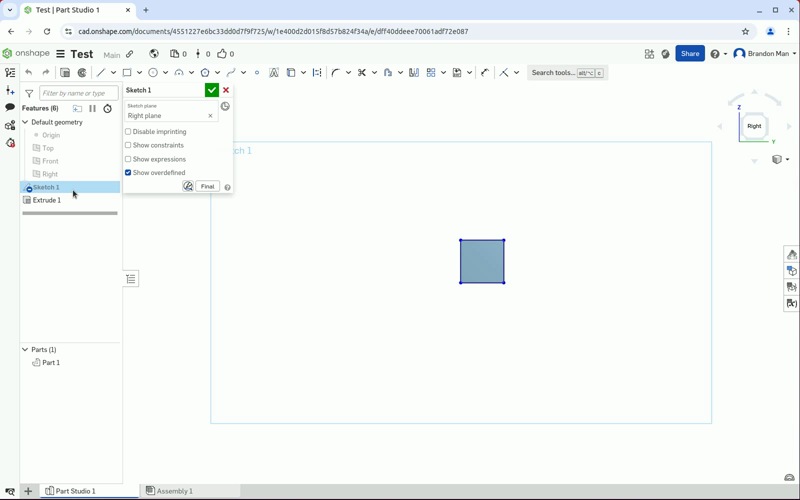
mouse_move(229, 92)
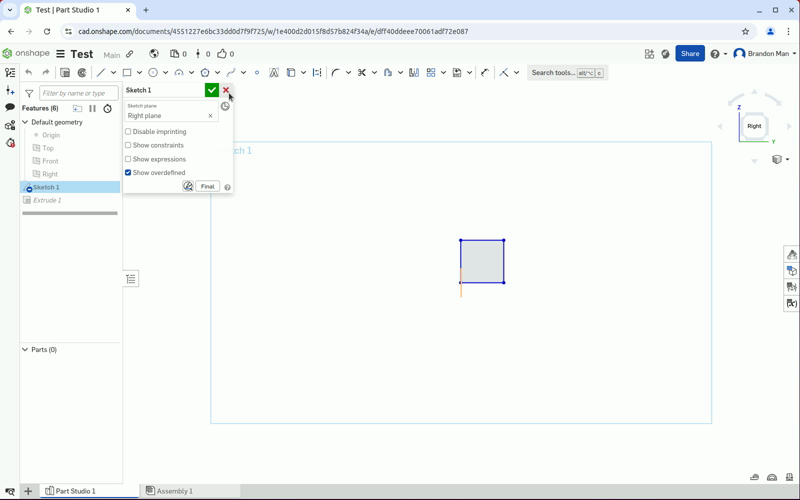
click(229, 92)
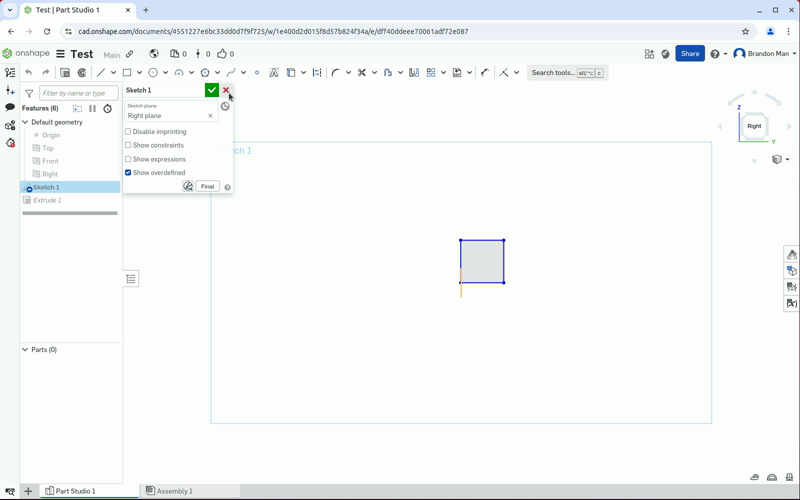
key(shift+s)
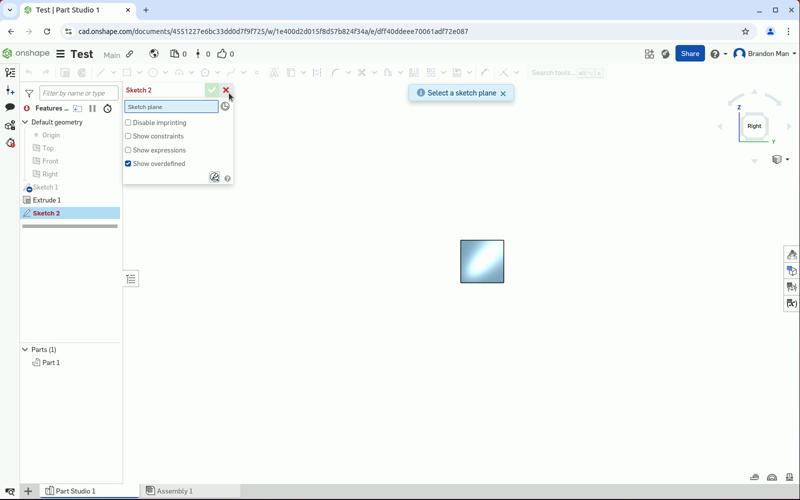
mouse_move(73, 176)
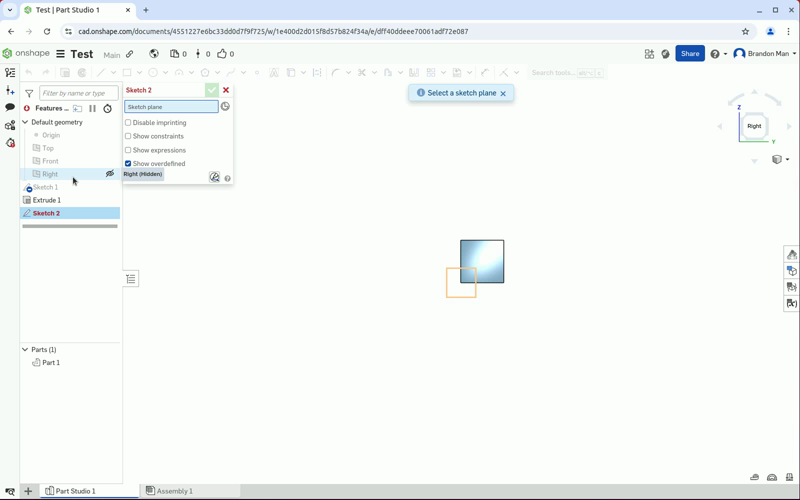
click(73, 176)
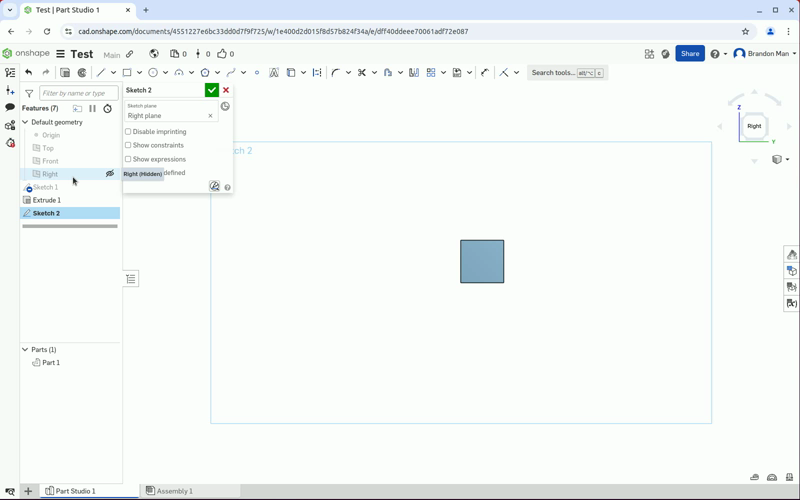
mouse_move(73, 352)
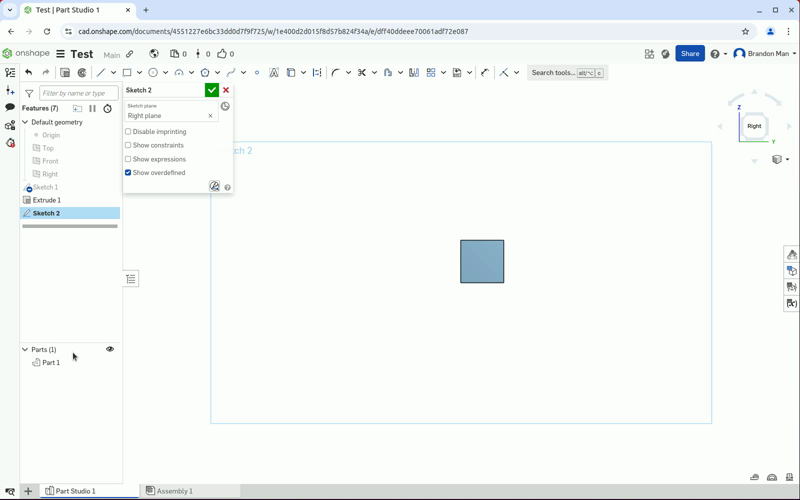
key(y)
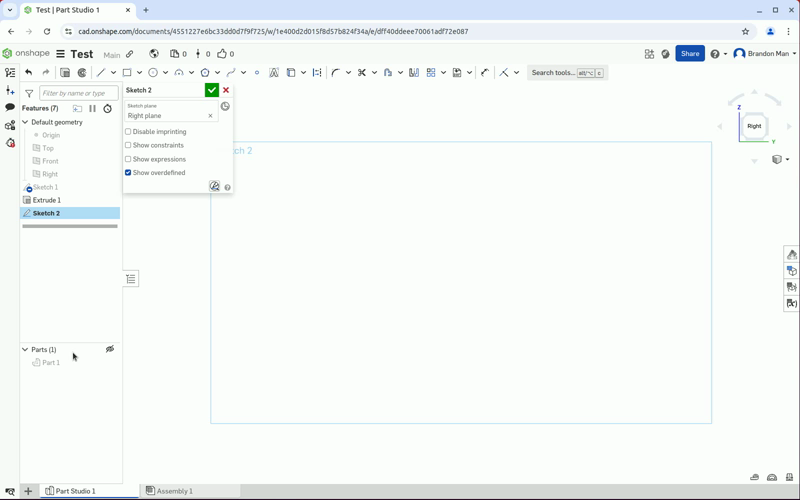
key(l)
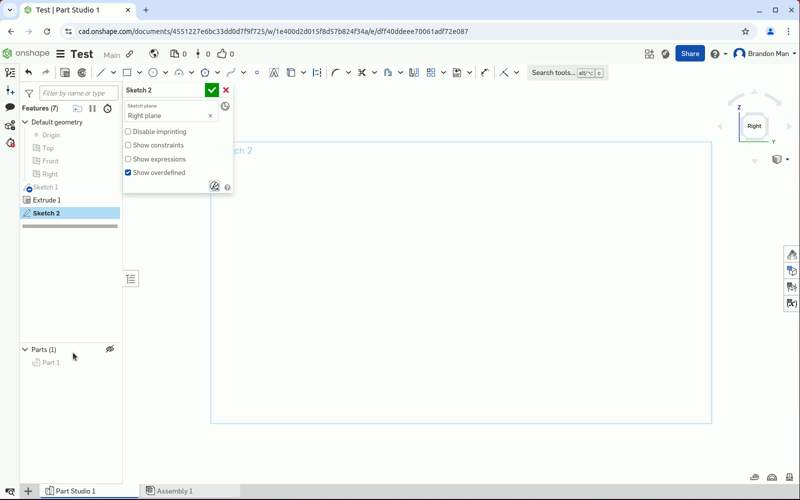
key_down(shift)
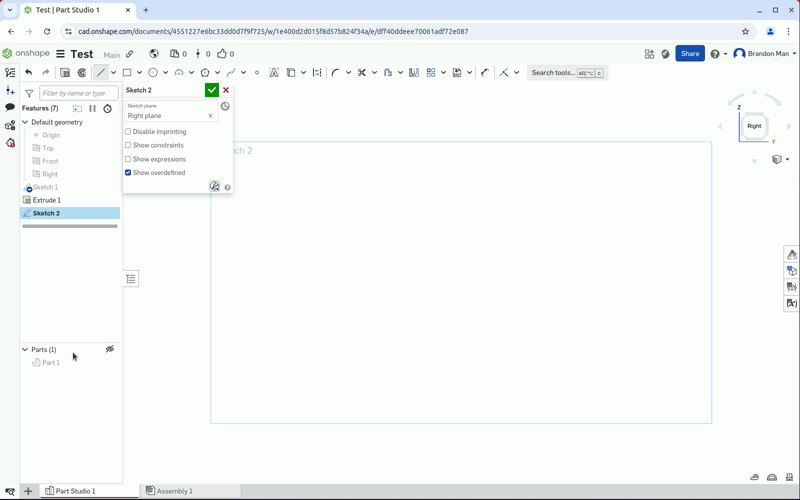
mouse_move(502, 282)
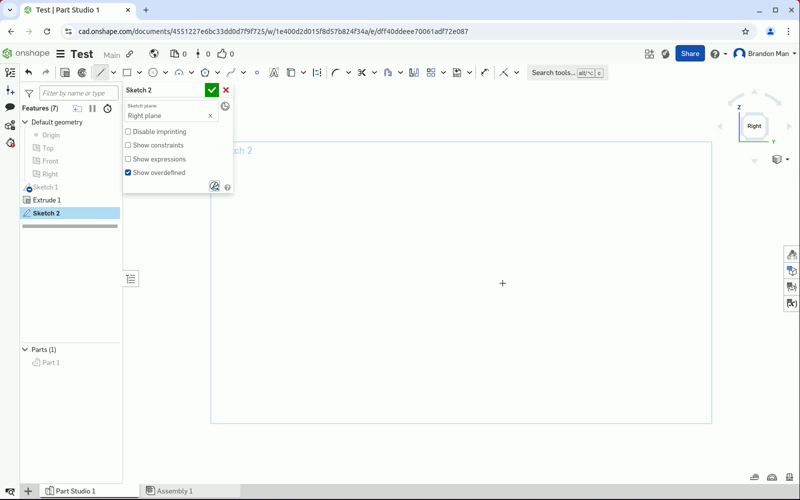
click(502, 282)
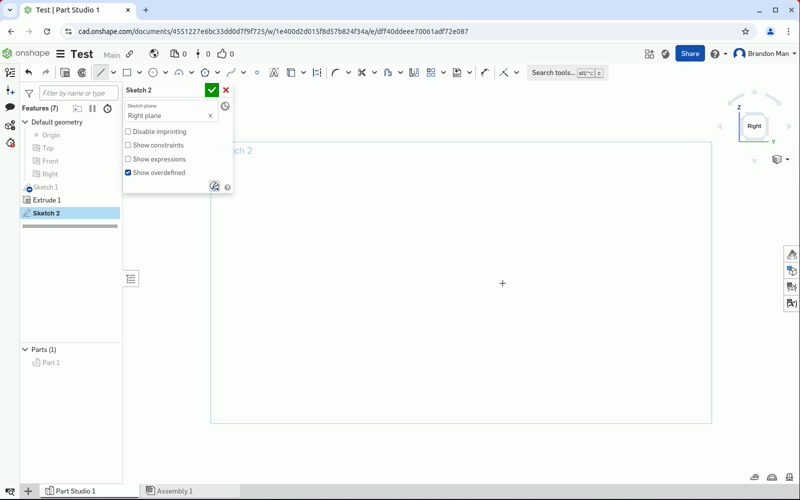
key_up(shift)
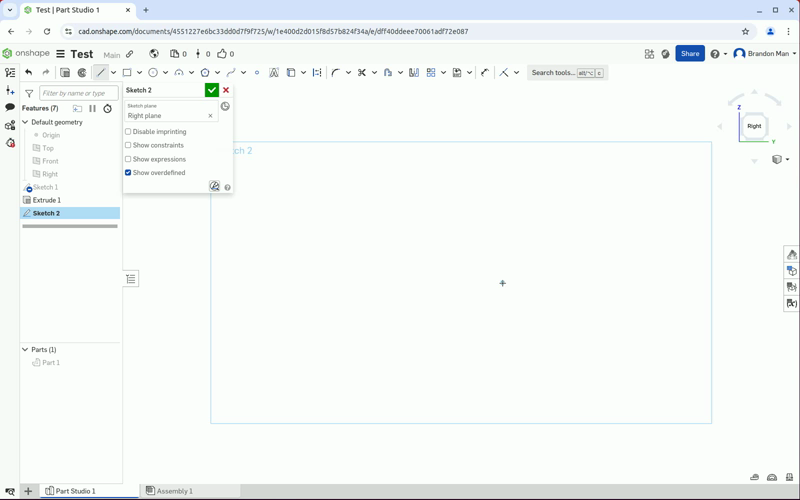
key_down(shift)
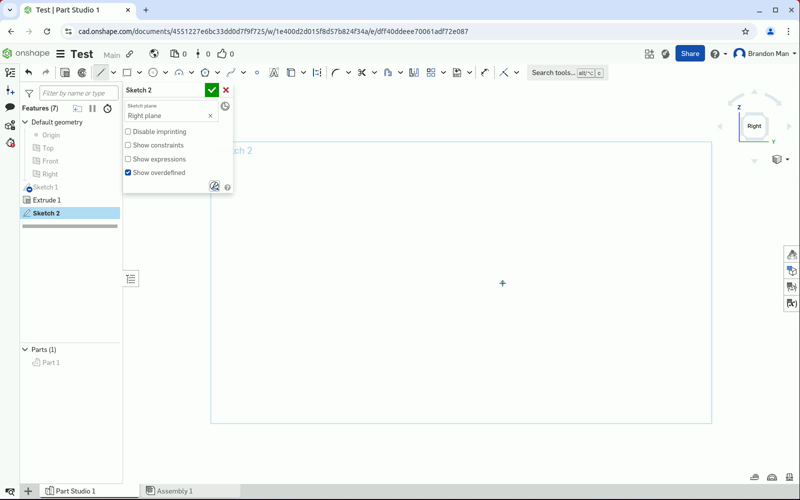
mouse_move(532, 282)
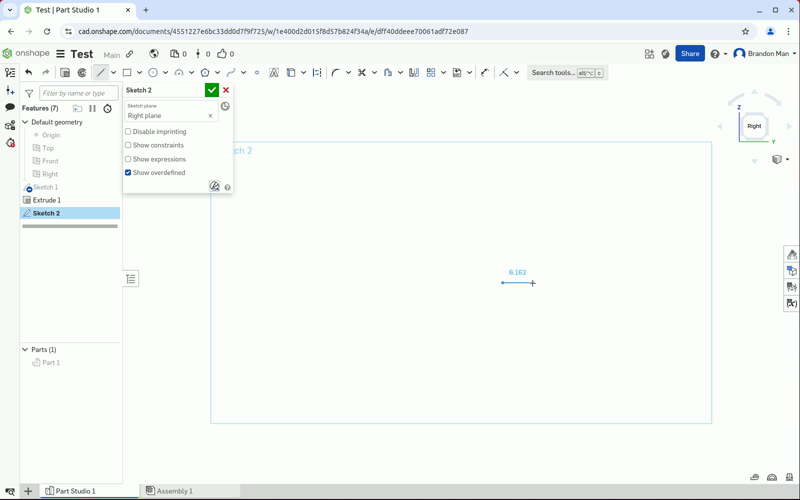
mouse_move(546, 282)
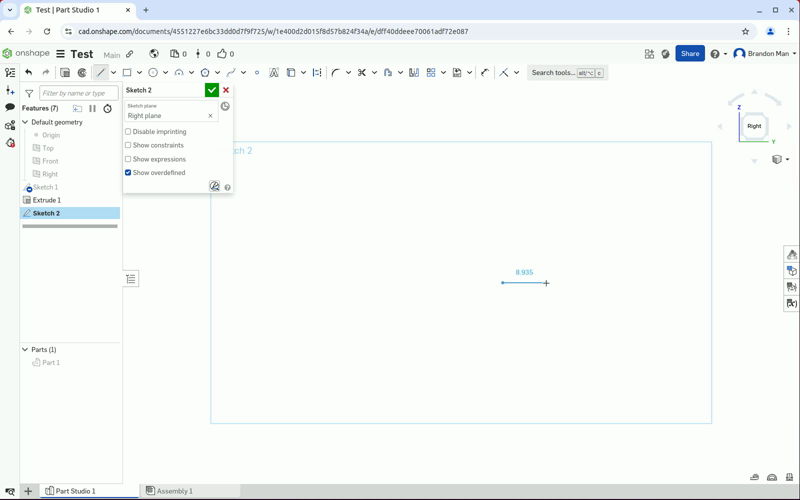
click(546, 282)
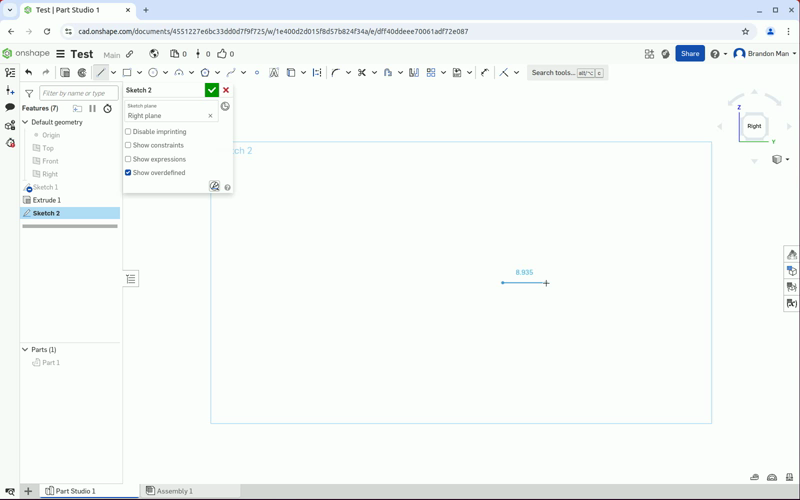
key_up(shift)
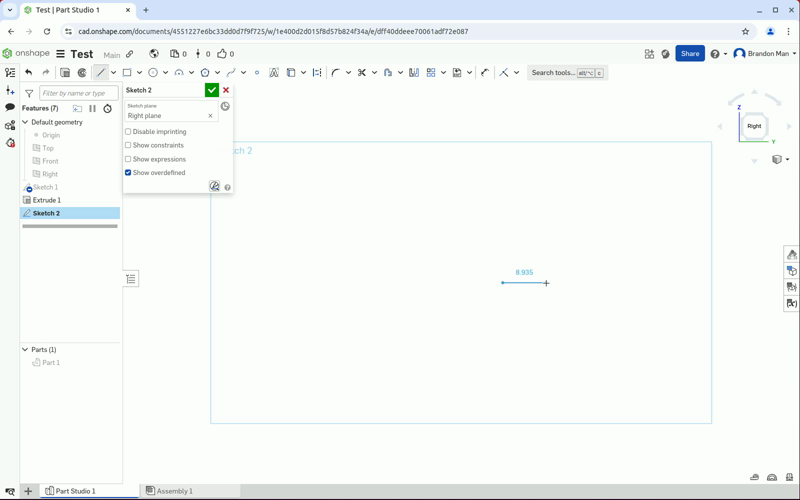
key_down(shift)
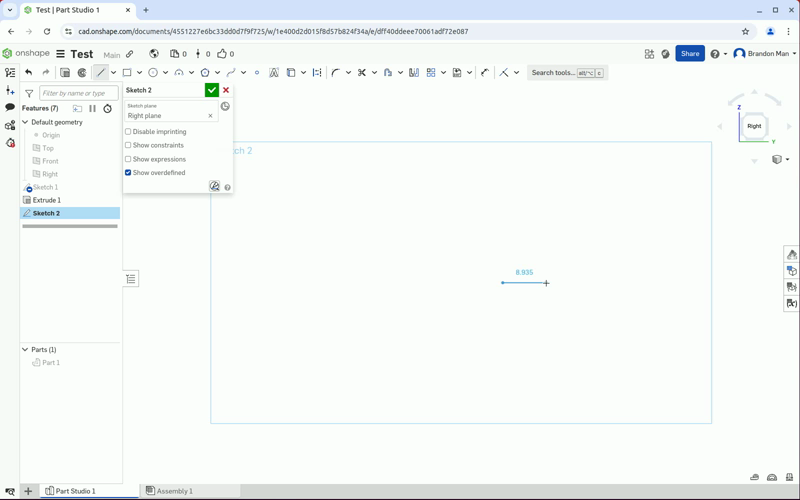
mouse_move(576, 282)
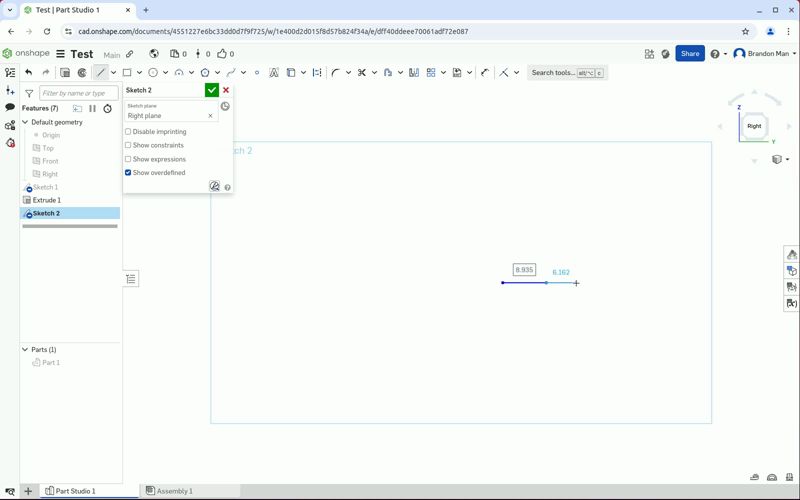
mouse_move(546, 240)
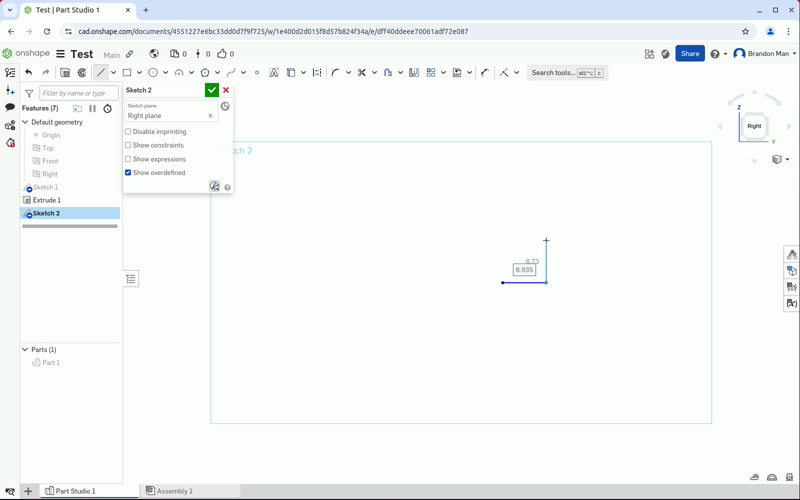
click(546, 240)
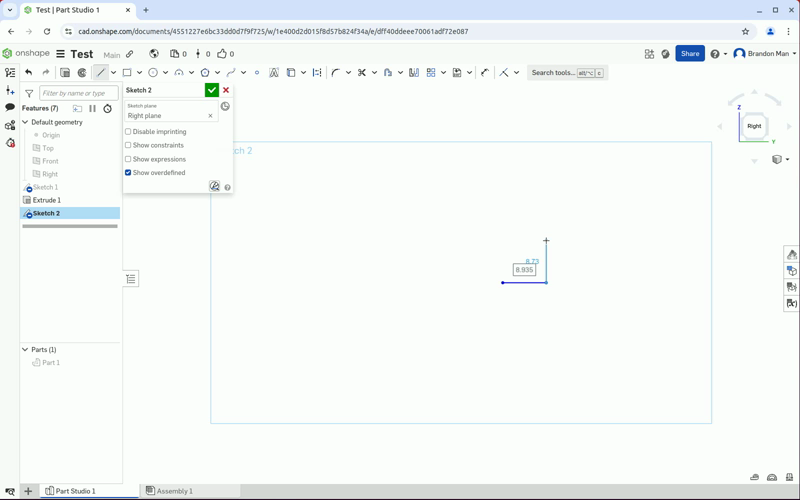
key_up(shift)
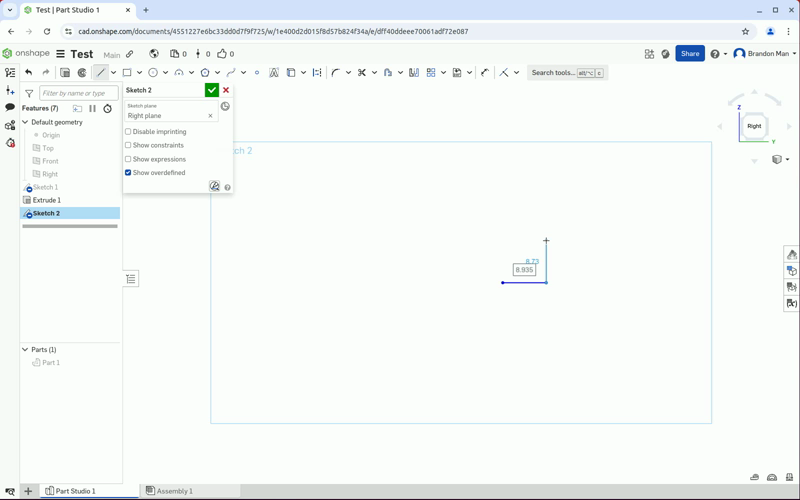
key_down(shift)
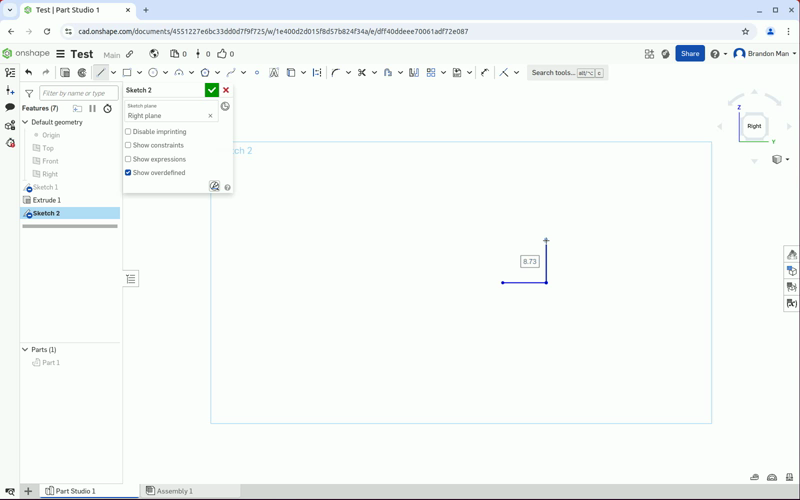
mouse_move(576, 240)
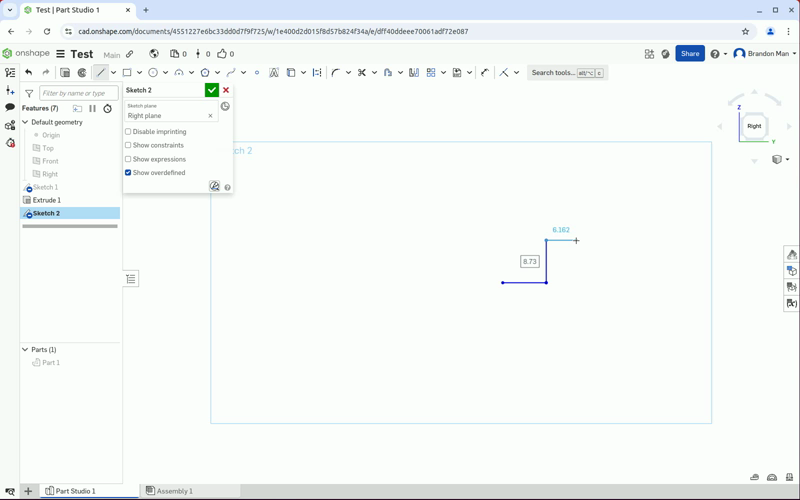
mouse_move(502, 240)
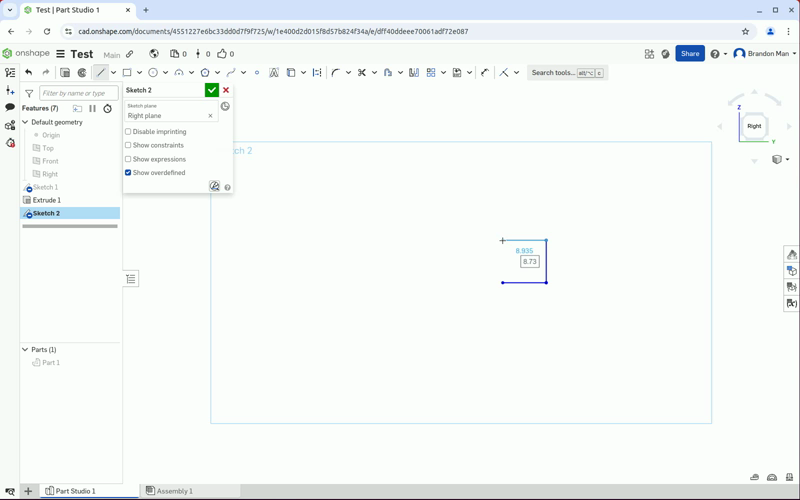
click(502, 240)
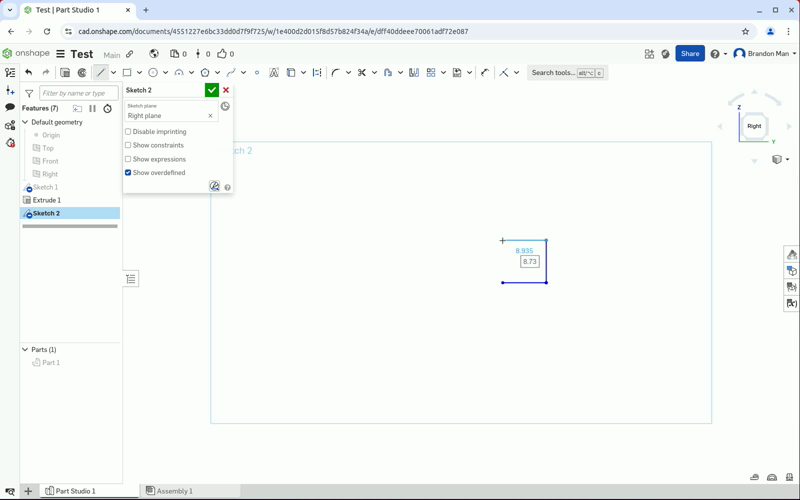
key_up(shift)
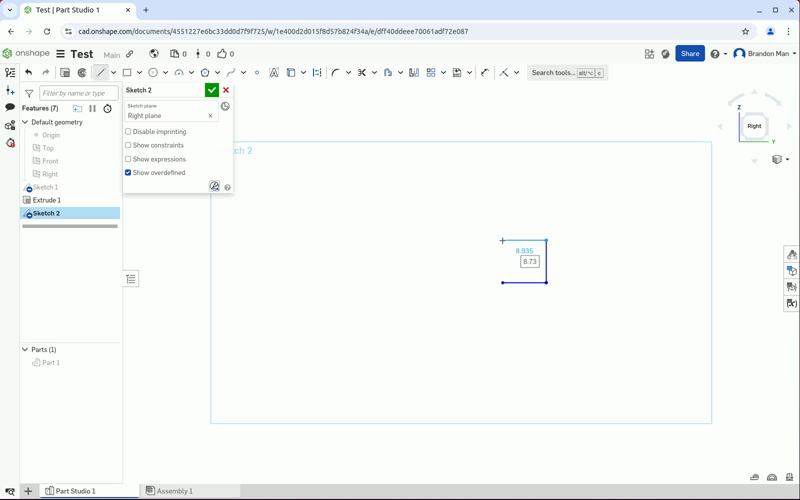
mouse_move(532, 240)
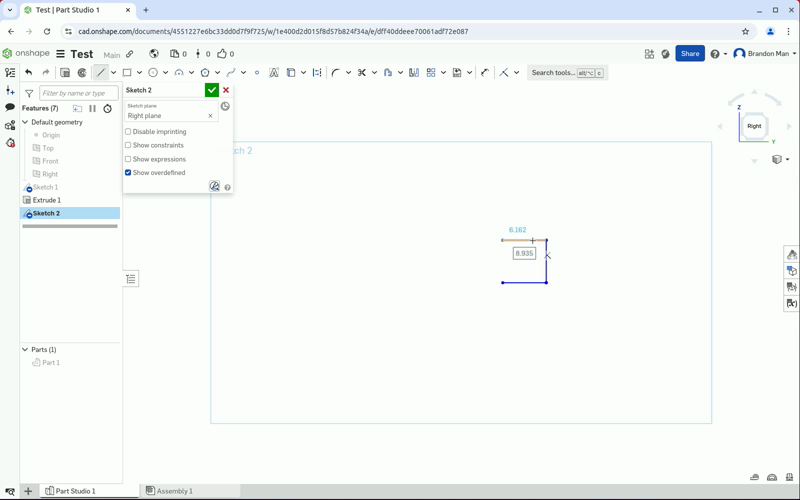
key_down(shift)
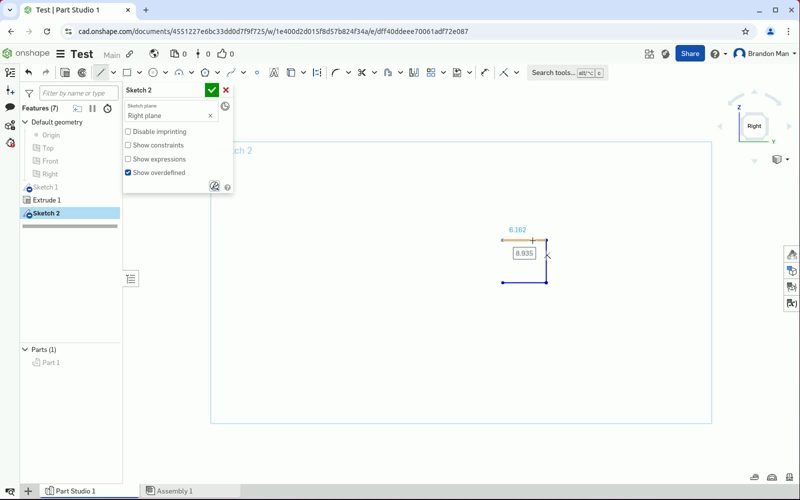
mouse_move(502, 282)
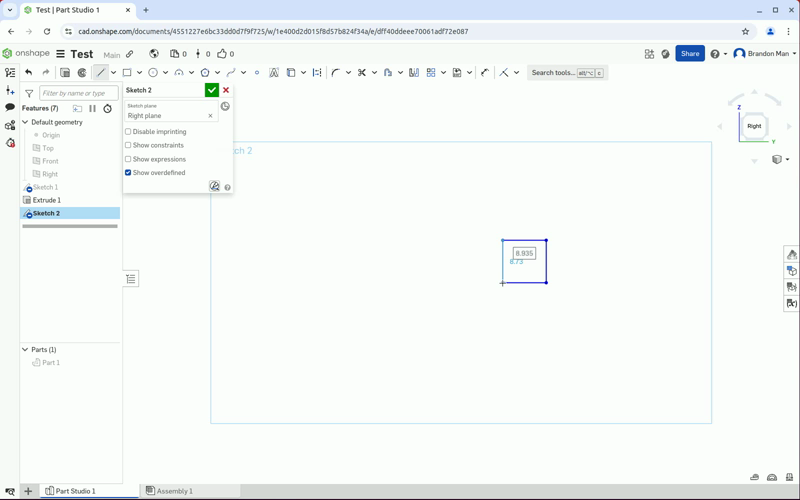
key_up(shift)
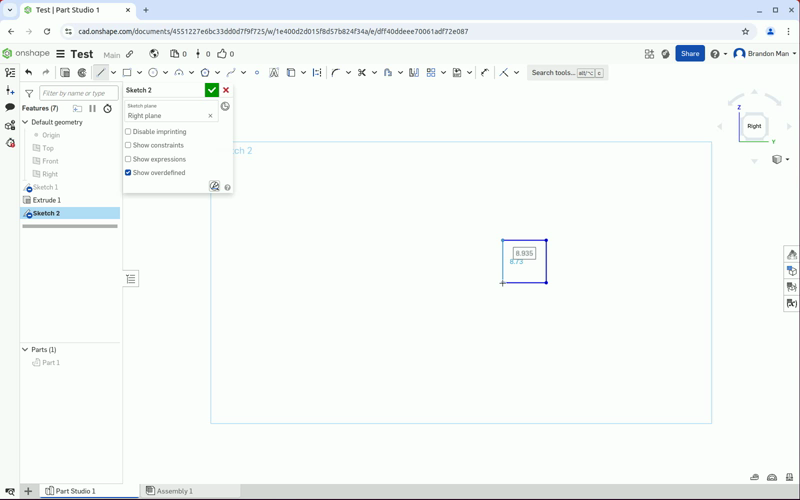
click(502, 282)
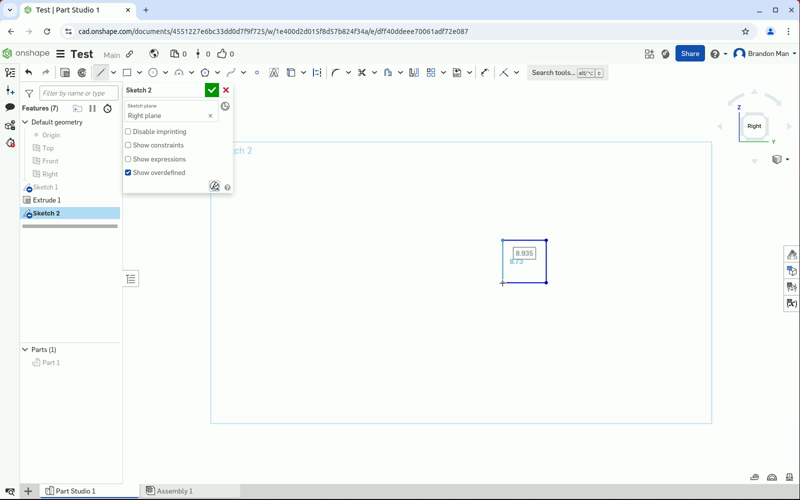
key(esc)
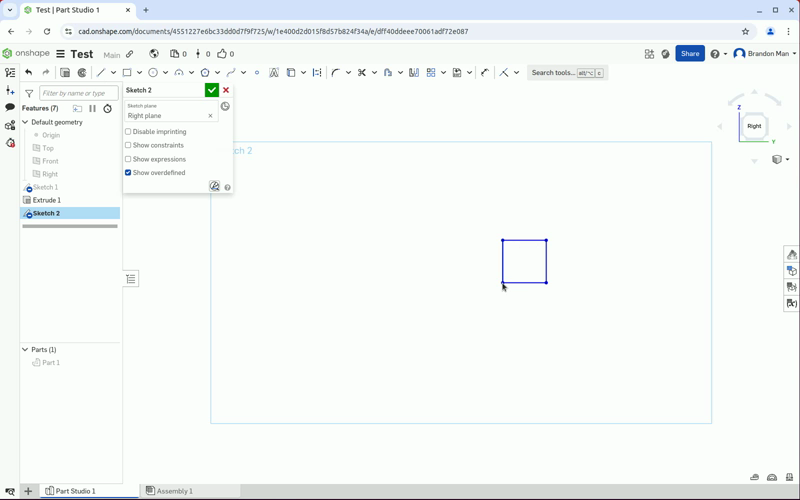
mouse_move(524, 257)
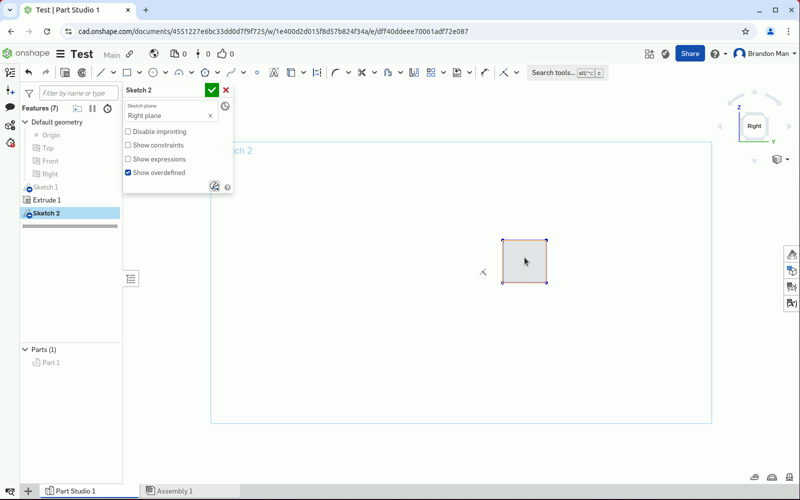
click(524, 257)
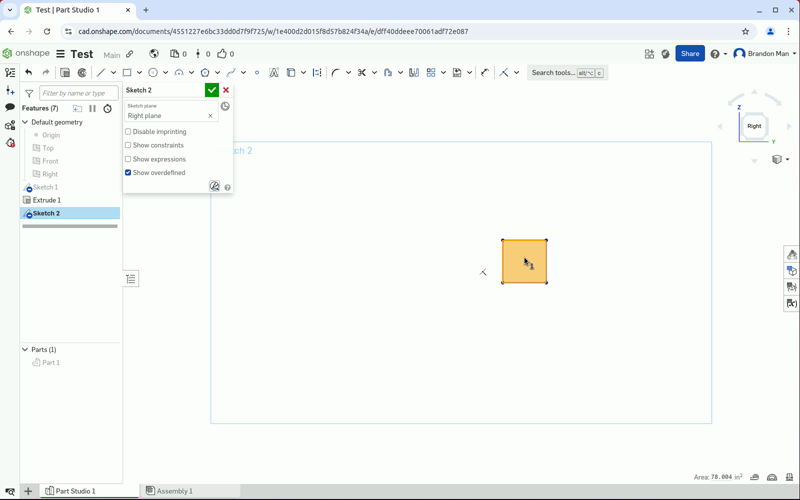
mouse_move(73, 352)
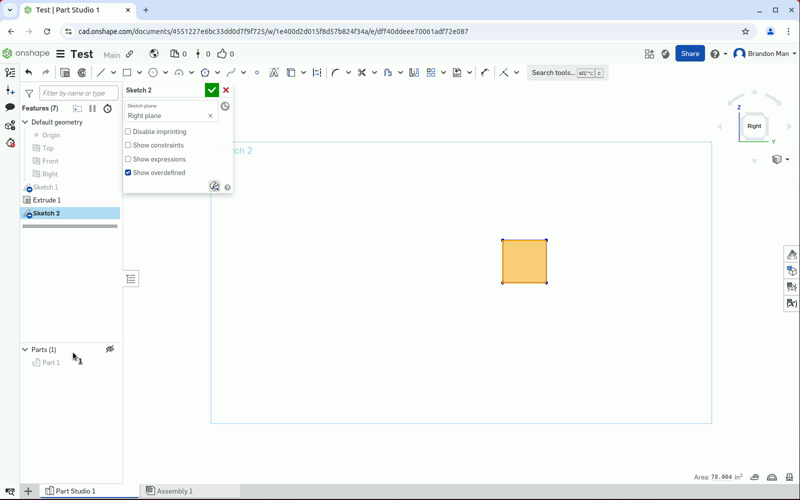
key(shift+y)
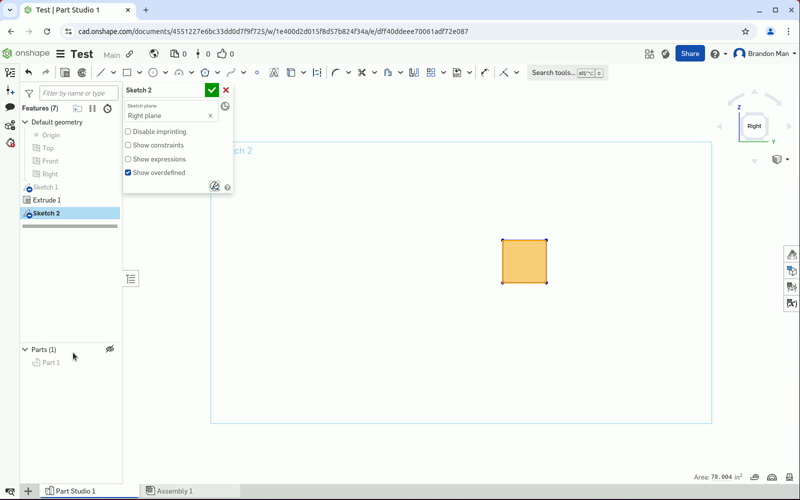
key(shift+e)
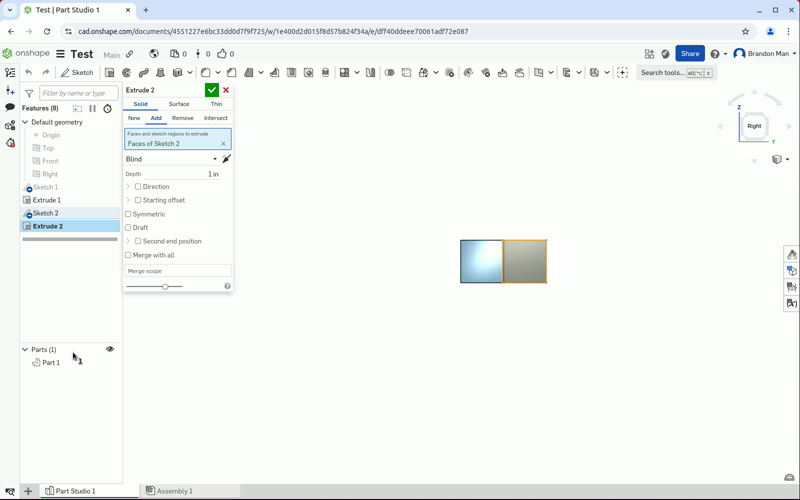
mouse_move(143, 106)
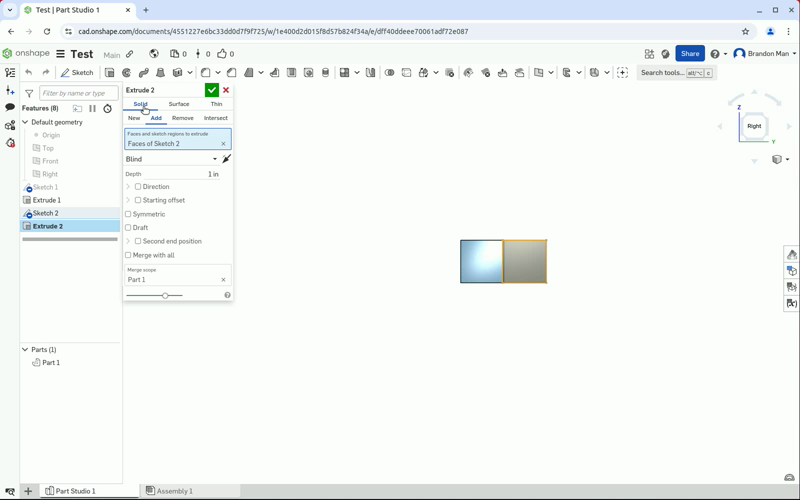
click(143, 106)
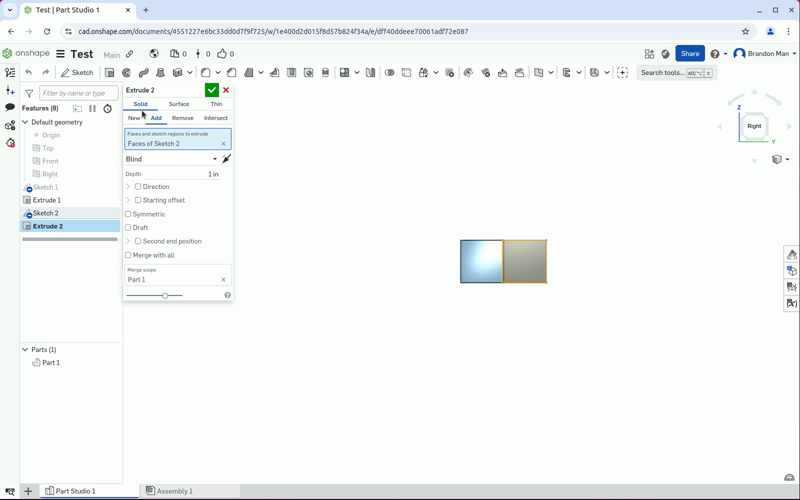
mouse_move(137, 120)
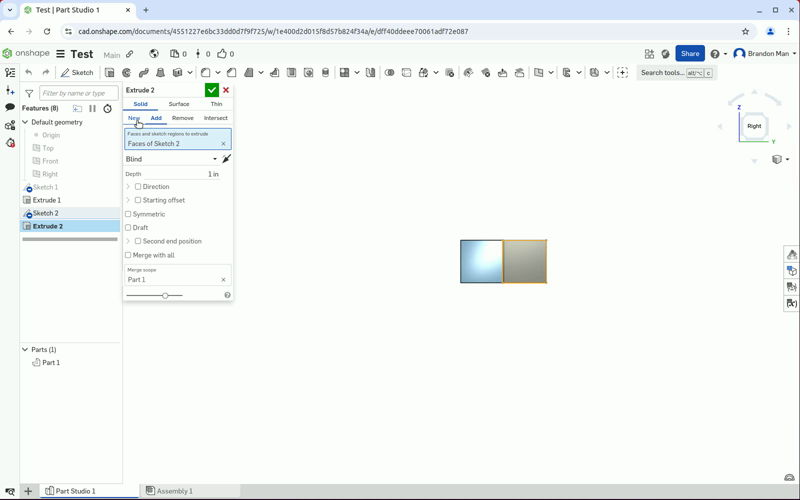
click(137, 120)
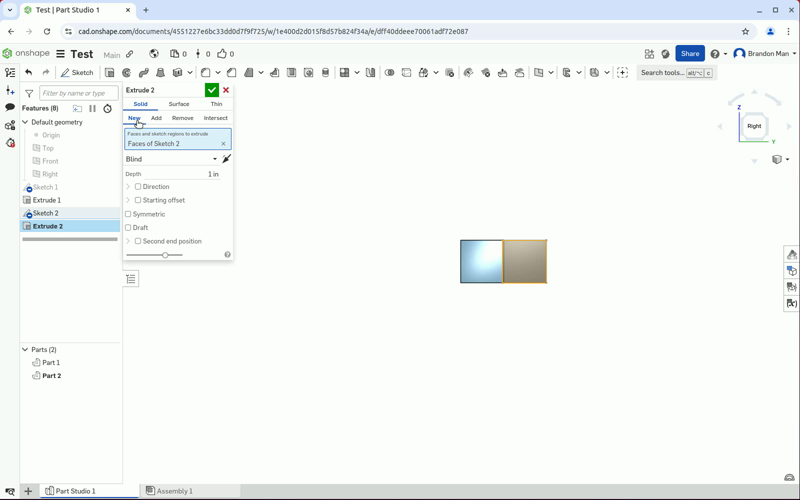
key(tab, 4)
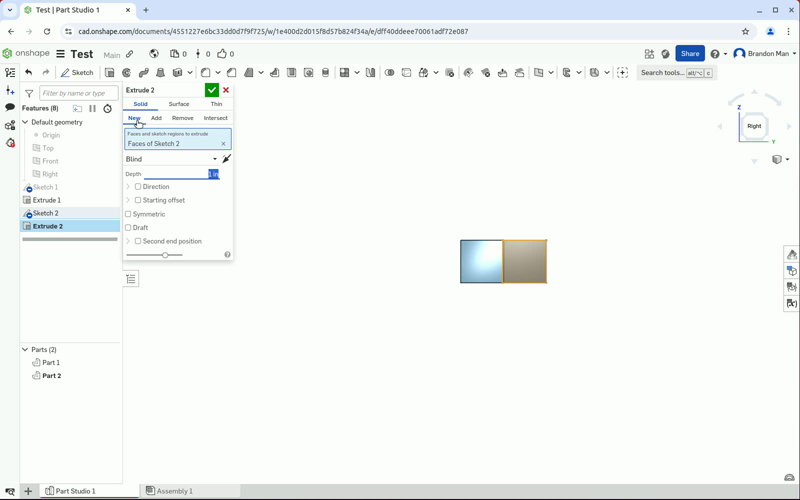
text(11.554)
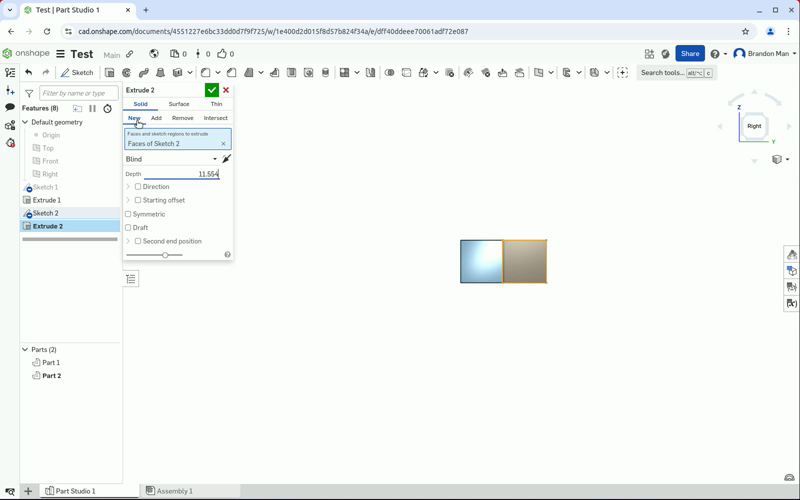
key(enter)
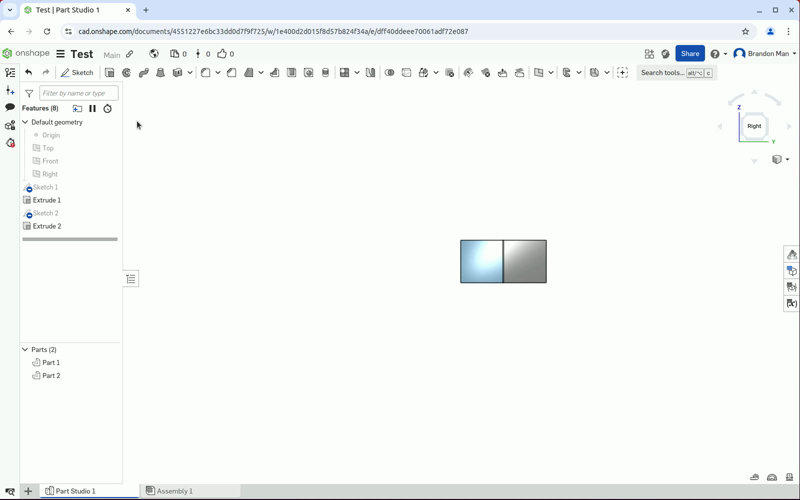
key(shift+h)
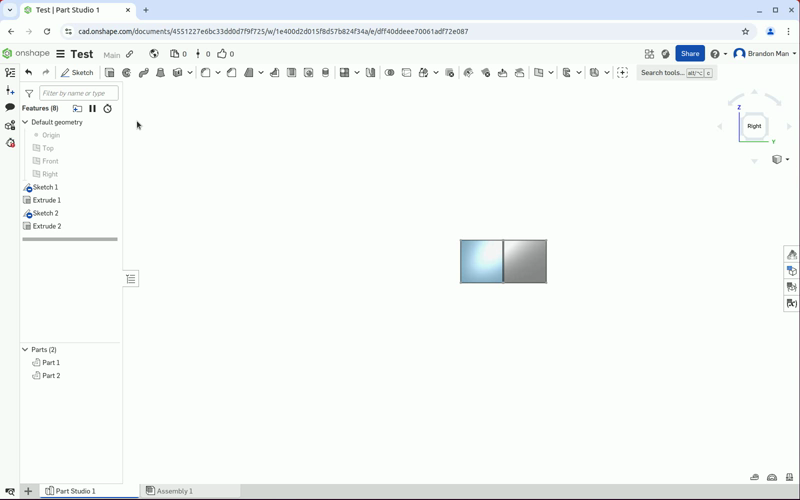
key(shift+h)
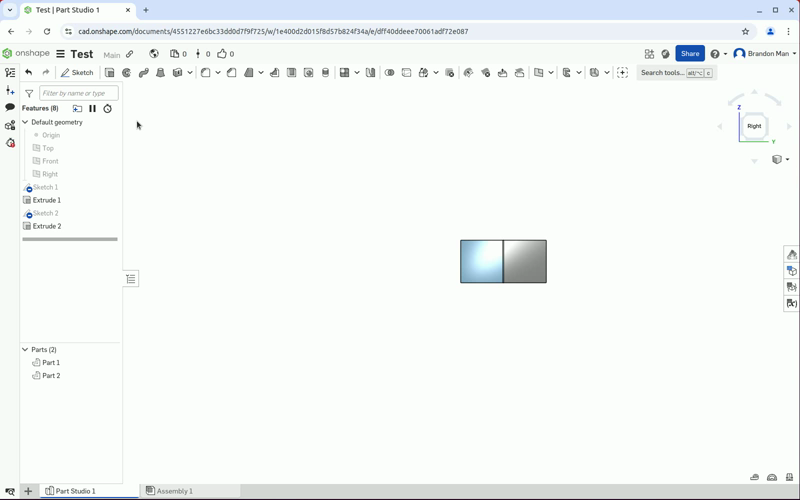
mouse_move(73, 189)
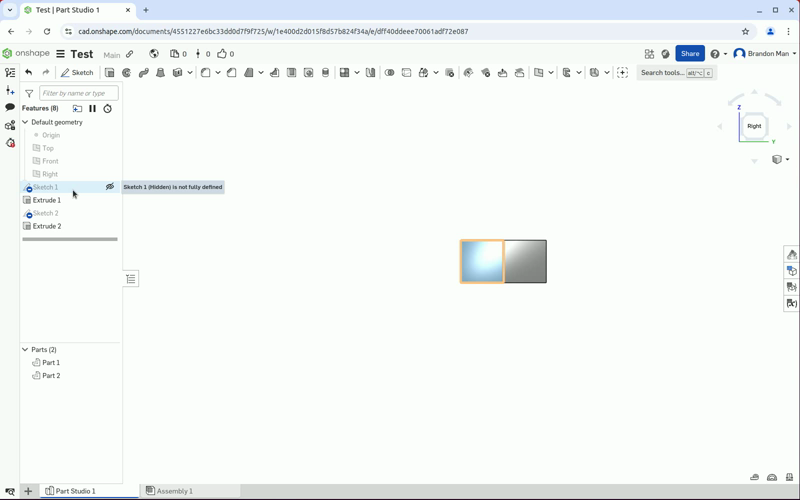
click(73, 189)
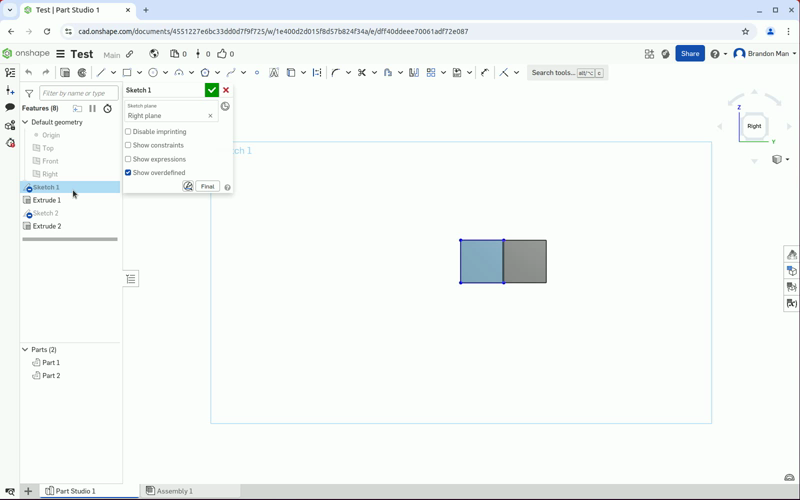
mouse_move(229, 92)
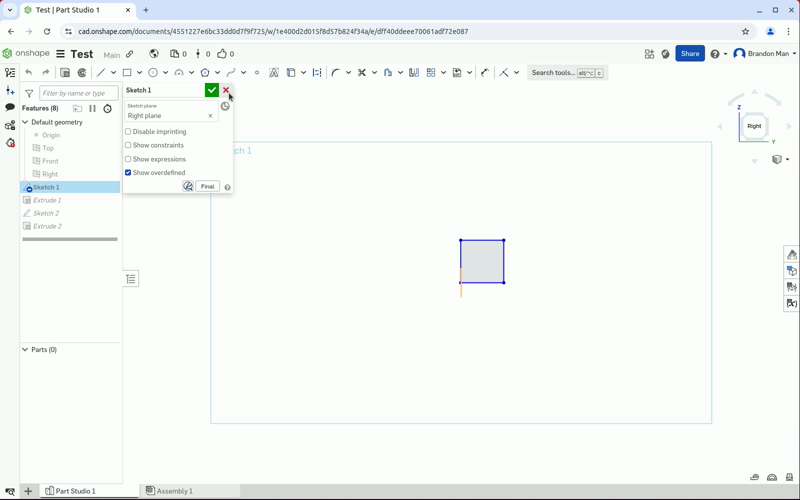
click(229, 92)
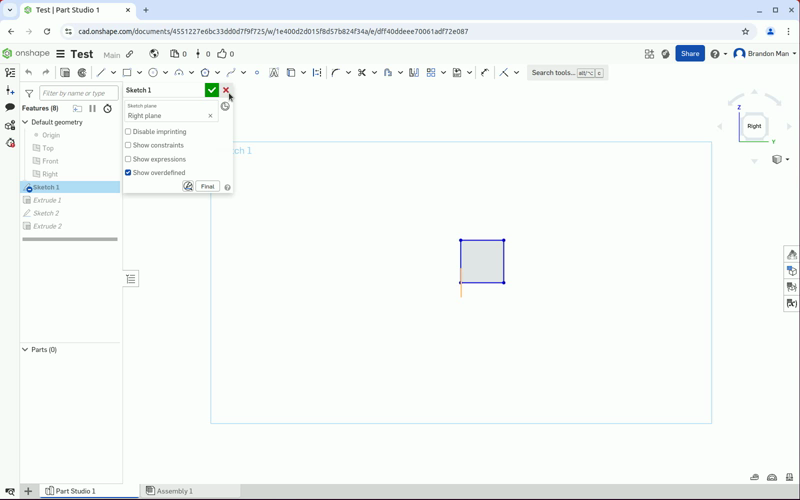
key(shift+s)
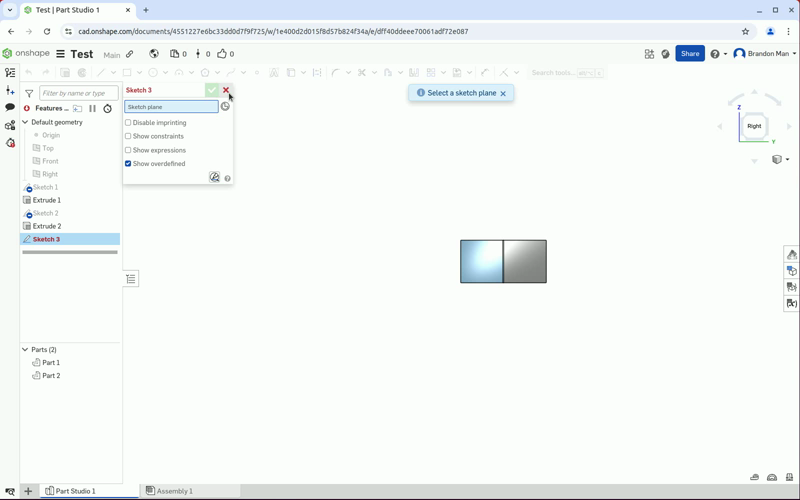
mouse_move(73, 176)
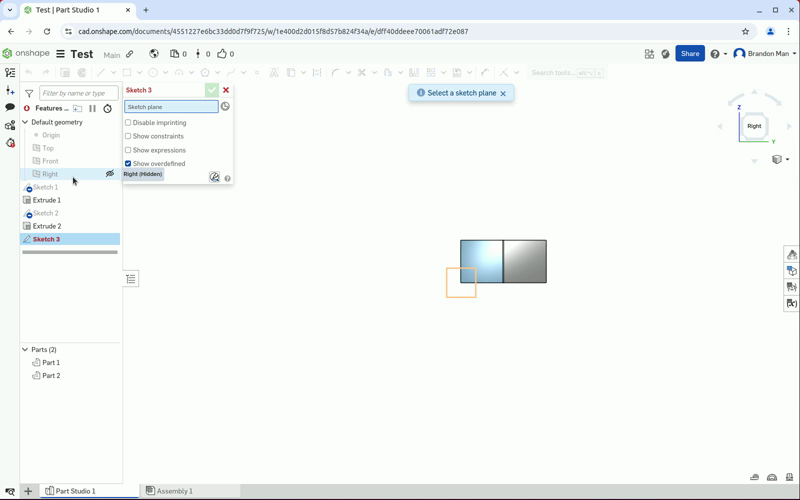
click(73, 176)
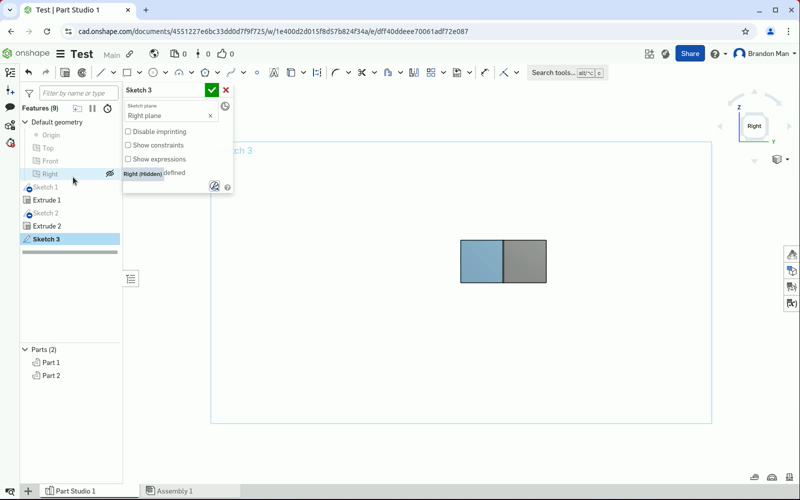
mouse_move(73, 352)
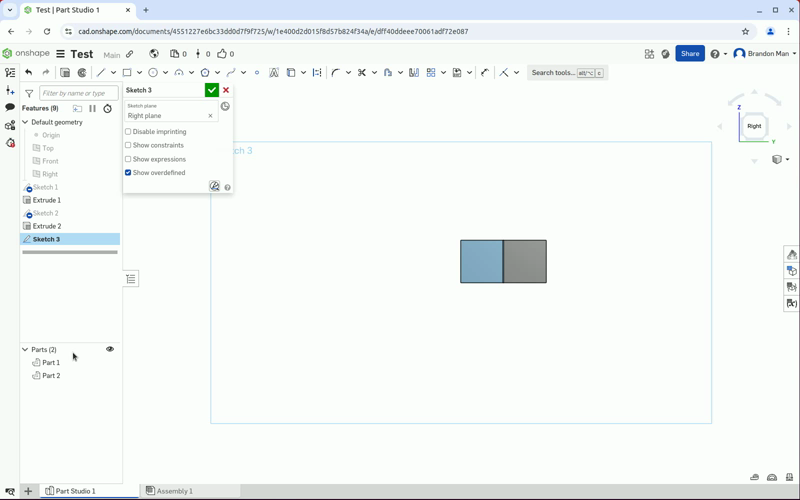
key(y)
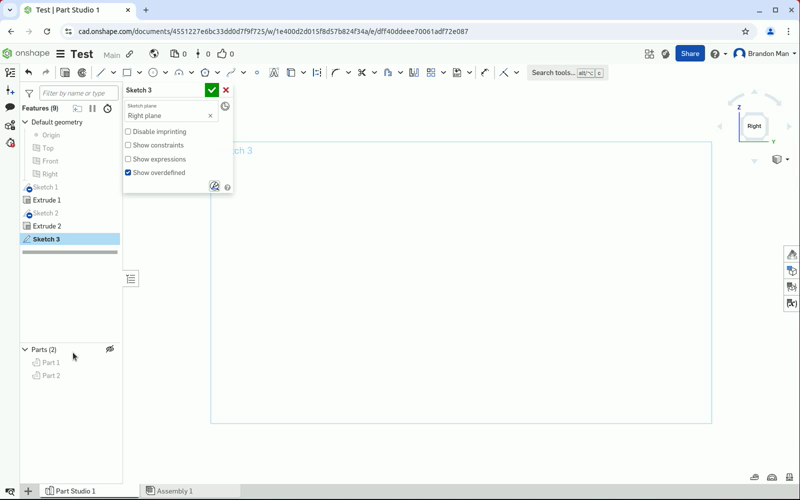
key(l)
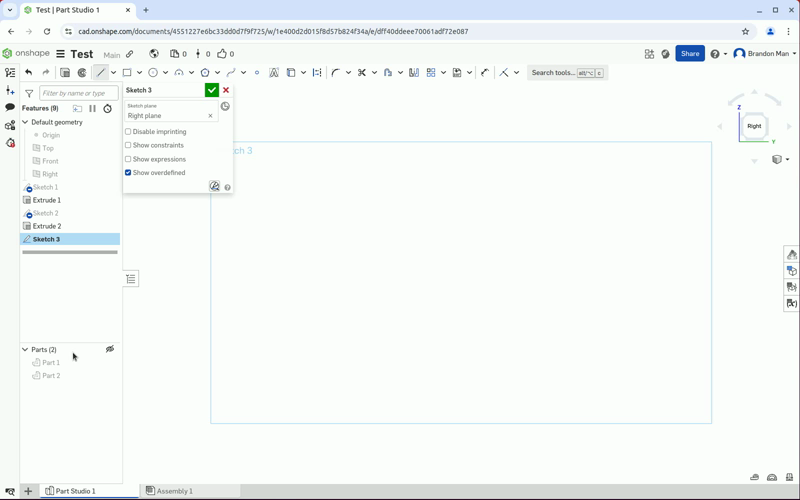
key_down(shift)
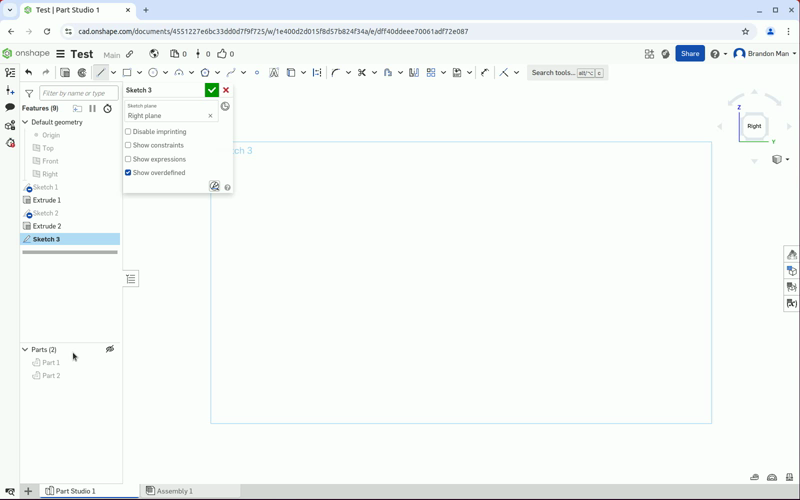
mouse_move(460, 240)
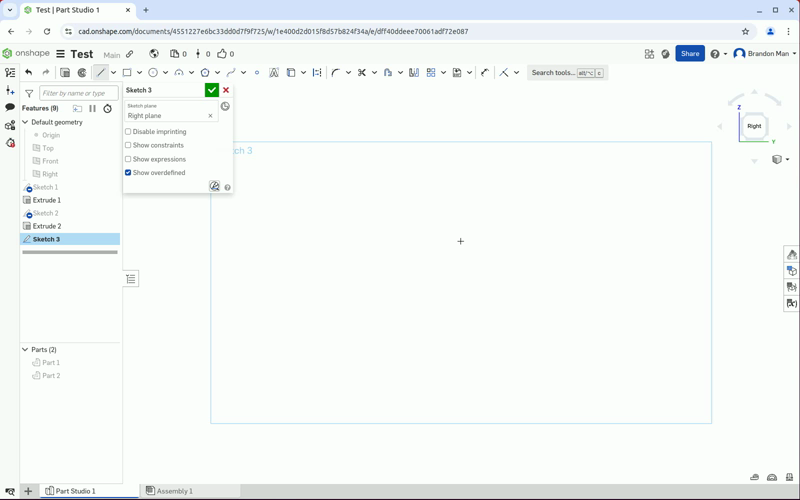
click(460, 240)
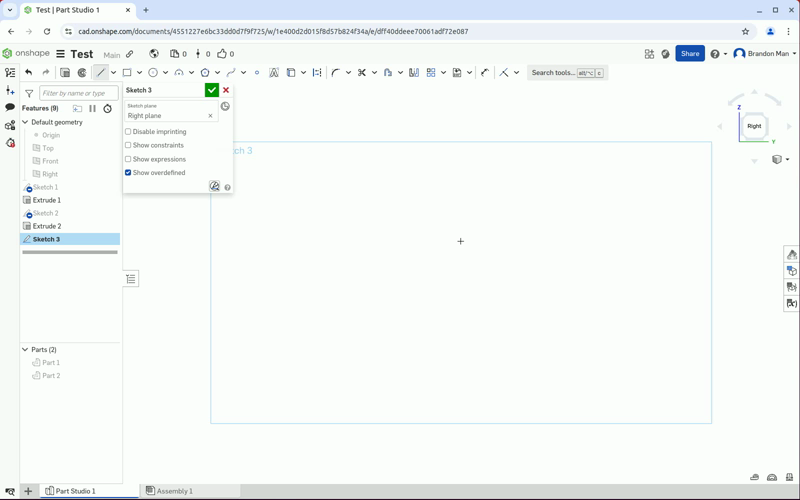
key_up(shift)
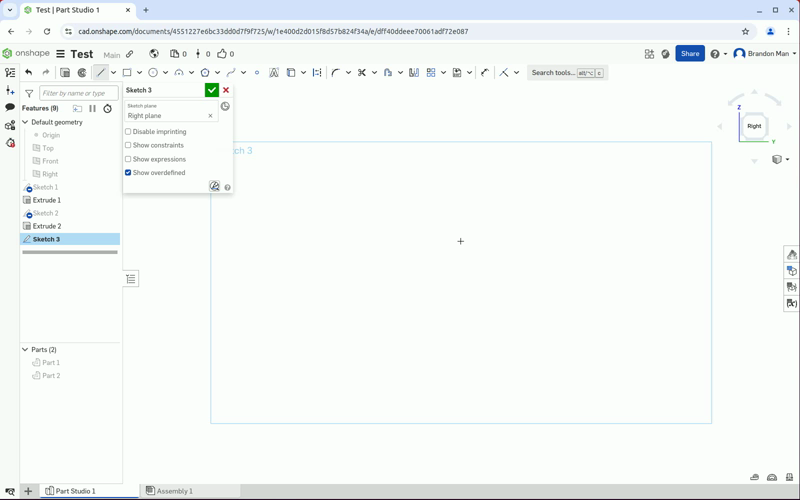
key_down(shift)
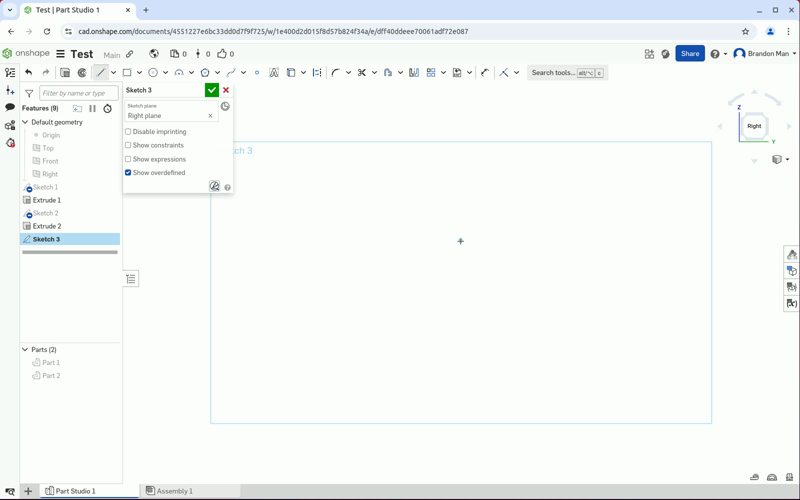
mouse_move(490, 240)
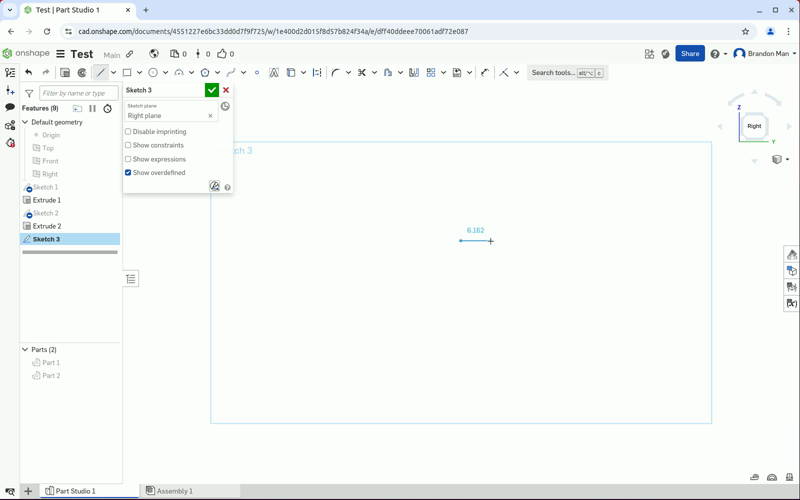
mouse_move(503, 240)
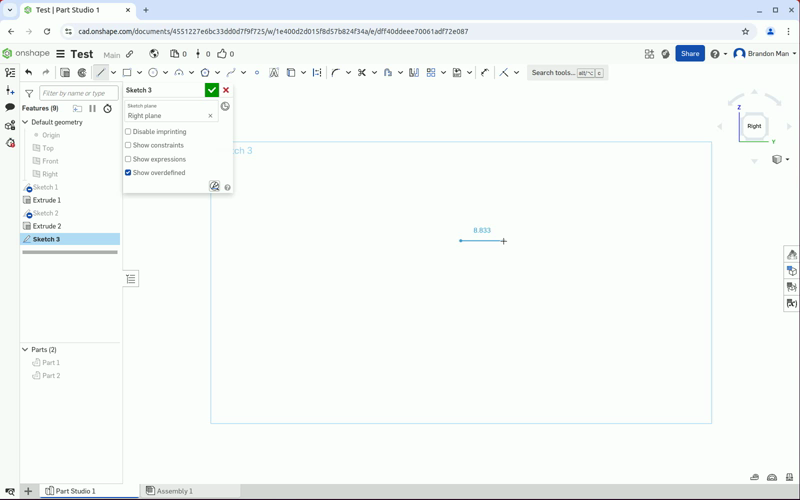
click(503, 240)
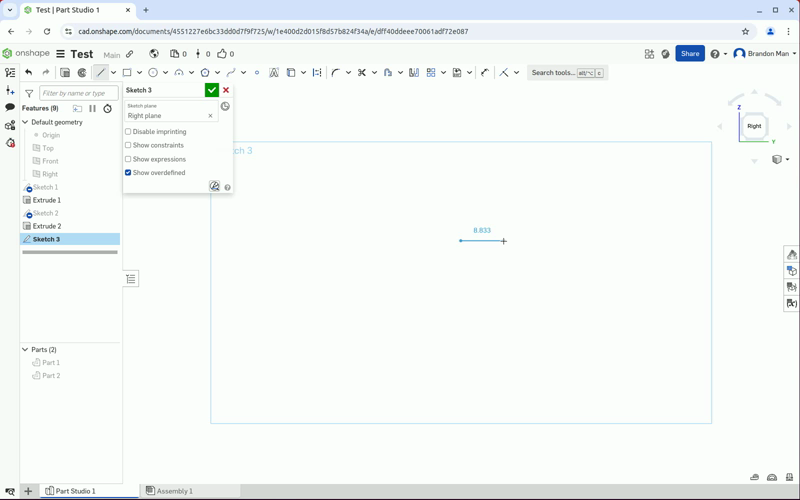
key_up(shift)
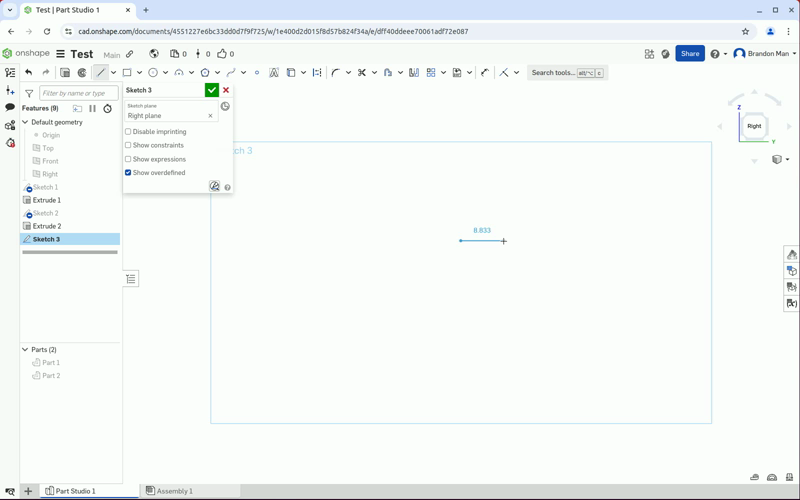
key_down(shift)
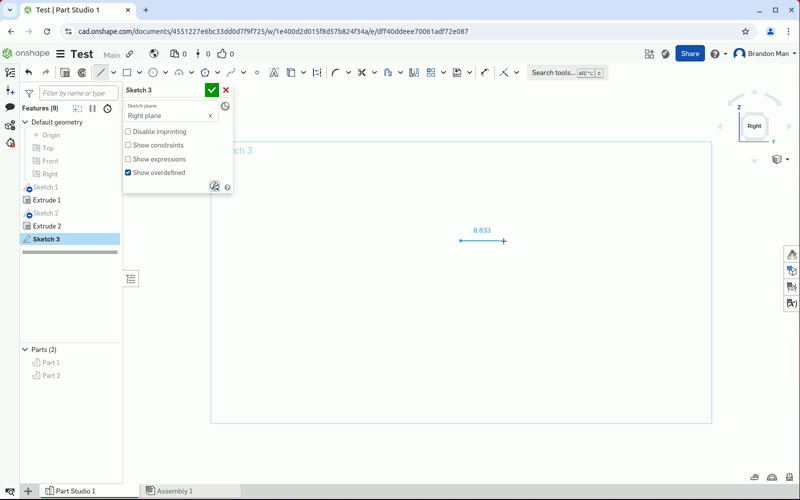
mouse_move(533, 240)
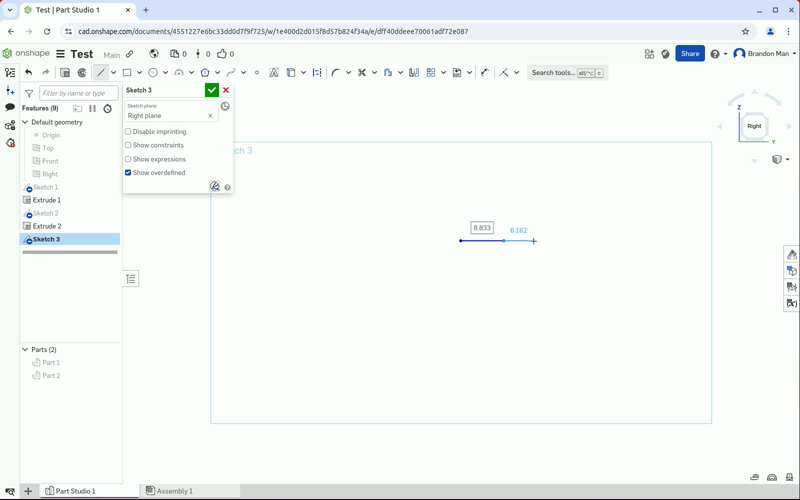
mouse_move(503, 197)
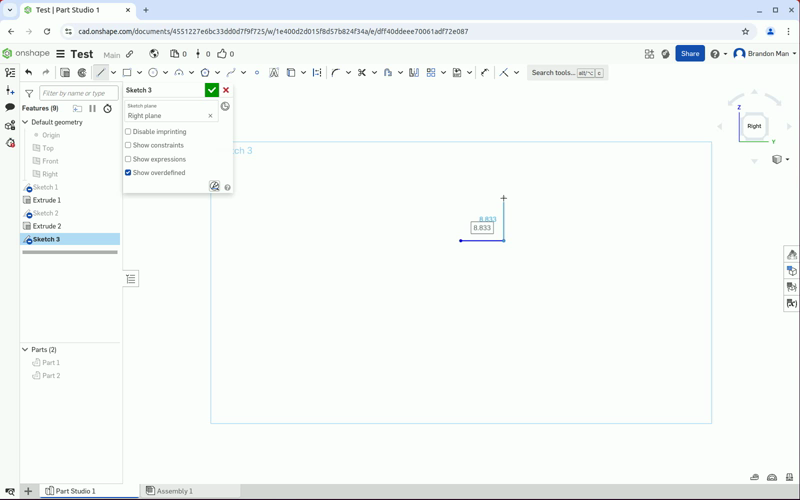
click(503, 197)
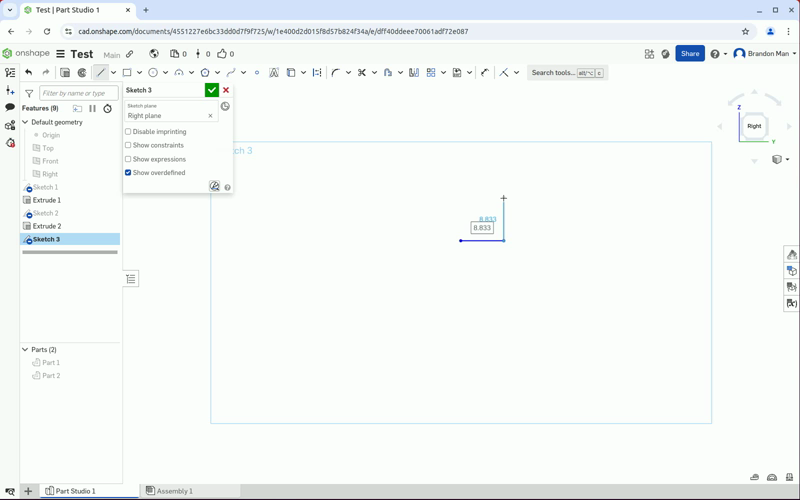
key_up(shift)
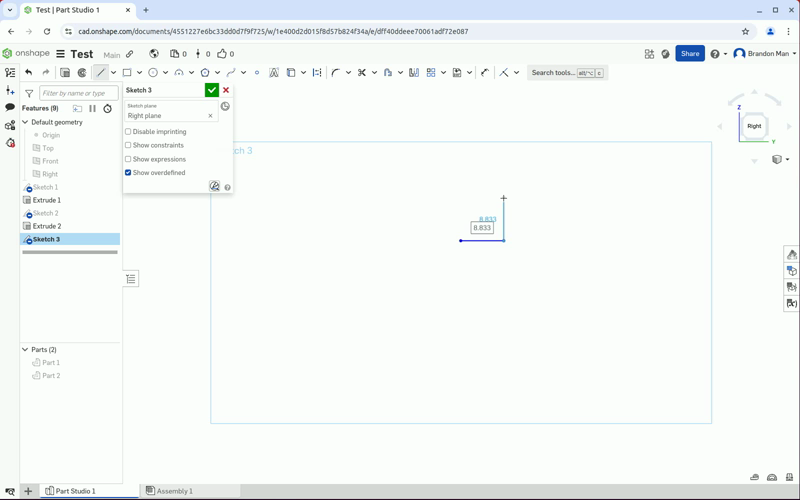
key_down(shift)
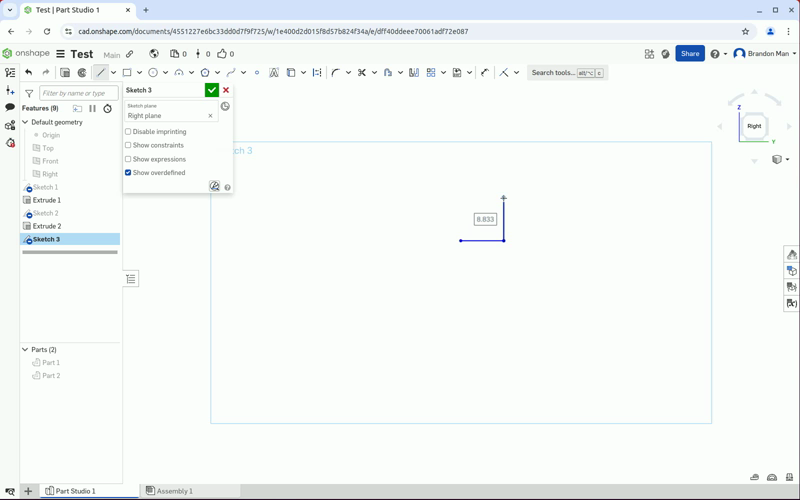
mouse_move(533, 197)
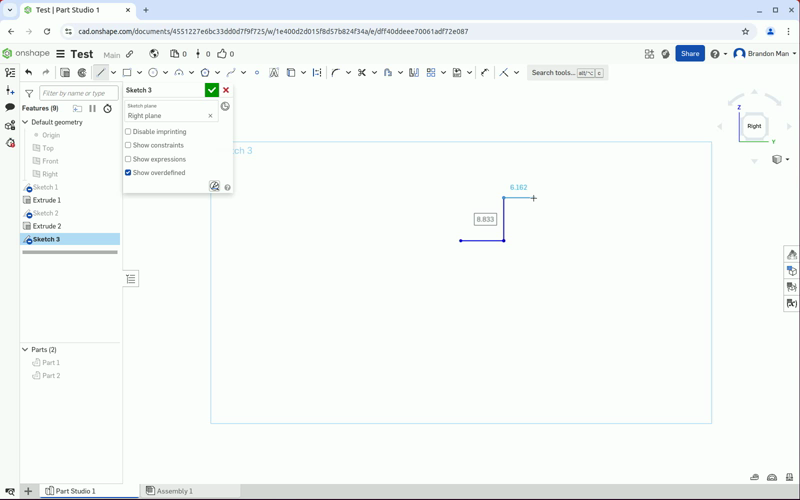
mouse_move(460, 197)
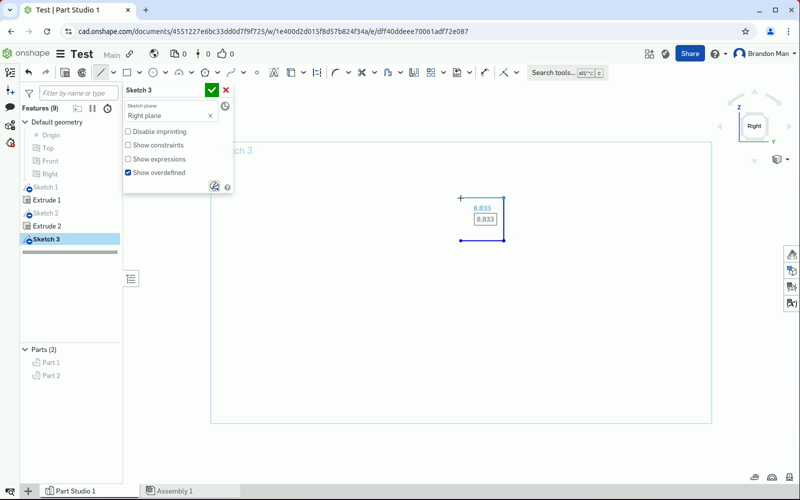
click(460, 197)
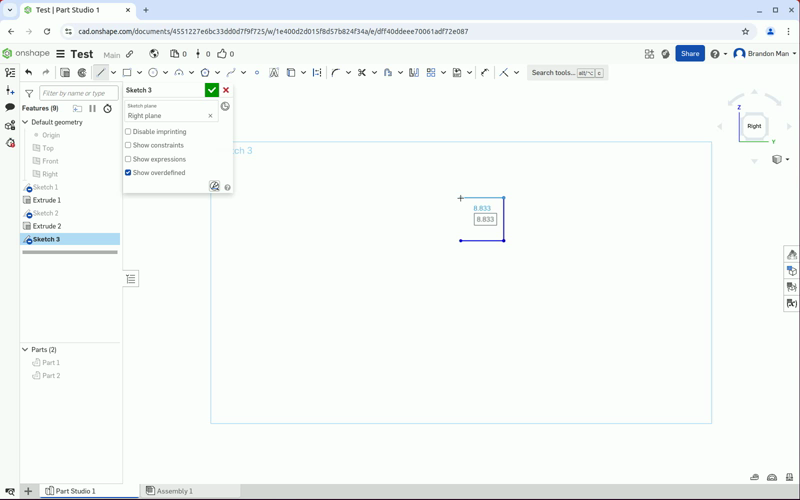
key_up(shift)
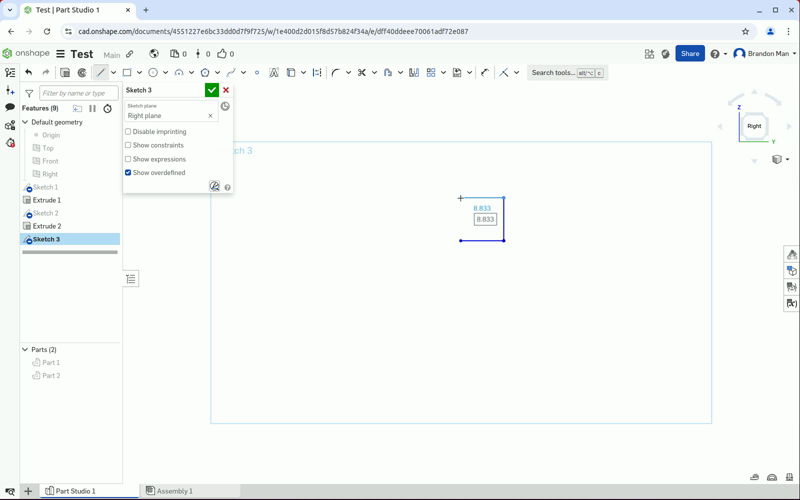
mouse_move(490, 197)
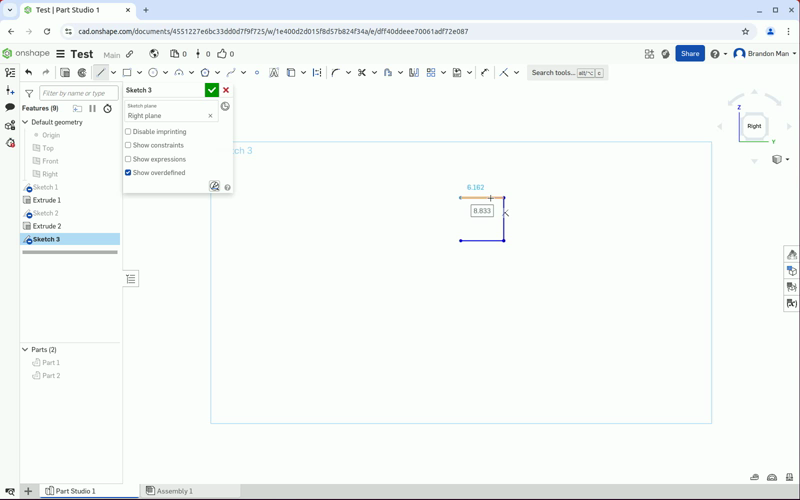
key_down(shift)
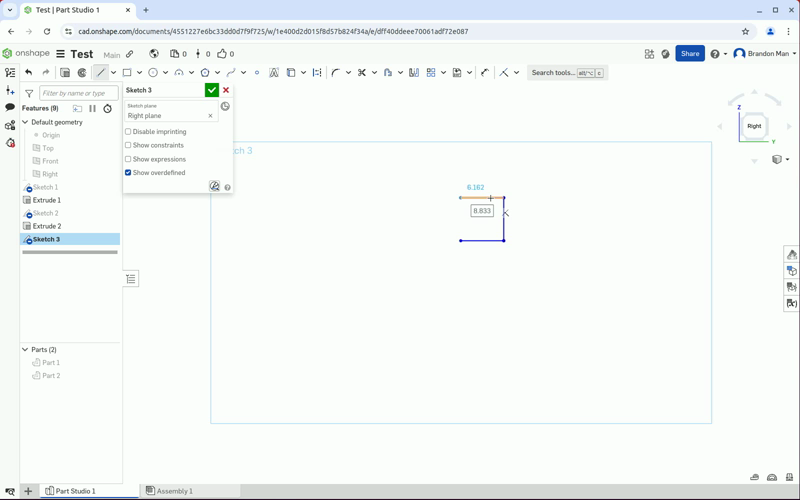
mouse_move(460, 240)
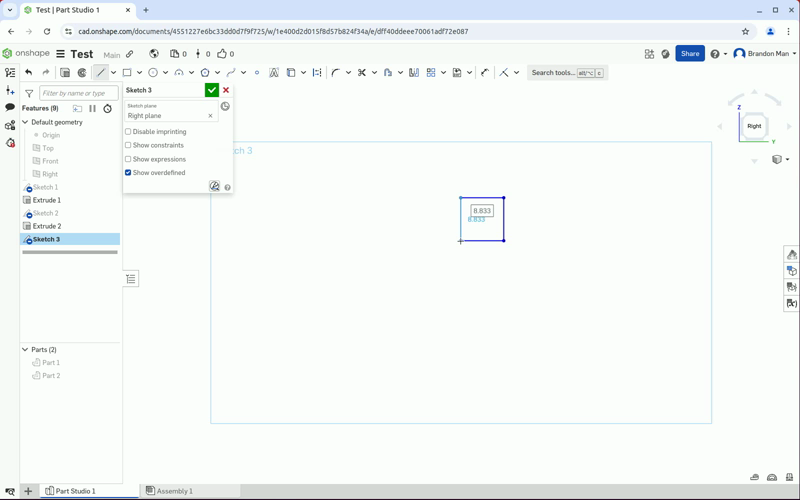
key_up(shift)
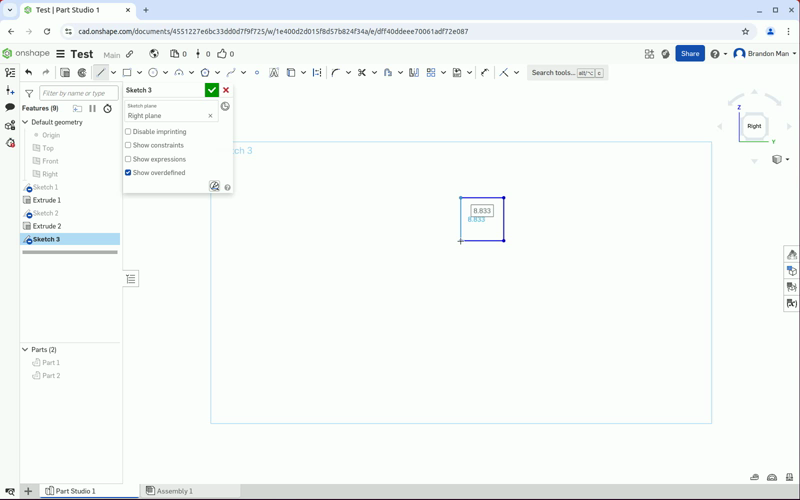
click(460, 240)
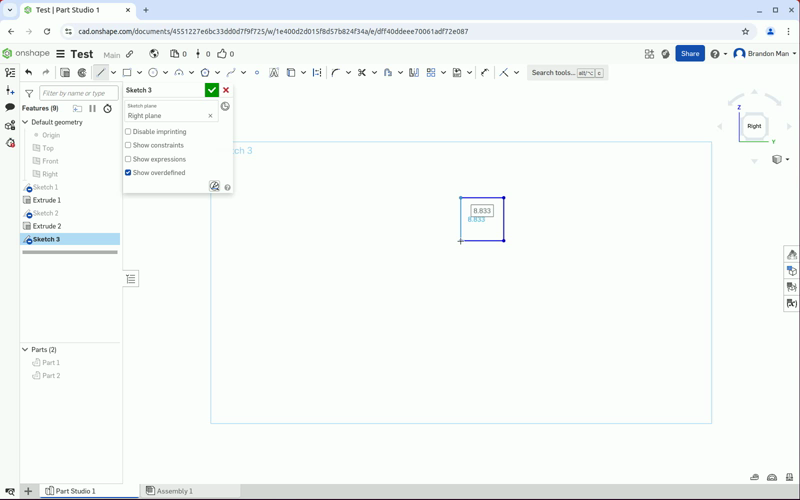
key(esc)
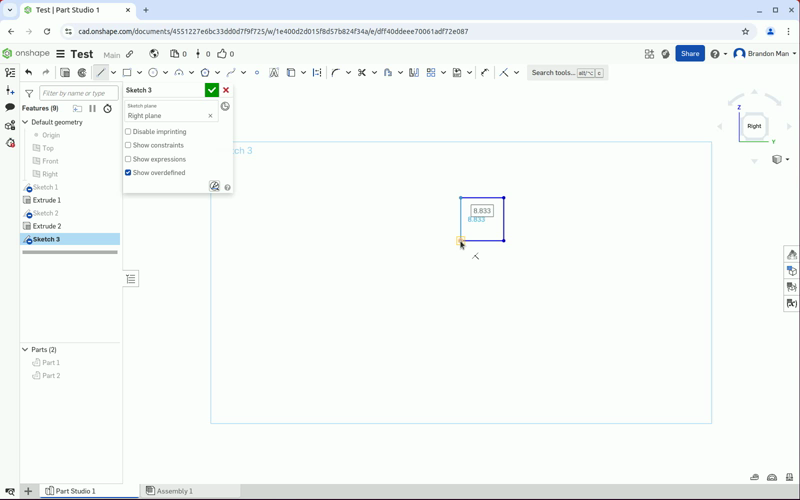
mouse_move(486, 212)
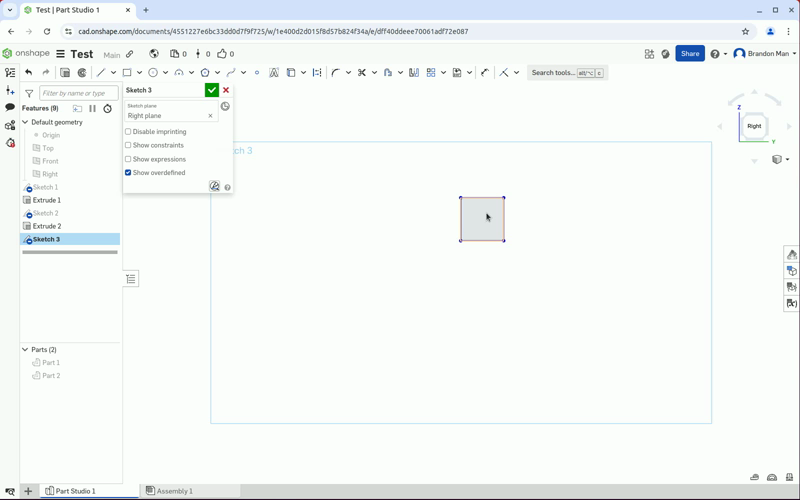
click(486, 212)
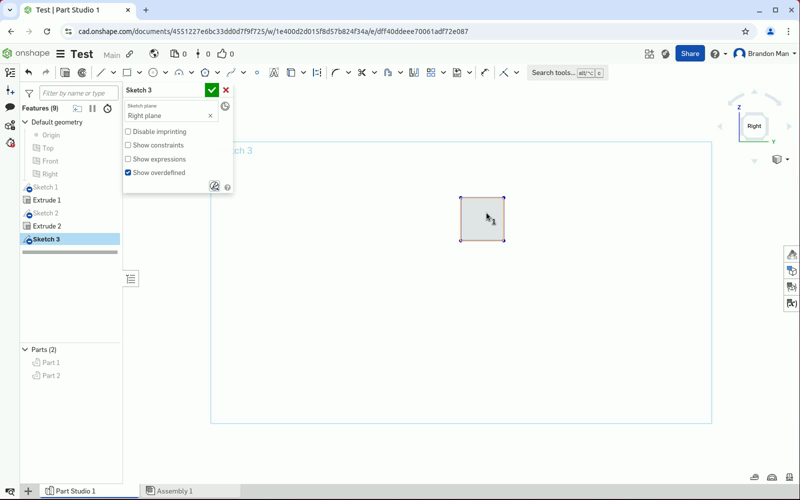
mouse_move(73, 352)
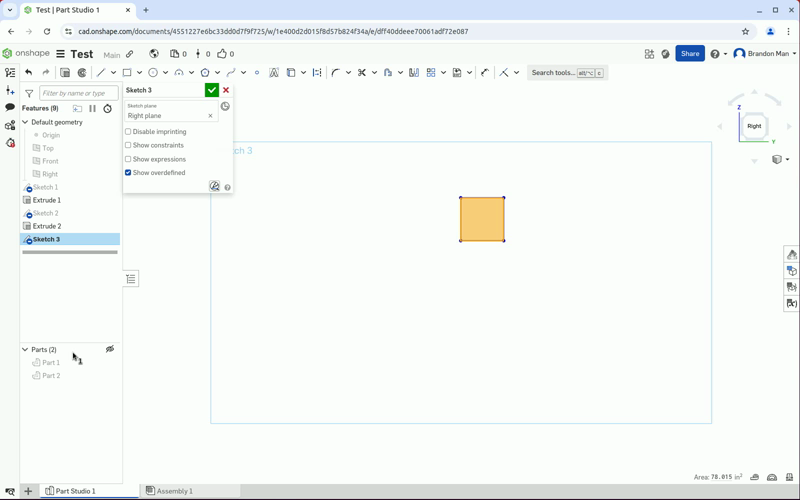
key(shift+y)
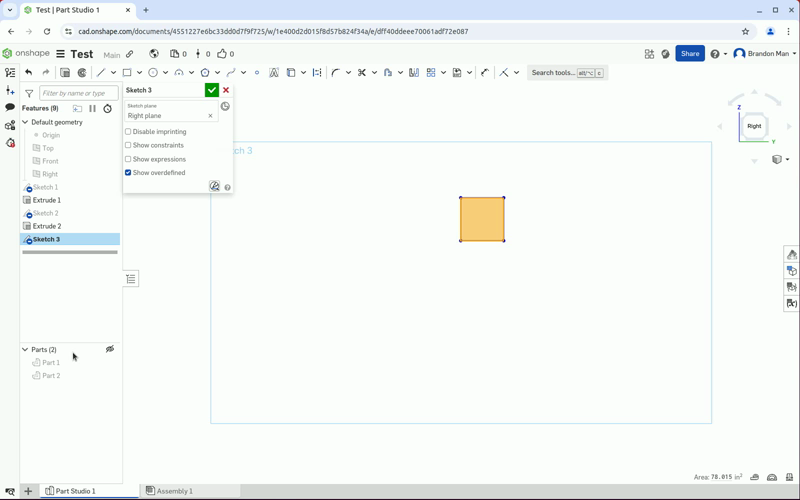
key(shift+e)
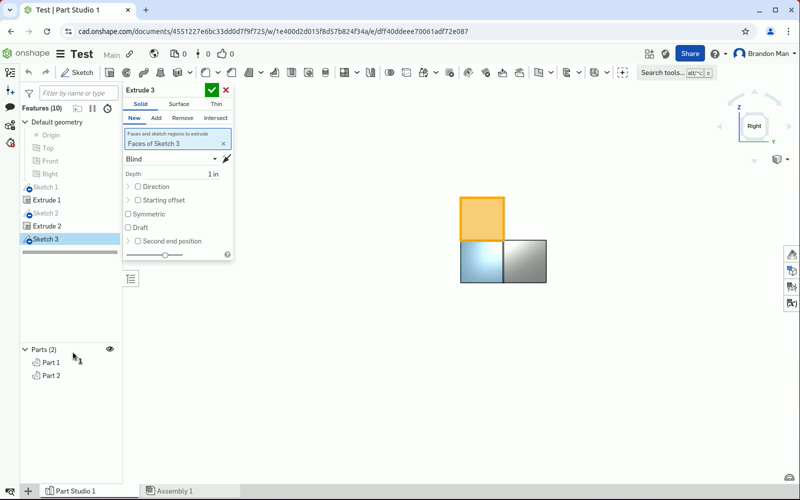
mouse_move(143, 106)
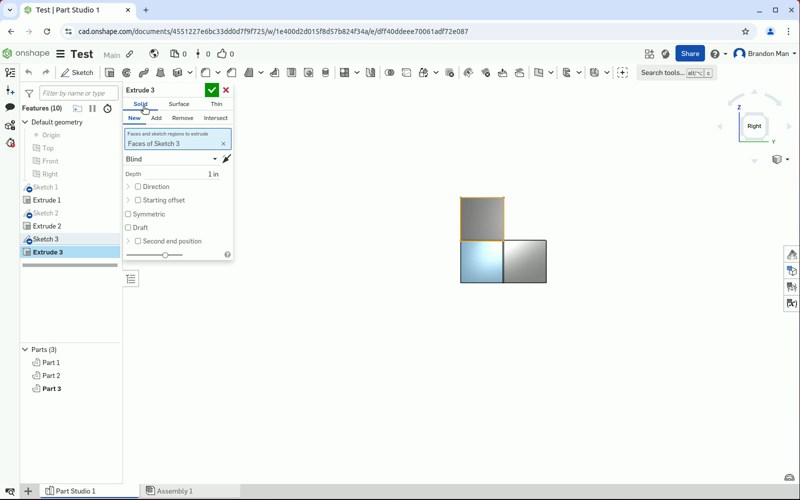
click(143, 106)
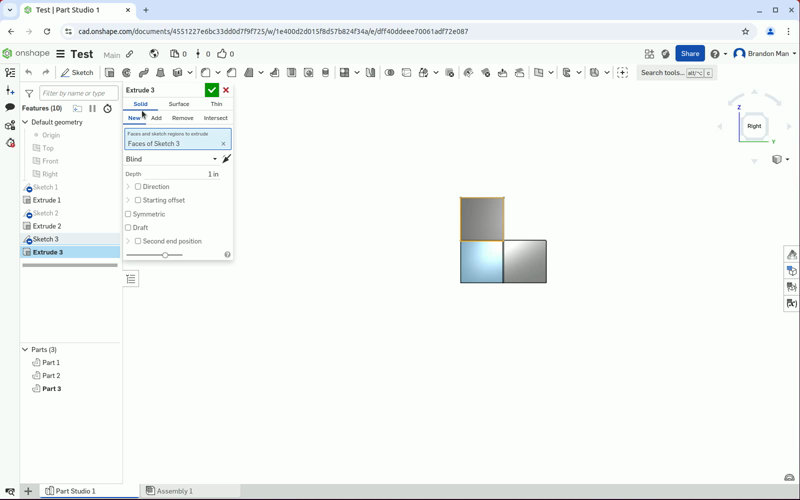
mouse_move(137, 120)
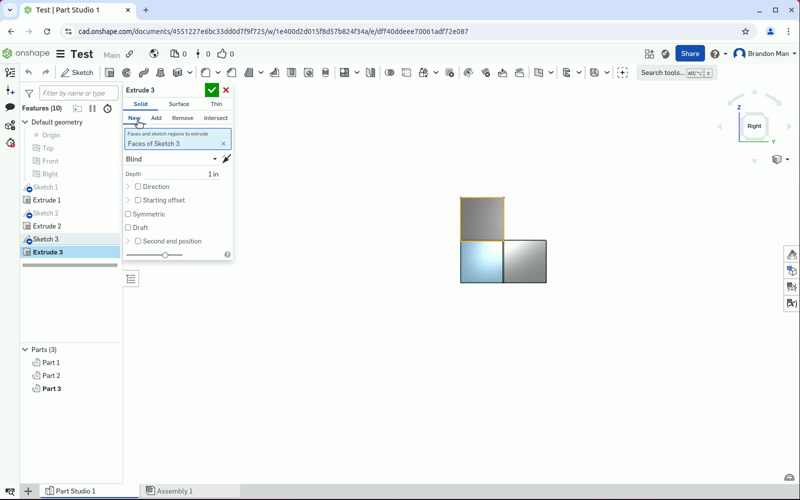
click(137, 120)
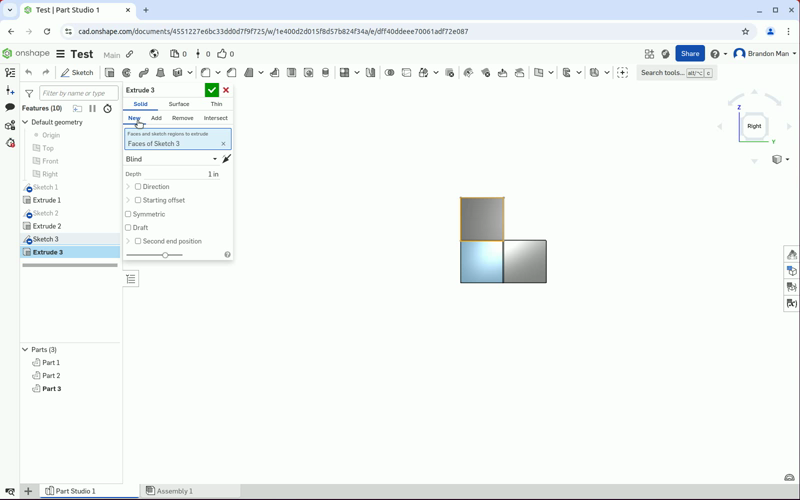
key(tab, 4)
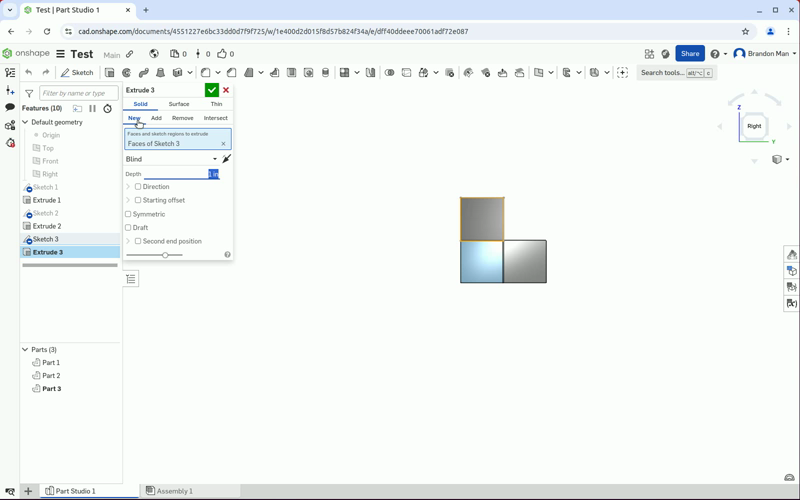
text(11.554)
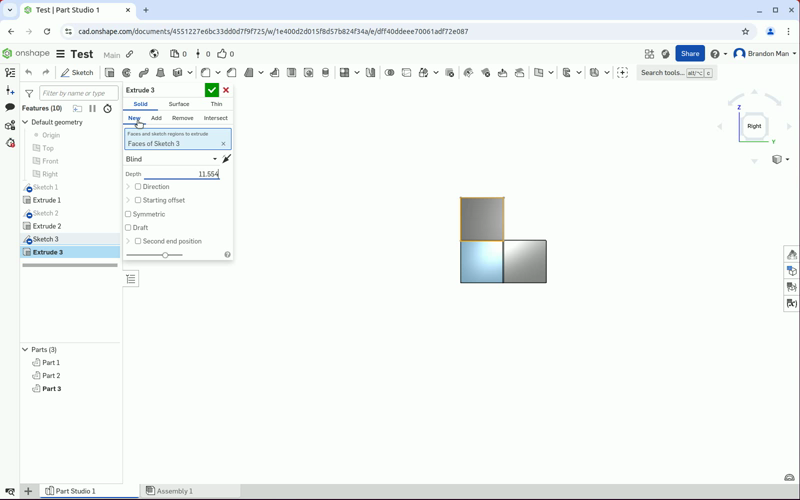
key(enter)
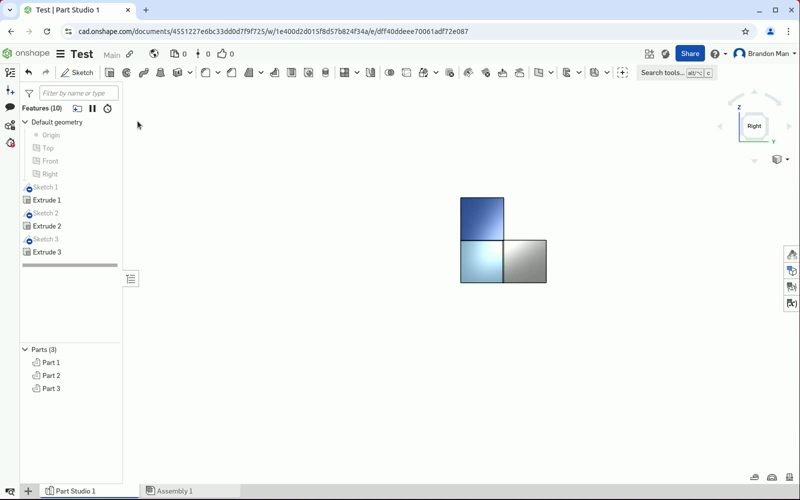
key(shift+h)
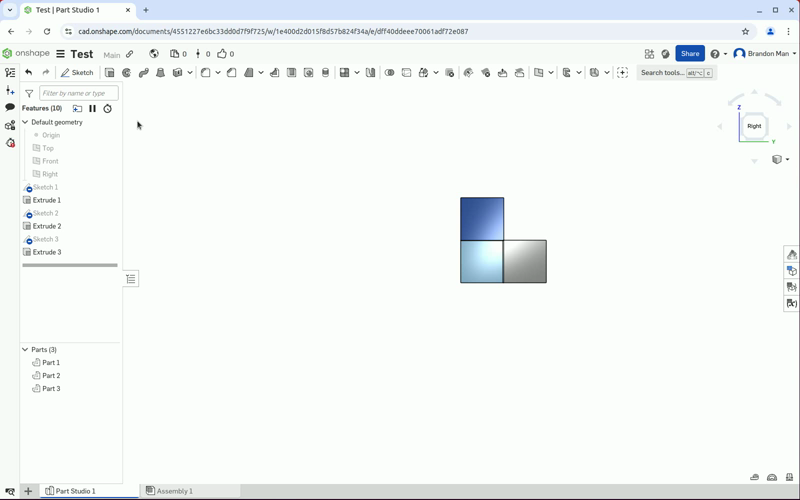
key(shift+h)
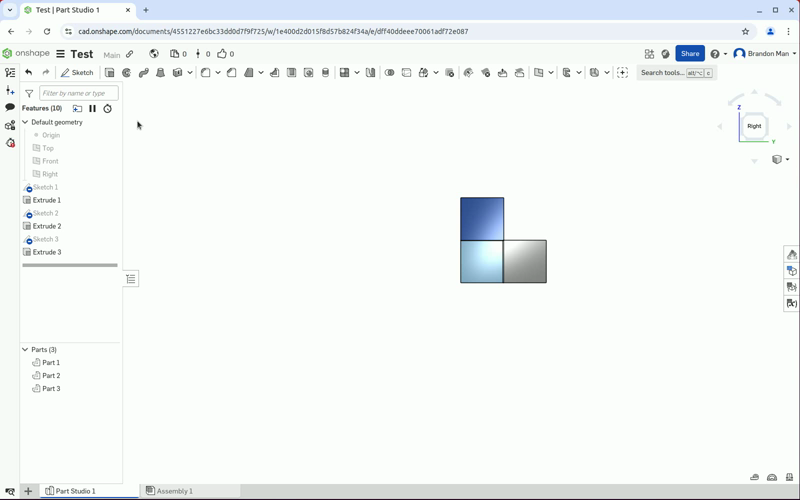
mouse_move(73, 189)
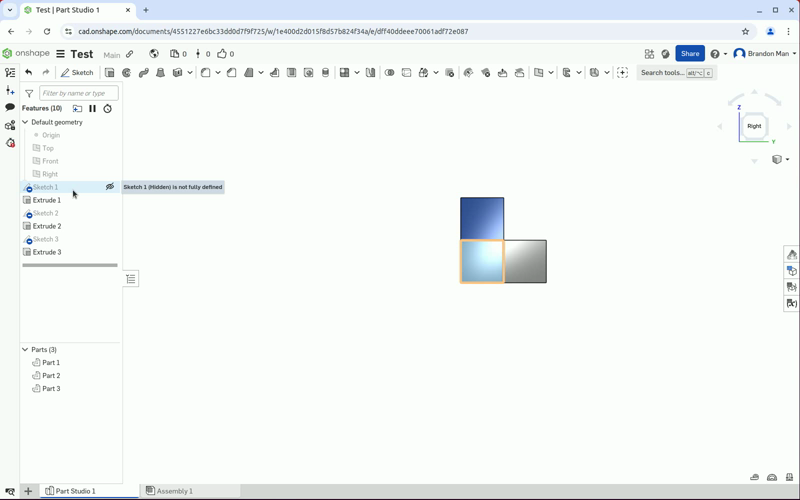
click(73, 189)
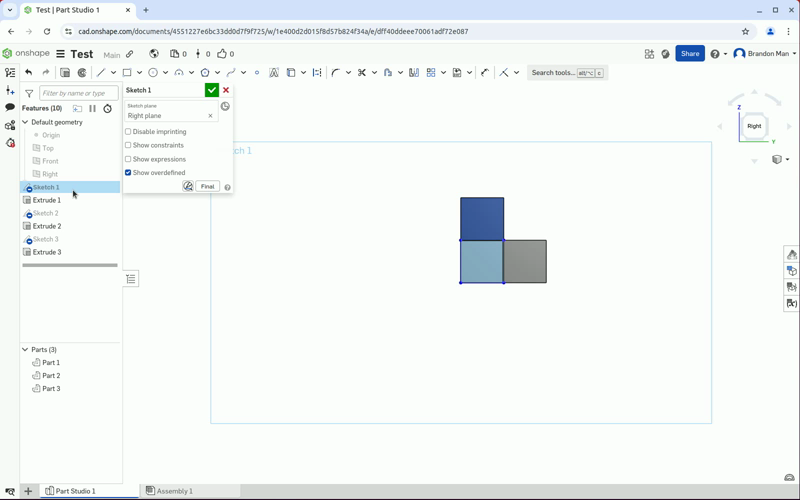
mouse_move(229, 92)
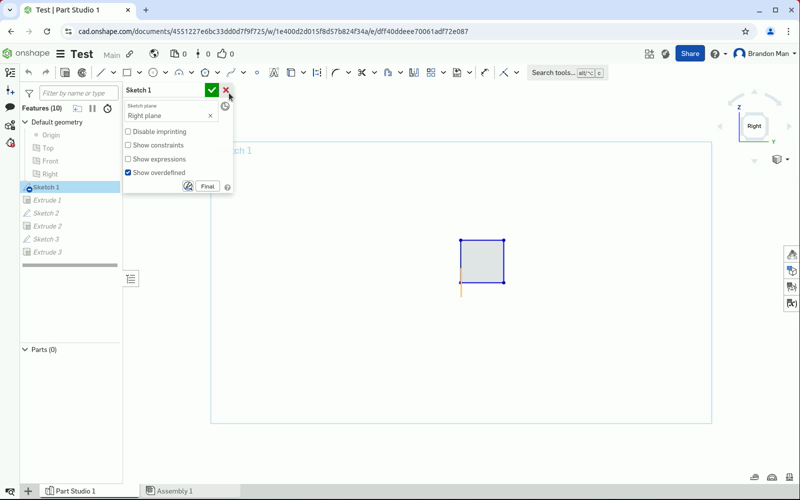
click(229, 92)
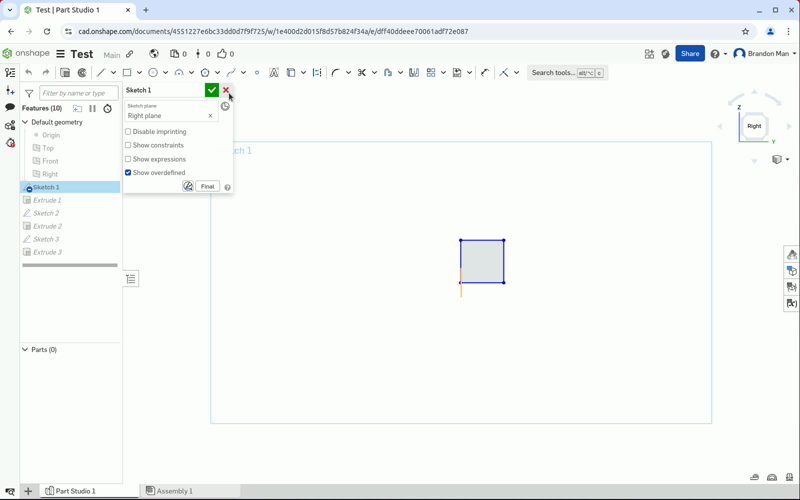
key(shift+s)
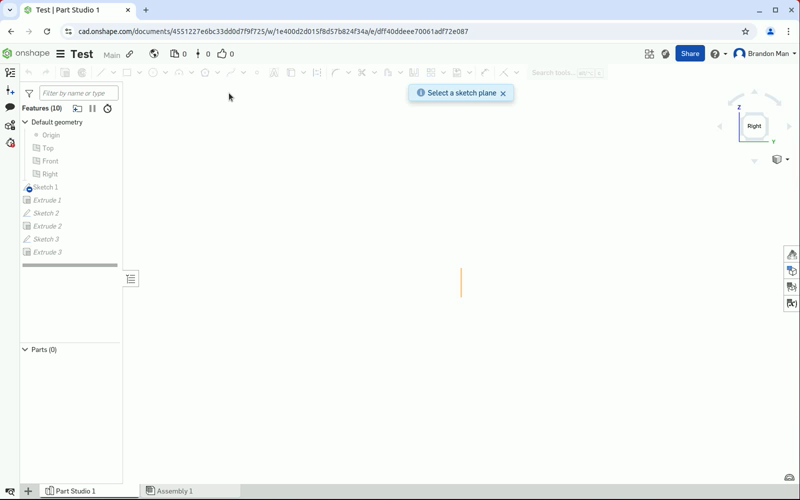
mouse_move(73, 176)
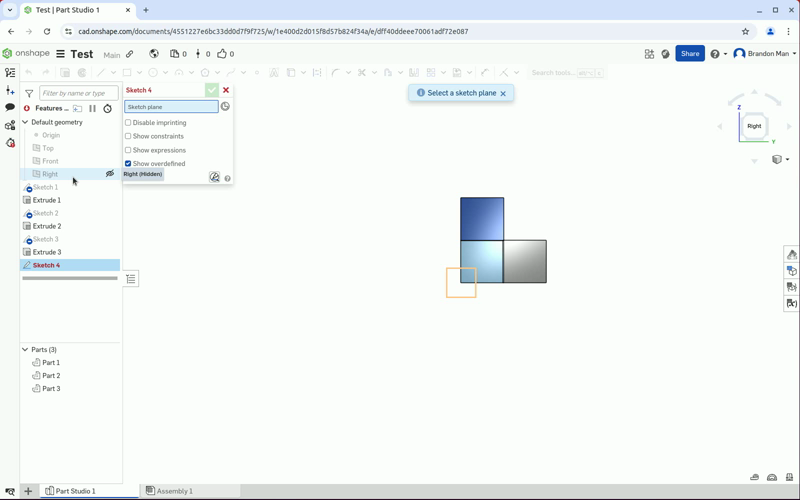
click(73, 176)
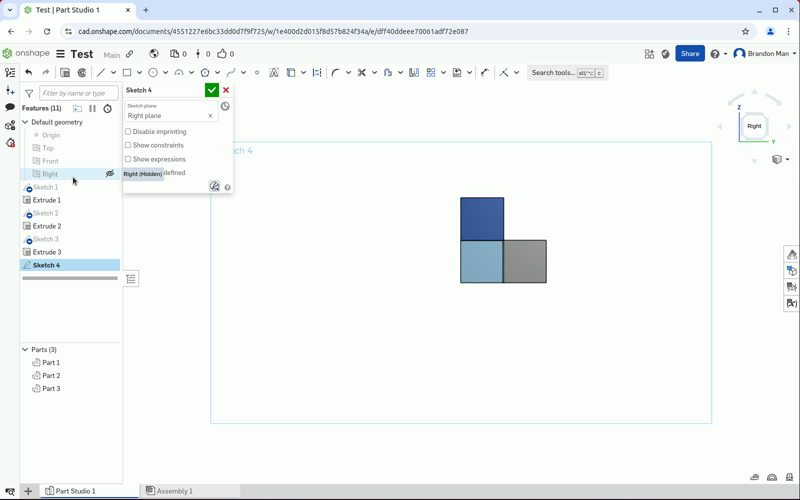
mouse_move(73, 352)
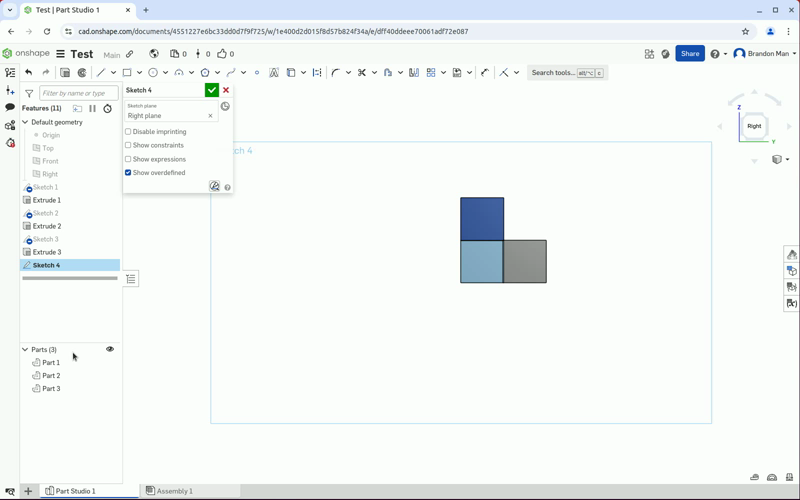
key(y)
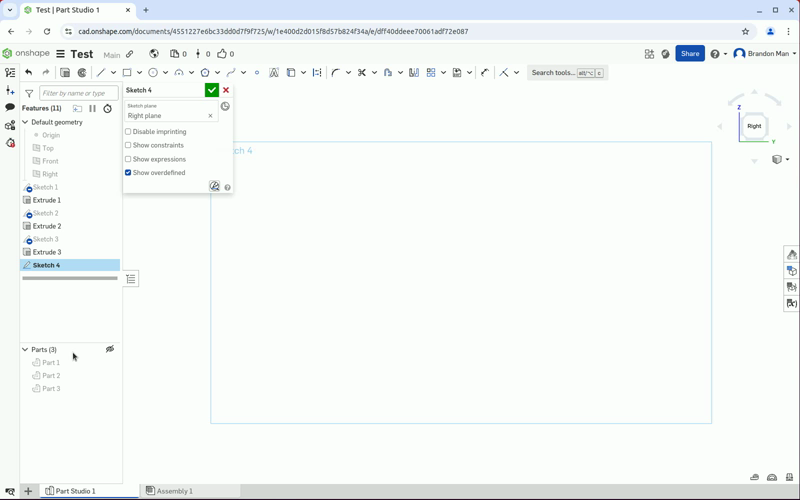
key(l)
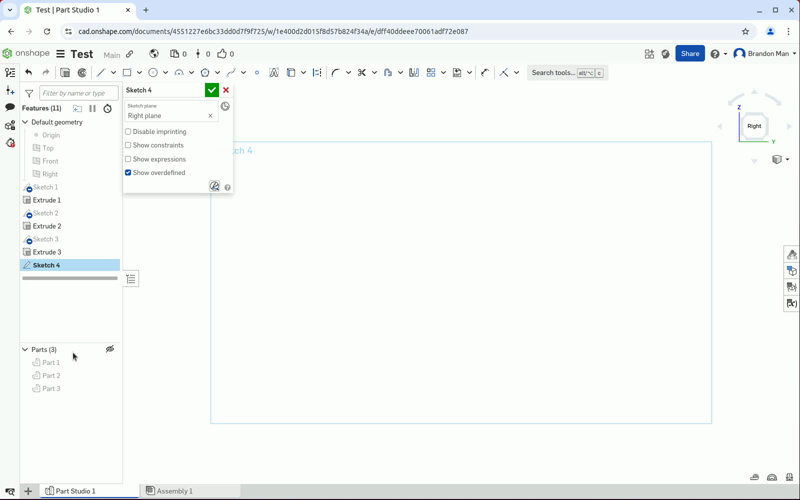
key_down(shift)
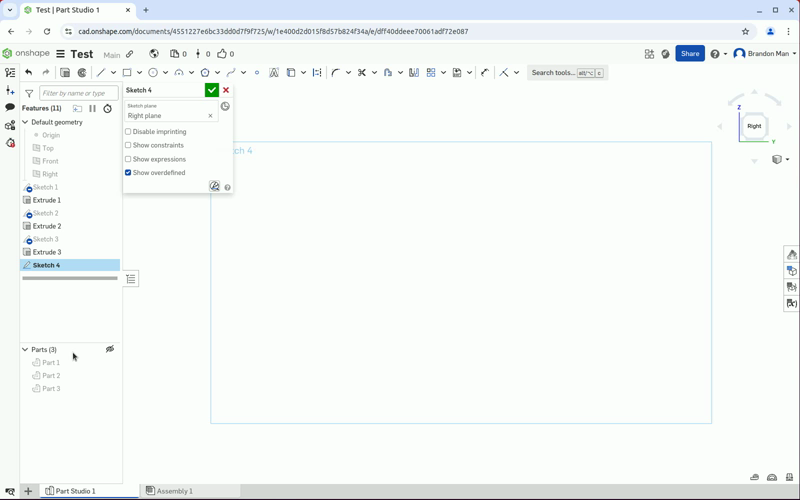
mouse_move(502, 240)
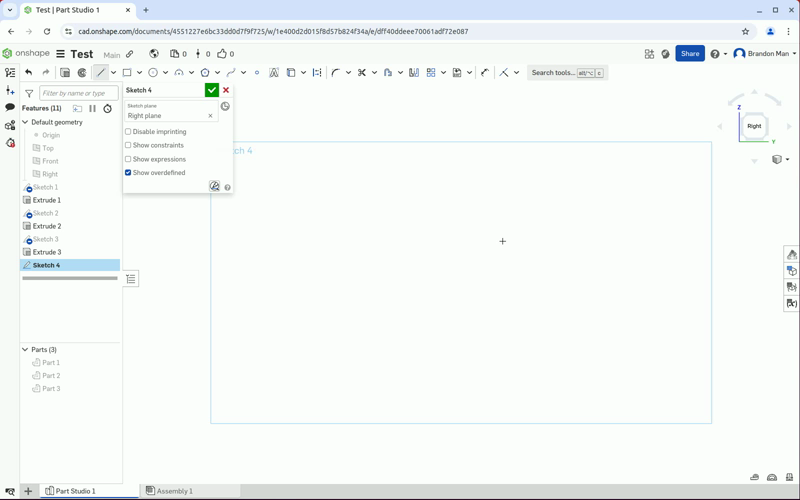
click(502, 240)
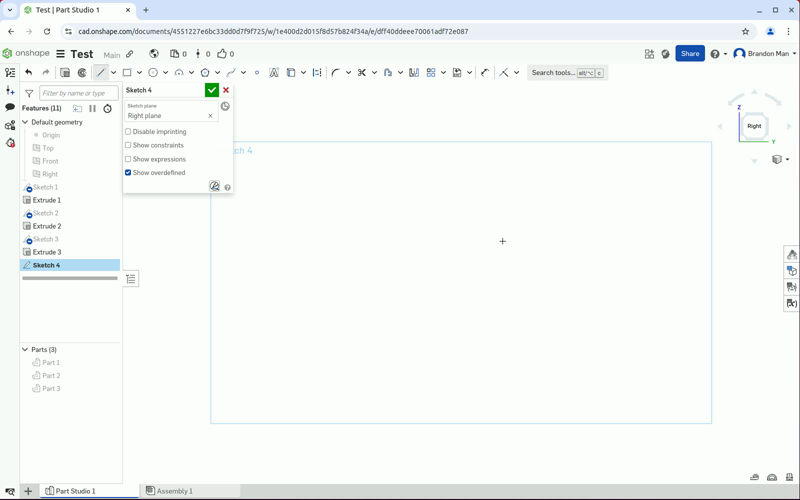
key_up(shift)
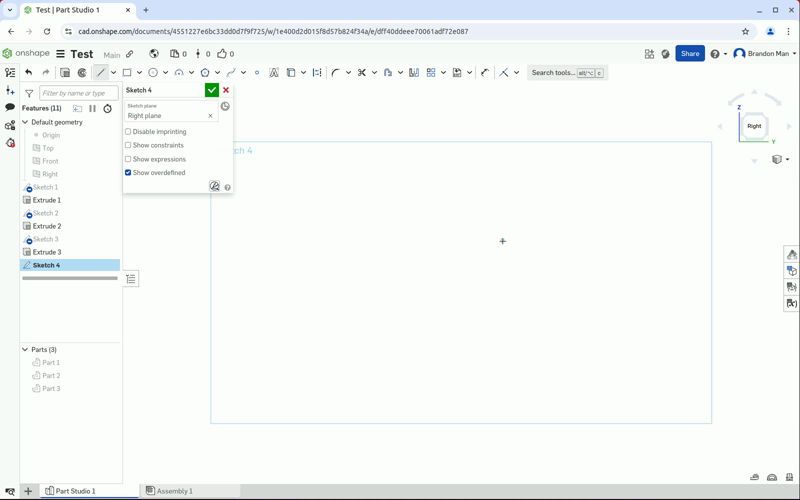
key_down(shift)
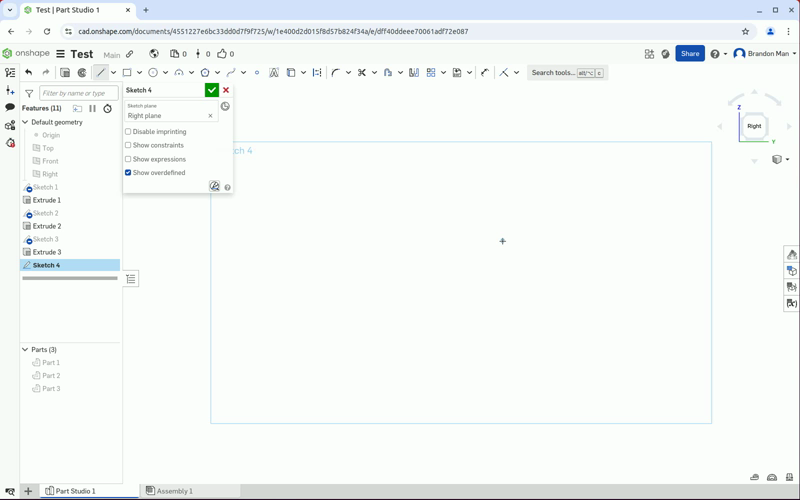
mouse_move(532, 240)
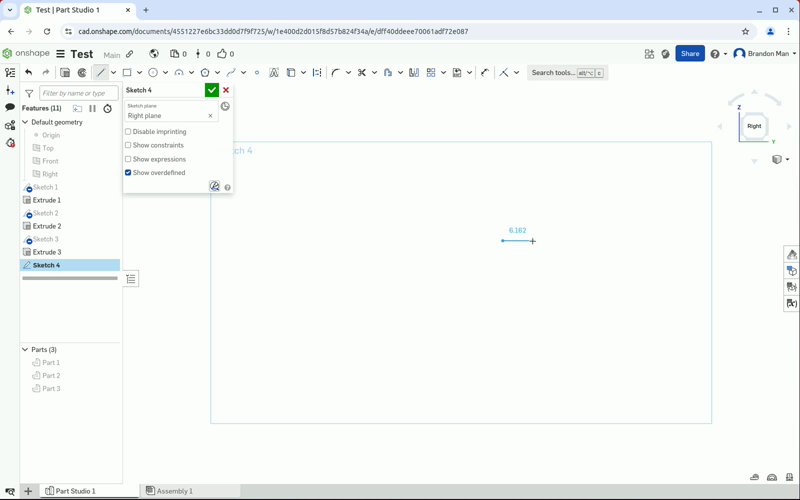
mouse_move(546, 240)
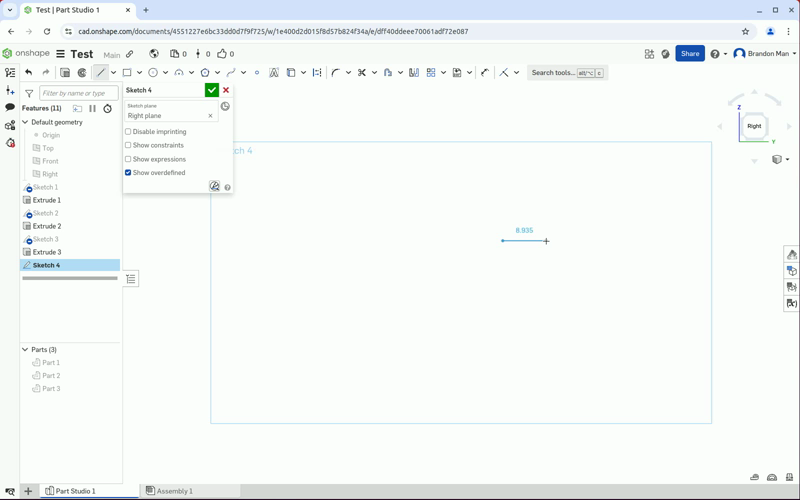
click(546, 240)
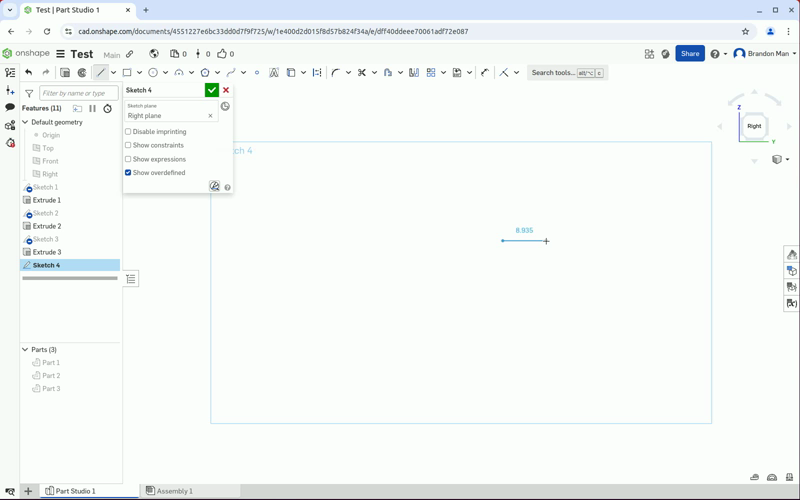
key_up(shift)
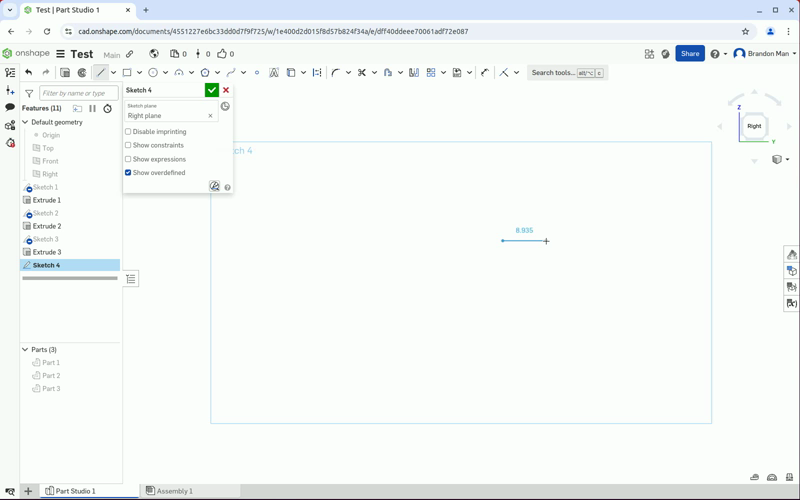
key_down(shift)
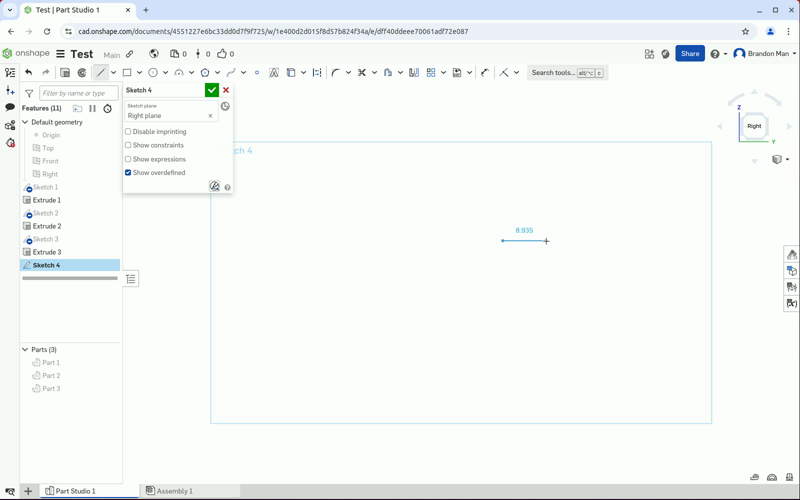
mouse_move(576, 240)
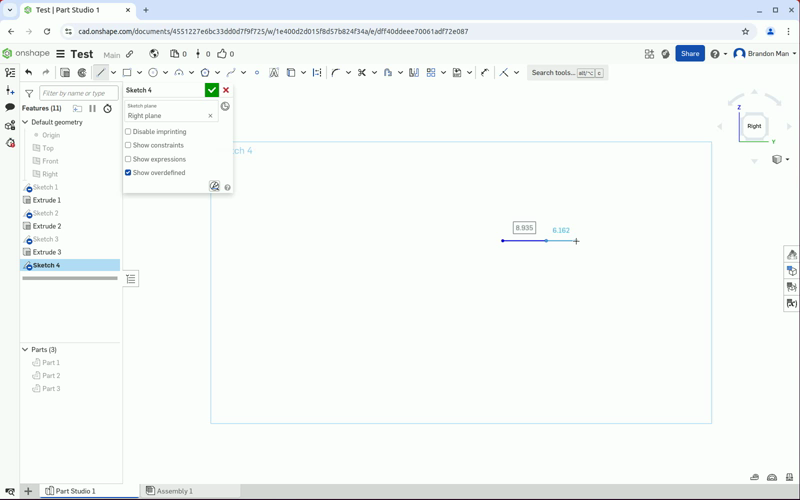
mouse_move(546, 197)
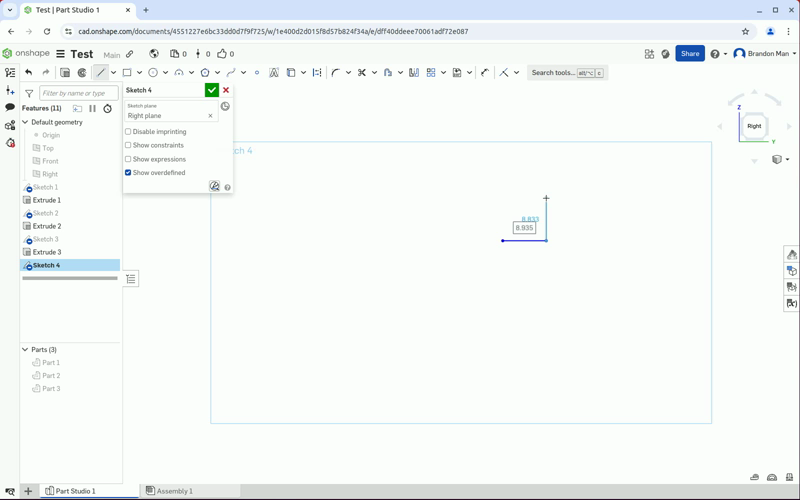
click(546, 197)
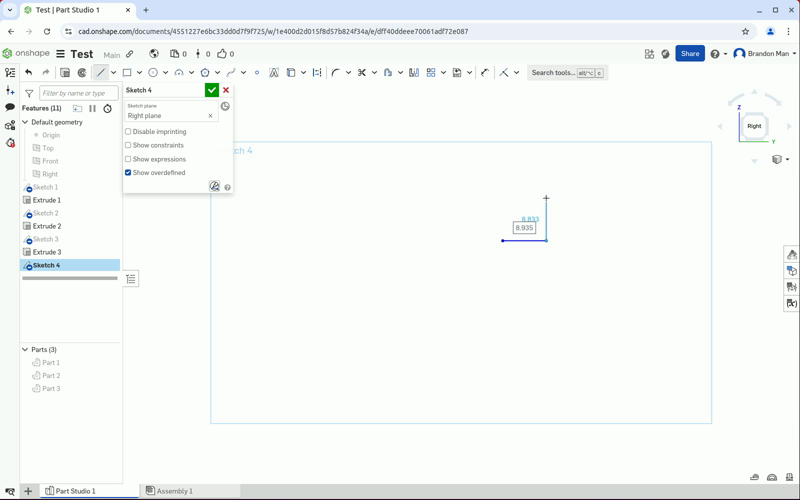
key_up(shift)
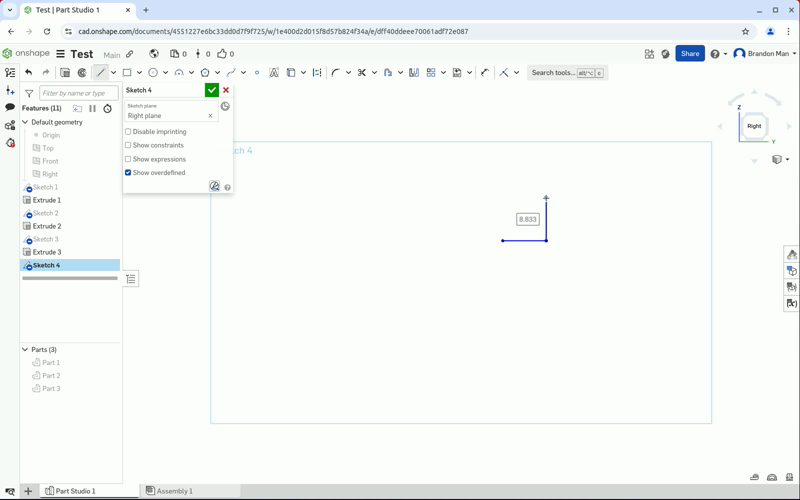
key_down(shift)
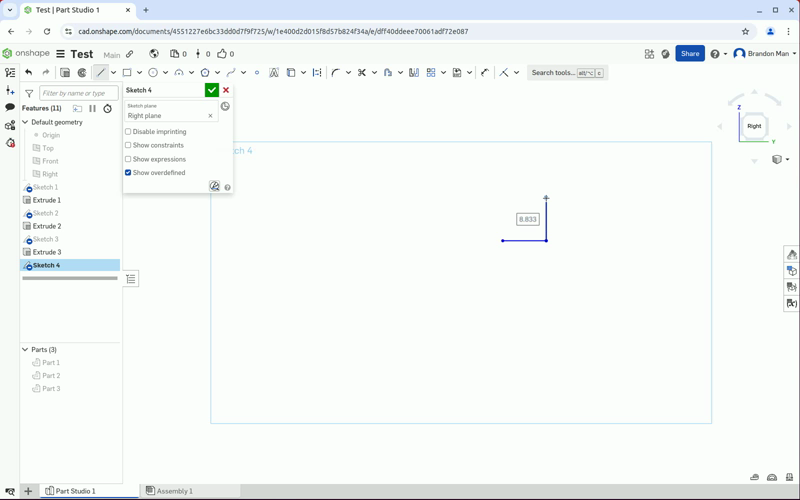
mouse_move(576, 197)
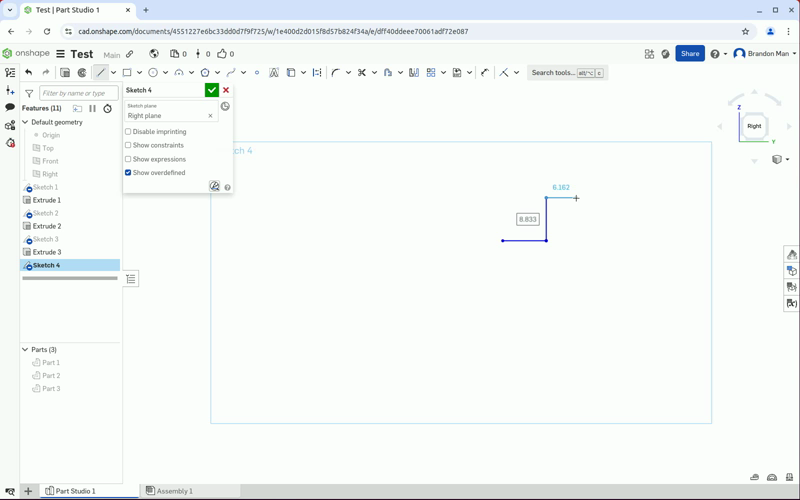
mouse_move(502, 197)
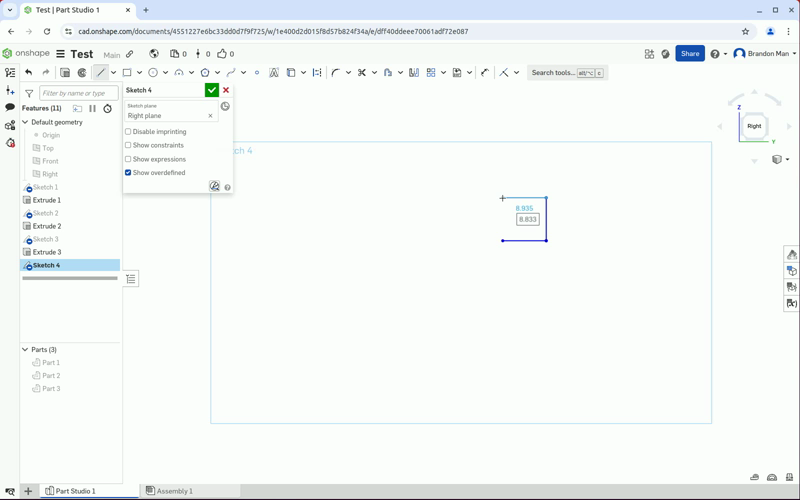
click(502, 197)
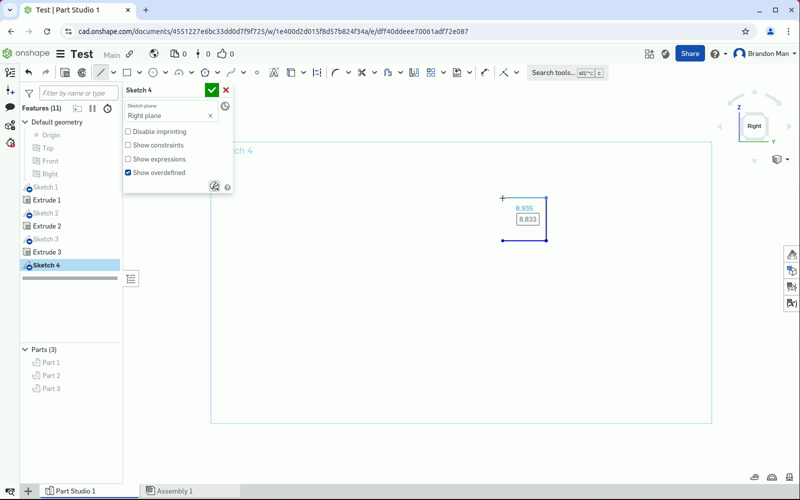
key_up(shift)
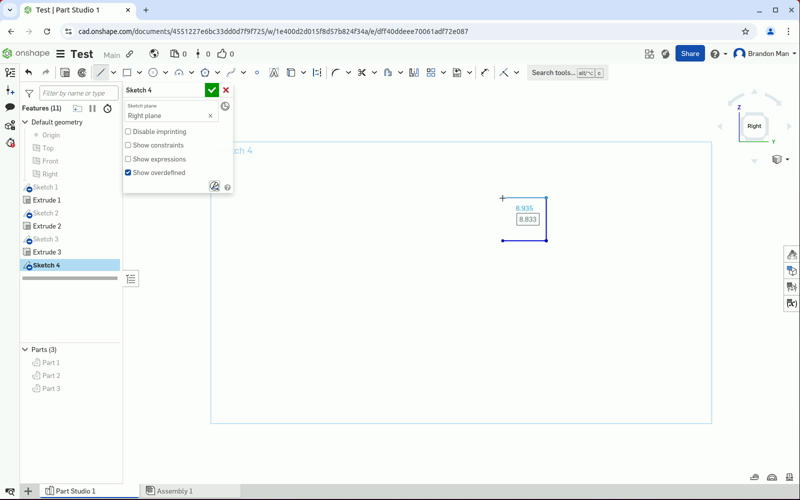
mouse_move(532, 197)
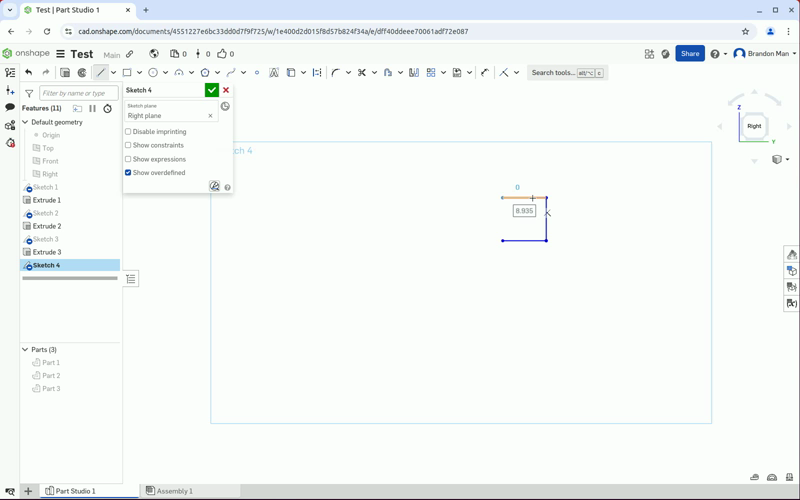
key_down(shift)
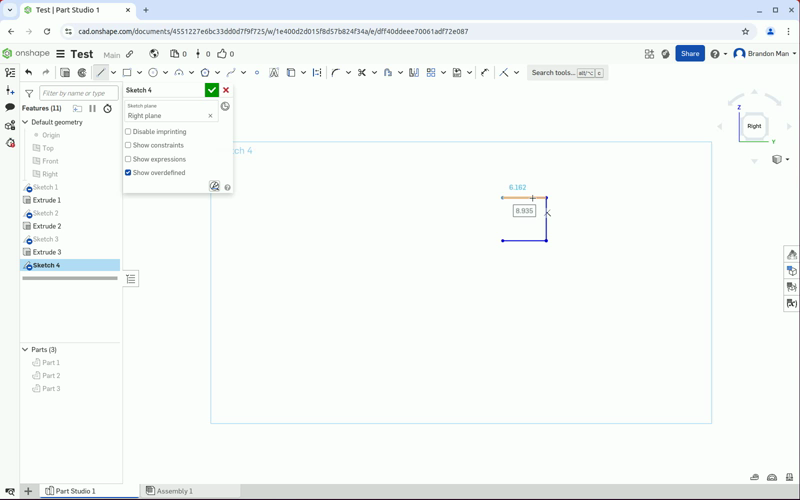
mouse_move(502, 240)
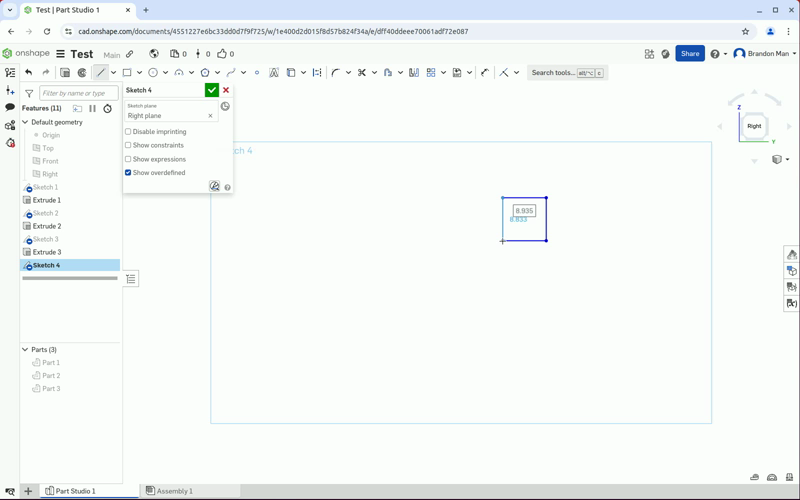
key_up(shift)
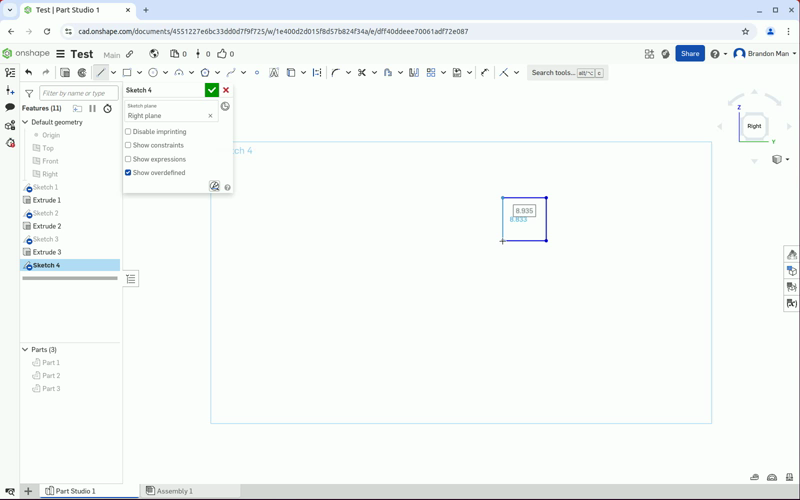
click(502, 240)
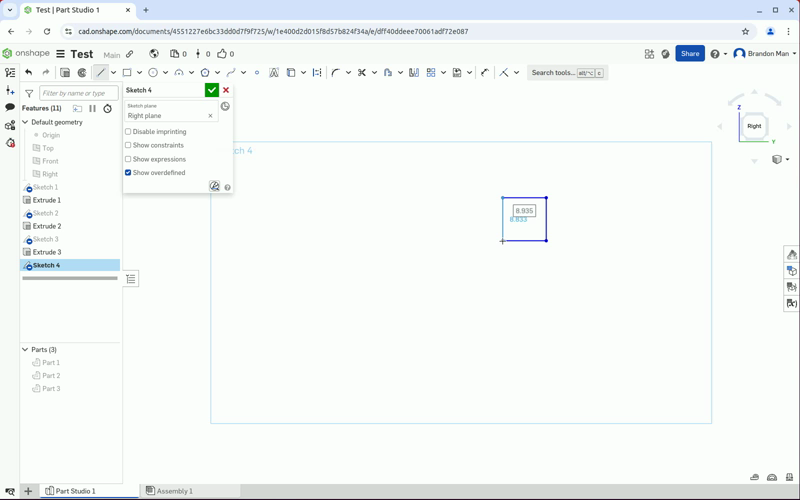
key(esc)
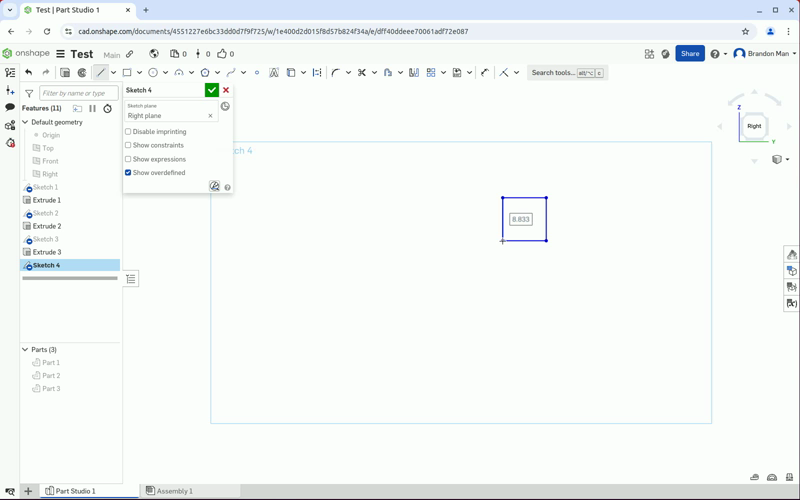
mouse_move(537, 218)
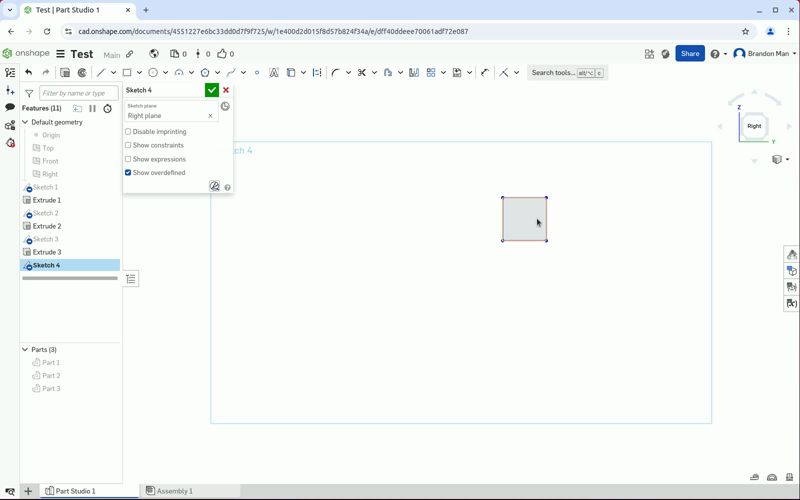
click(537, 218)
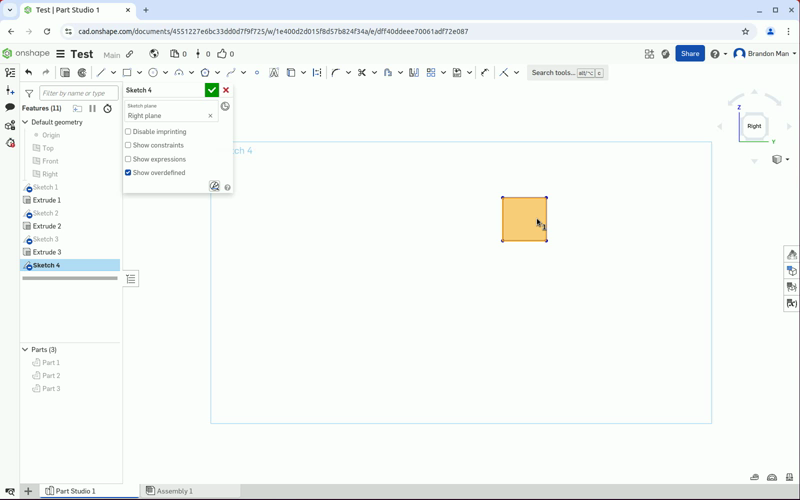
mouse_move(73, 352)
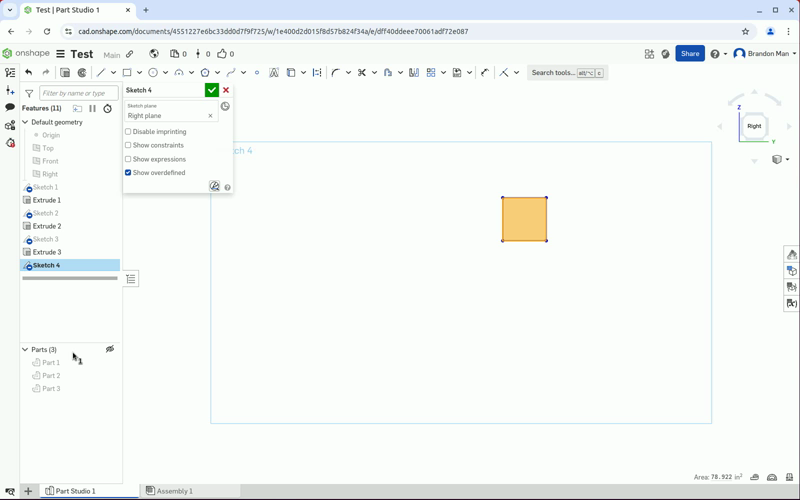
key(shift+y)
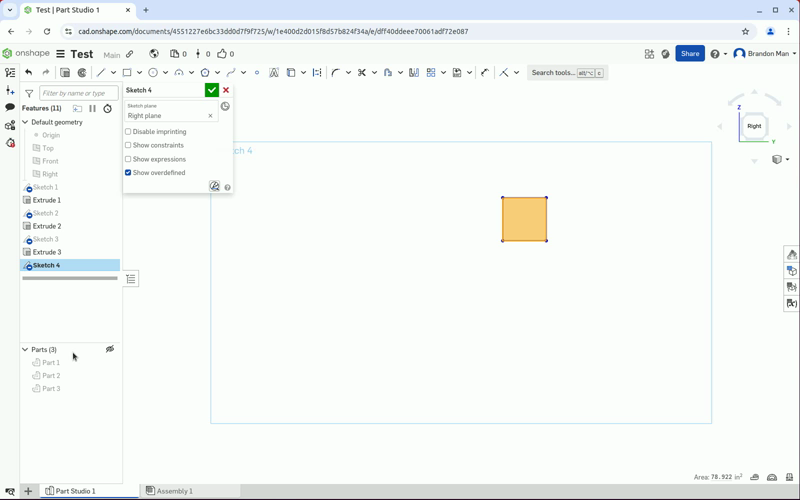
key(shift+e)
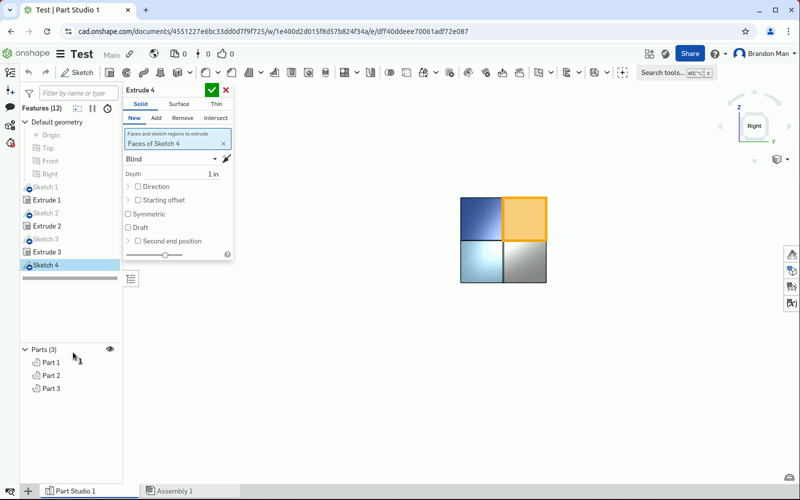
mouse_move(143, 106)
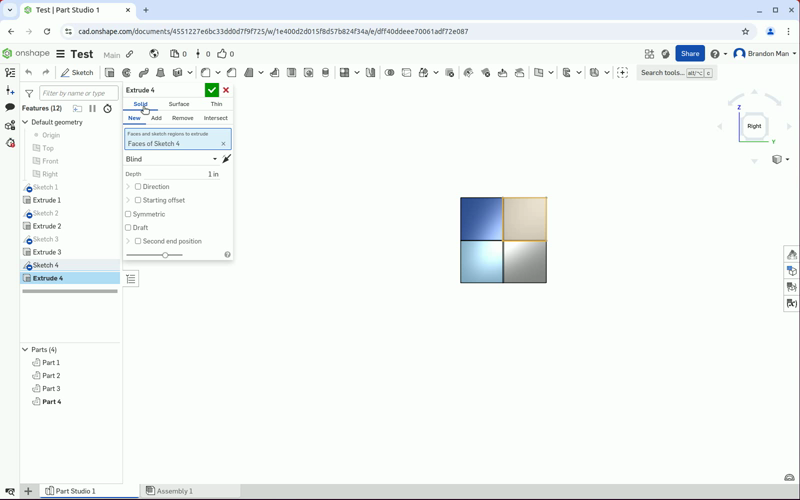
click(143, 106)
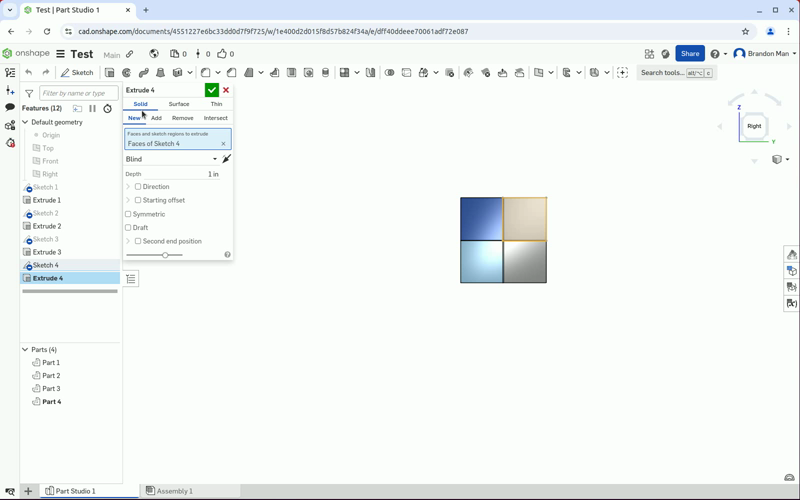
mouse_move(137, 120)
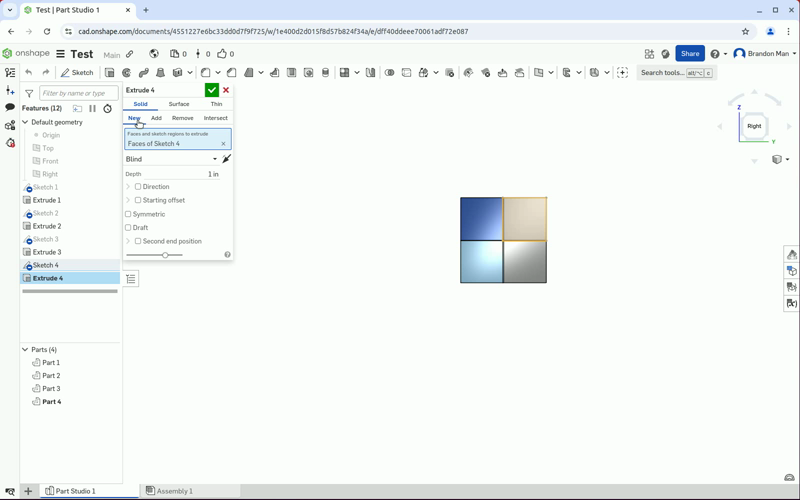
click(137, 120)
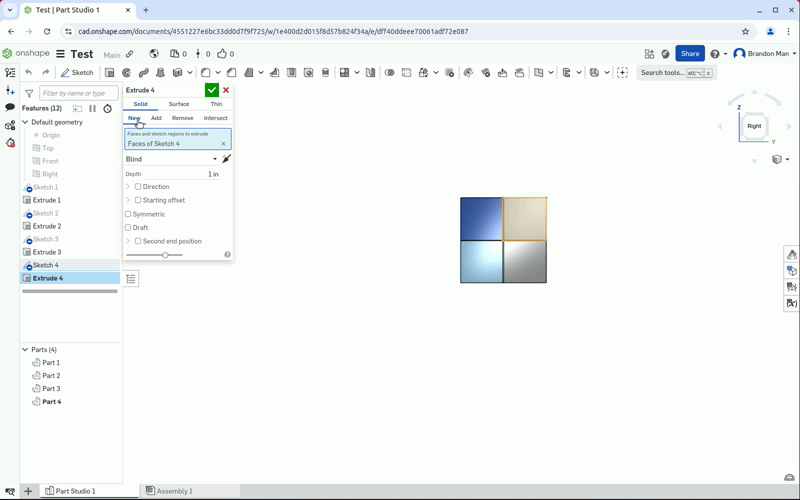
key(tab, 4)
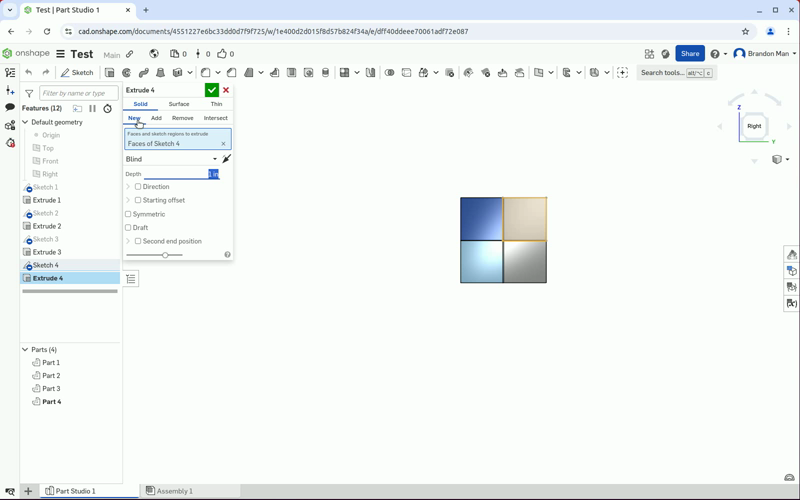
text(11.554)
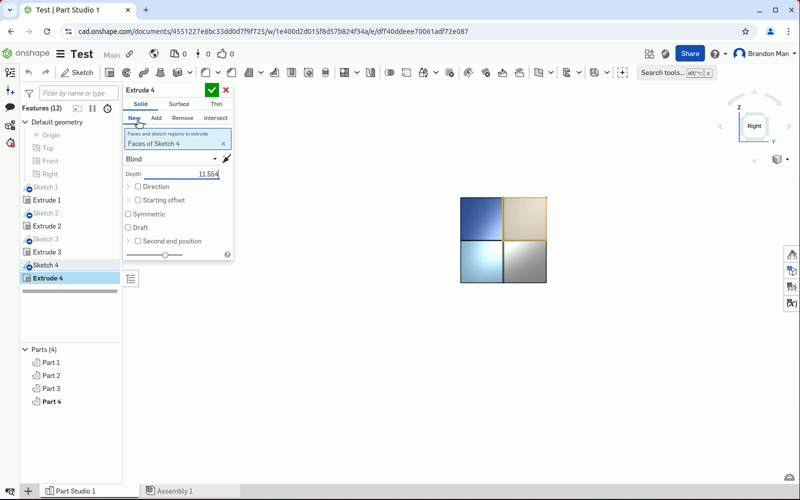
key(enter)
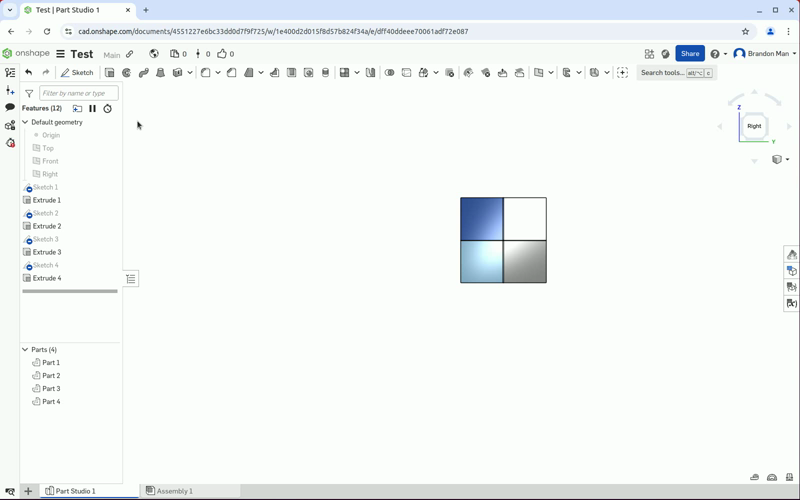
key(shift+h)
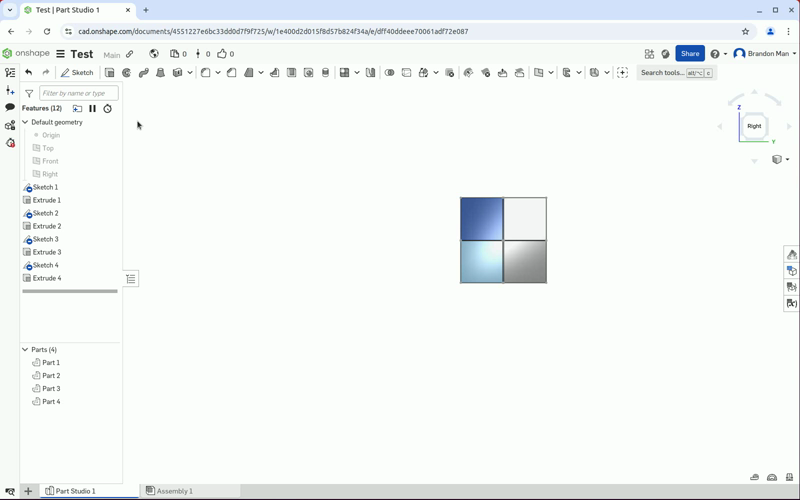
key(shift+h)
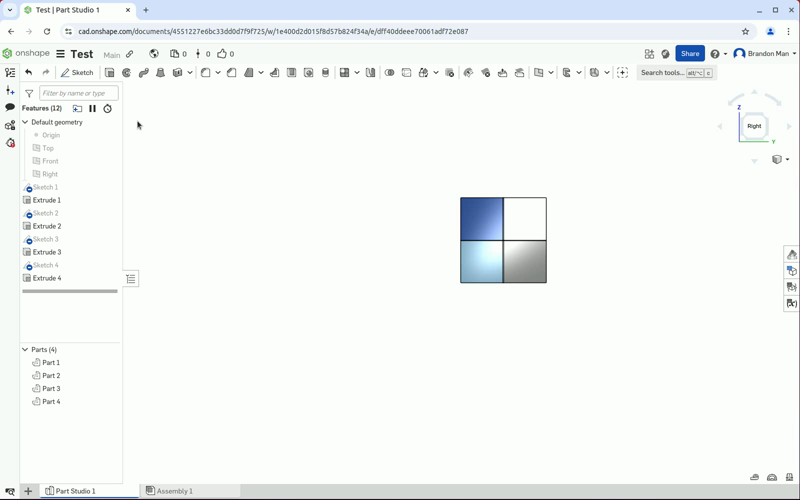
mouse_move(73, 189)
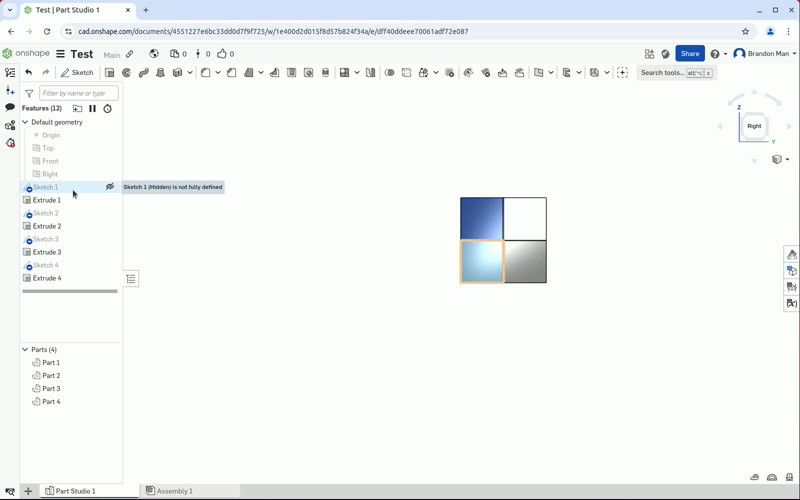
click(73, 189)
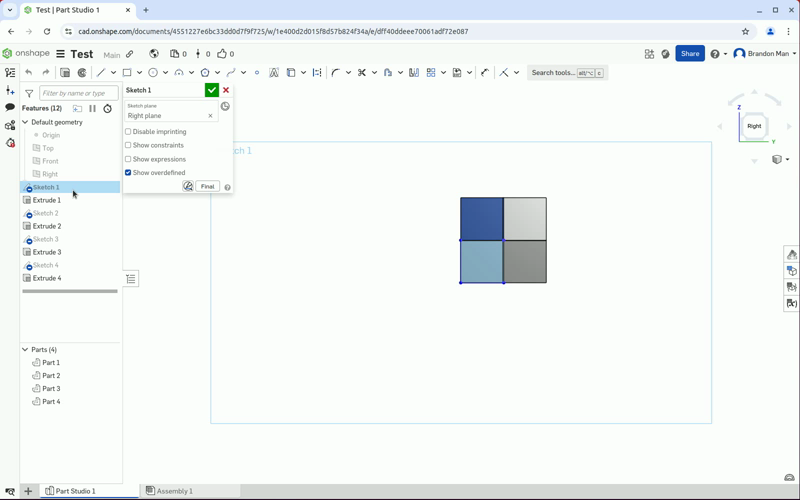
mouse_move(229, 92)
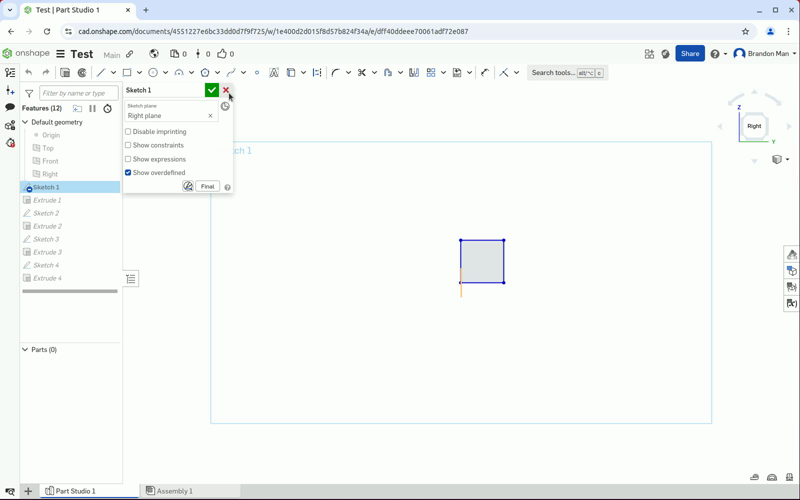
click(229, 92)
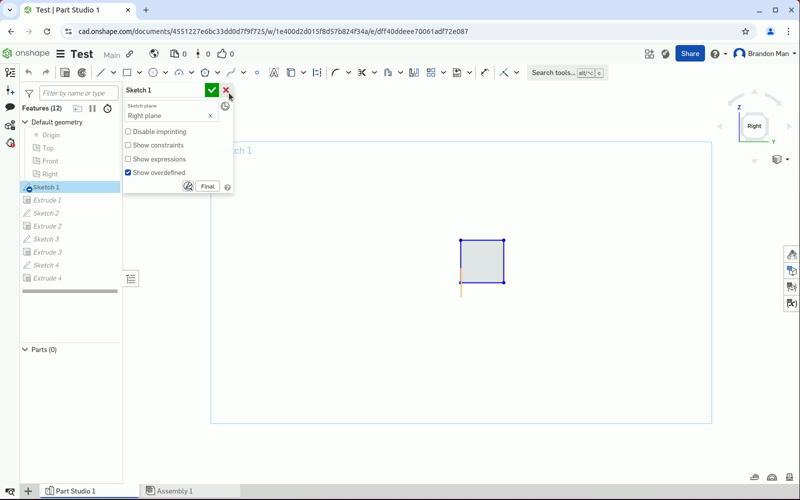
key(shift+s)
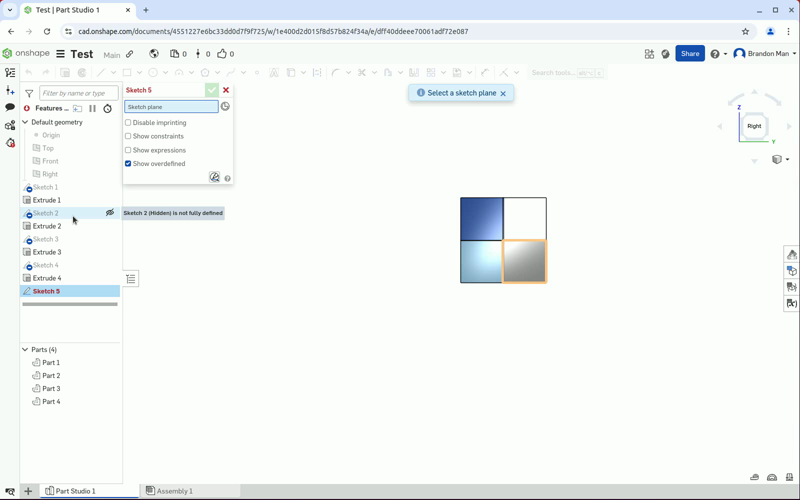
scroll(3)
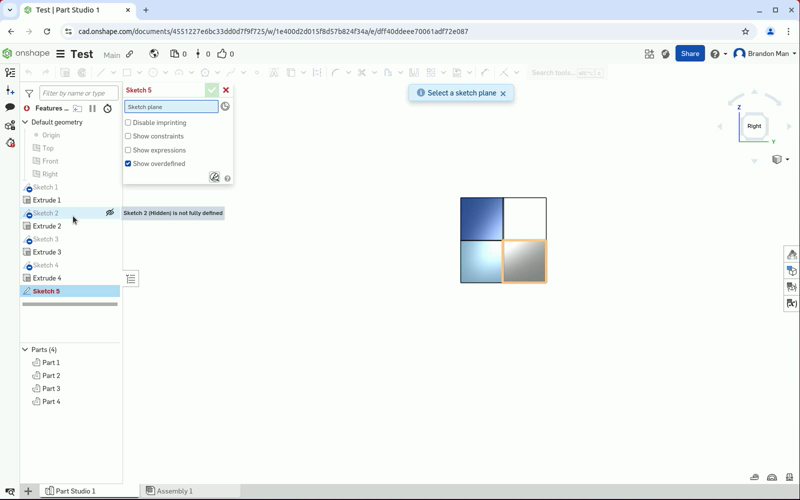
mouse_move(73, 176)
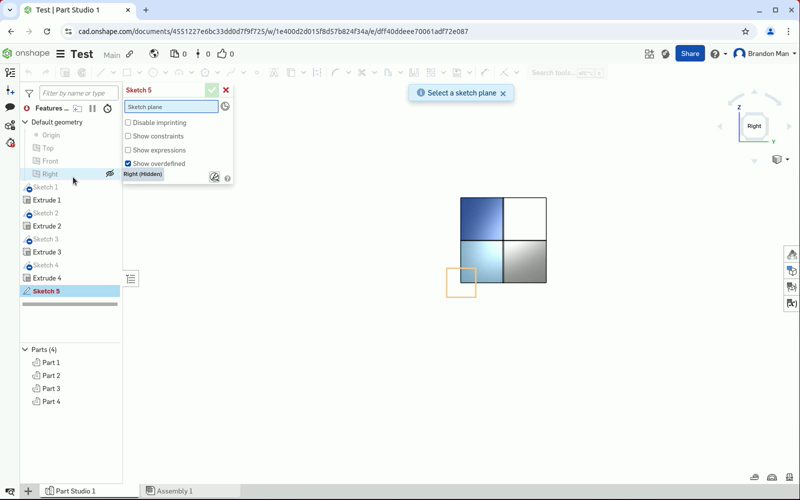
click(73, 176)
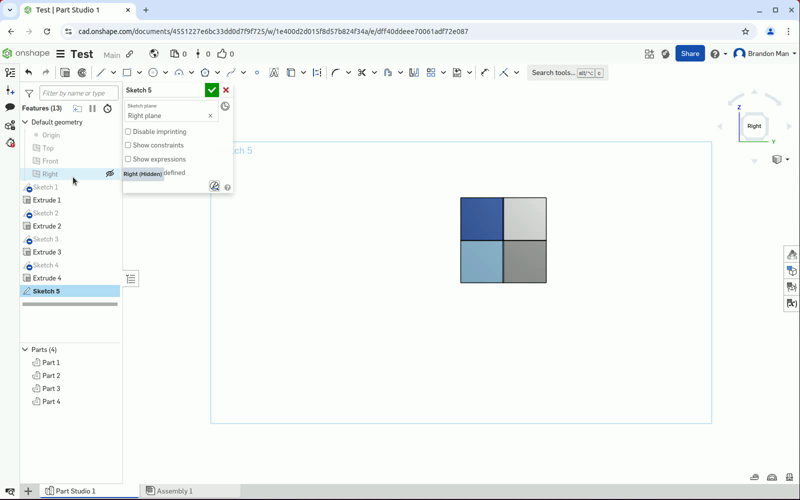
mouse_move(73, 352)
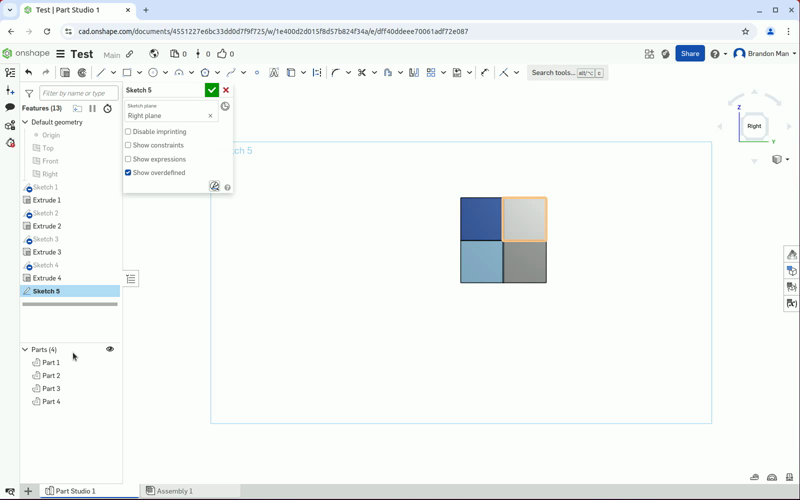
key(y)
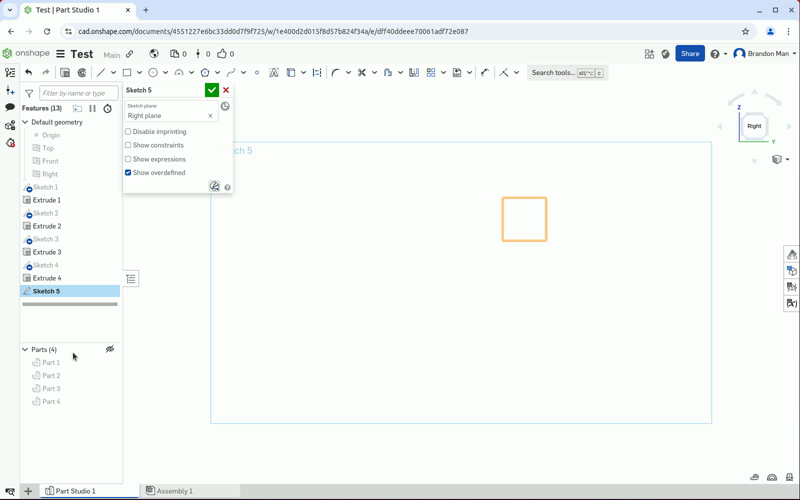
key(l)
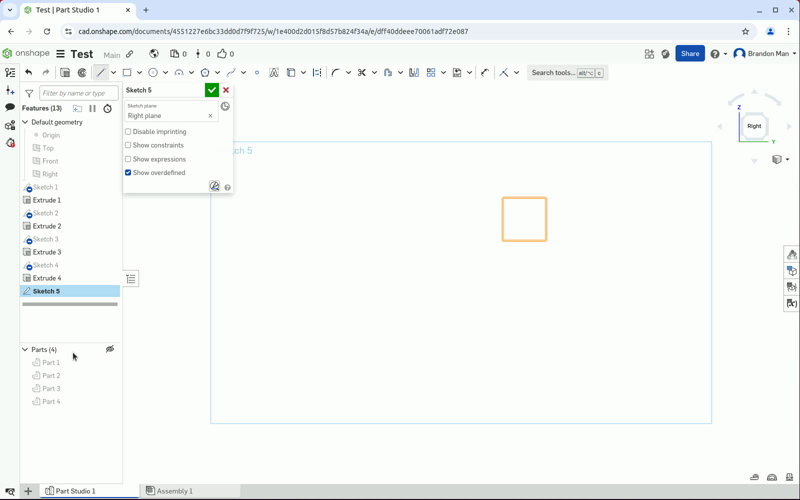
key_down(shift)
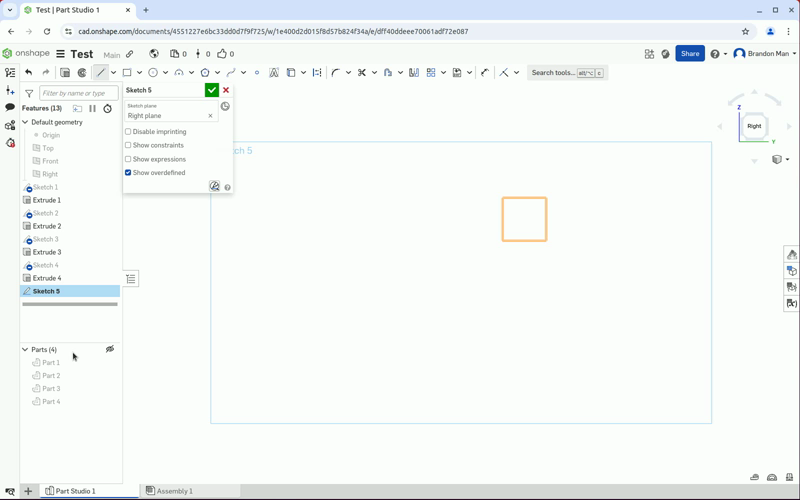
mouse_move(502, 282)
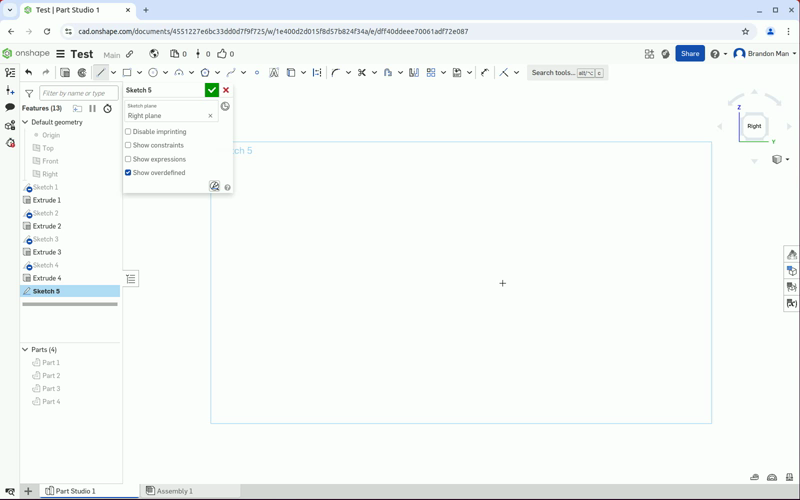
click(502, 282)
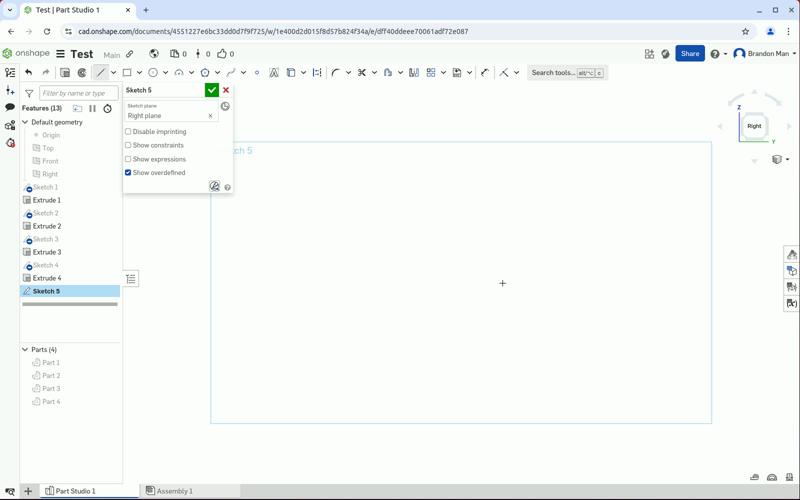
key_up(shift)
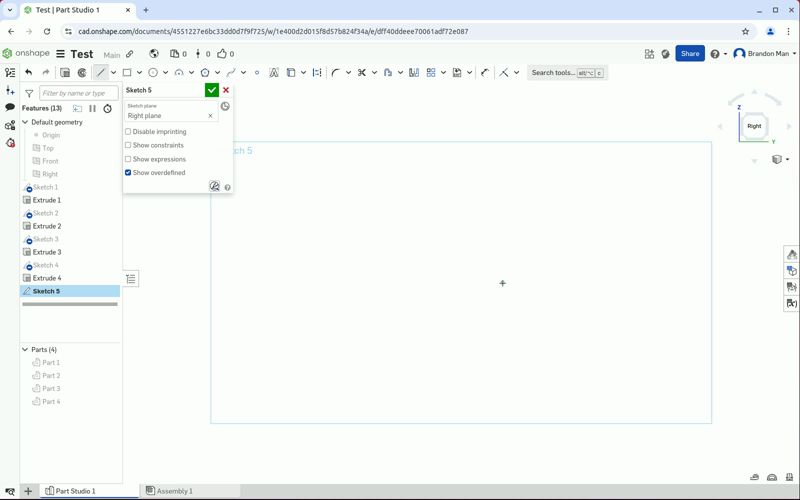
key_down(shift)
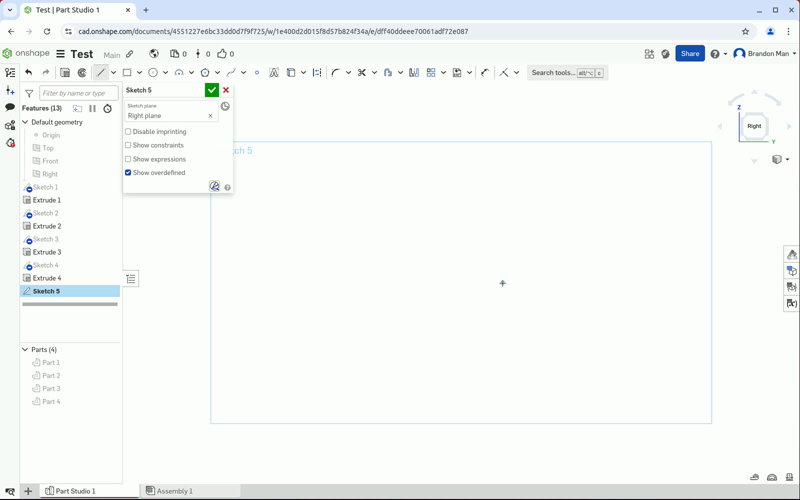
mouse_move(532, 282)
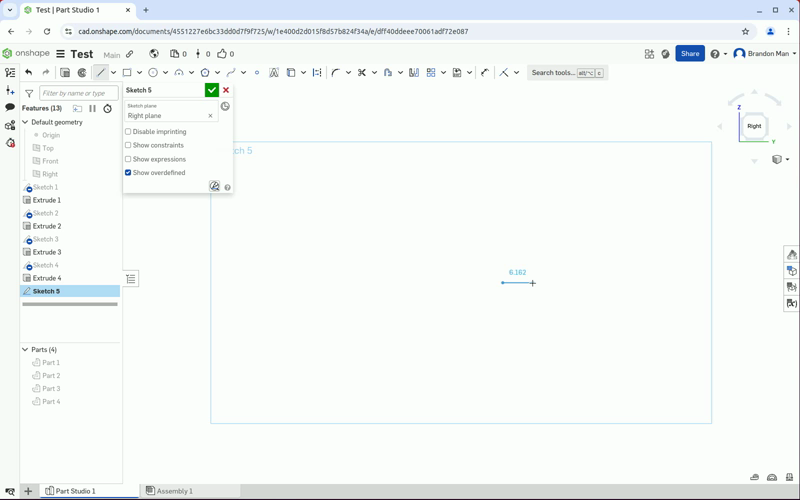
mouse_move(546, 282)
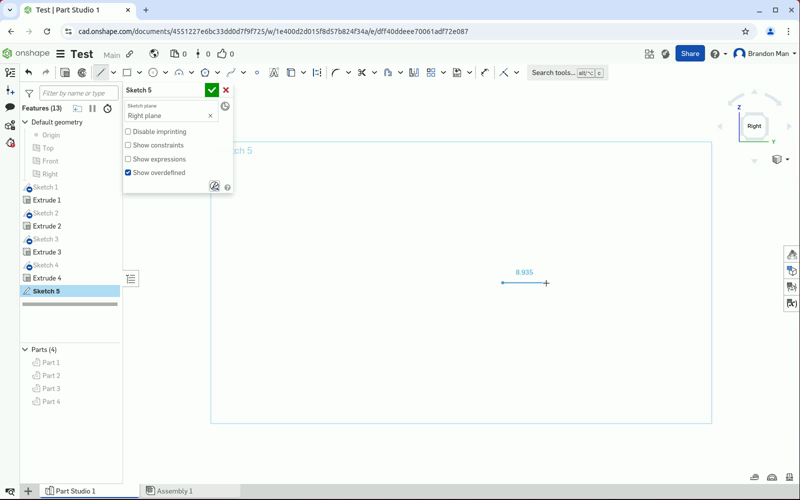
click(546, 282)
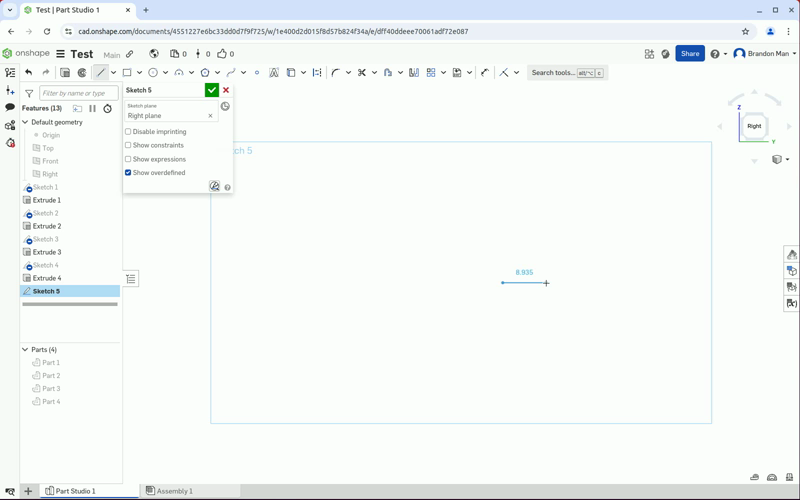
key_up(shift)
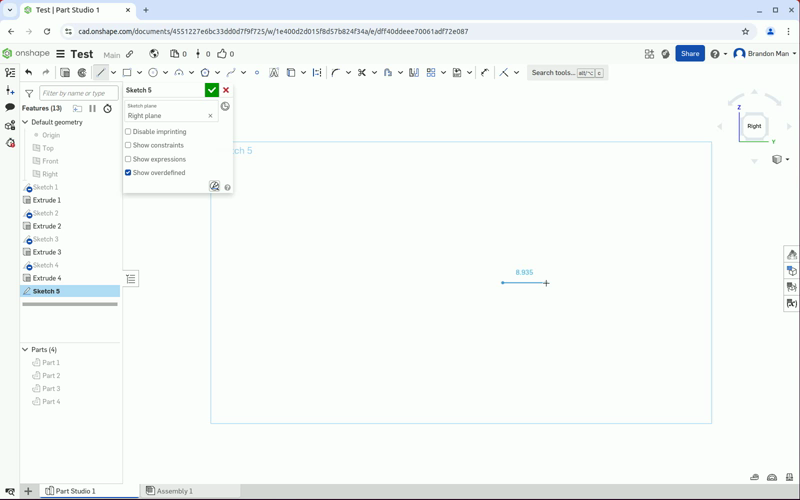
key_down(shift)
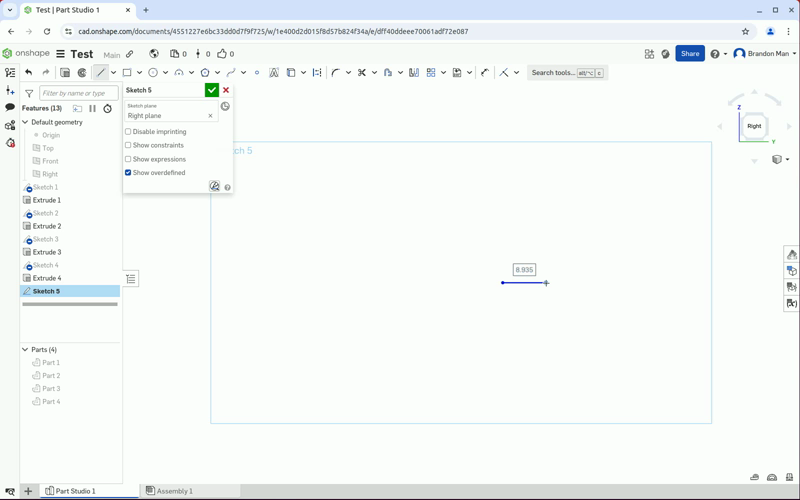
mouse_move(576, 282)
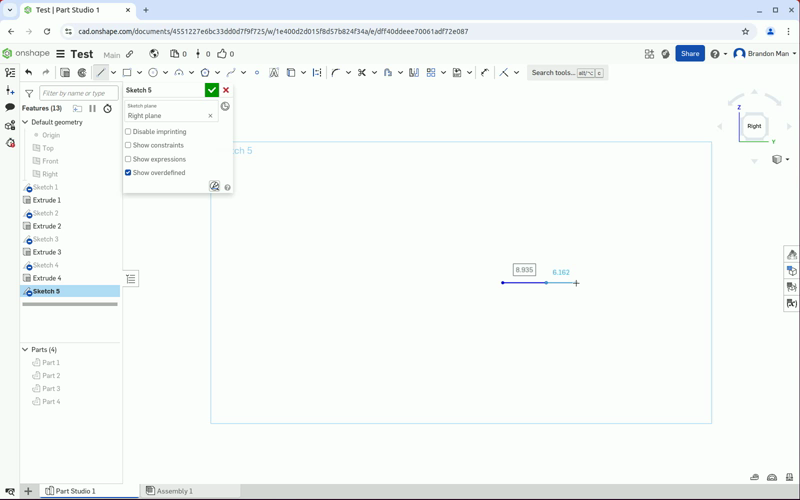
mouse_move(546, 240)
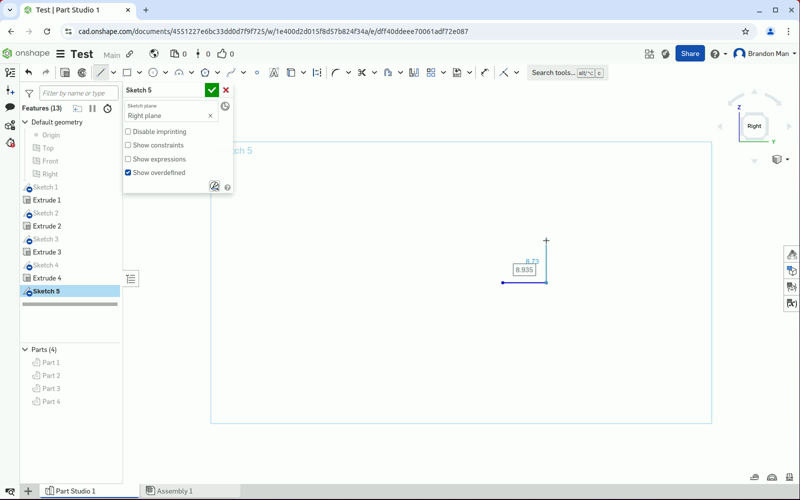
click(546, 240)
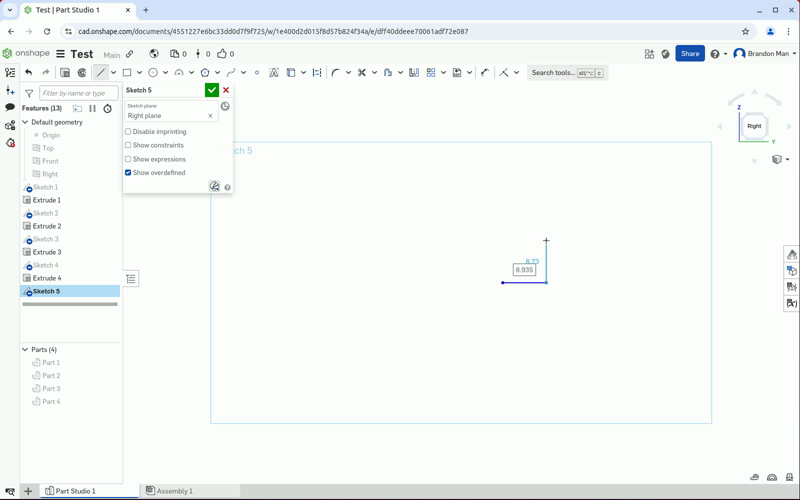
key_up(shift)
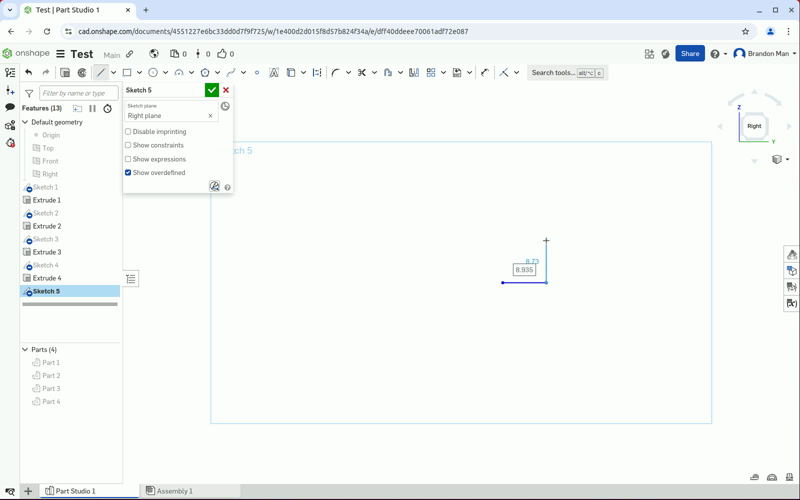
key_down(shift)
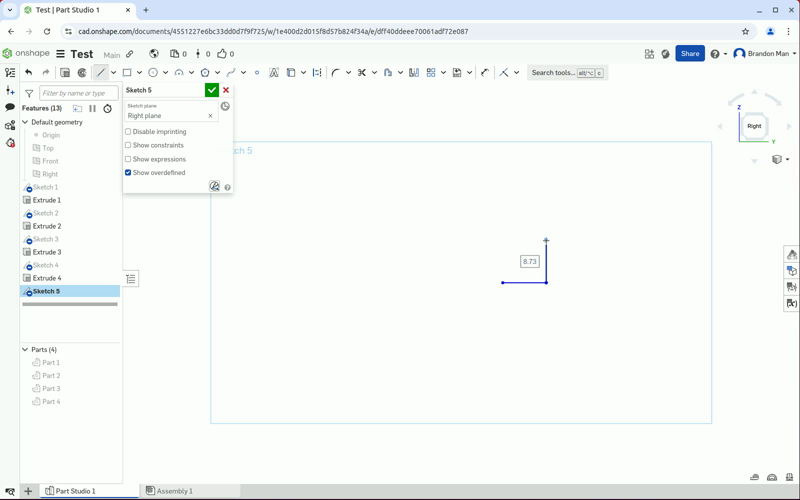
mouse_move(576, 240)
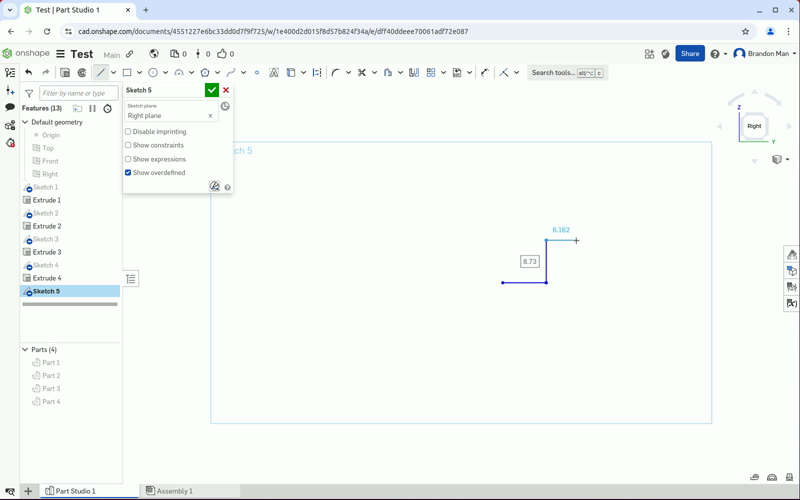
mouse_move(502, 240)
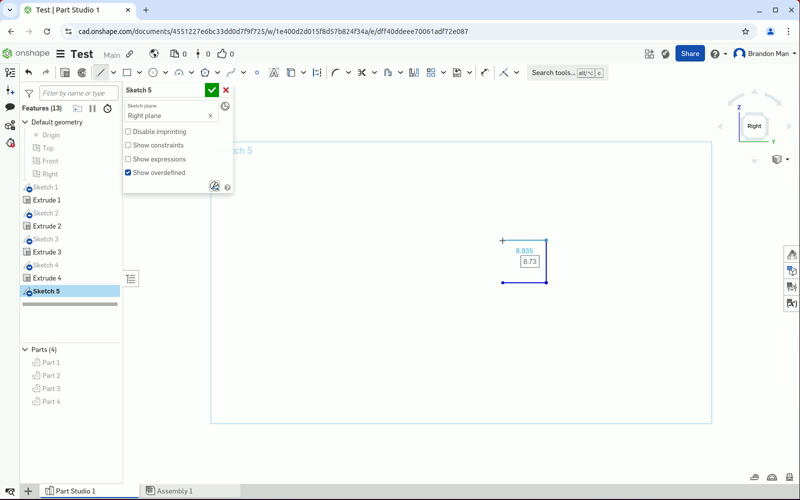
click(502, 240)
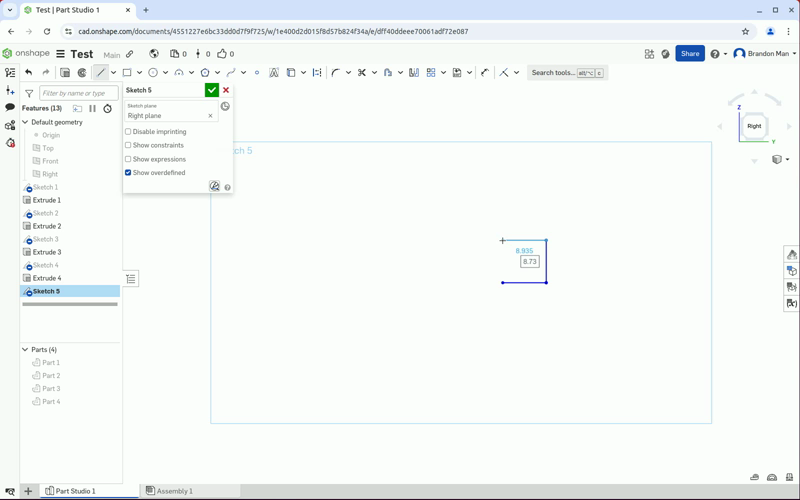
key_up(shift)
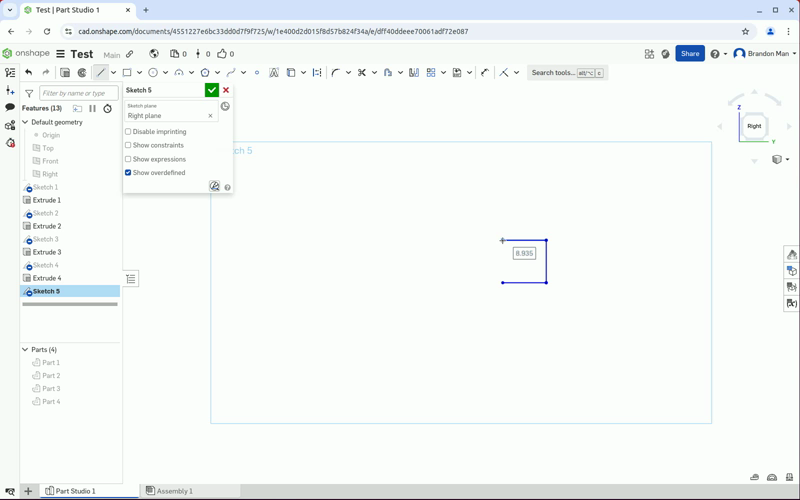
mouse_move(532, 240)
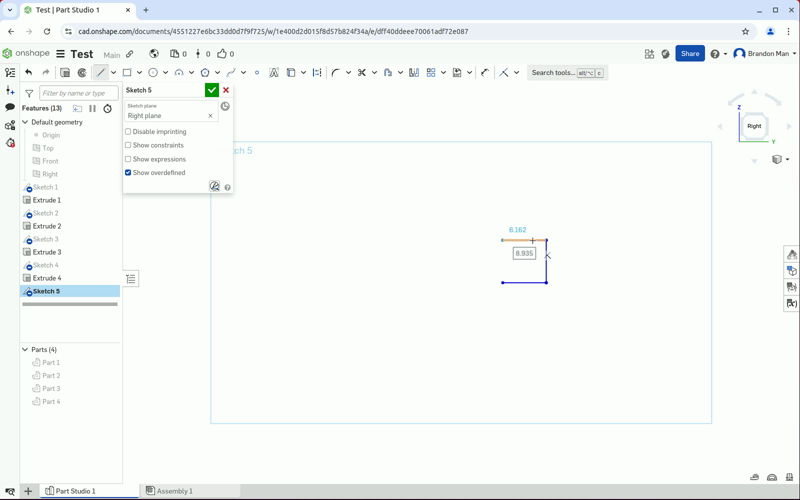
key_down(shift)
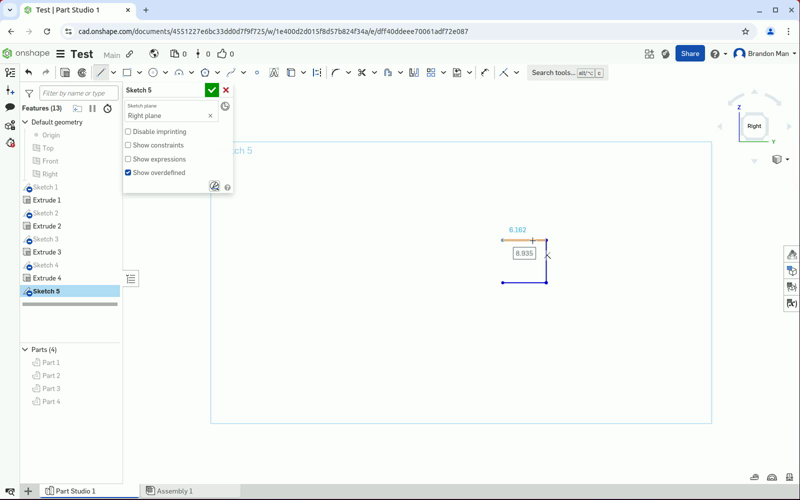
mouse_move(502, 282)
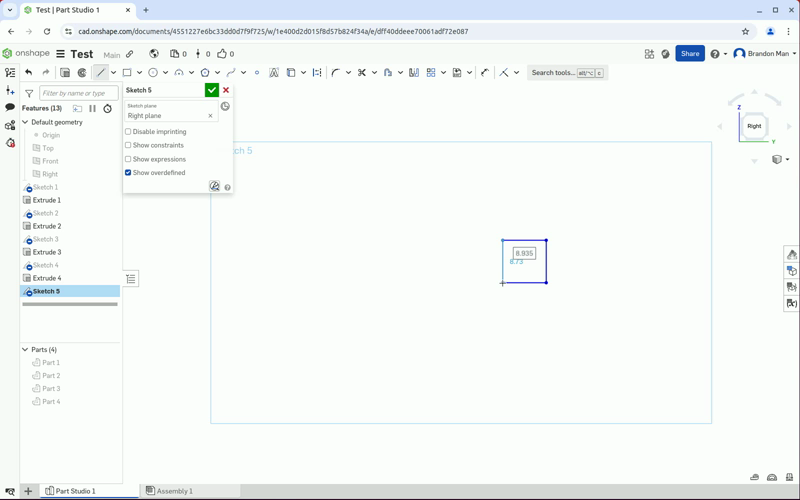
key_up(shift)
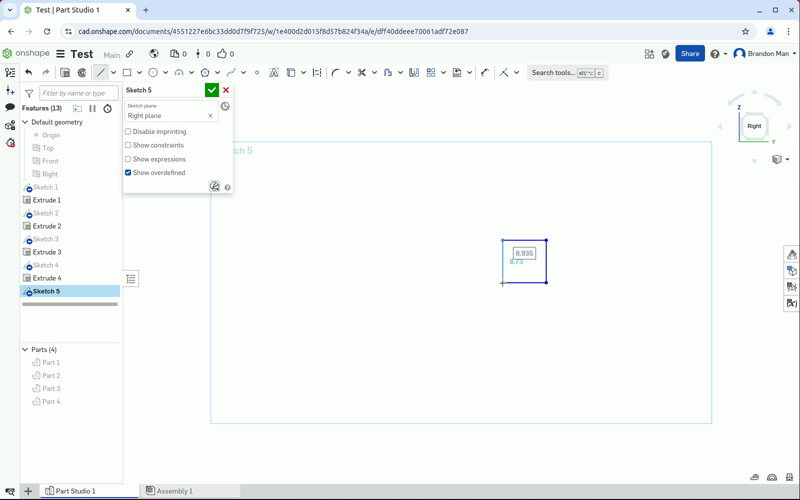
click(502, 282)
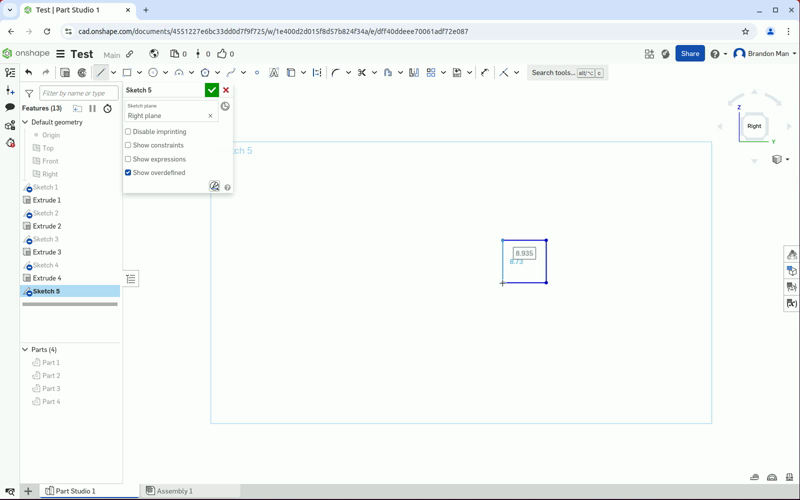
key(esc)
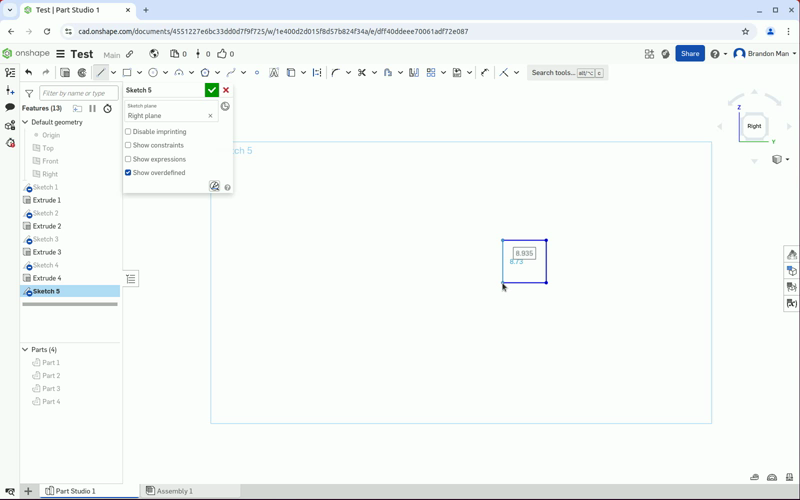
mouse_move(539, 247)
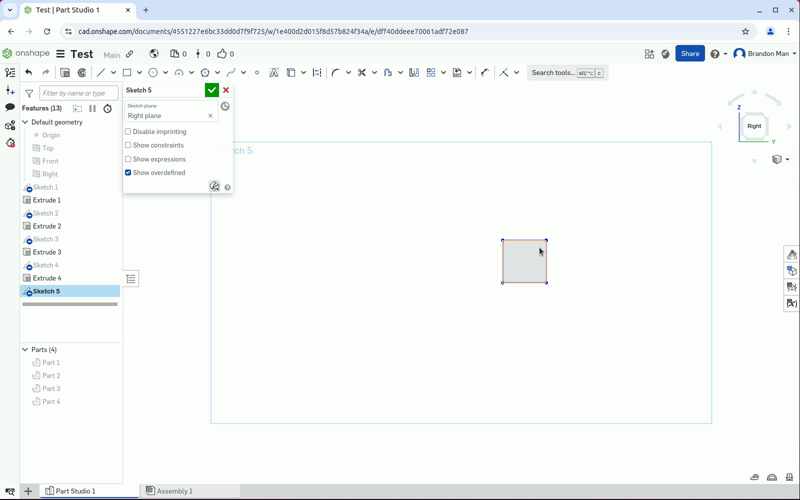
click(539, 247)
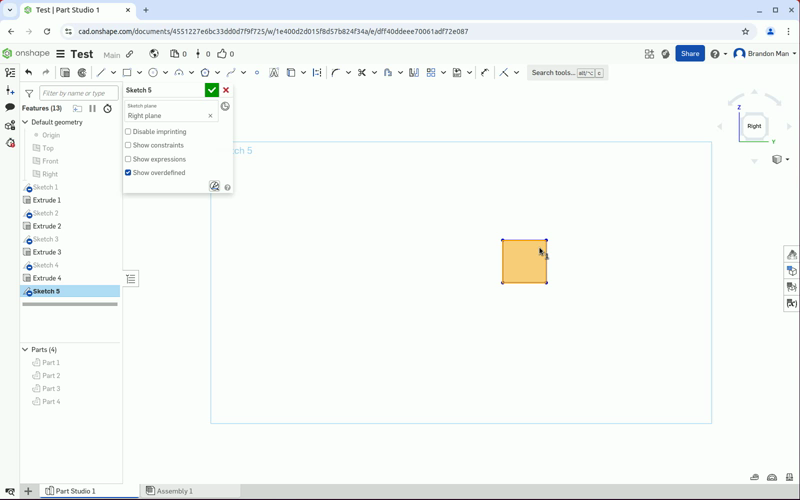
mouse_move(73, 352)
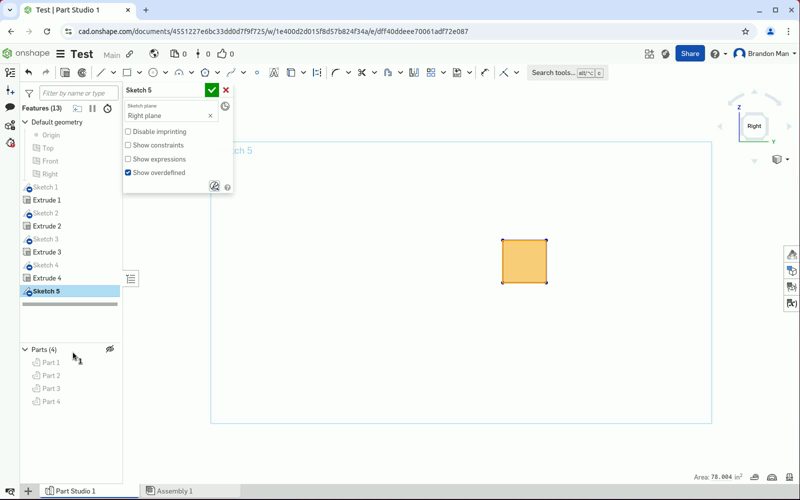
key(shift+y)
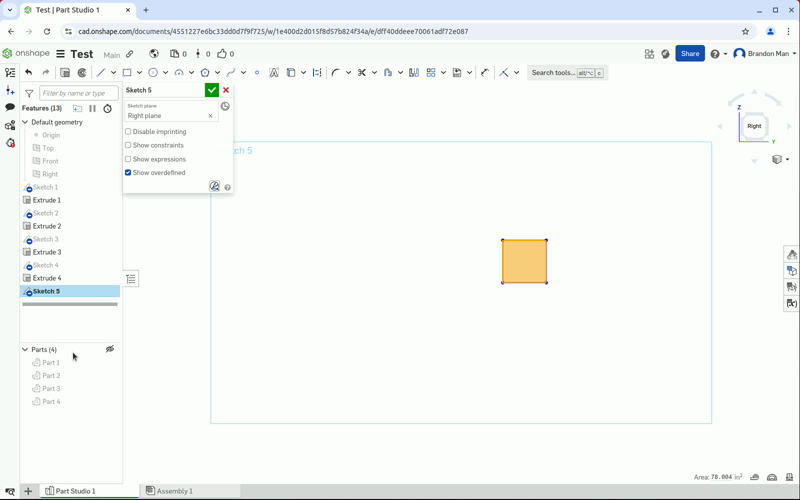
key(shift+e)
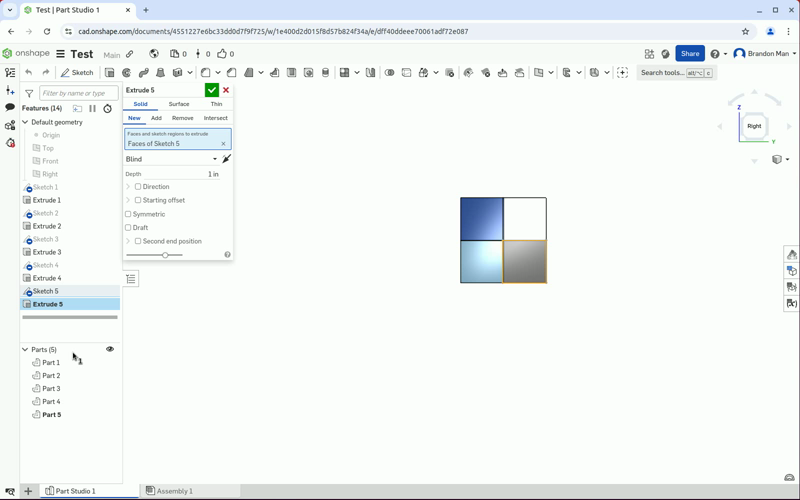
mouse_move(143, 106)
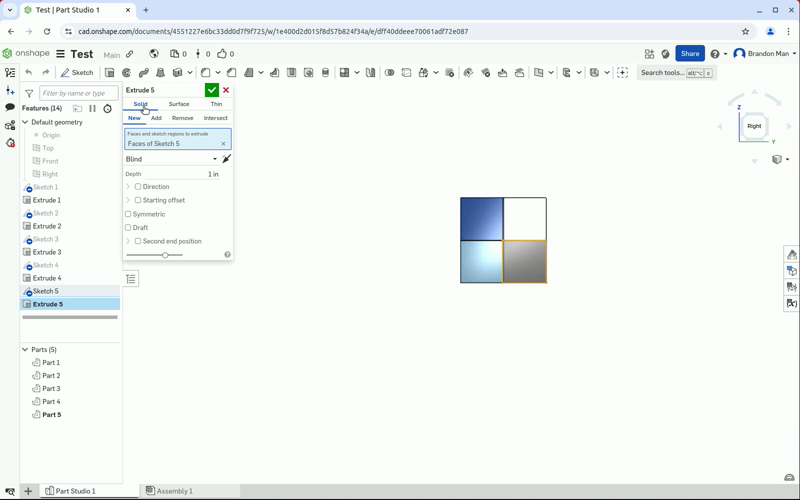
click(143, 106)
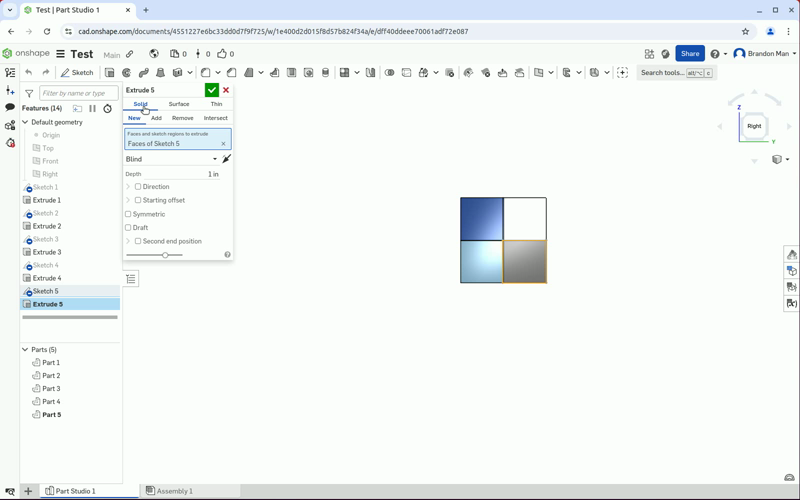
mouse_move(137, 120)
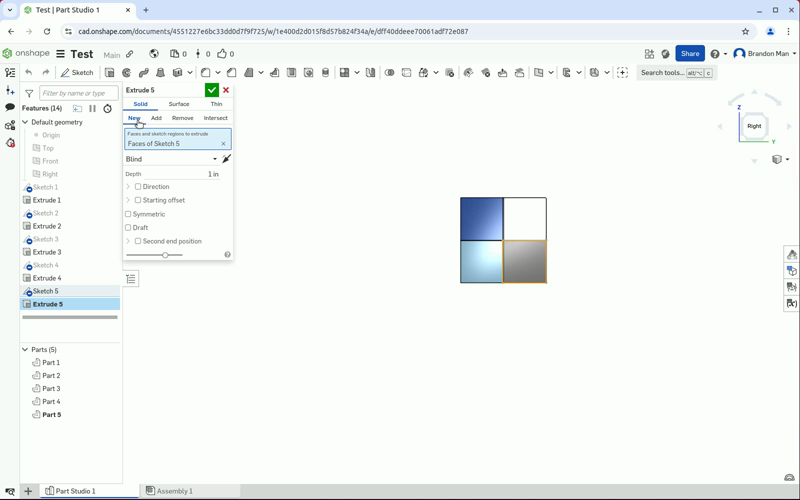
click(137, 120)
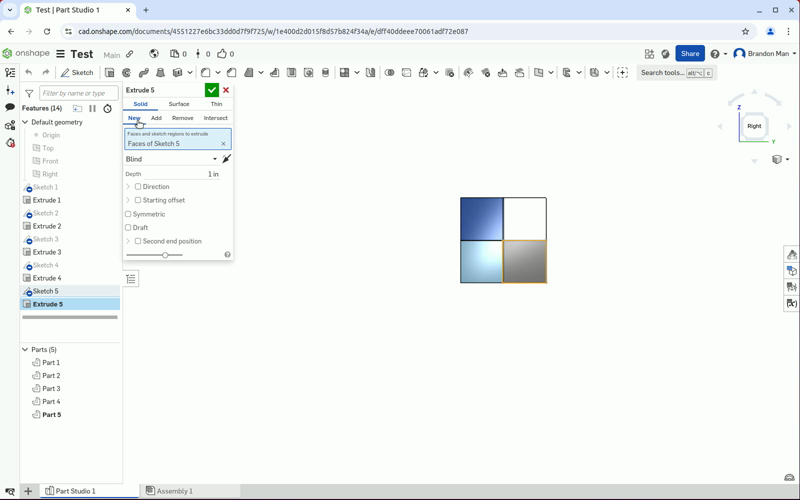
key(tab, 4)
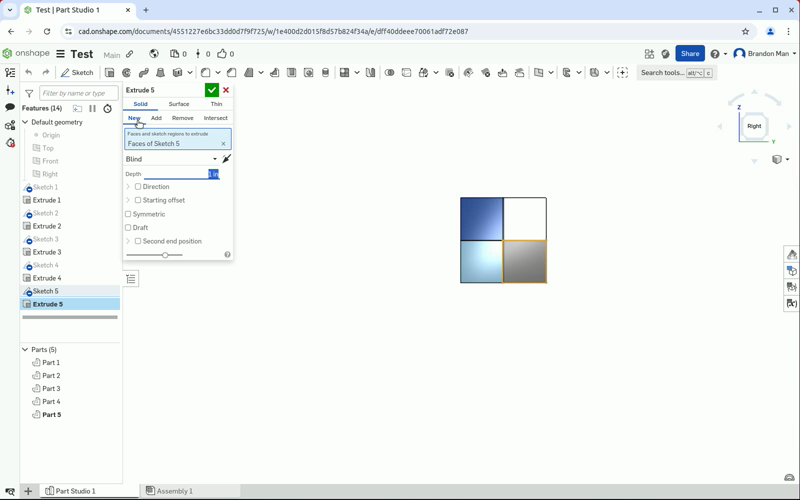
text(23.108)
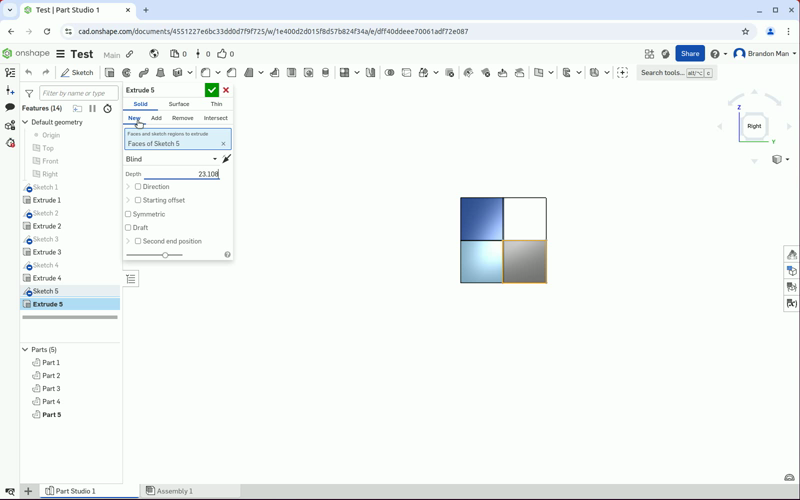
key(enter)
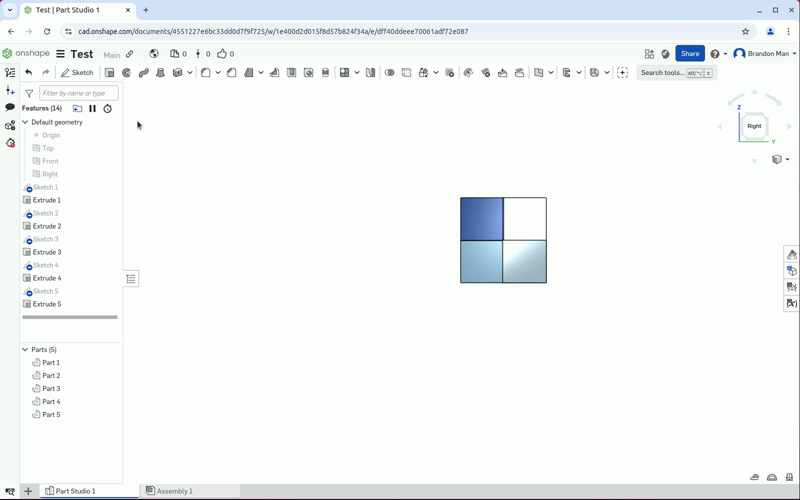
key(shift+h)
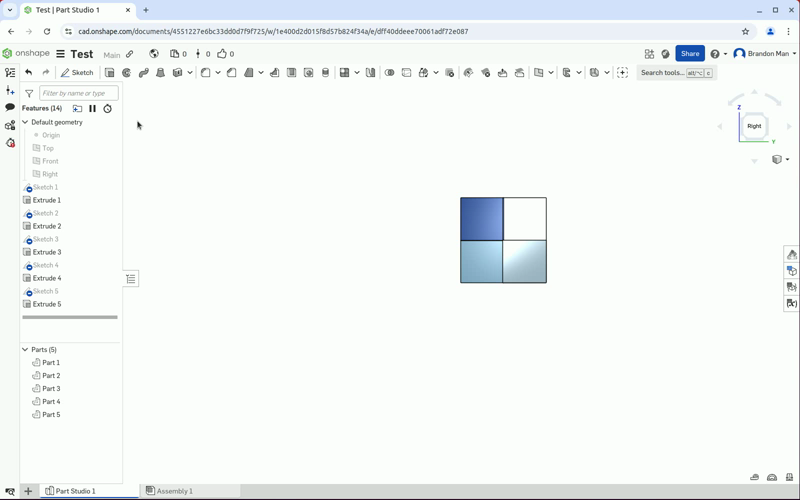
key(shift+h)
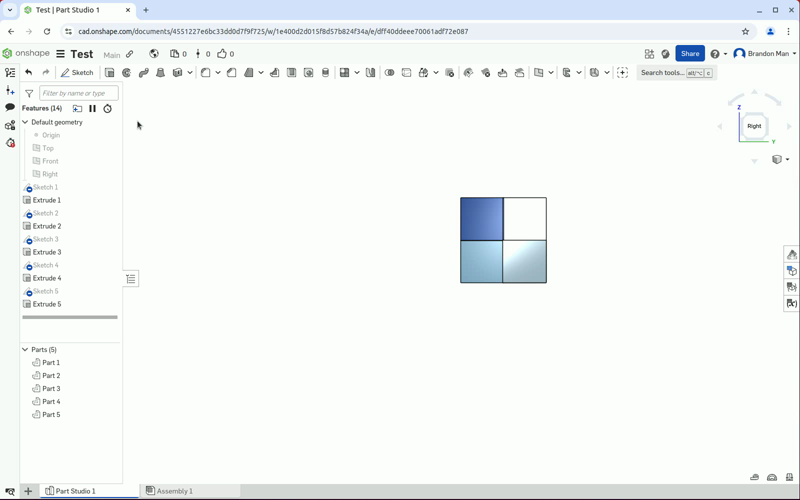
mouse_move(73, 189)
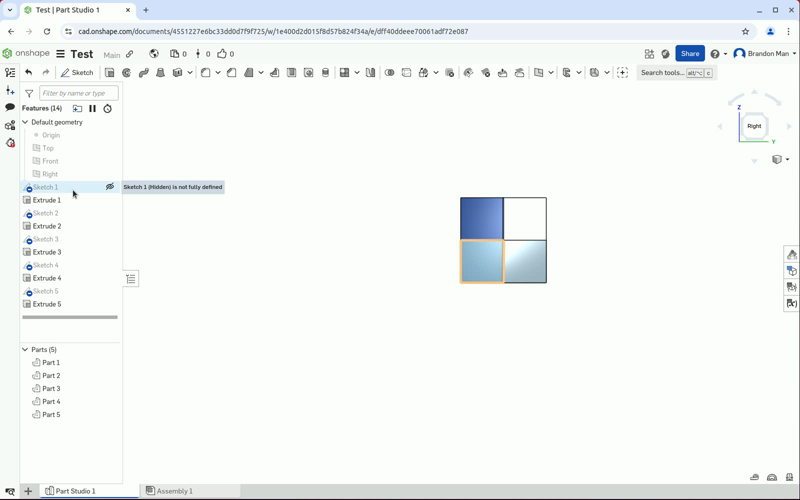
click(73, 189)
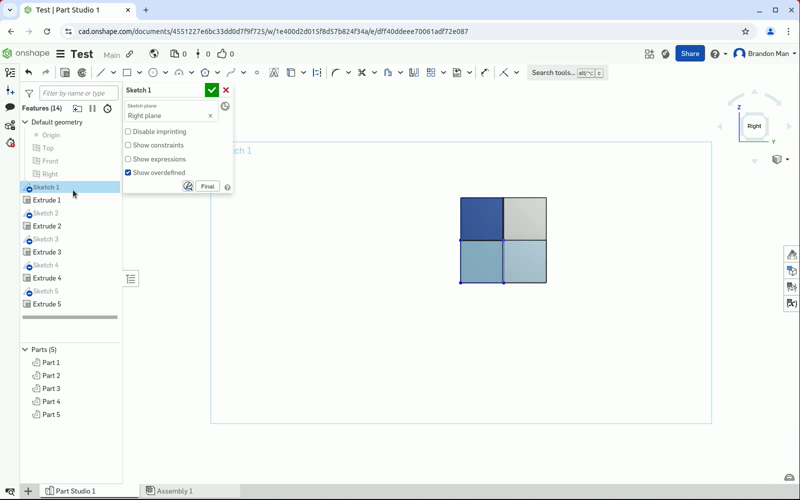
mouse_move(229, 92)
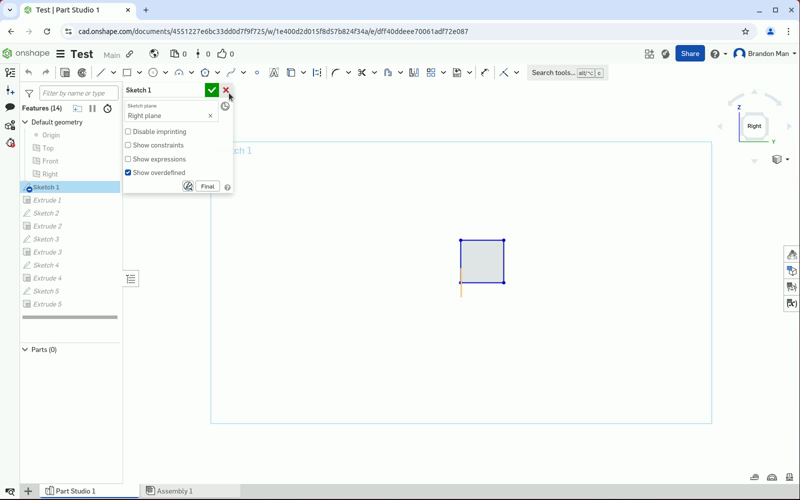
click(229, 92)
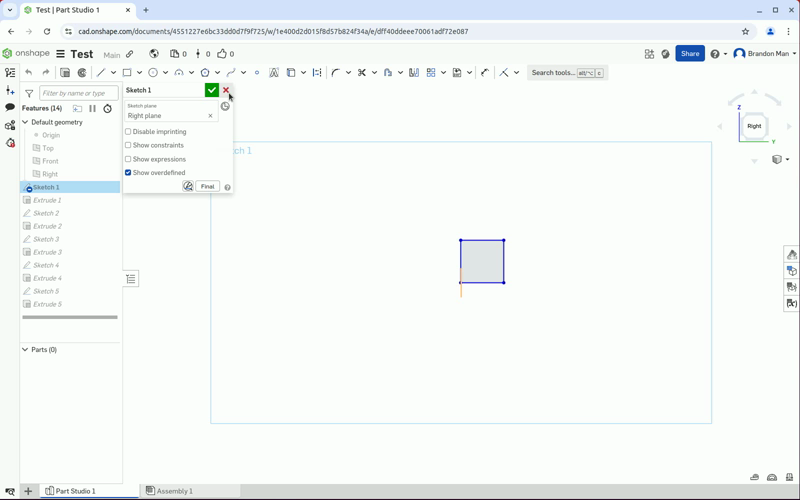
key(shift+s)
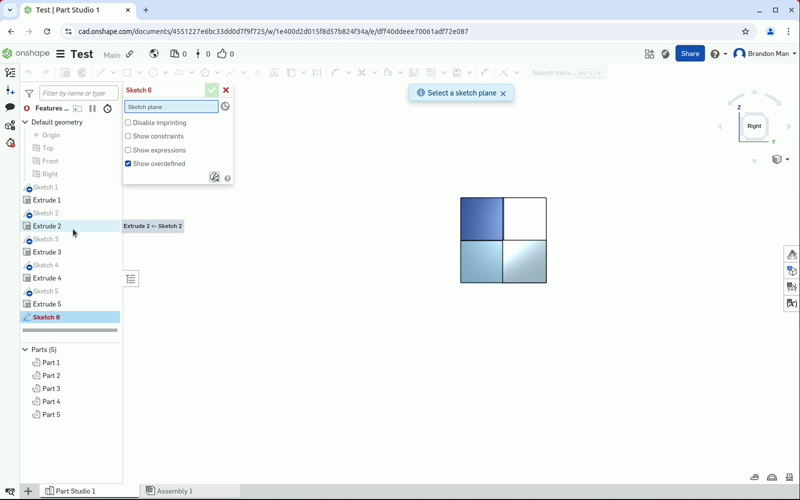
scroll(3)
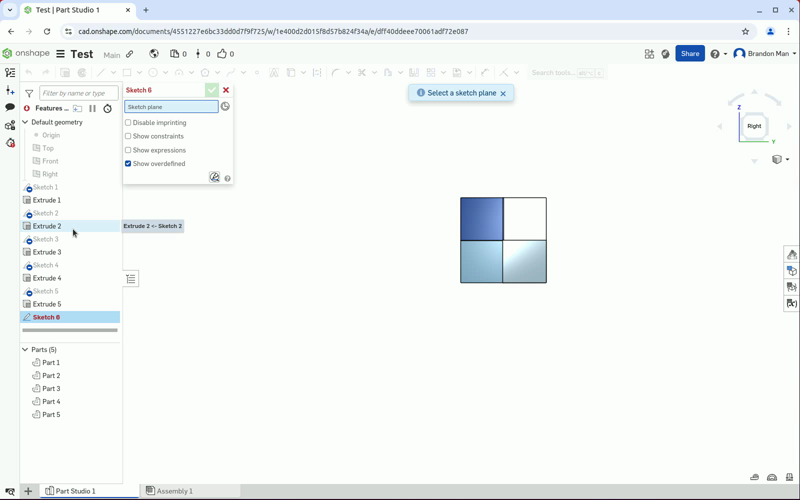
mouse_move(73, 176)
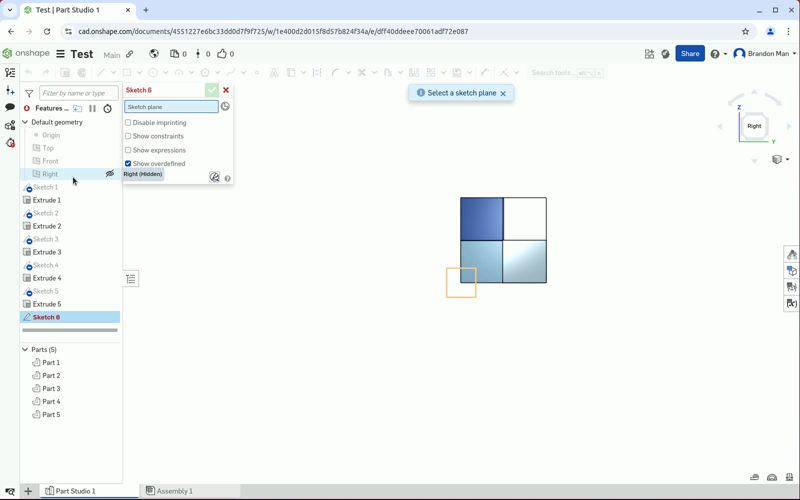
click(73, 176)
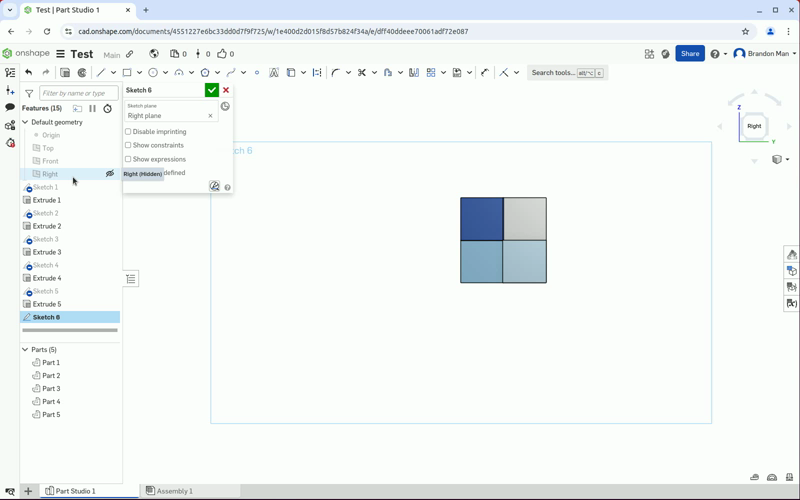
mouse_move(73, 352)
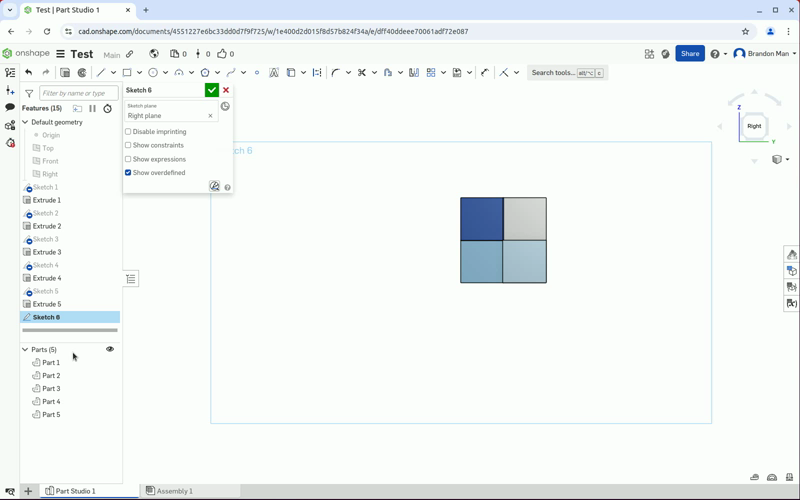
key(y)
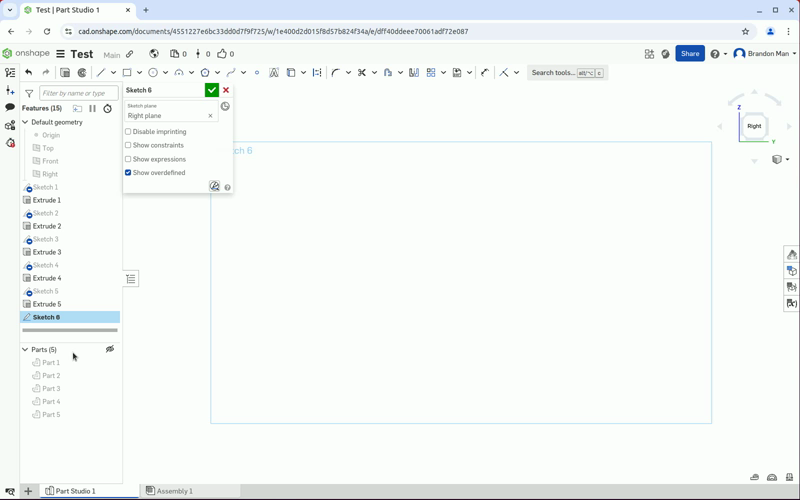
key(l)
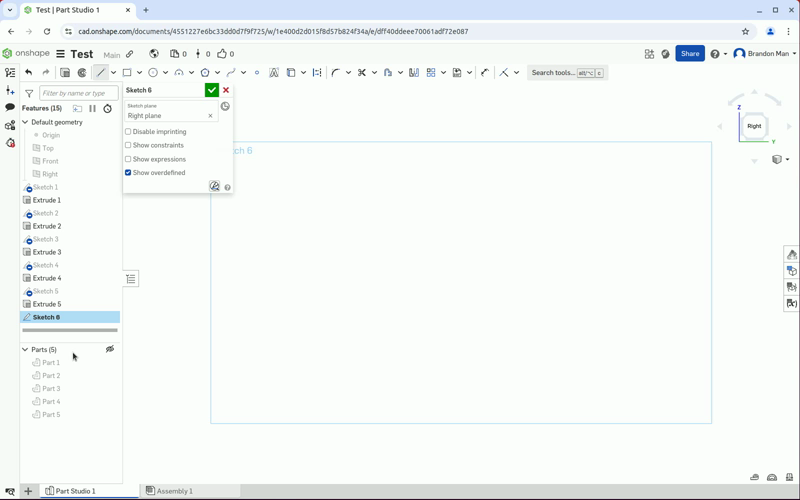
key_down(shift)
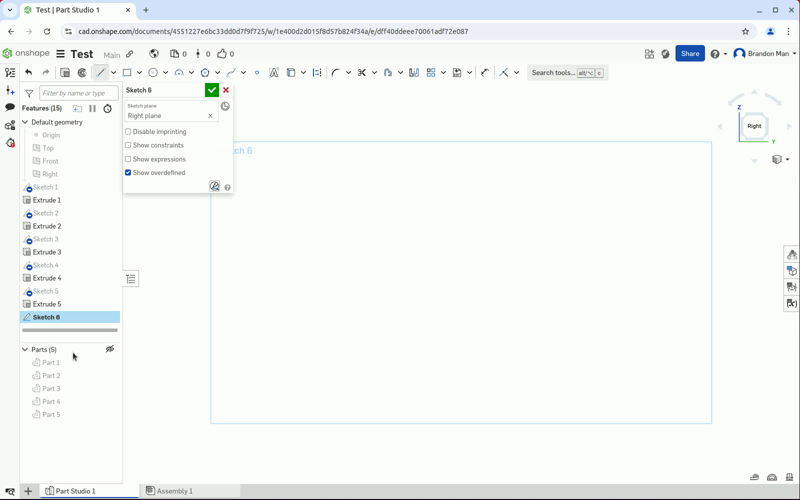
mouse_move(502, 240)
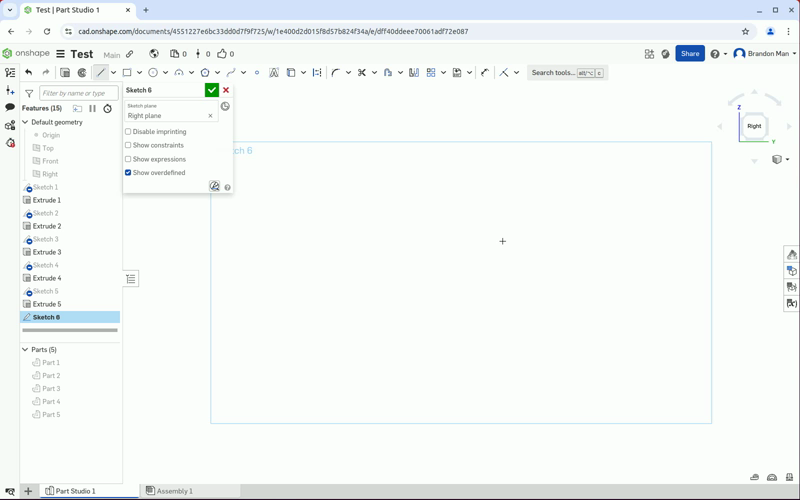
click(502, 240)
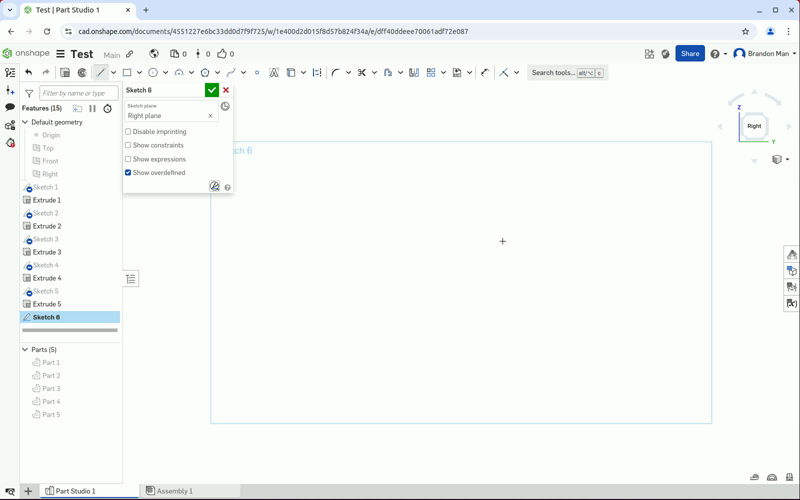
key_up(shift)
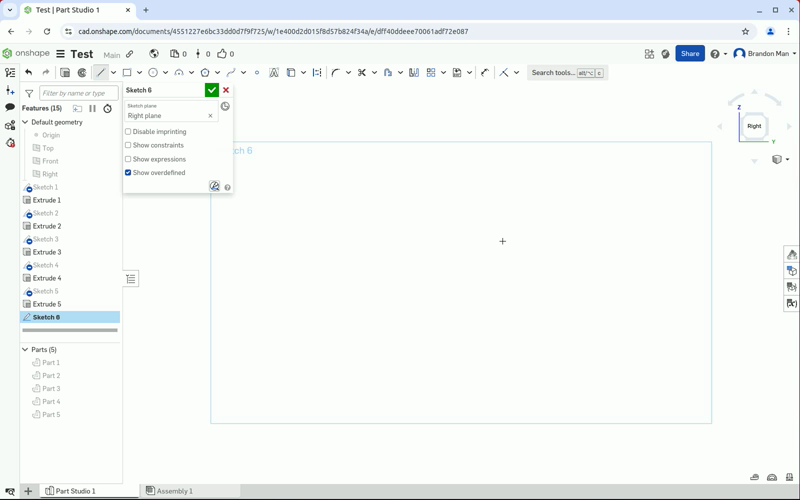
key_down(shift)
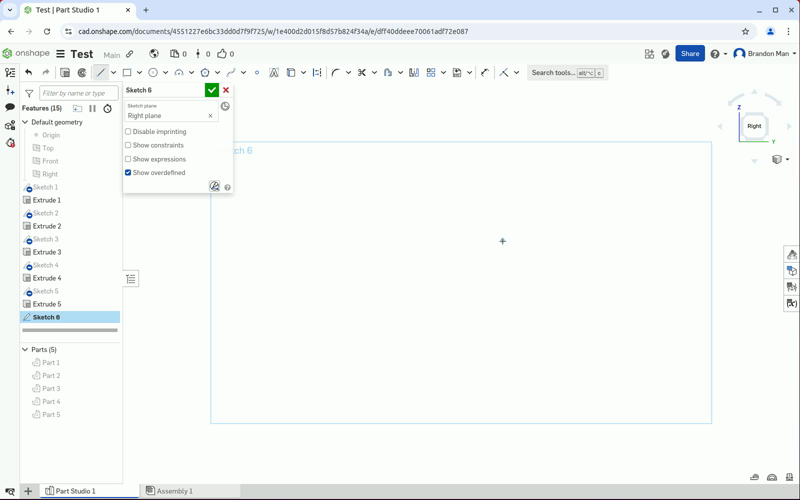
mouse_move(532, 240)
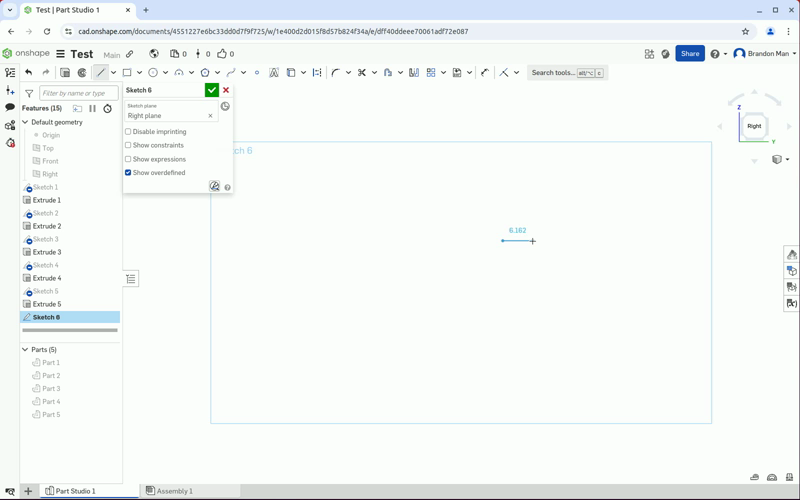
mouse_move(546, 240)
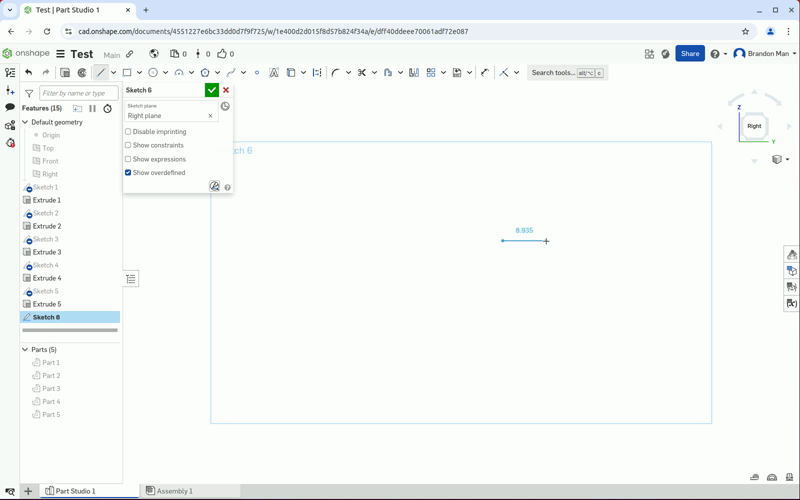
click(546, 240)
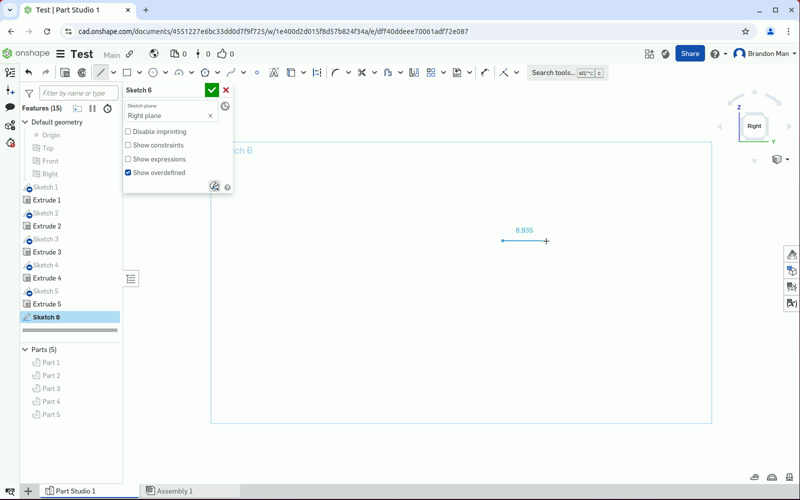
key_up(shift)
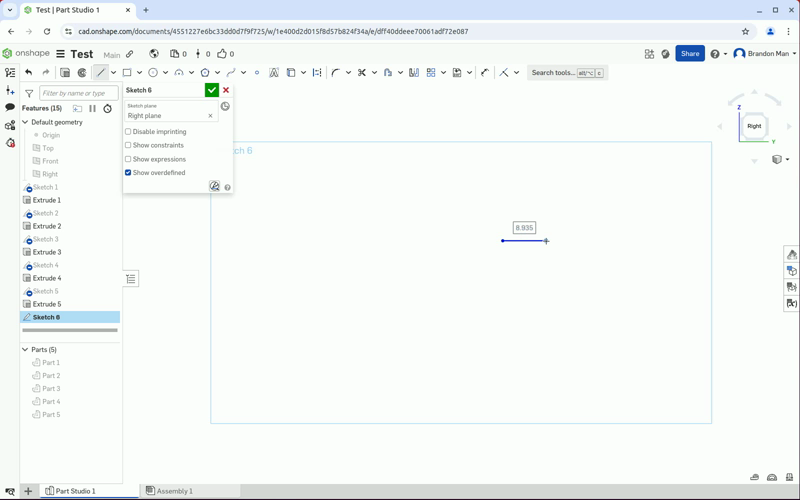
key_down(shift)
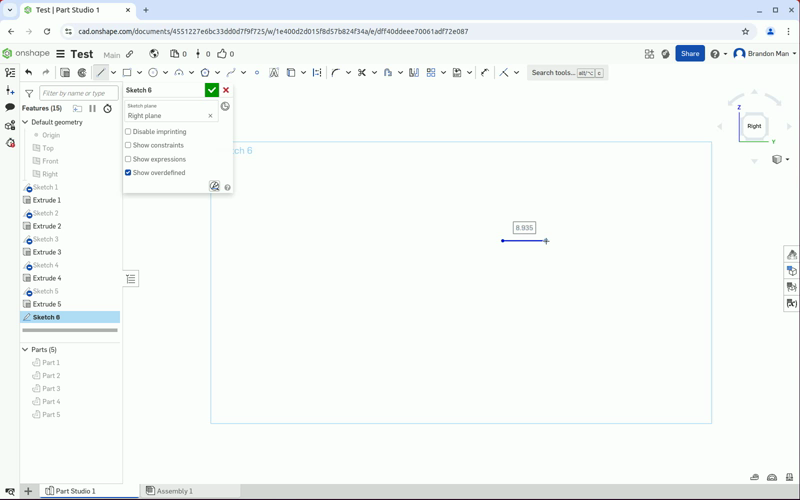
mouse_move(576, 240)
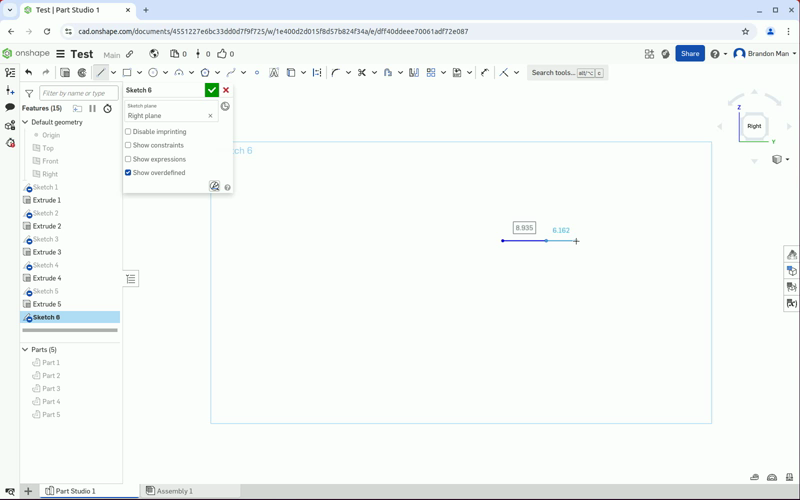
mouse_move(546, 197)
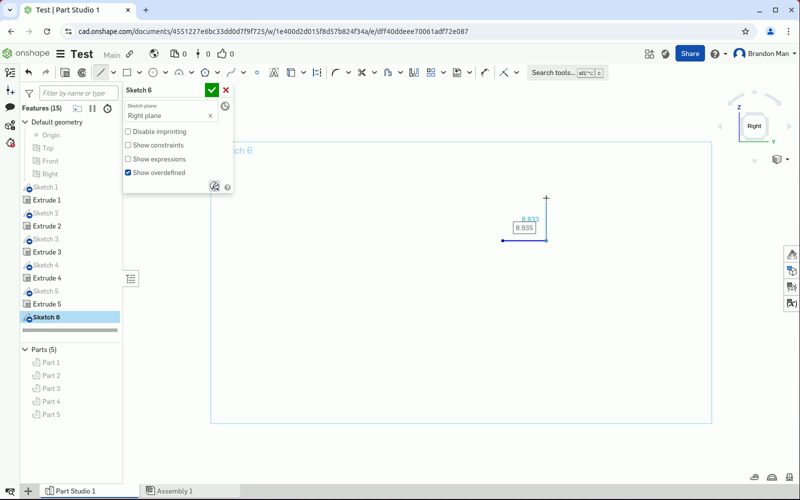
click(546, 197)
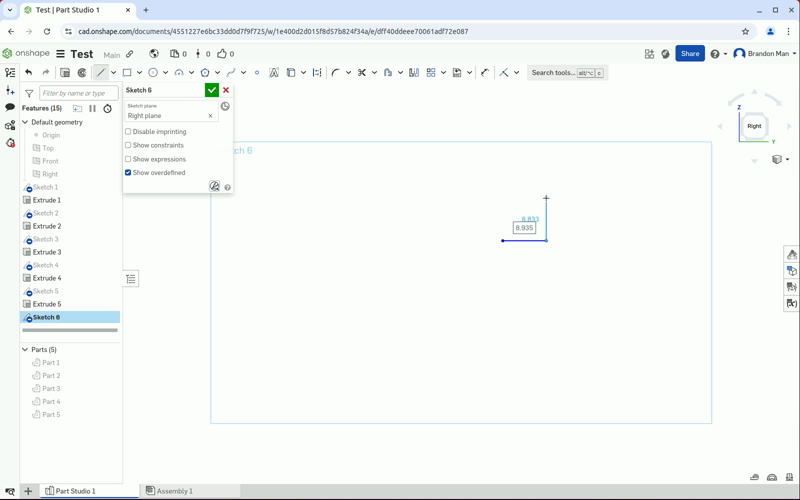
key_up(shift)
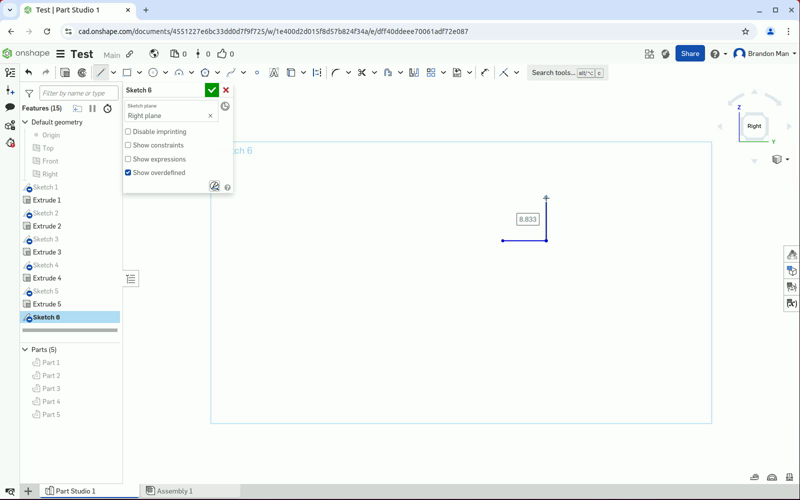
key_down(shift)
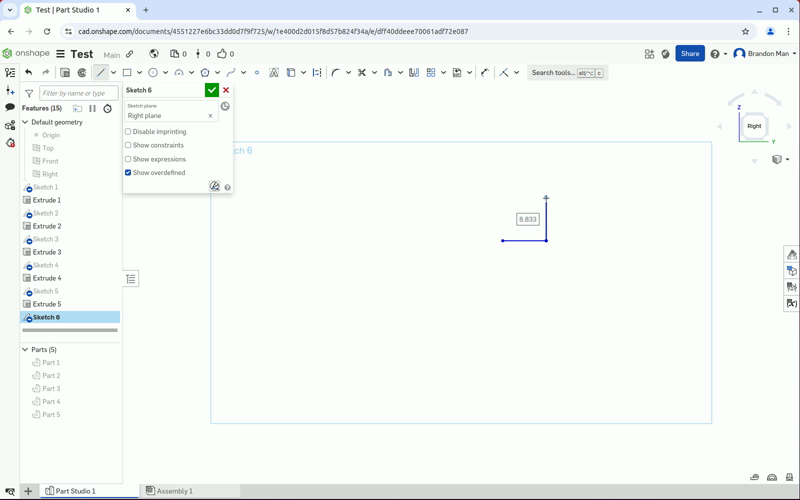
mouse_move(576, 197)
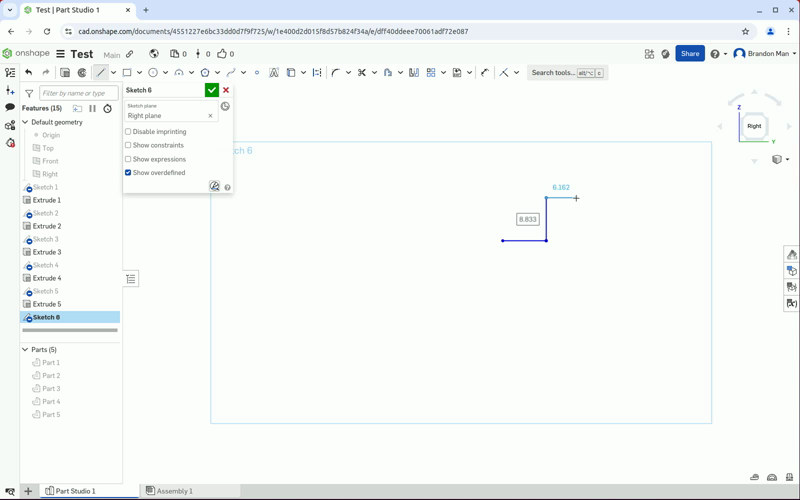
mouse_move(502, 197)
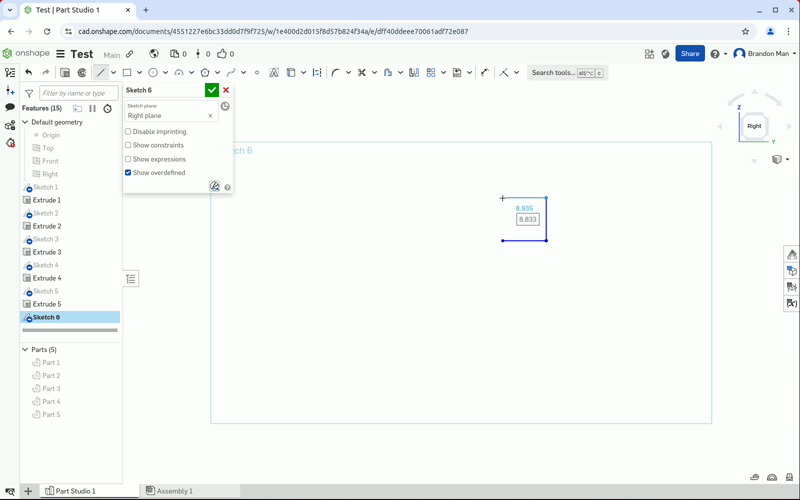
click(502, 197)
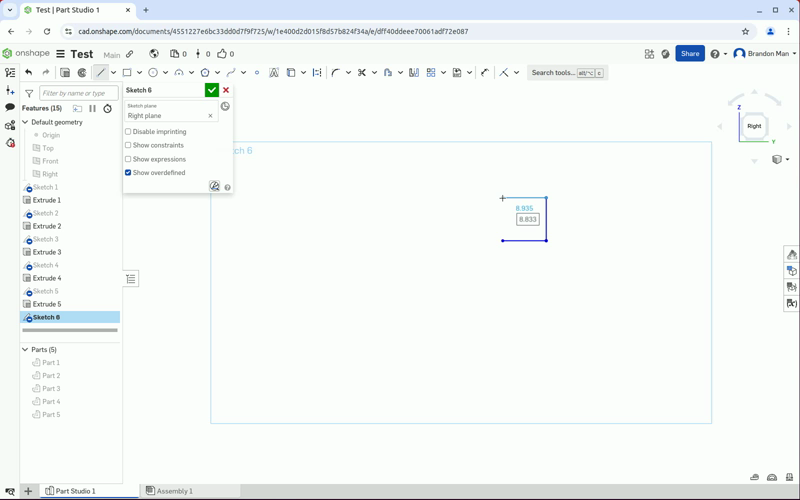
key_up(shift)
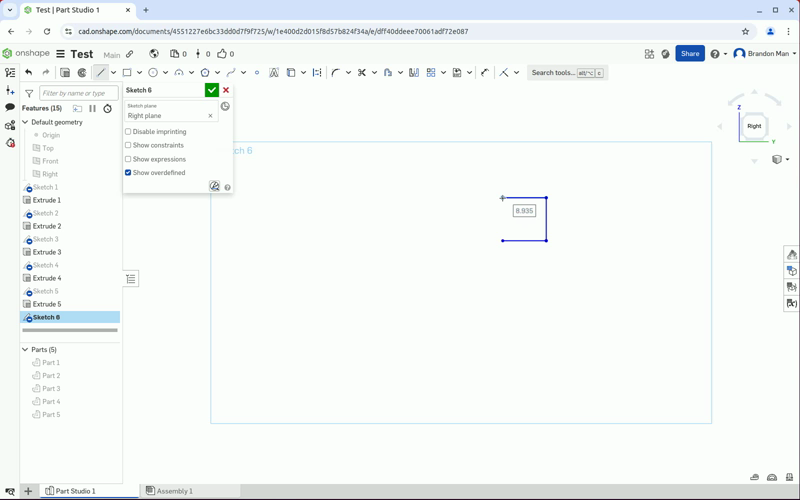
mouse_move(532, 197)
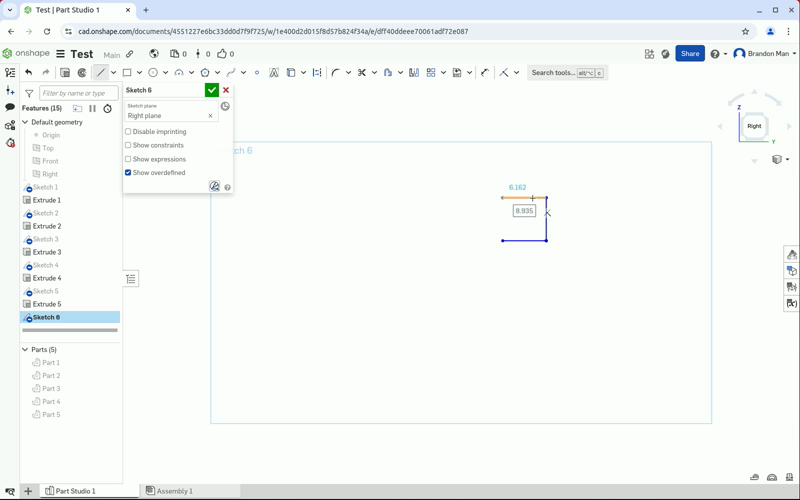
key_down(shift)
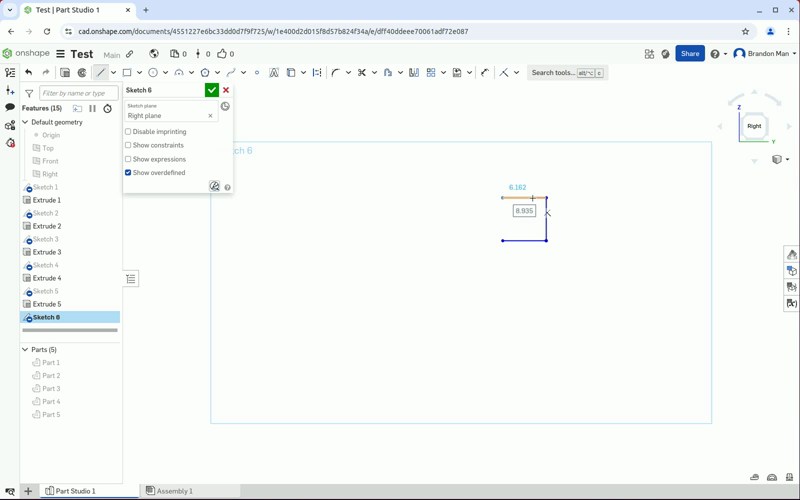
mouse_move(502, 240)
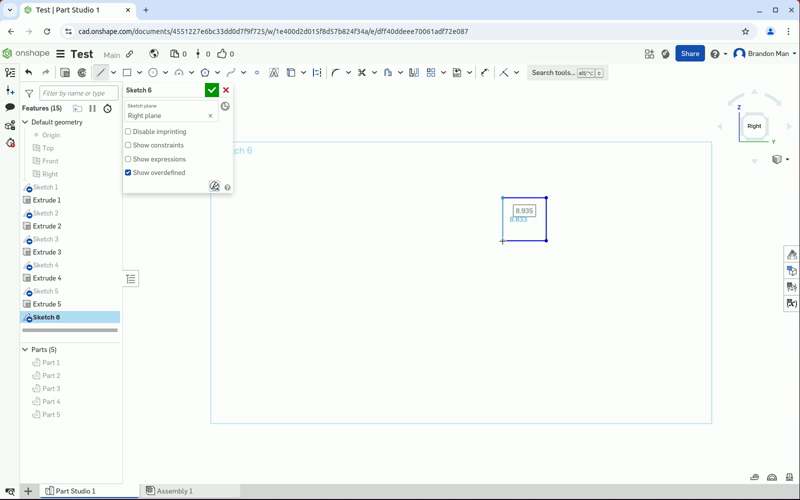
key_up(shift)
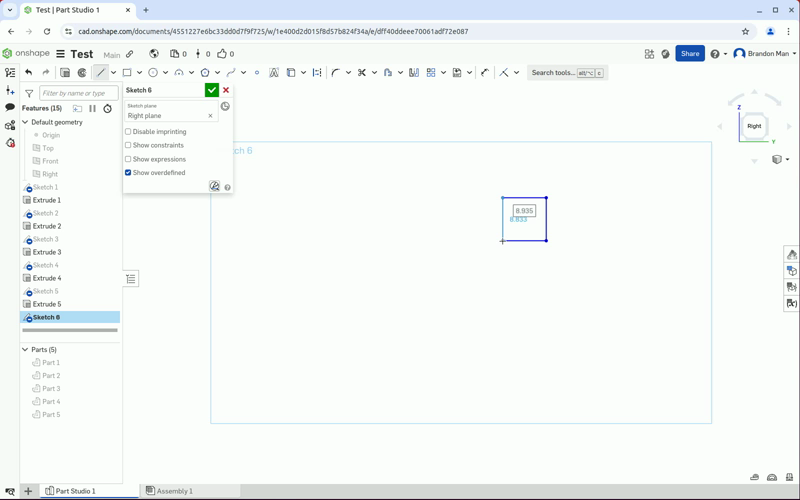
click(502, 240)
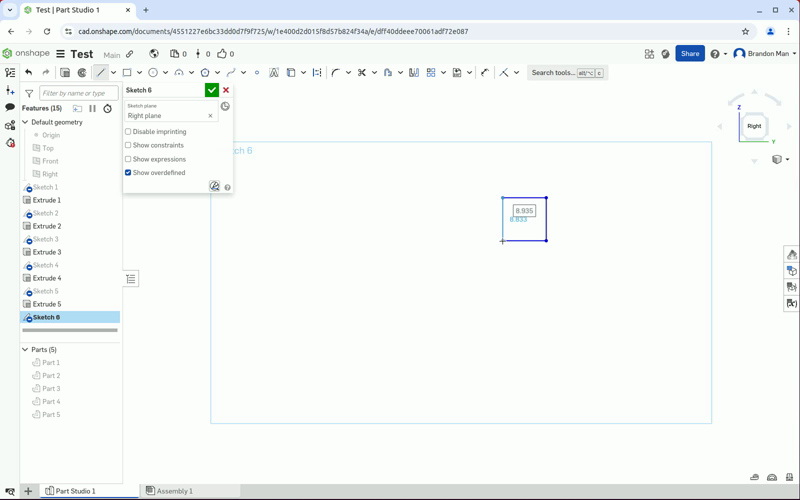
key(esc)
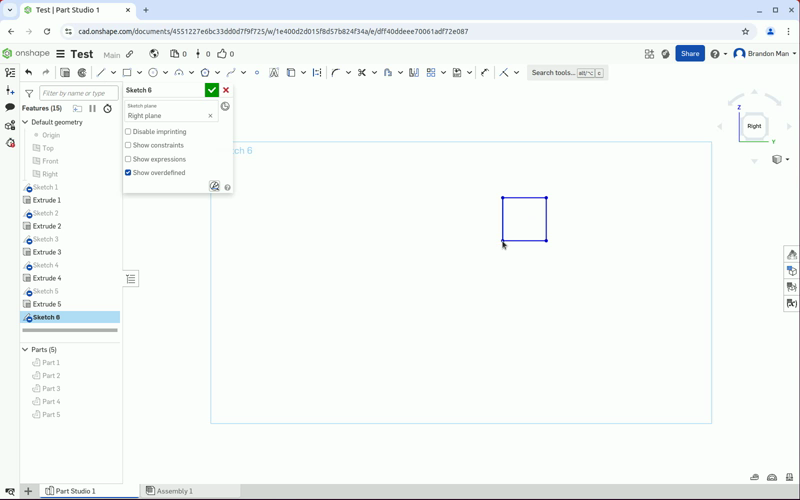
mouse_move(542, 220)
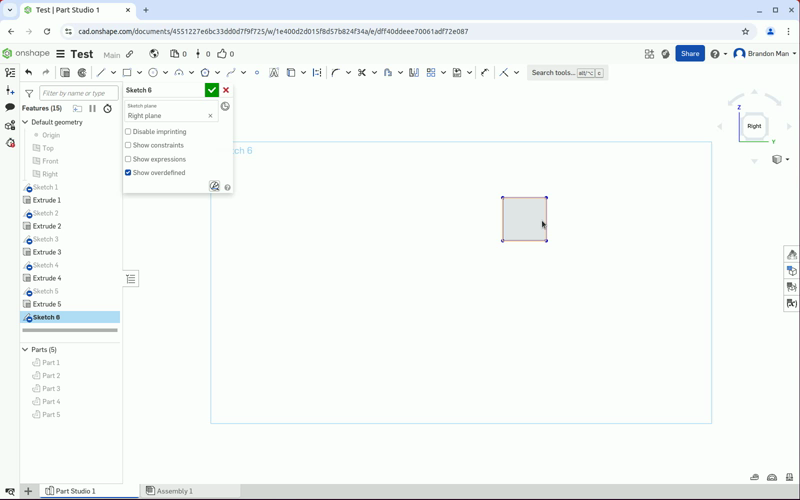
click(542, 220)
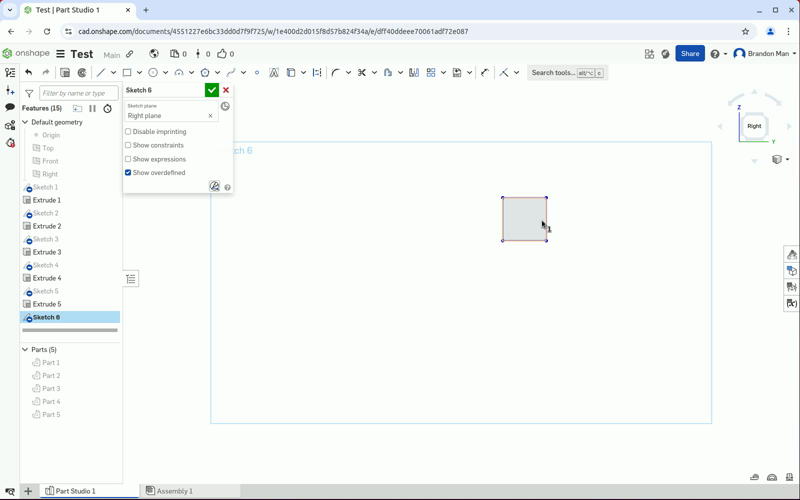
mouse_move(73, 352)
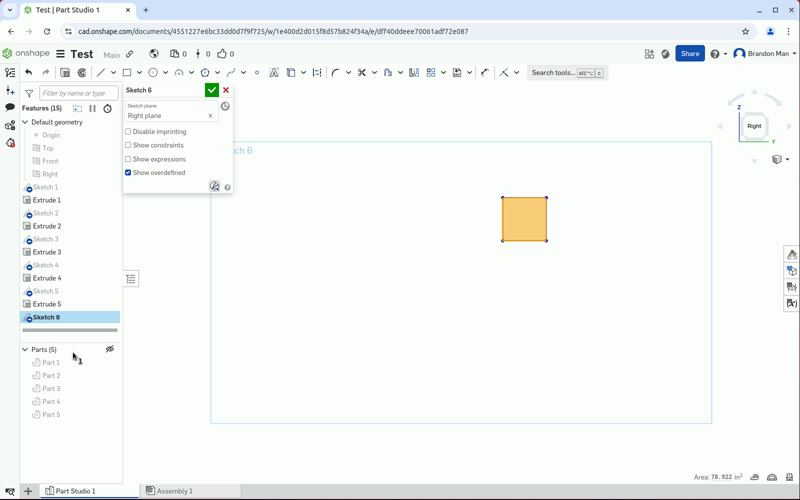
key(shift+y)
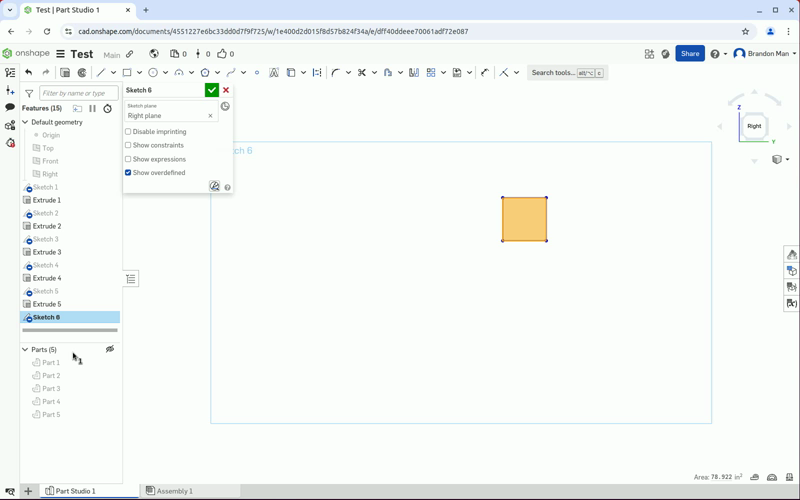
key(shift+e)
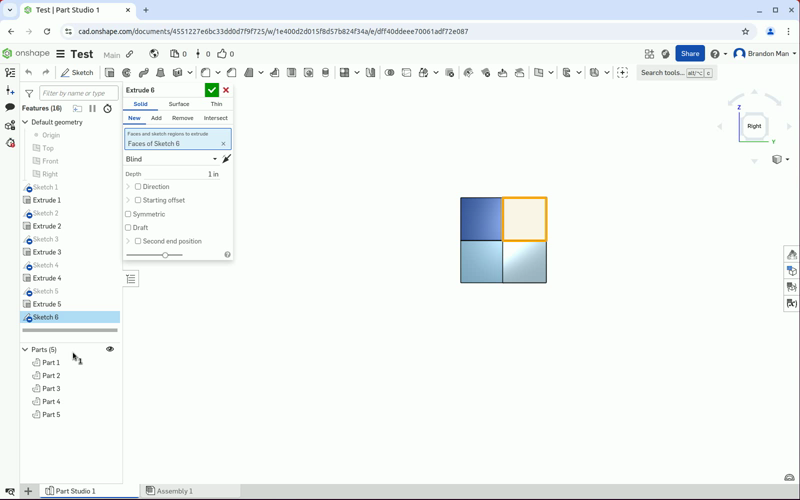
mouse_move(143, 106)
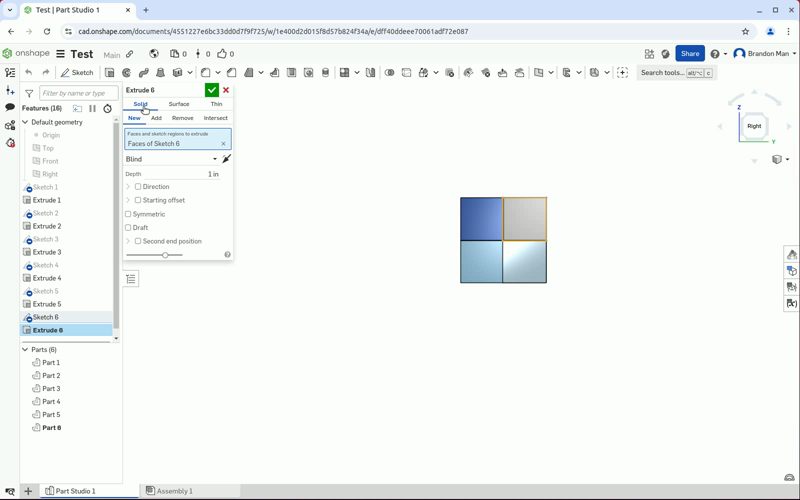
click(143, 106)
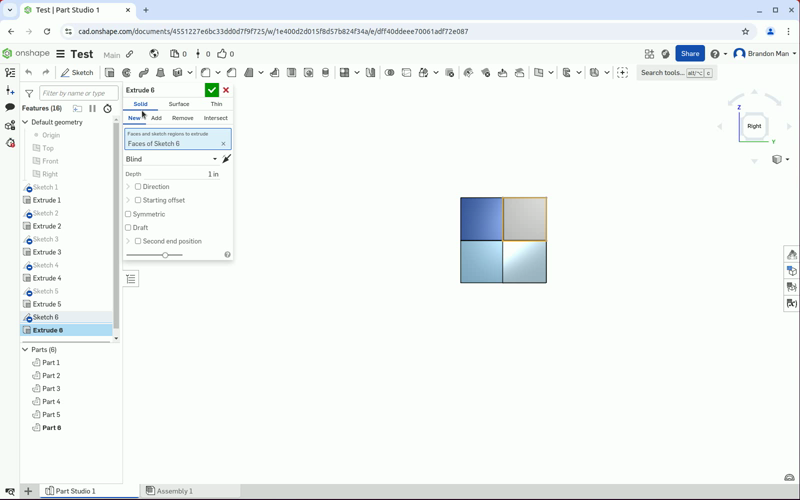
mouse_move(137, 120)
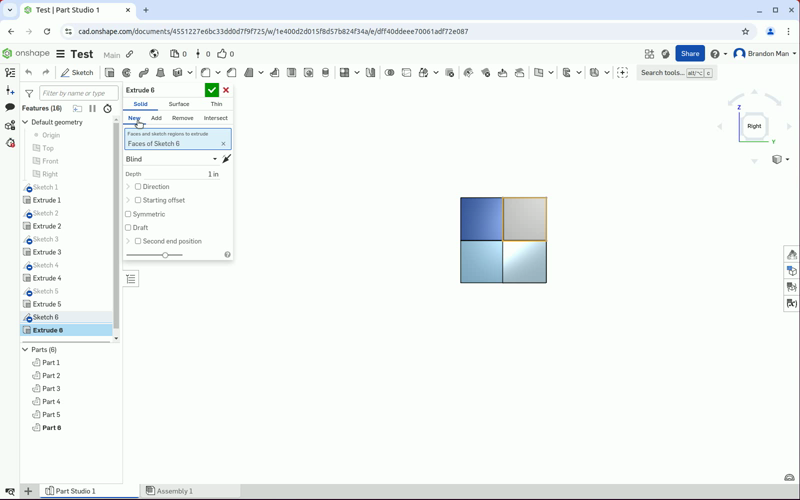
click(137, 120)
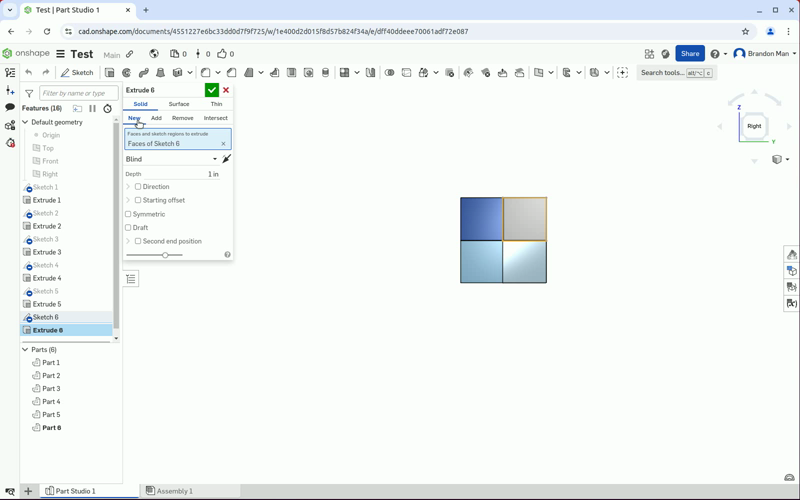
key(tab, 4)
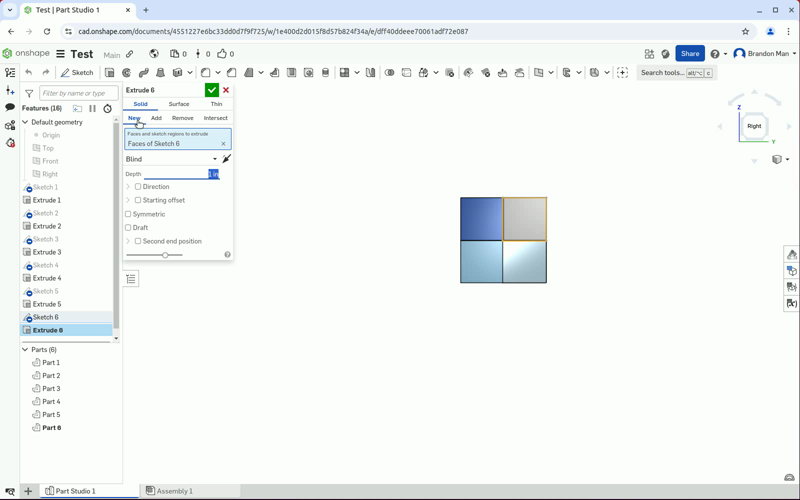
text(23.108)
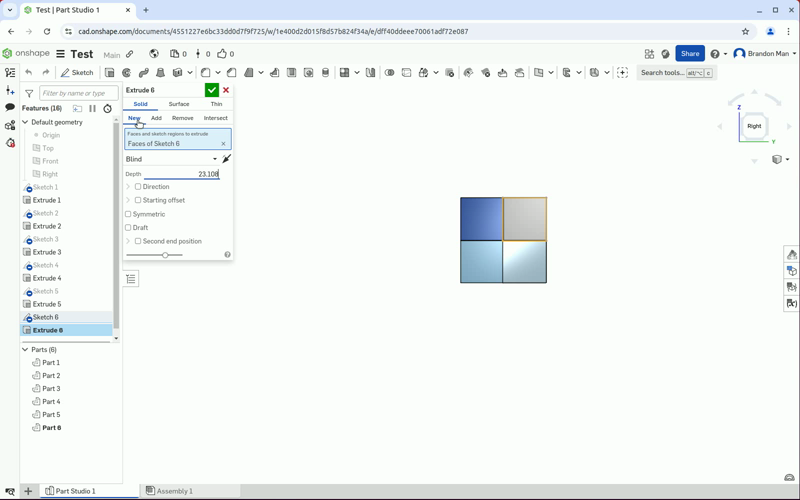
key(enter)
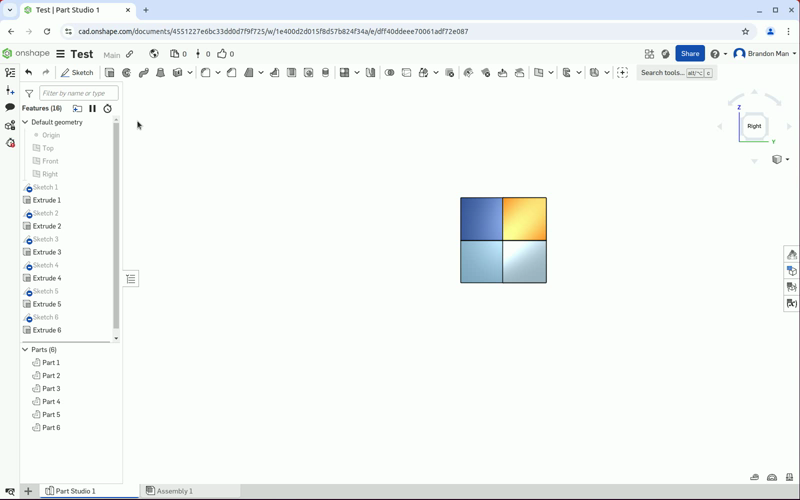
key(shift+h)
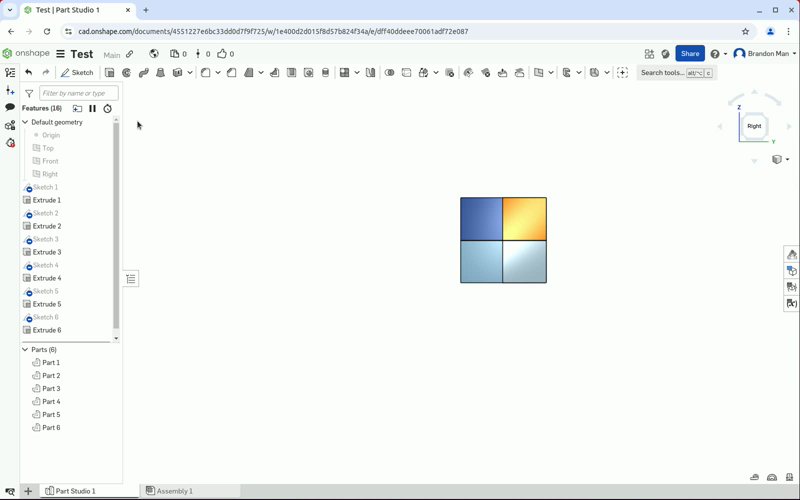
key(shift+h)
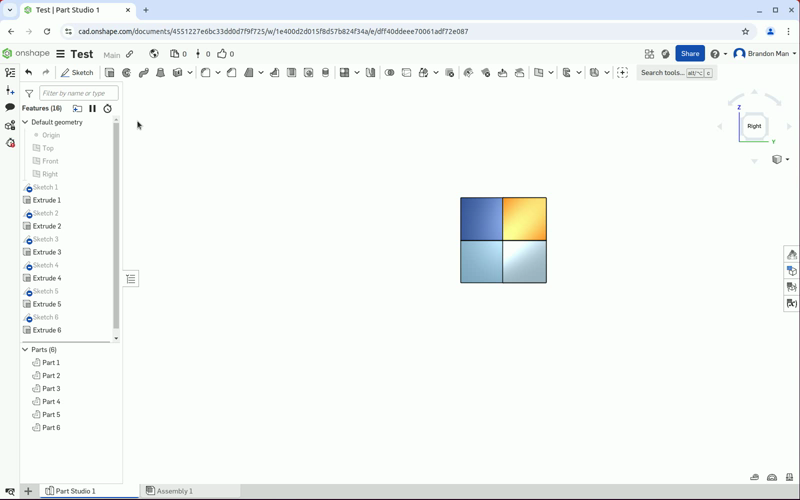
mouse_move(69, 189)
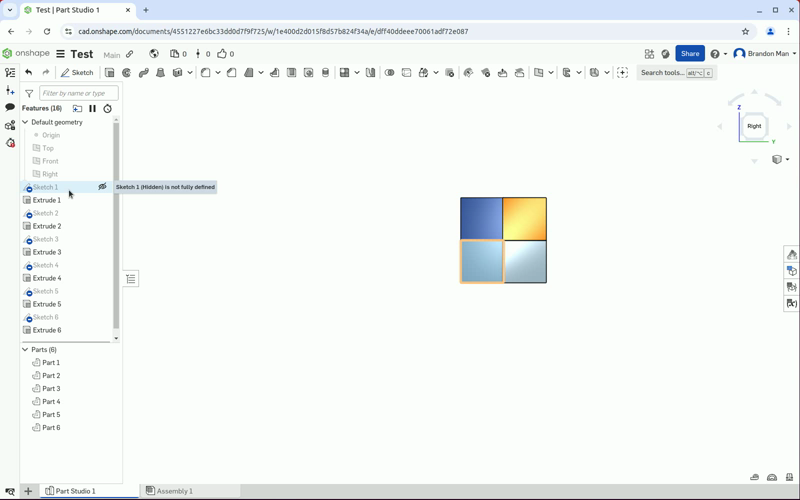
click(69, 189)
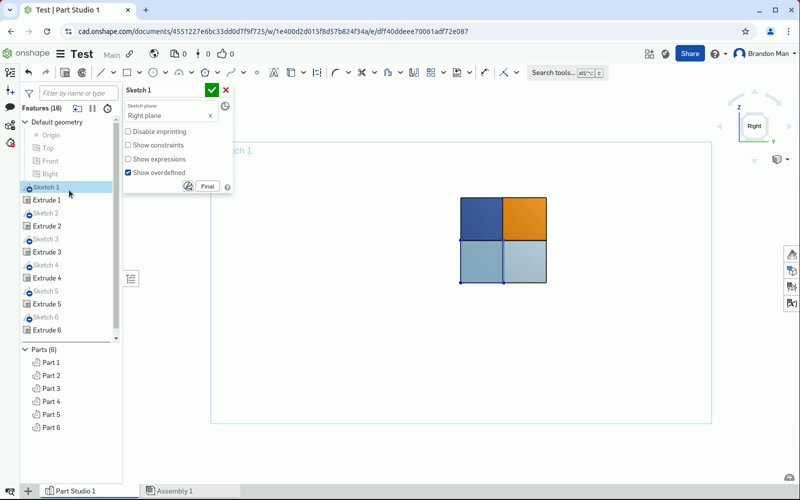
mouse_move(229, 92)
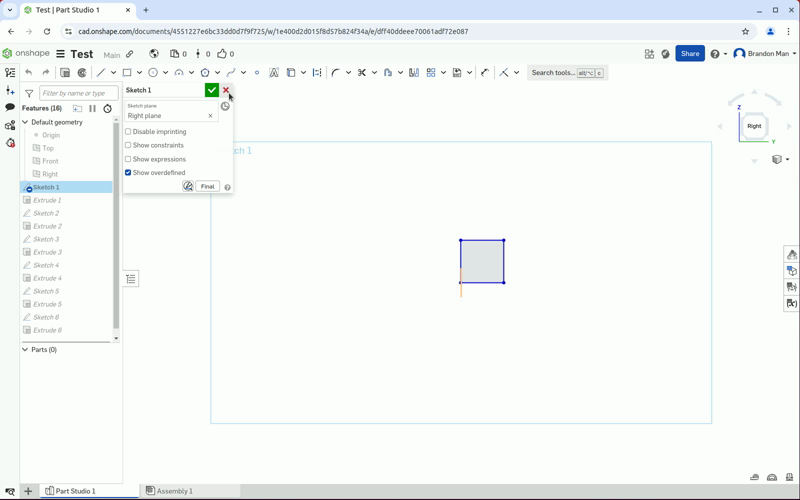
click(229, 92)
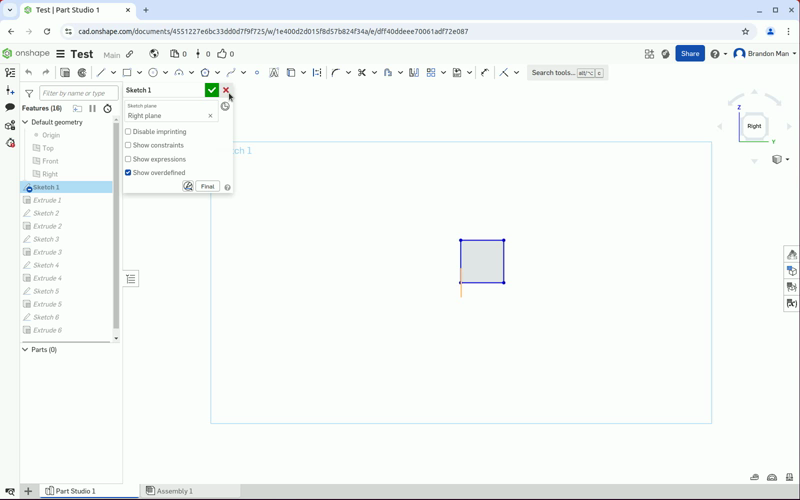
key(shift+s)
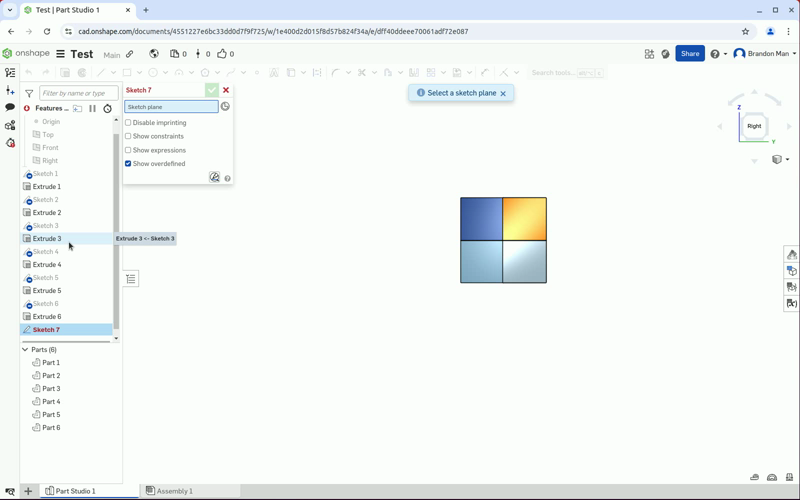
scroll(3)
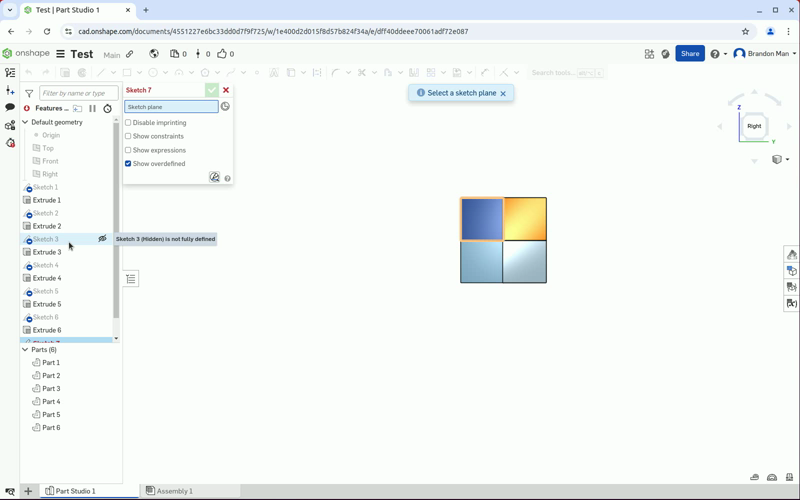
mouse_move(69, 176)
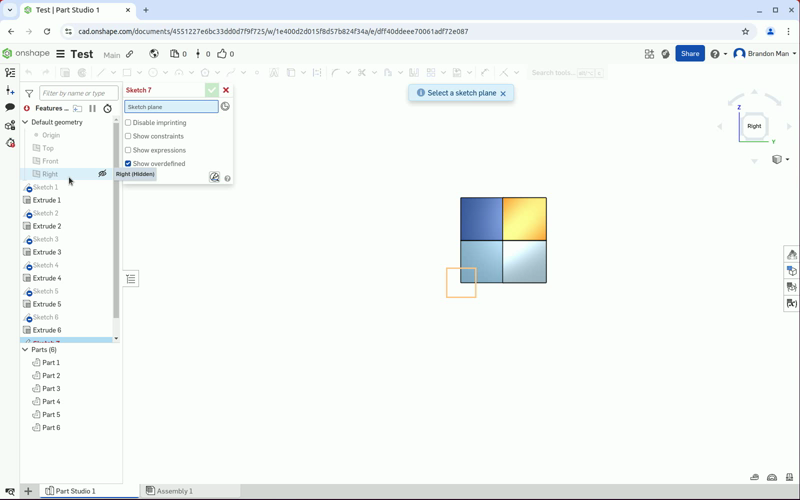
click(69, 176)
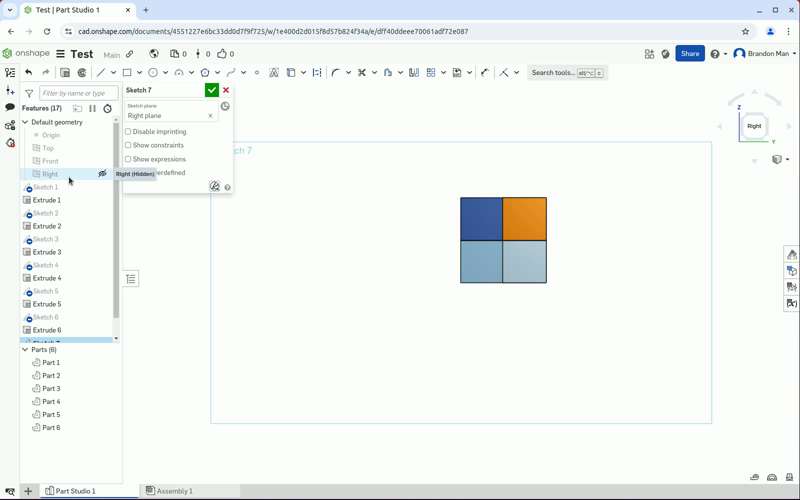
mouse_move(73, 352)
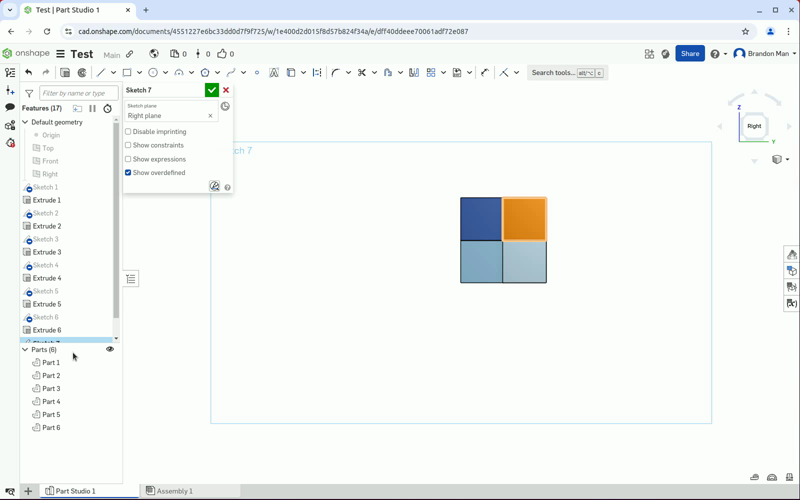
key(y)
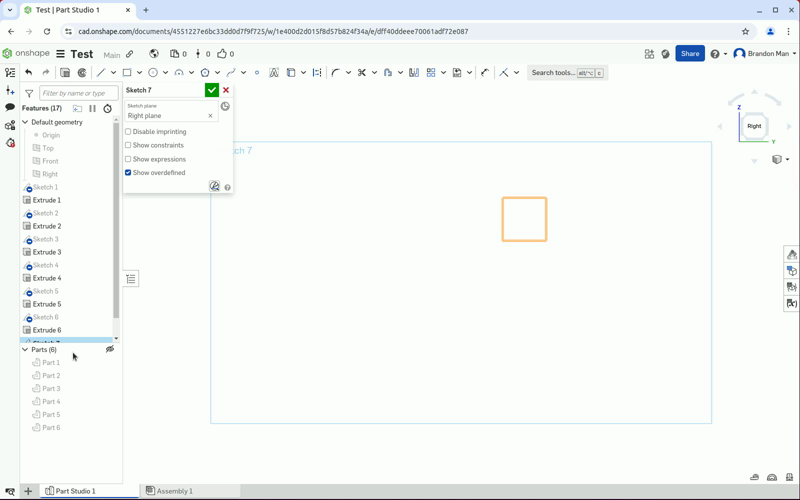
key(l)
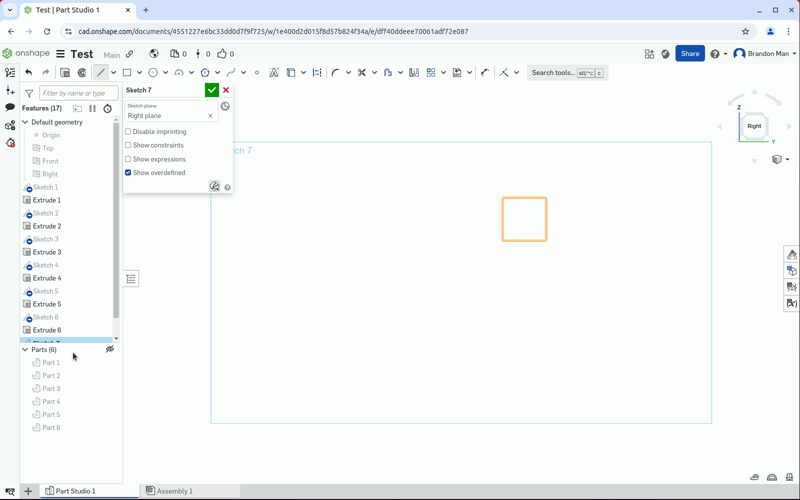
key_down(shift)
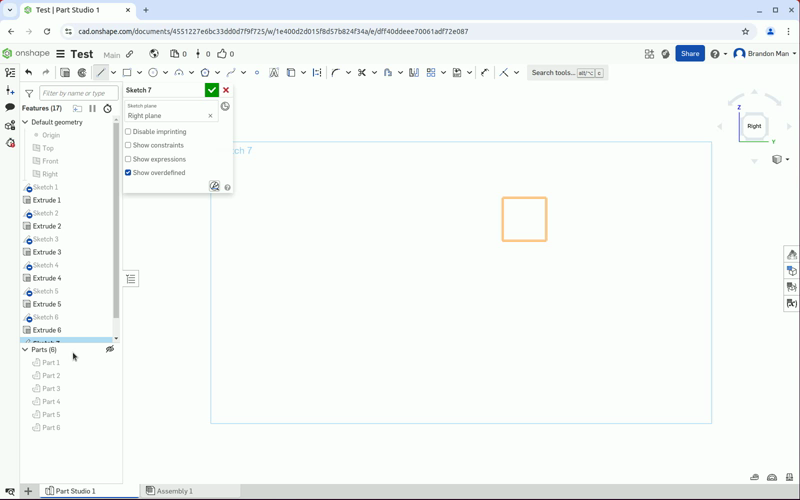
mouse_move(460, 240)
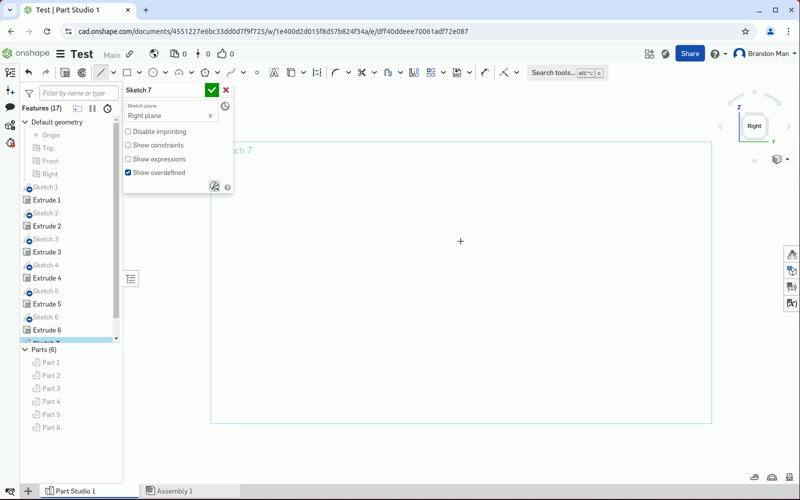
click(460, 240)
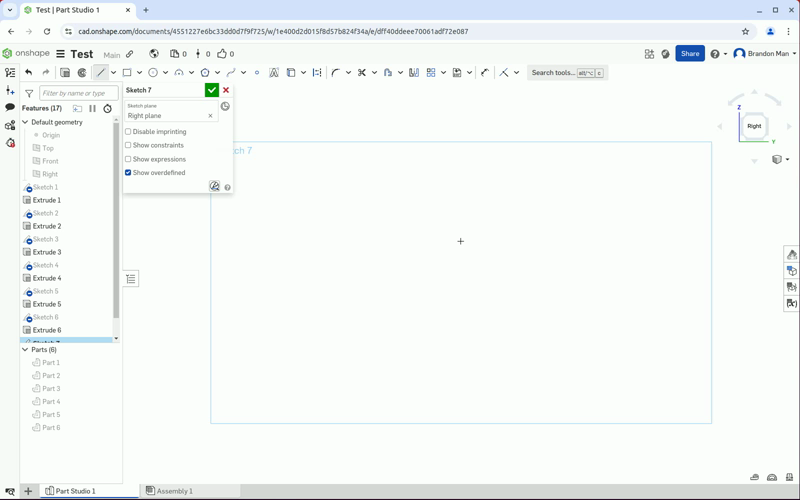
key_up(shift)
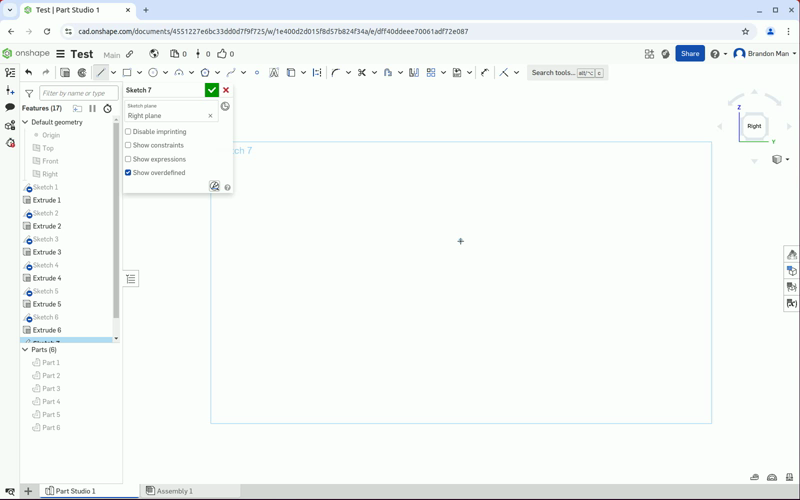
key_down(shift)
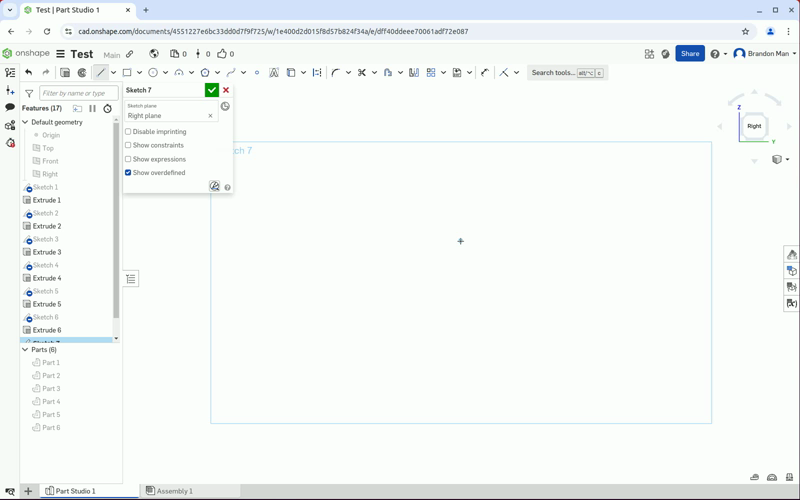
mouse_move(490, 240)
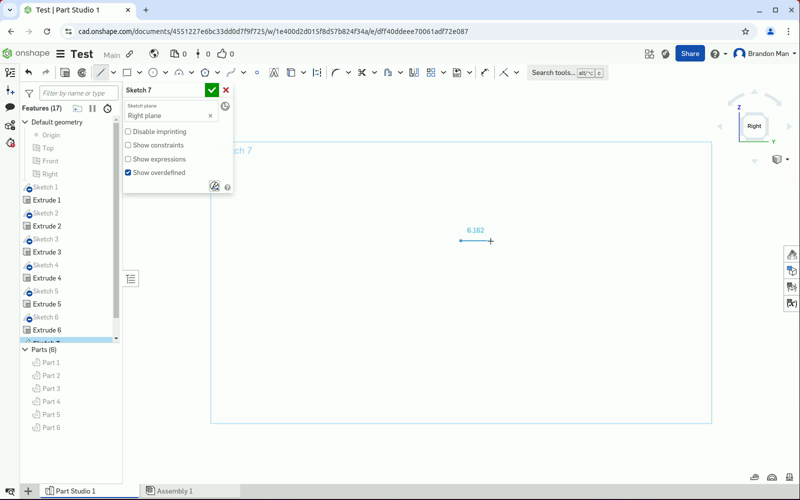
mouse_move(503, 240)
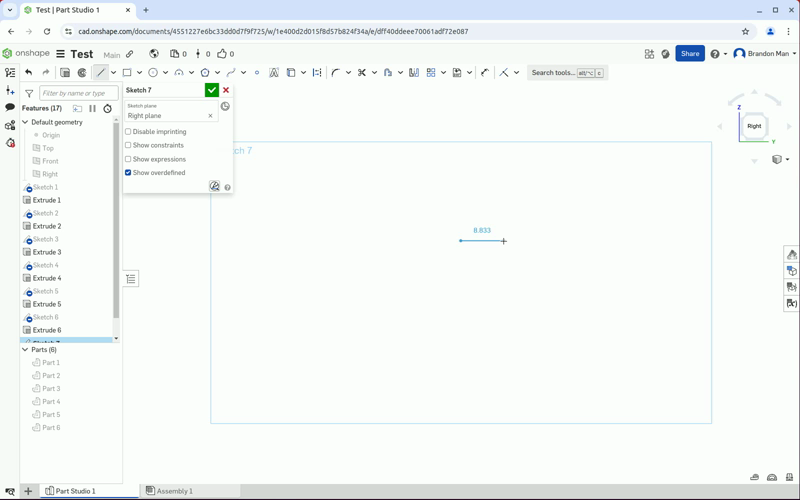
click(503, 240)
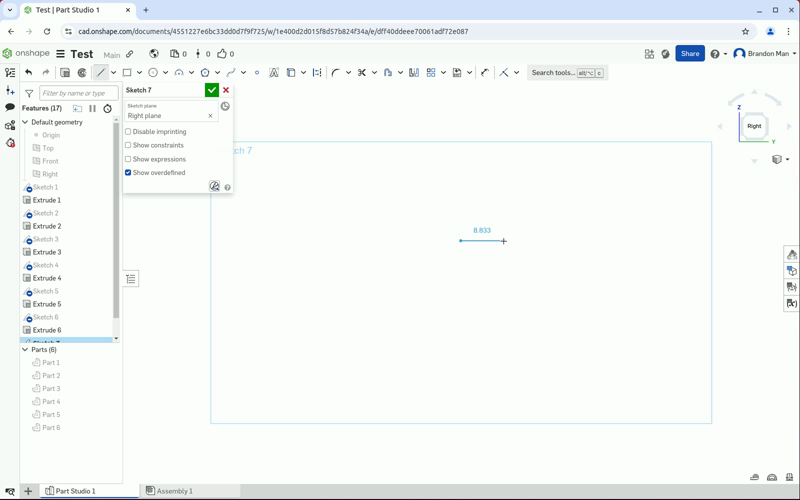
key_up(shift)
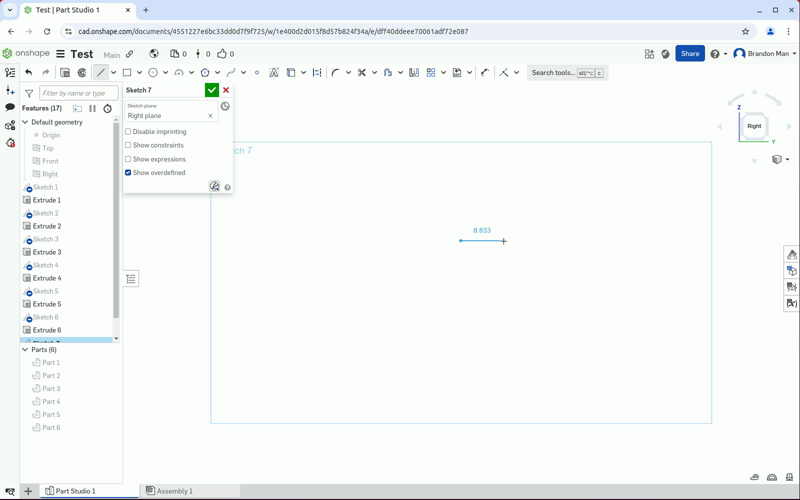
key_down(shift)
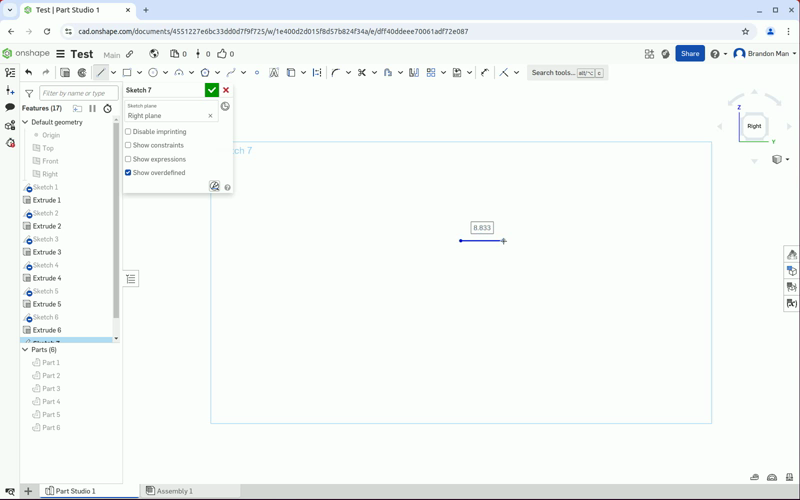
mouse_move(533, 240)
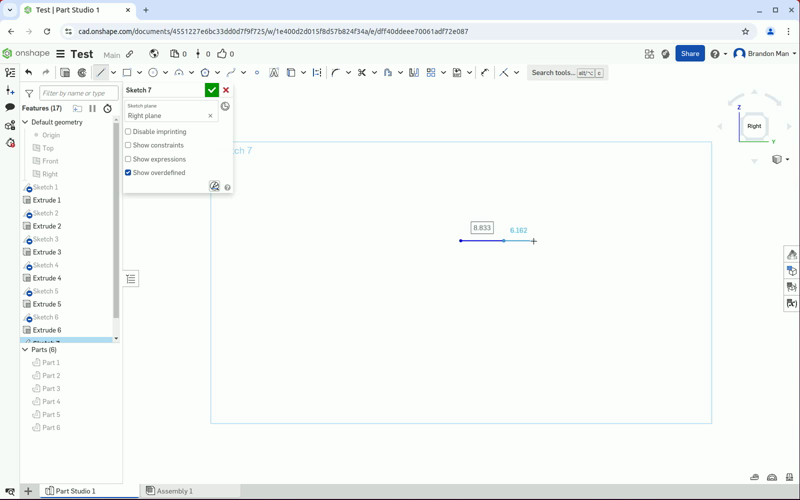
mouse_move(503, 197)
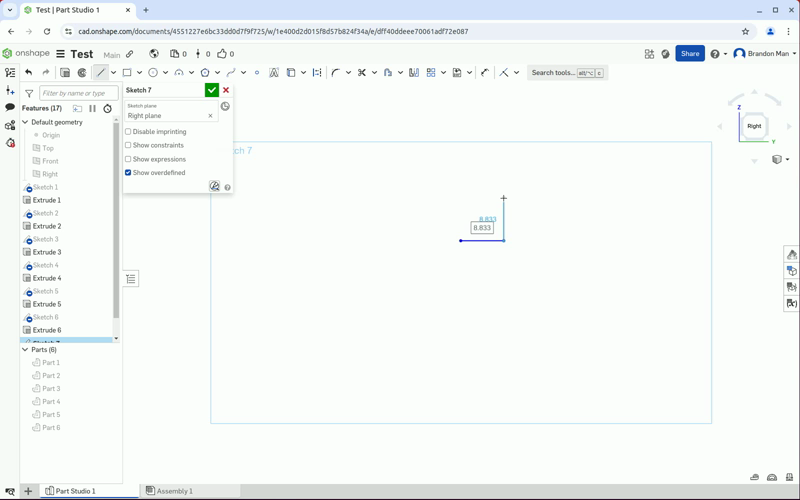
click(503, 197)
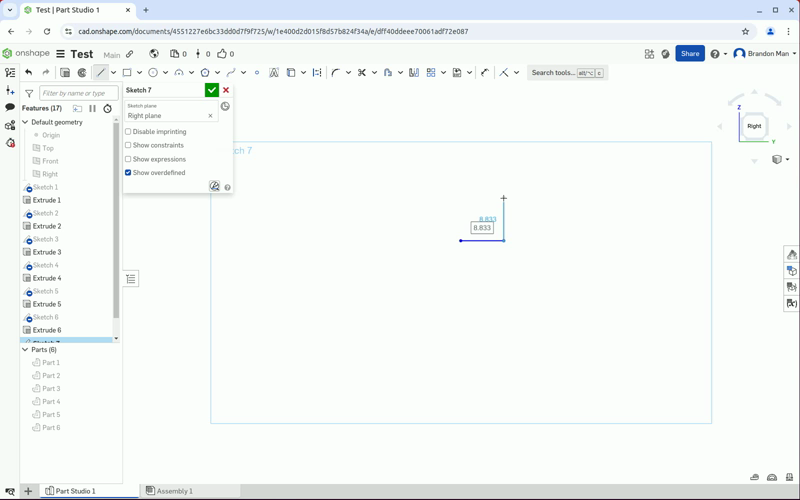
key_up(shift)
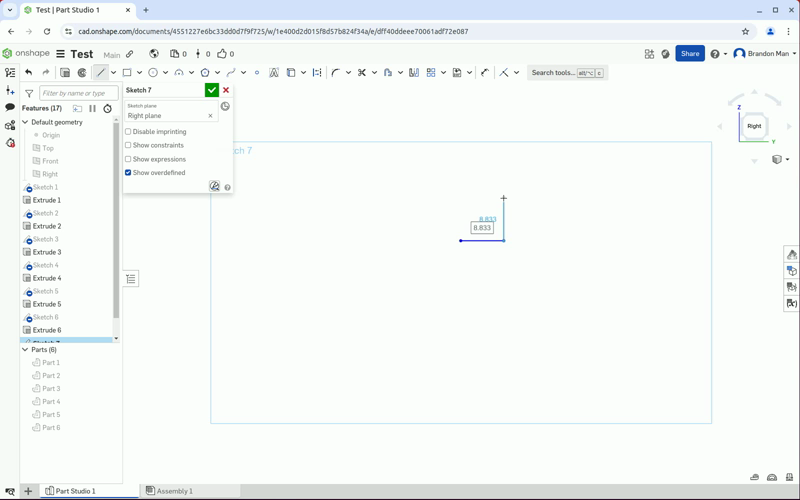
key_down(shift)
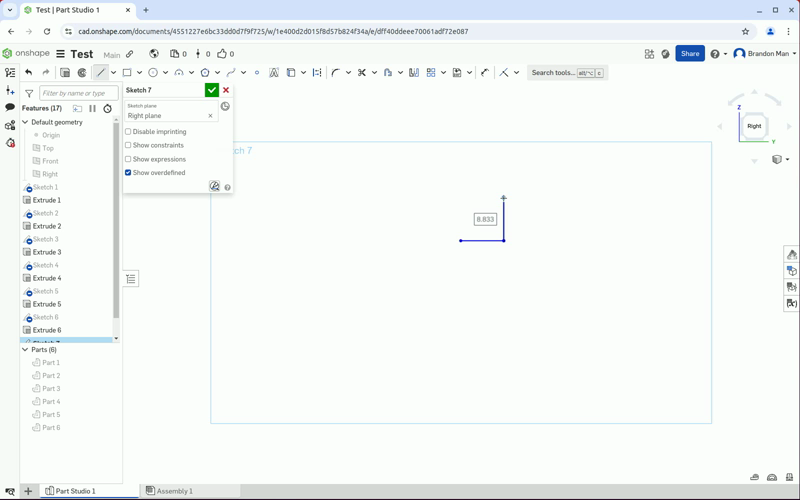
mouse_move(533, 197)
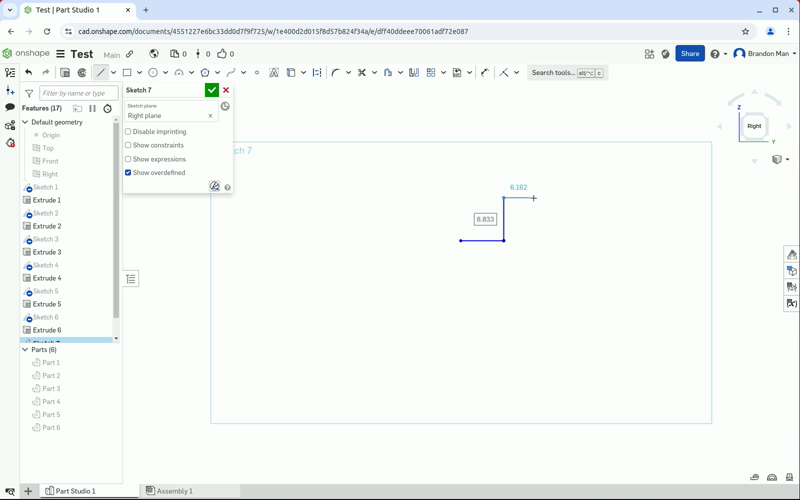
mouse_move(460, 197)
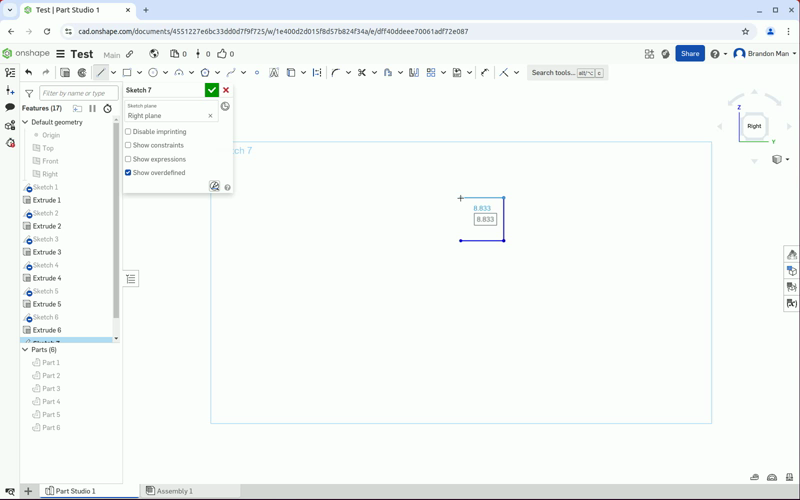
click(460, 197)
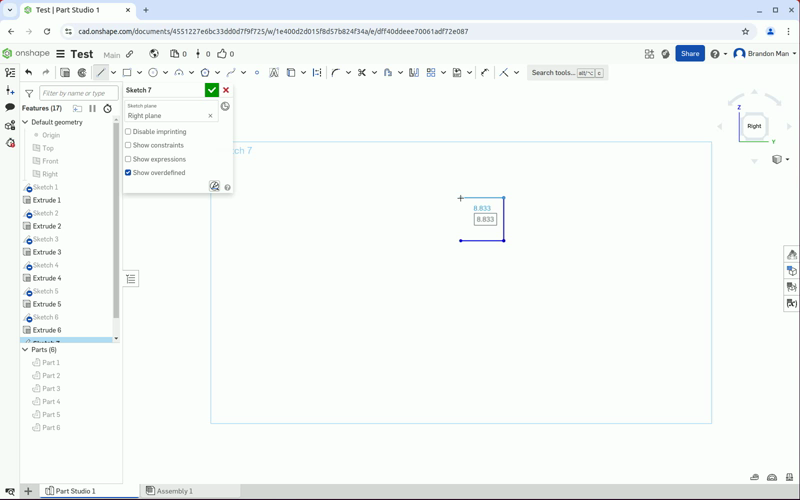
key_up(shift)
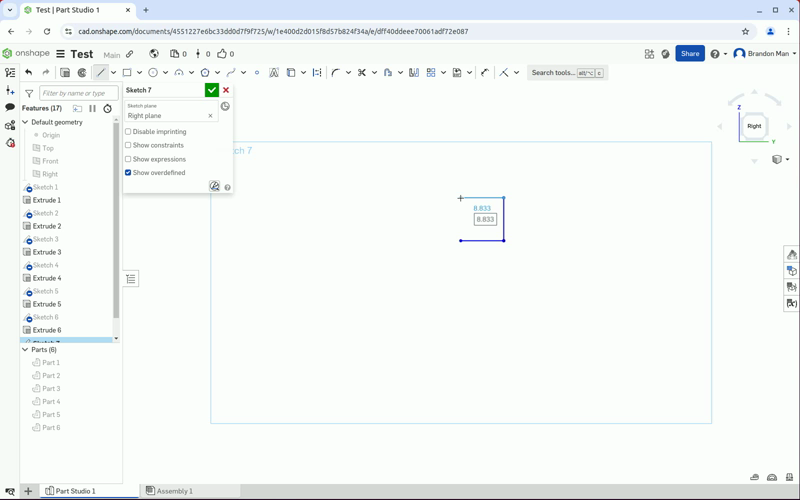
mouse_move(490, 197)
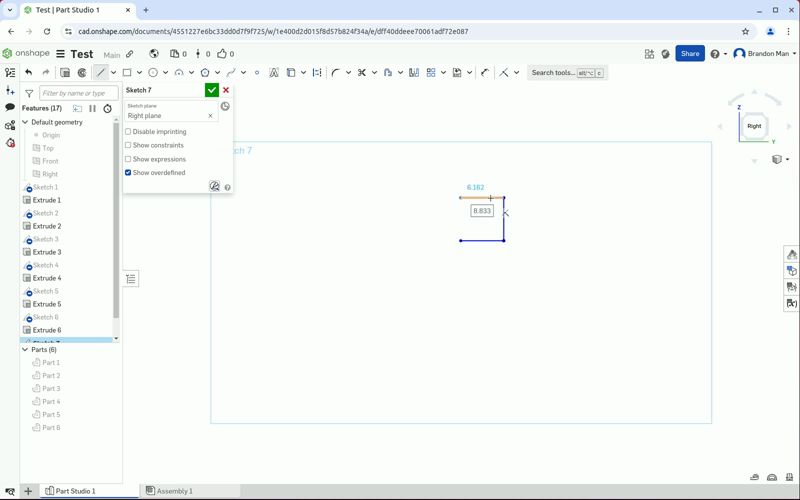
key_down(shift)
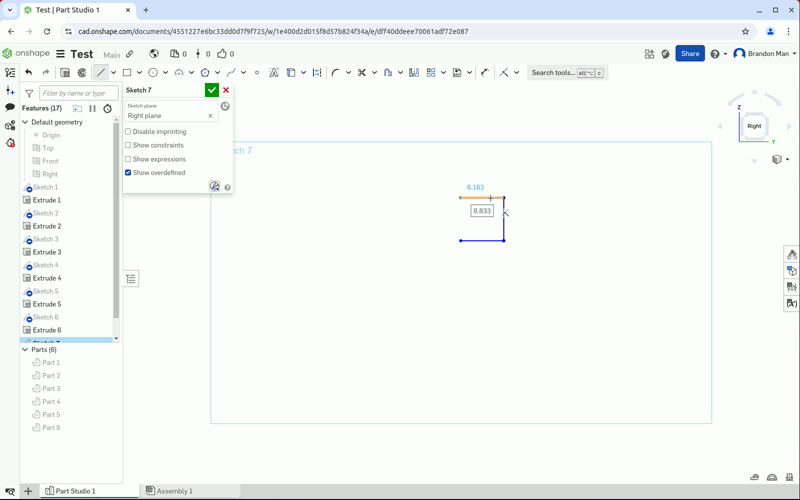
mouse_move(460, 240)
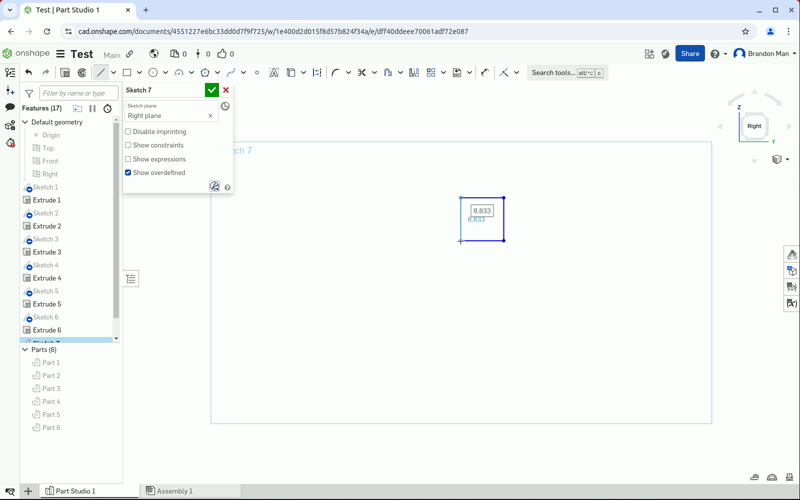
key_up(shift)
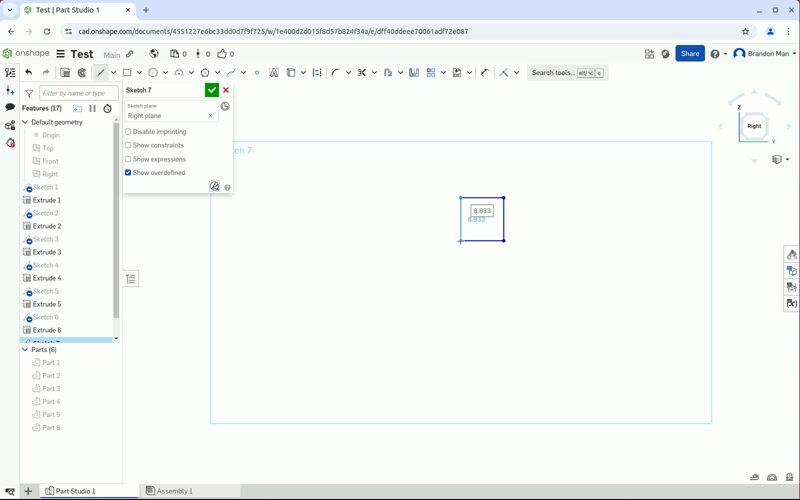
click(460, 240)
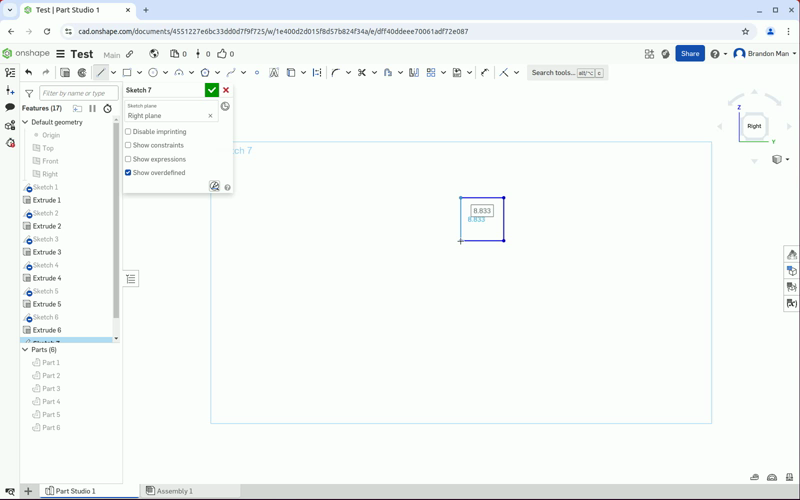
key(esc)
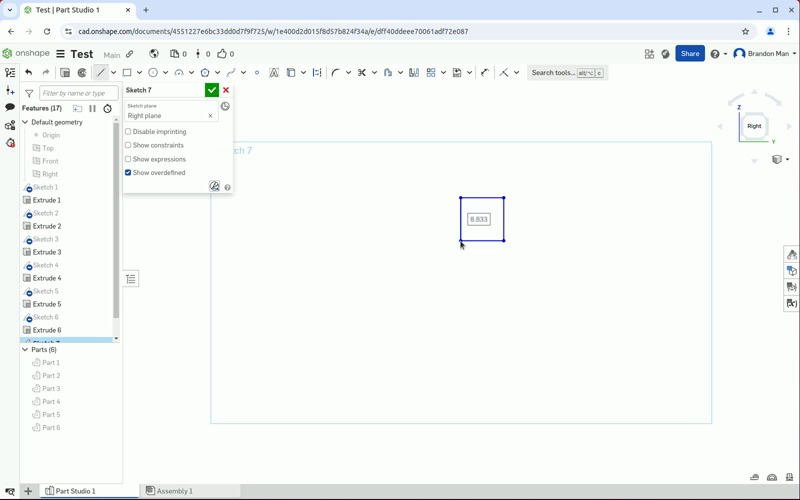
mouse_move(489, 210)
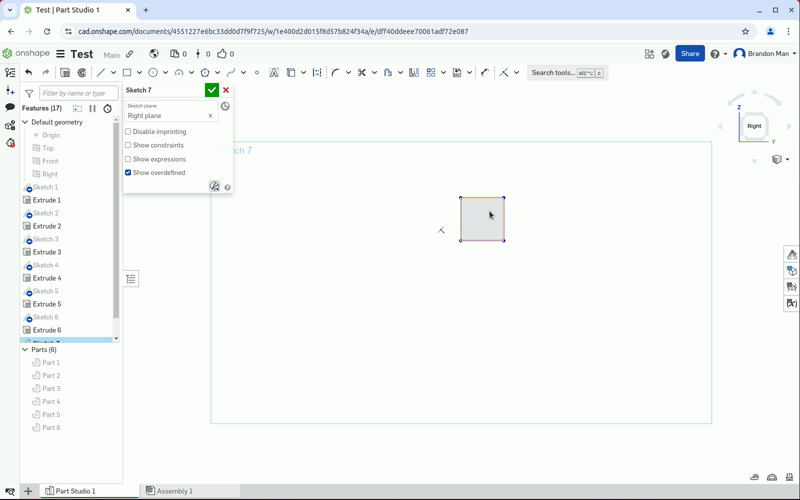
click(489, 210)
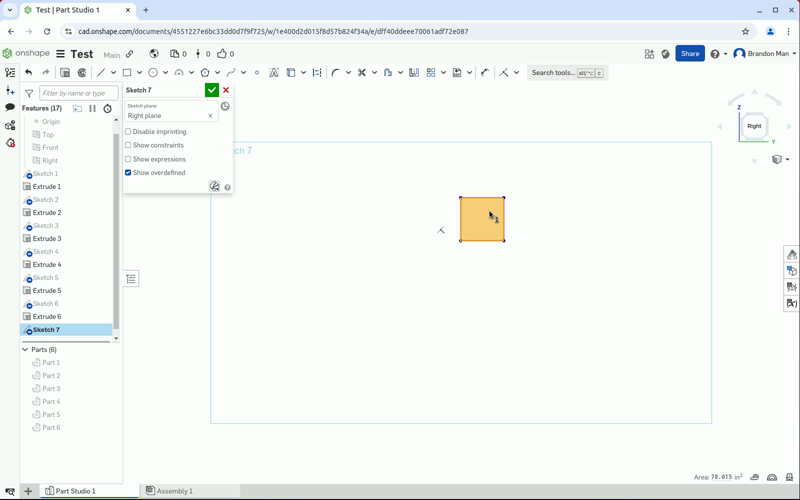
mouse_move(73, 352)
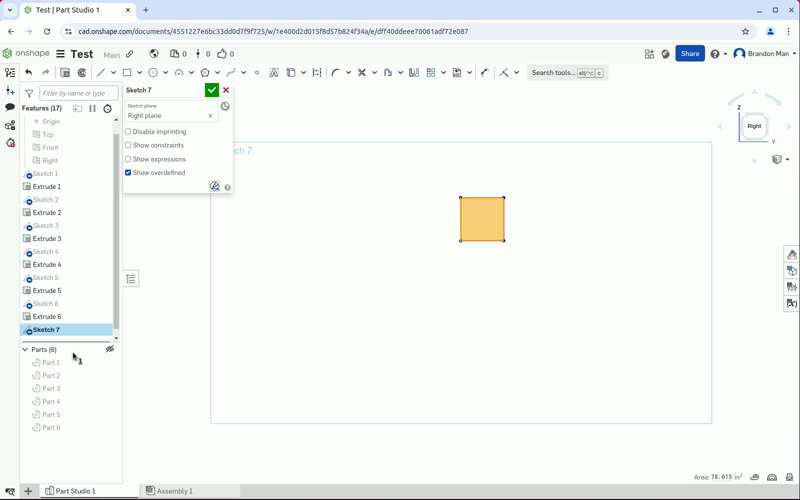
key(shift+y)
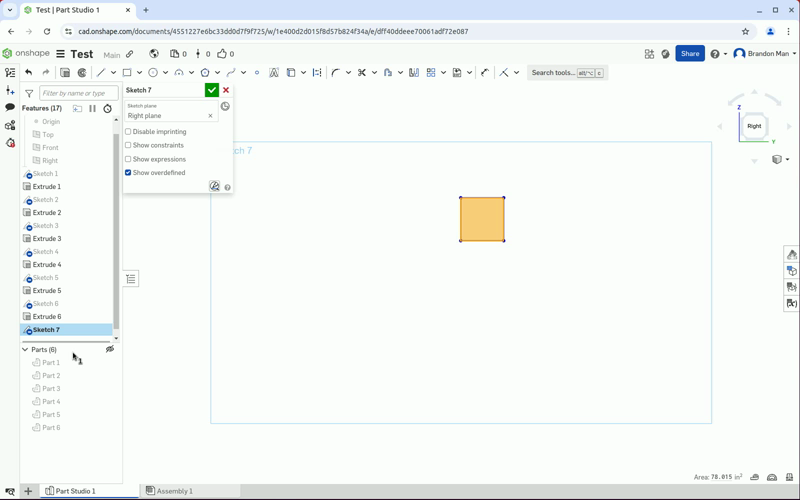
key(shift+e)
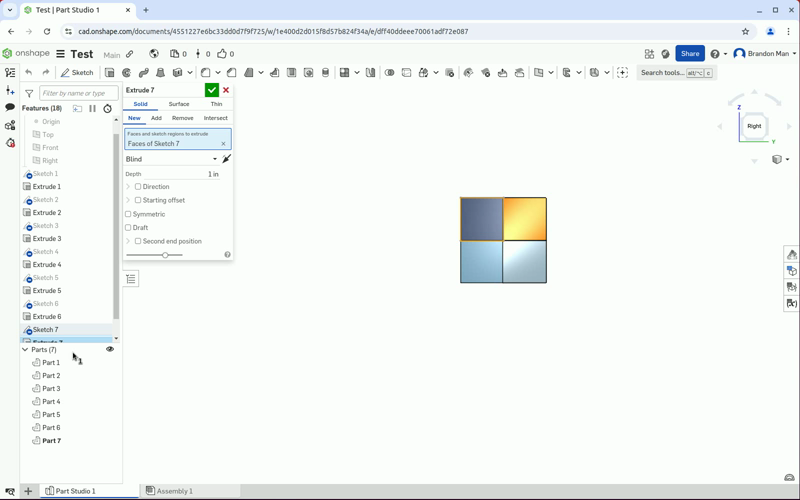
mouse_move(143, 106)
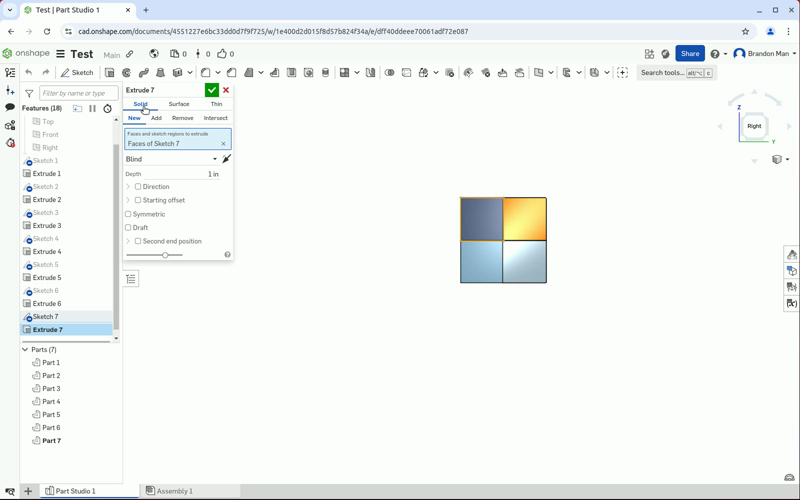
click(143, 106)
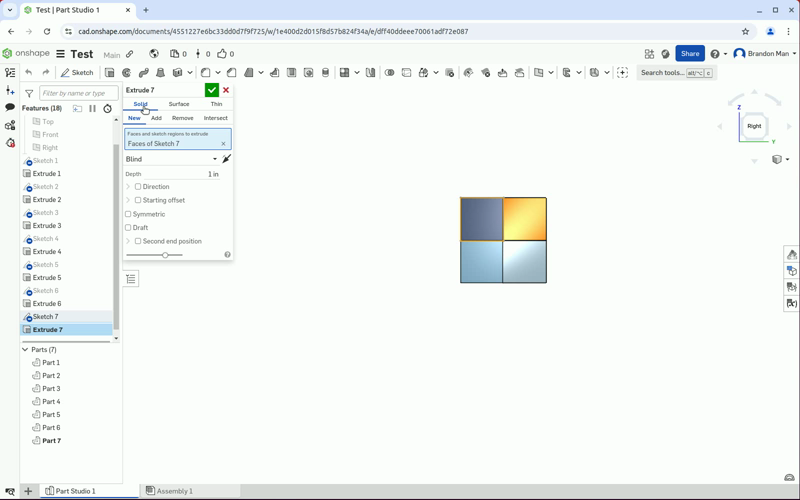
mouse_move(137, 120)
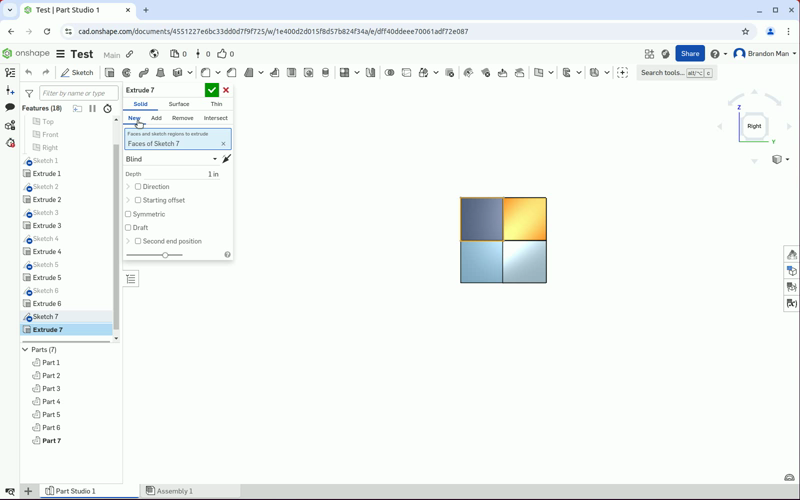
click(137, 120)
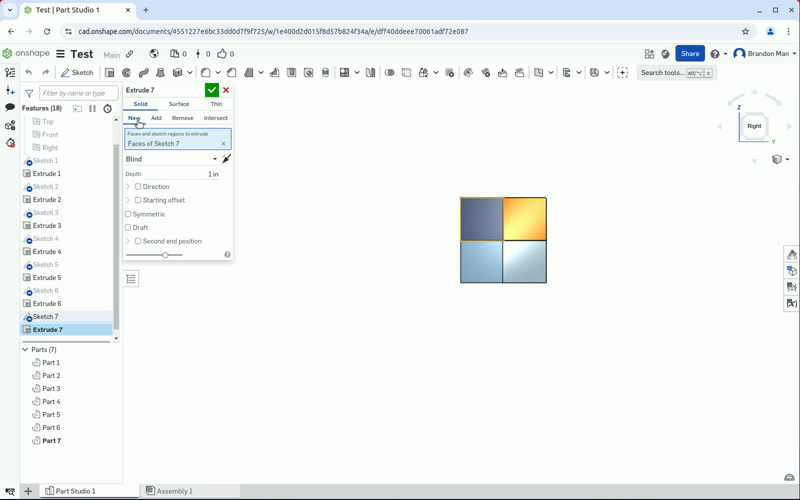
key(tab, 4)
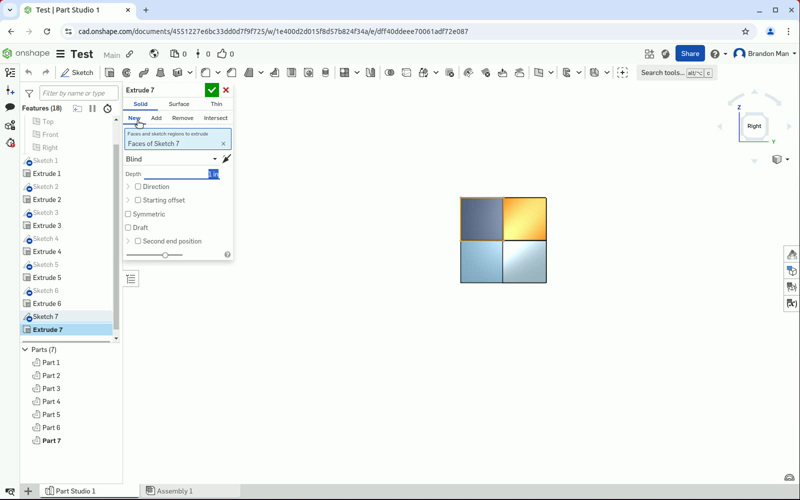
text(23.108)
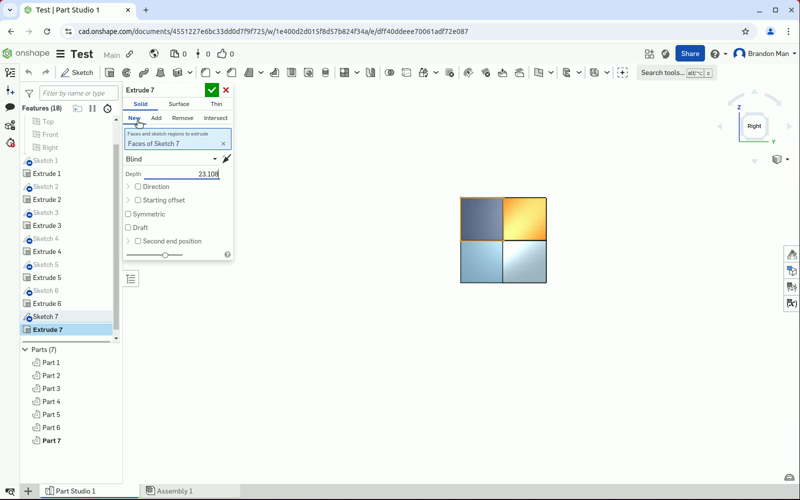
key(enter)
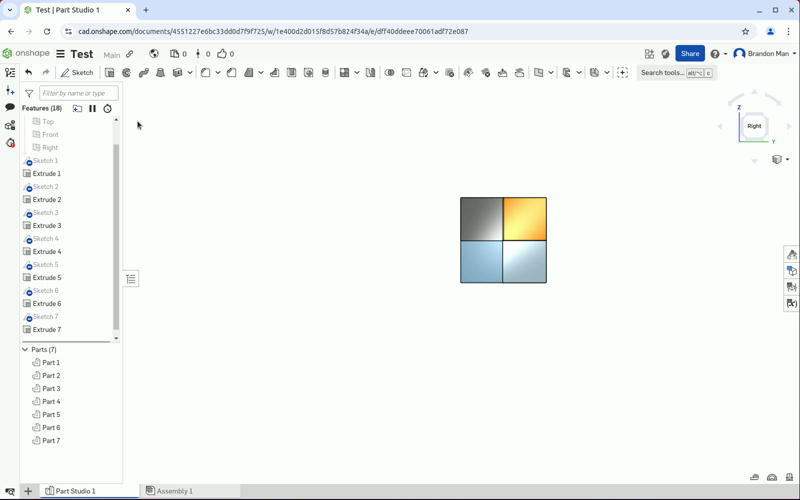
key(shift+h)
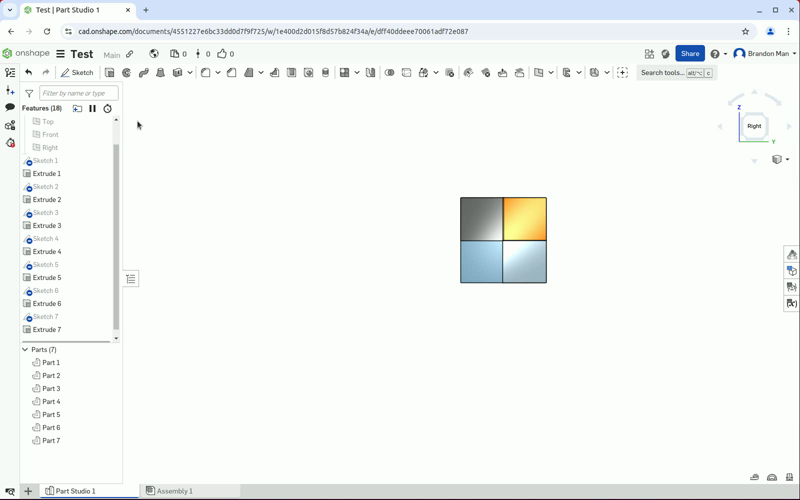
key(shift+h)
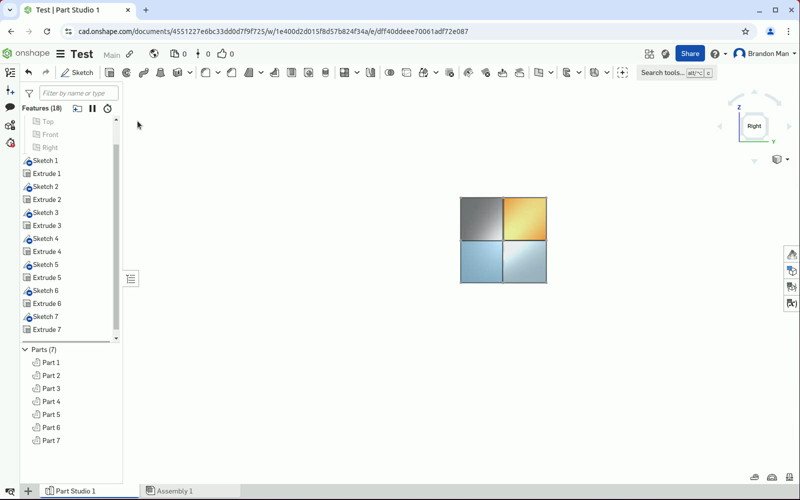
key(shift+7)
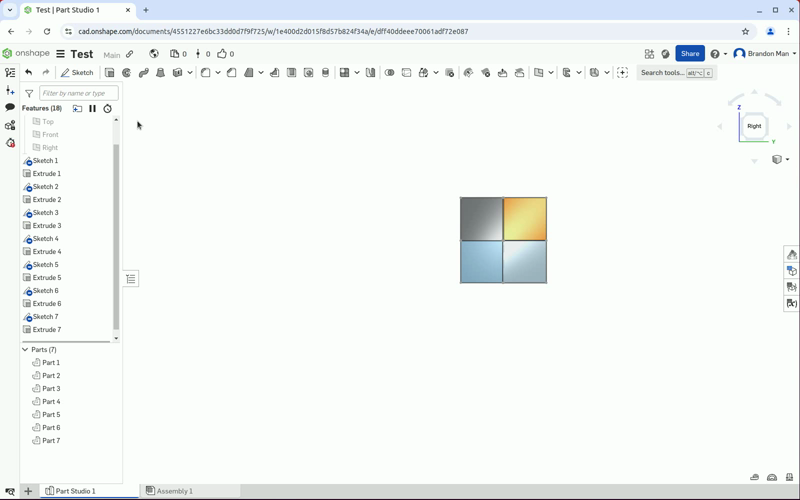
key(right, 2)
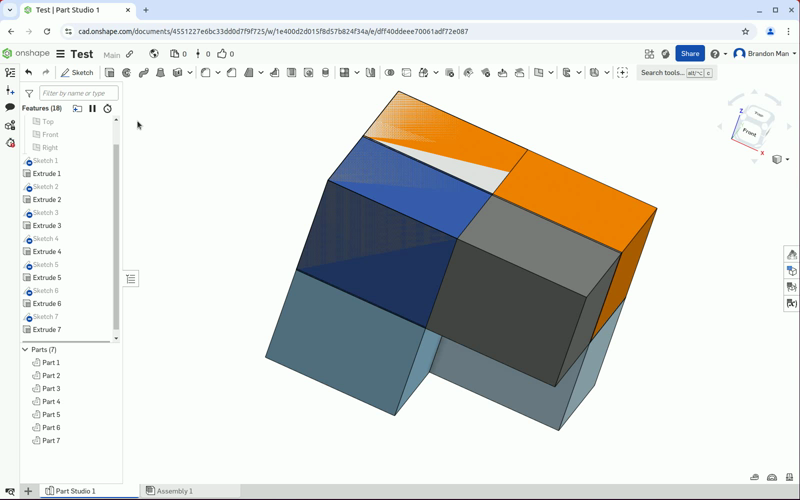
key(down, 2)
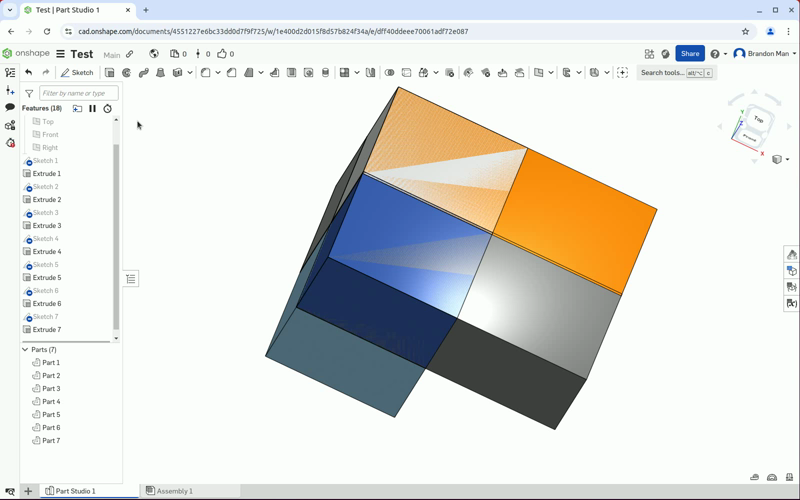
key(up, 2)
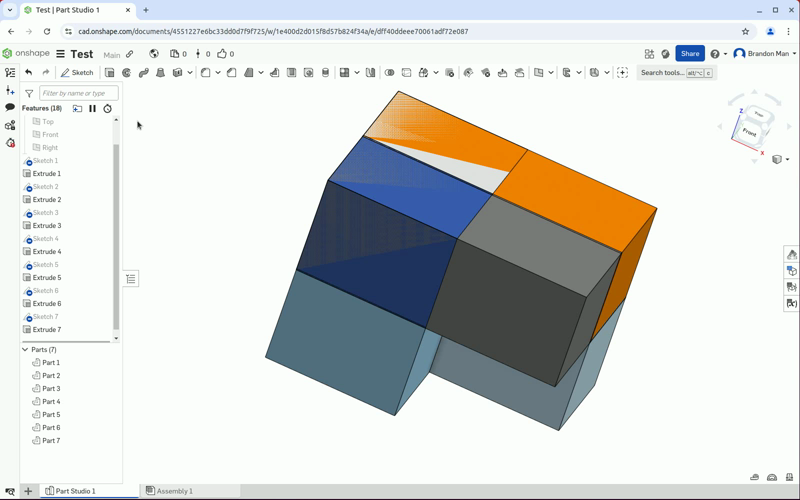
key(left, 2)
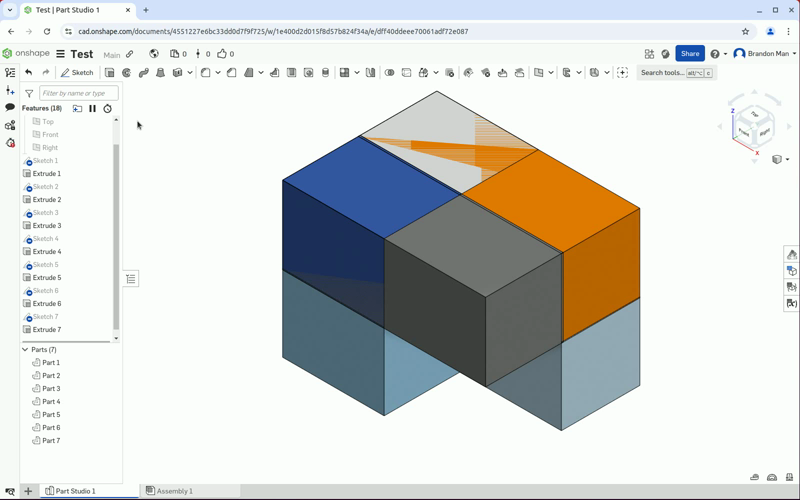
mouse_move(69, 163)
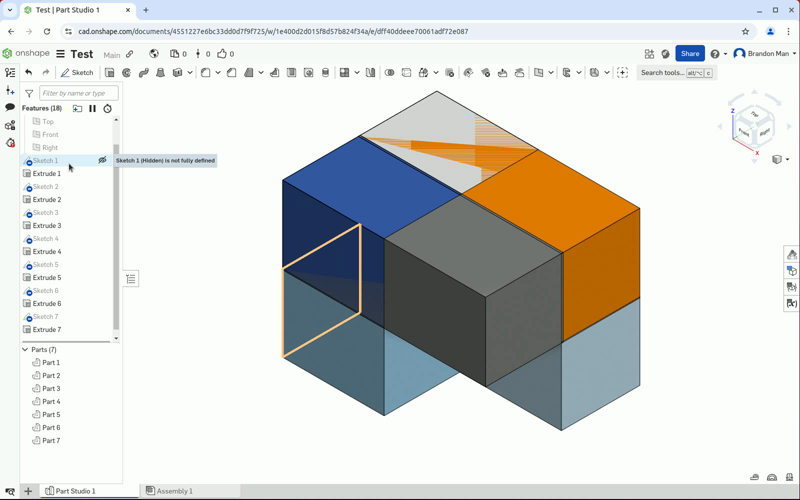
click(69, 163)